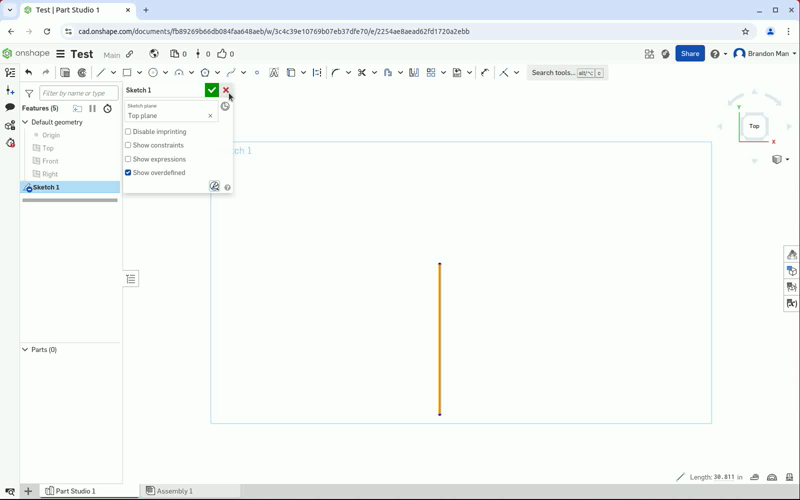
key(shift+h)
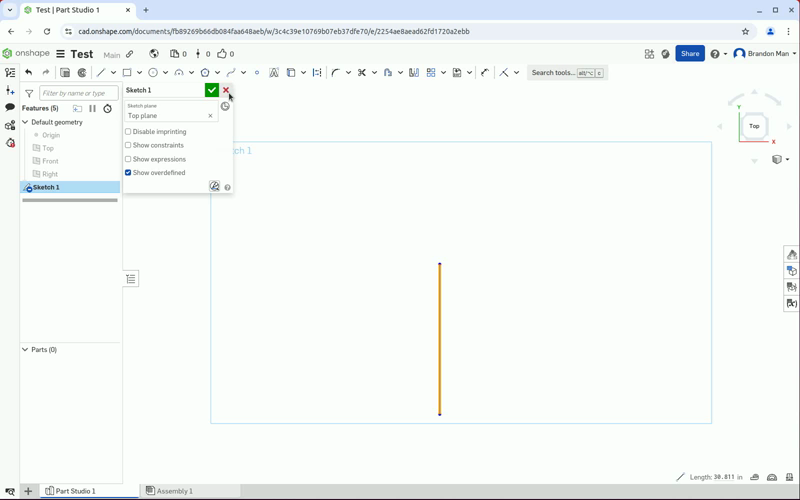
key(shift+s)
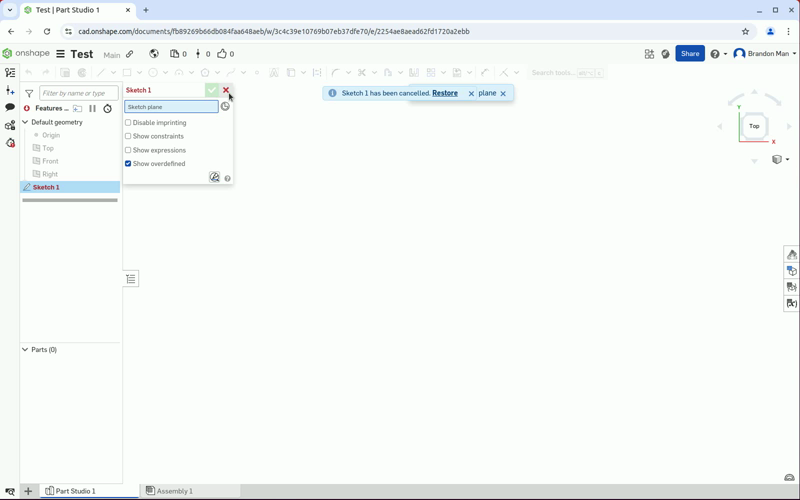
mouse_move(73, 150)
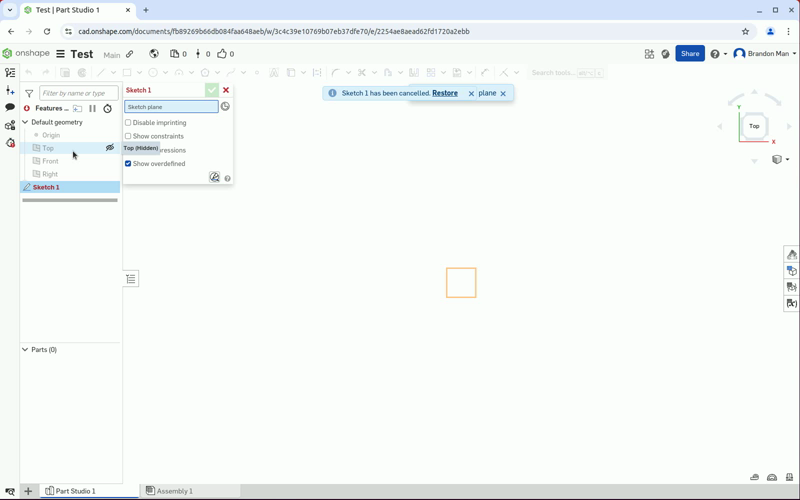
click(73, 150)
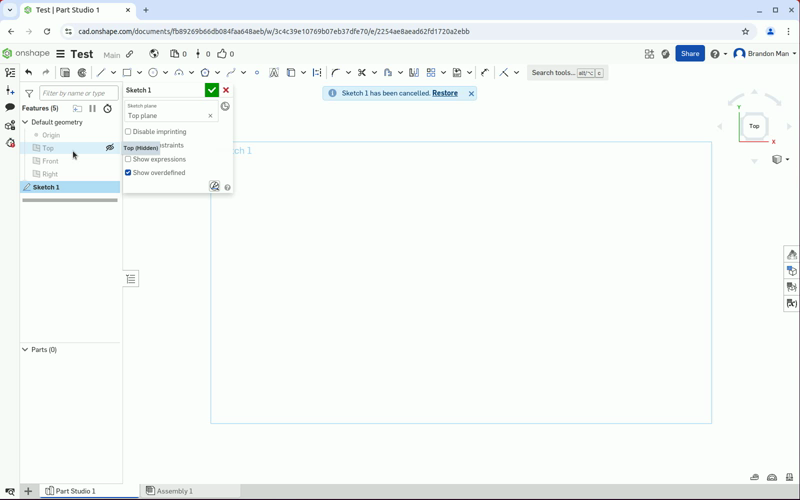
mouse_move(73, 352)
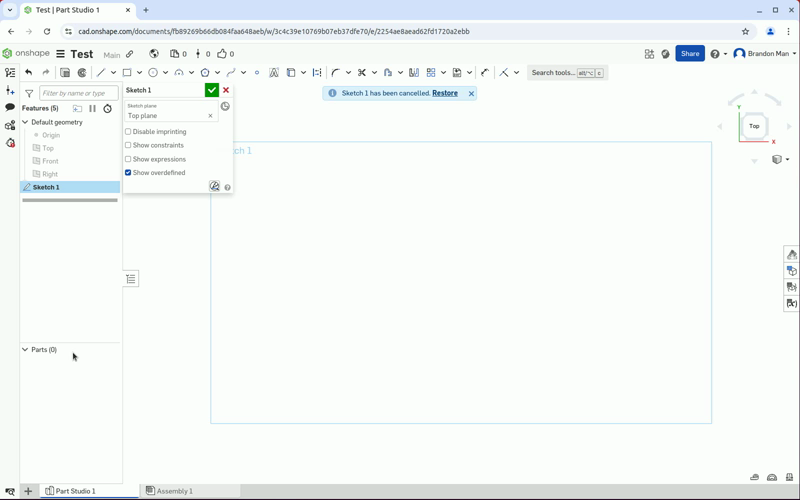
key(y)
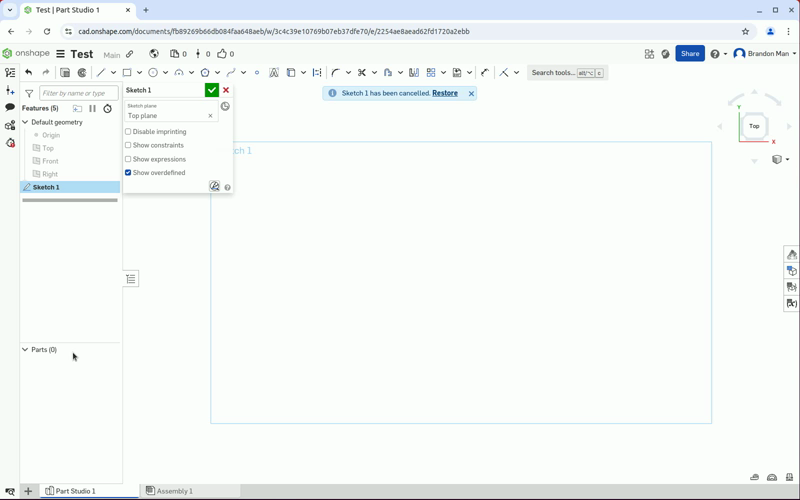
key(l)
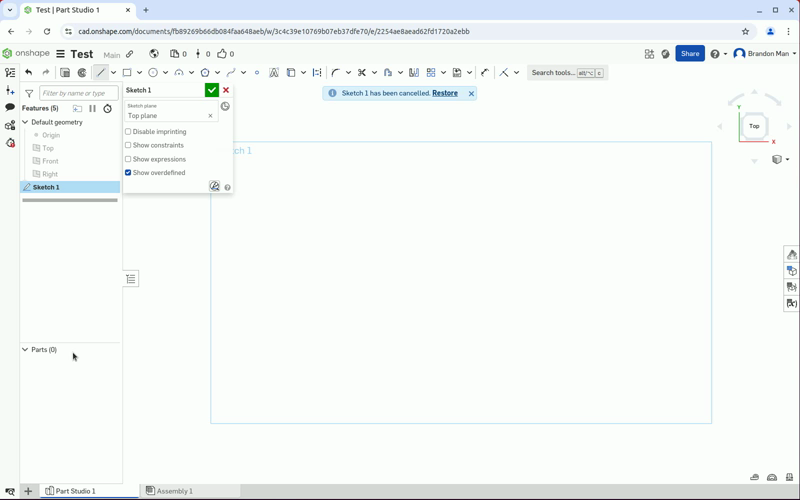
key_down(shift)
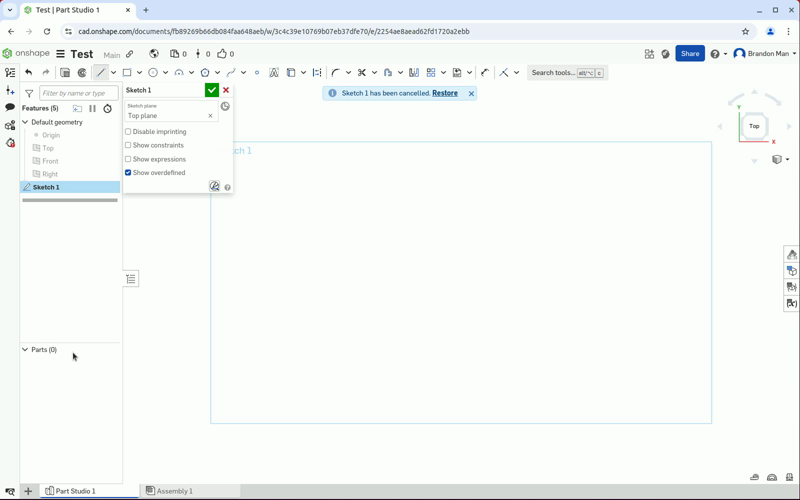
mouse_move(460, 341)
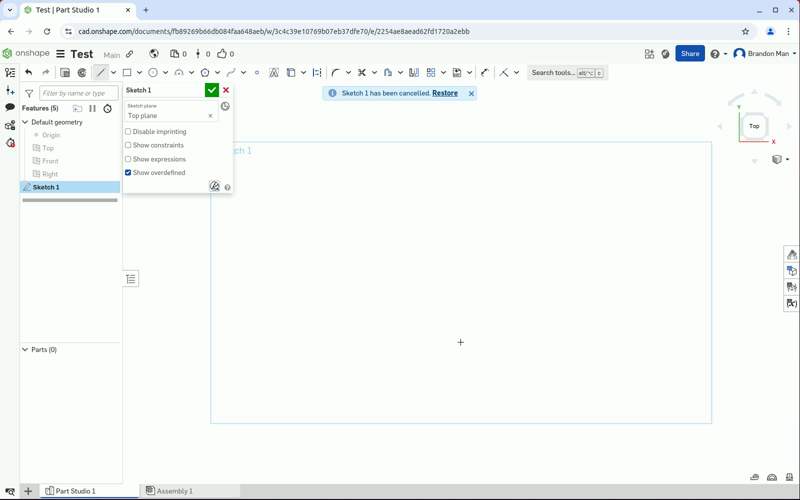
click(460, 341)
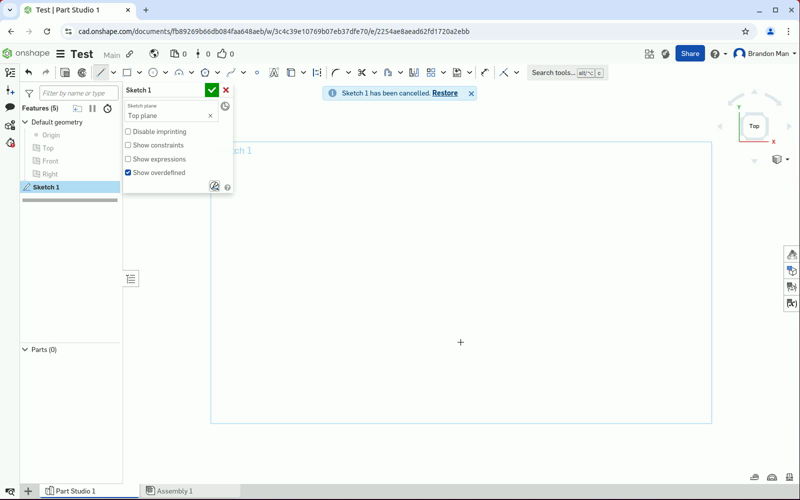
key_up(shift)
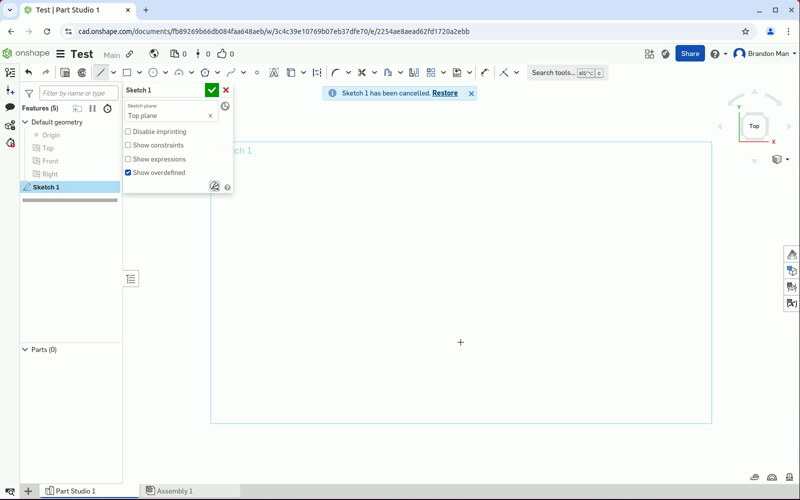
key_down(shift)
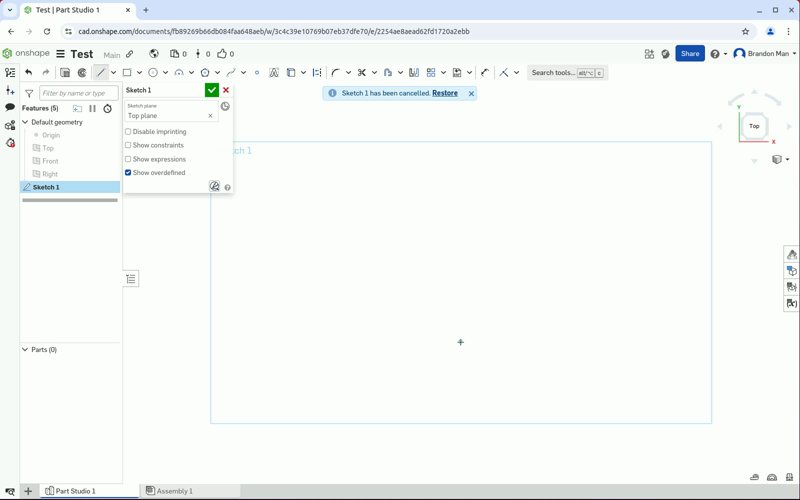
mouse_move(573, 341)
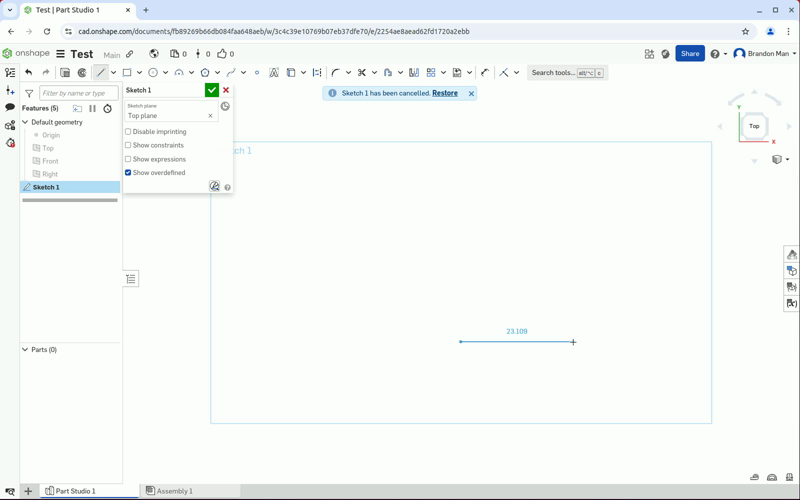
click(573, 341)
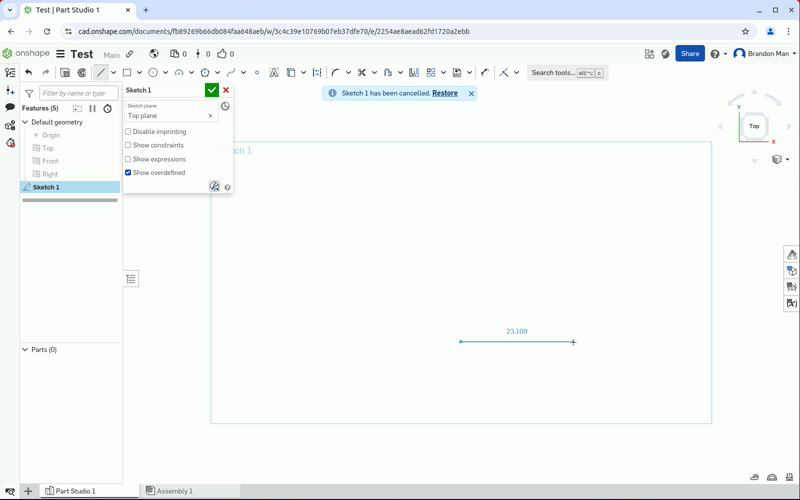
key_up(shift)
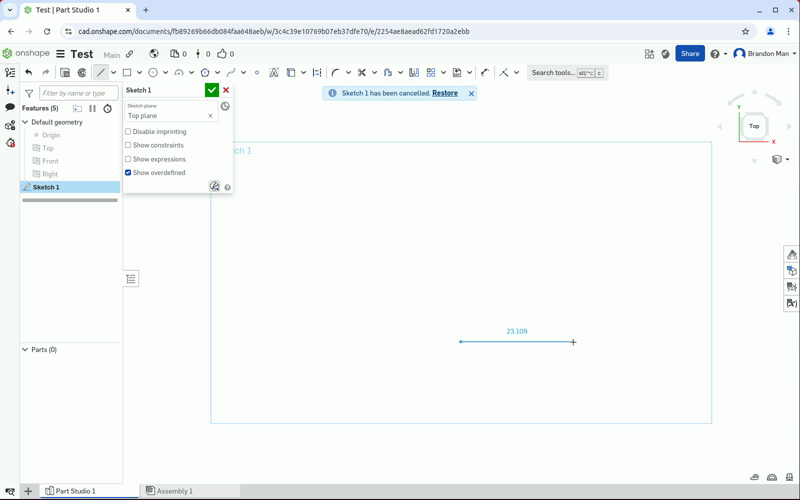
key_down(shift)
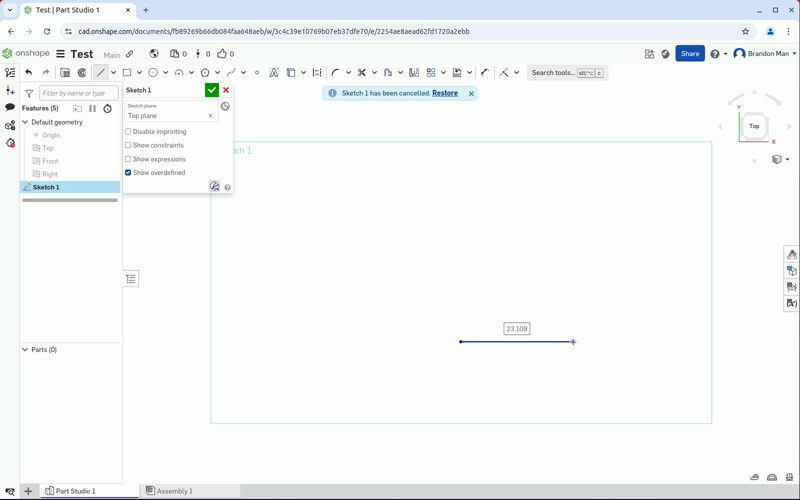
mouse_move(573, 225)
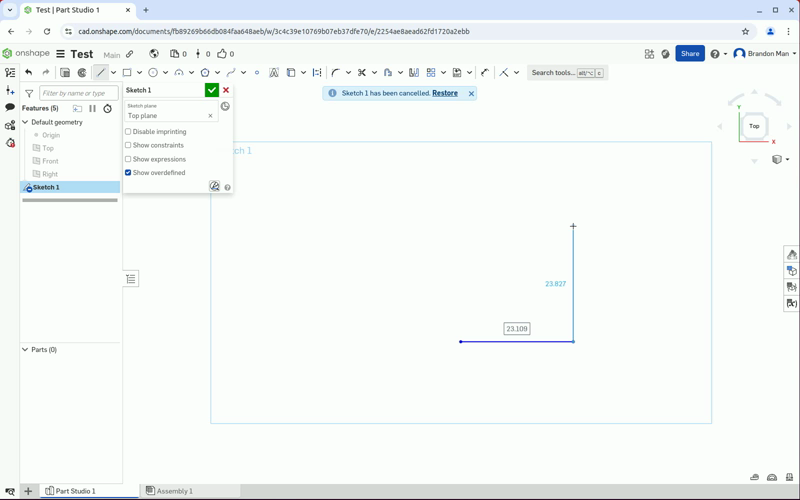
click(573, 225)
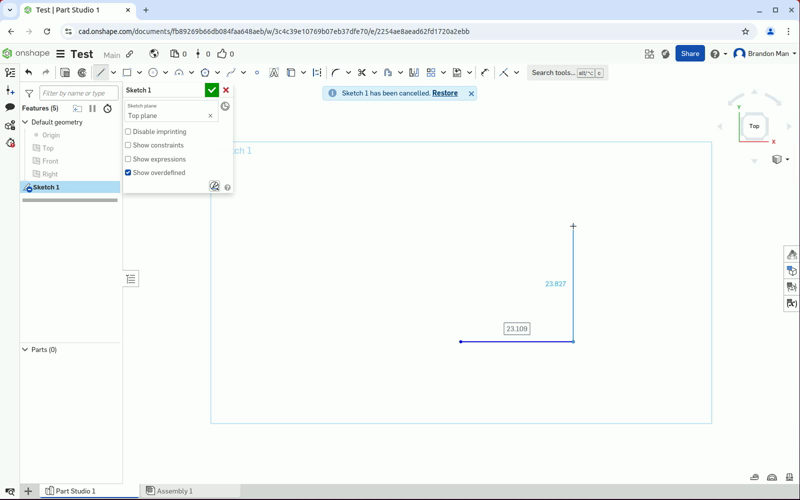
key_up(shift)
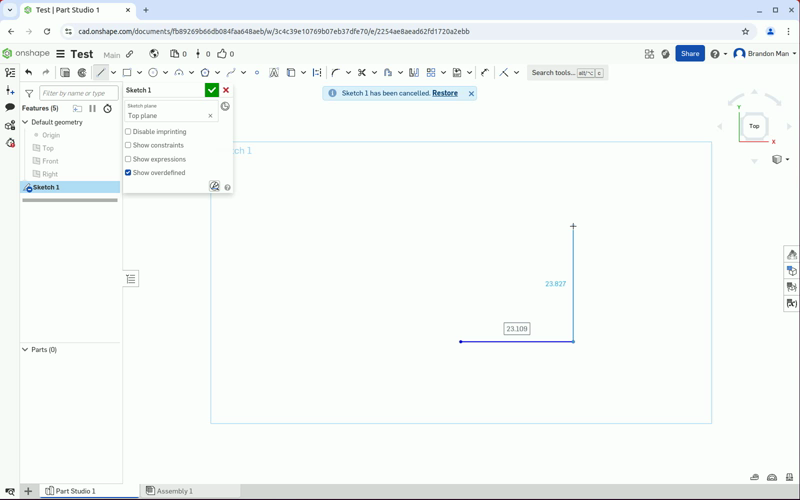
key_down(shift)
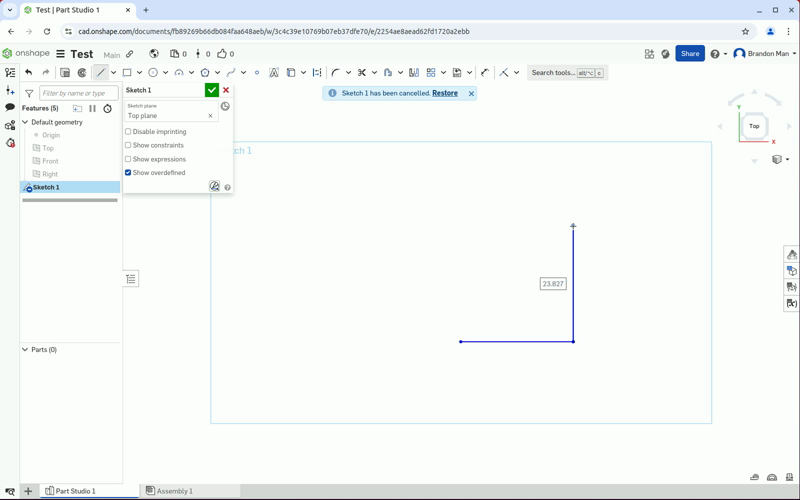
mouse_move(460, 225)
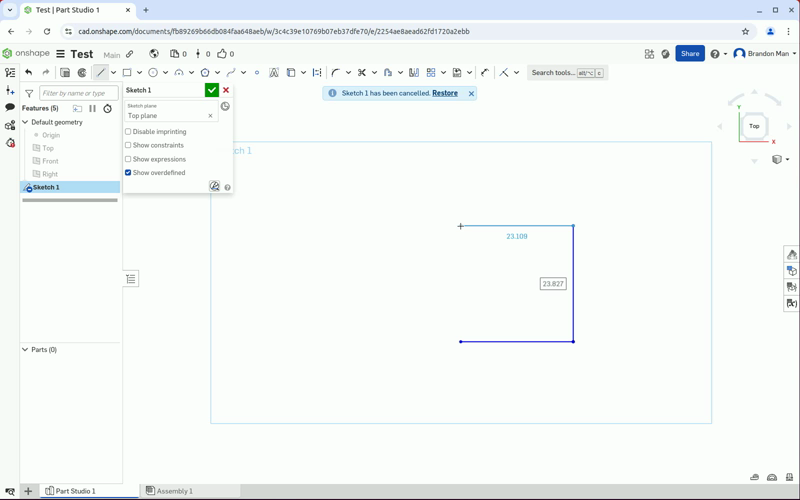
click(460, 225)
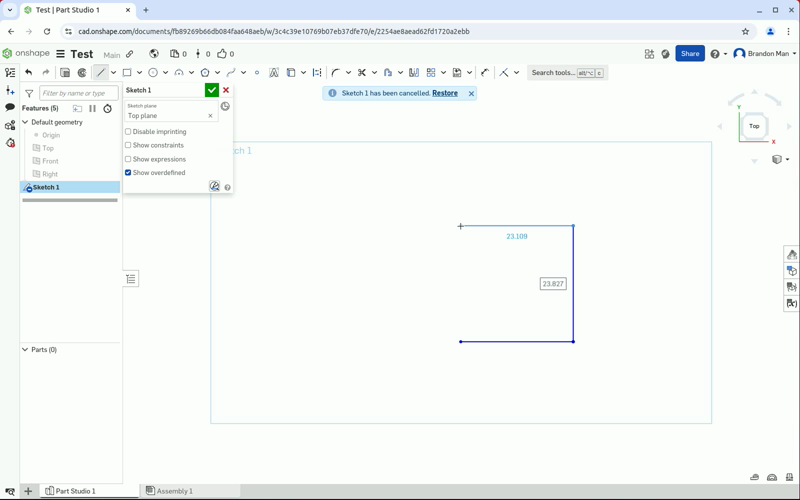
key_up(shift)
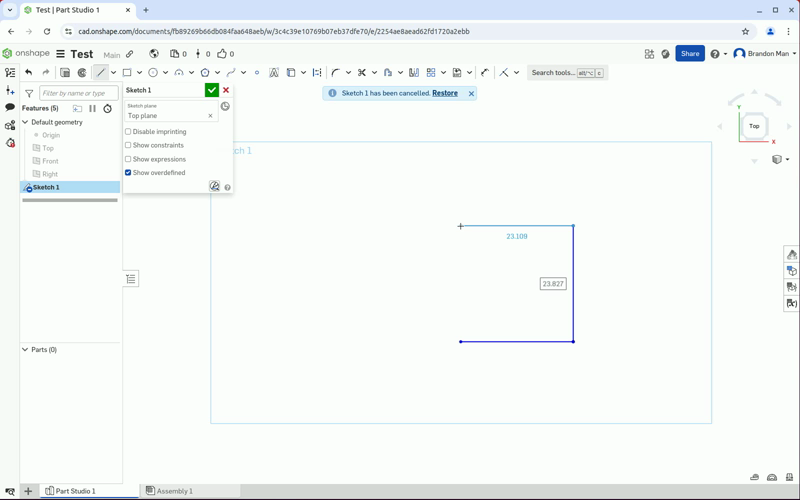
key_down(shift)
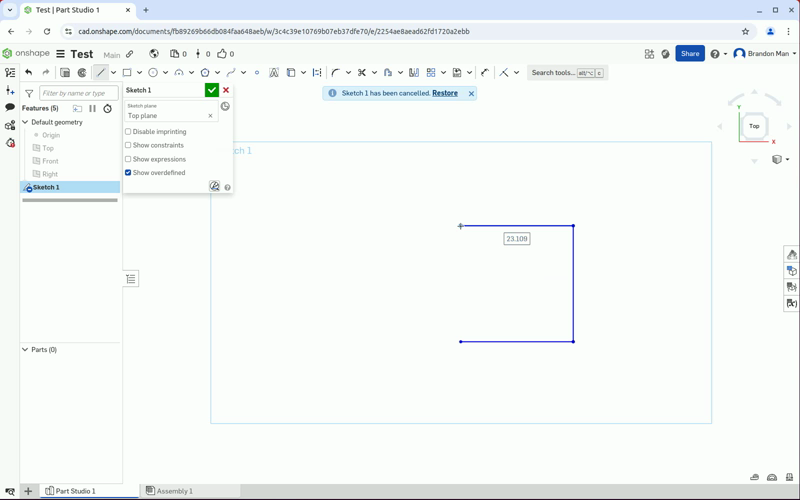
mouse_move(490, 225)
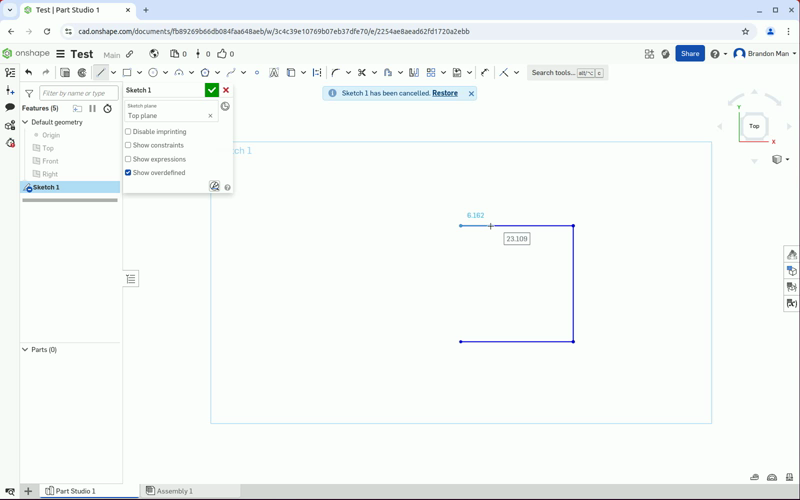
mouse_move(460, 282)
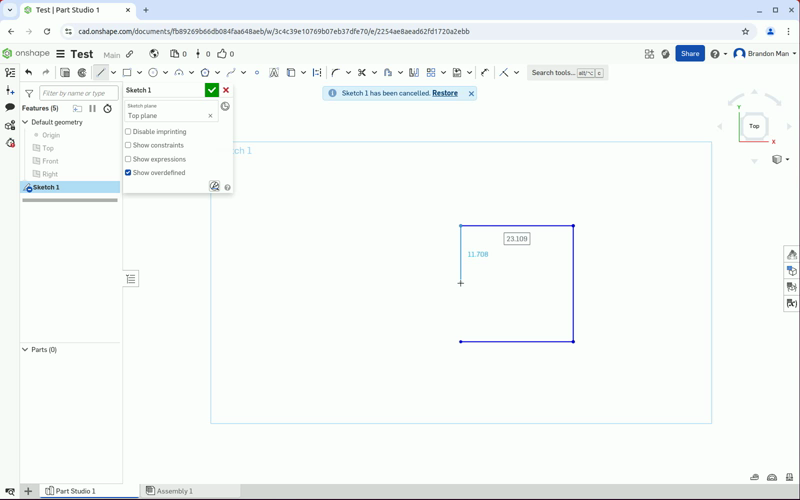
click(460, 282)
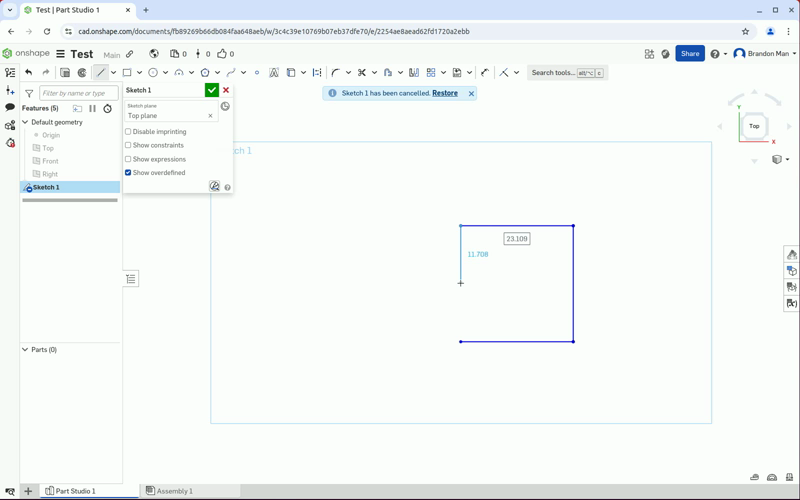
key_up(shift)
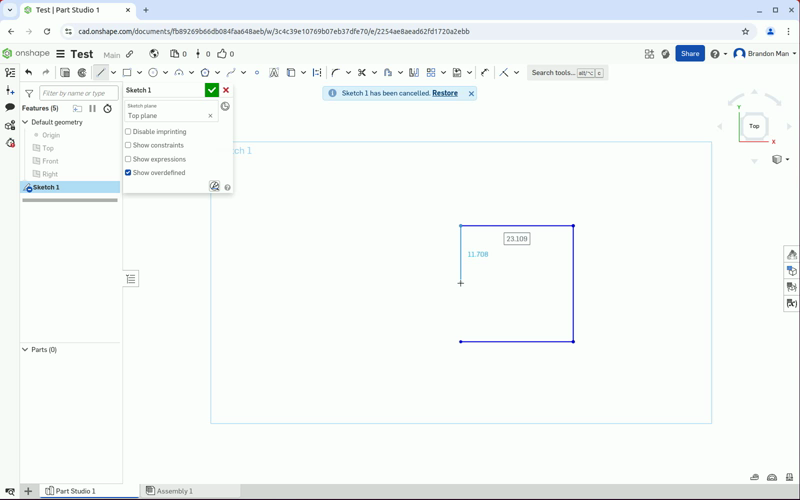
key(esc)
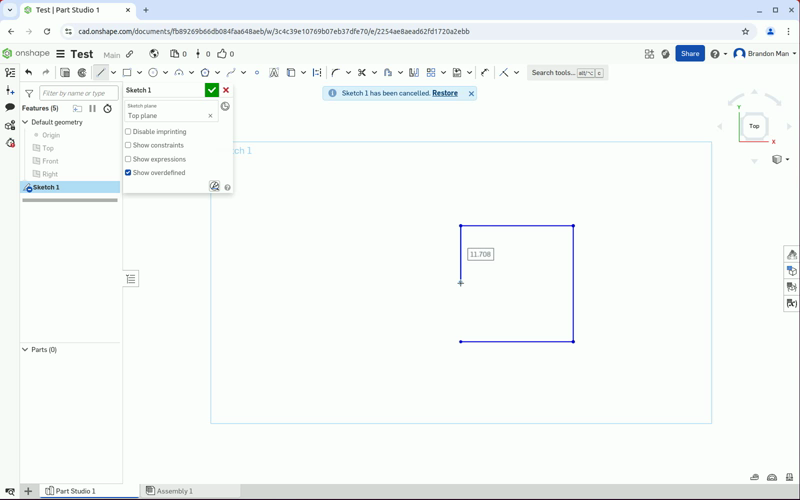
key(a)
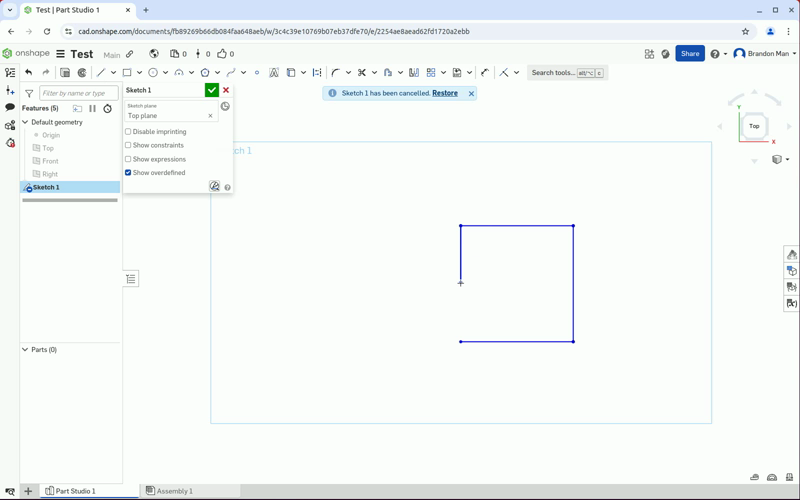
mouse_move(460, 282)
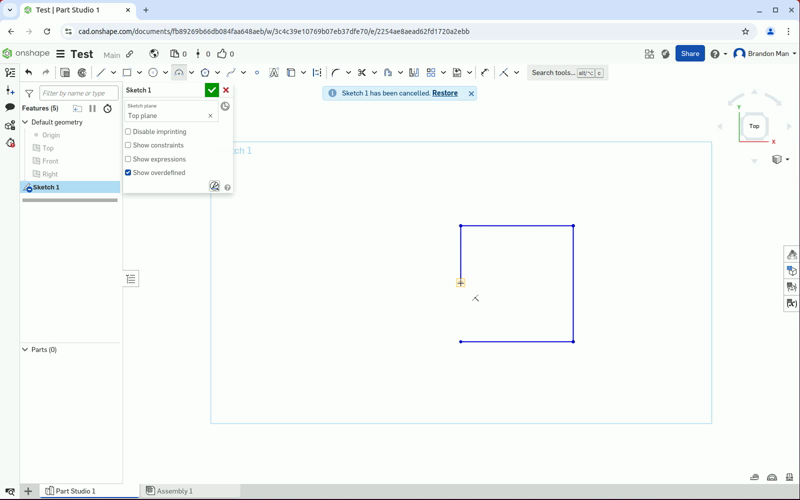
click(460, 282)
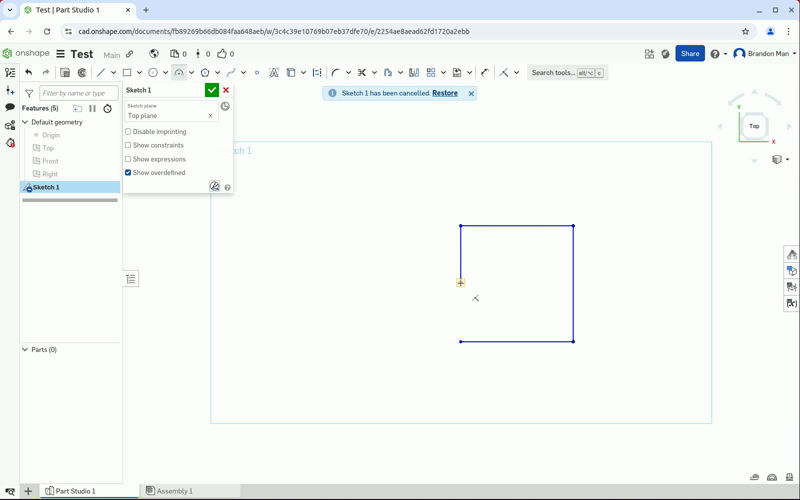
key_down(shift)
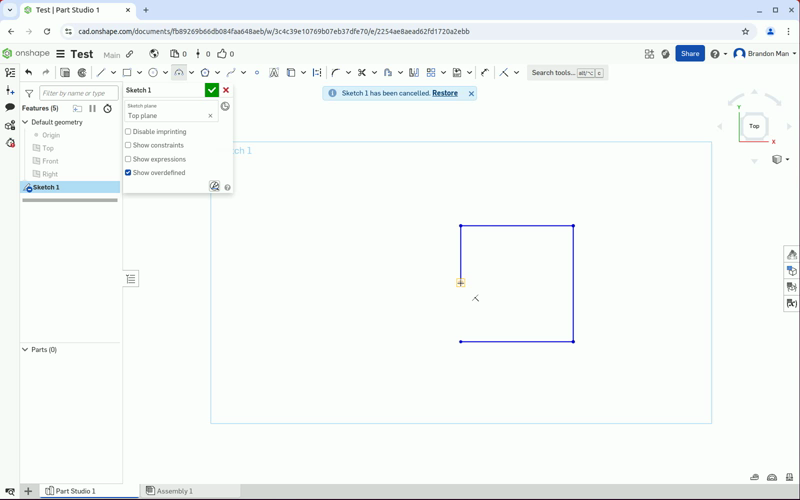
mouse_move(460, 284)
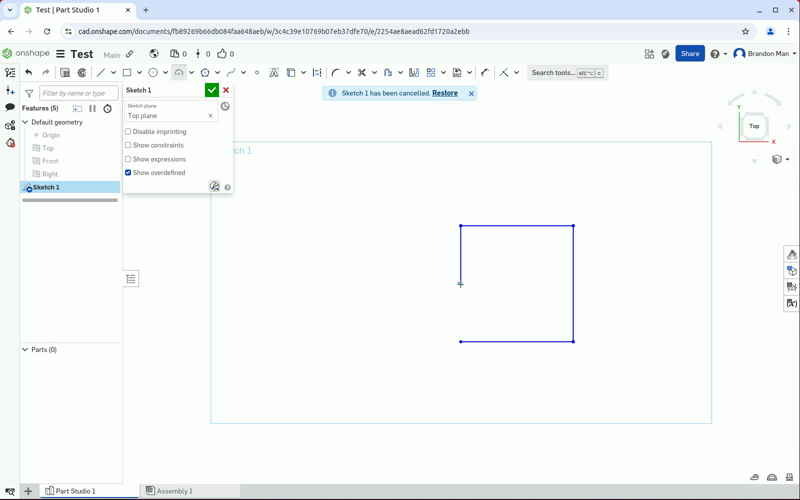
scroll(6)
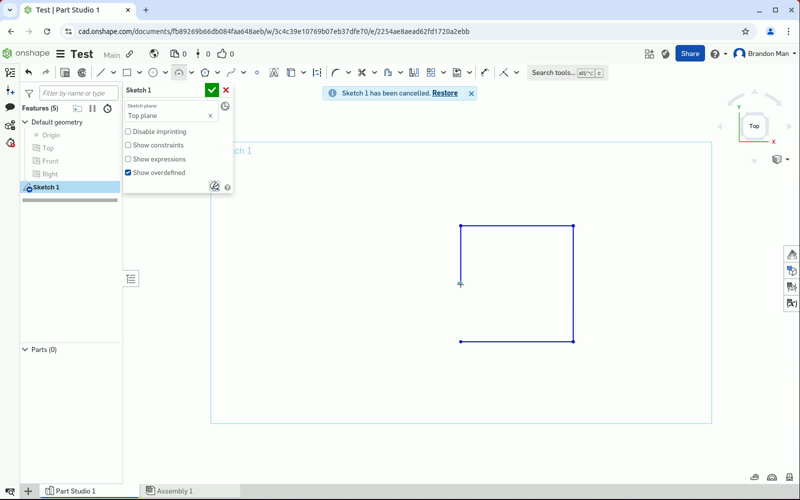
scroll(6)
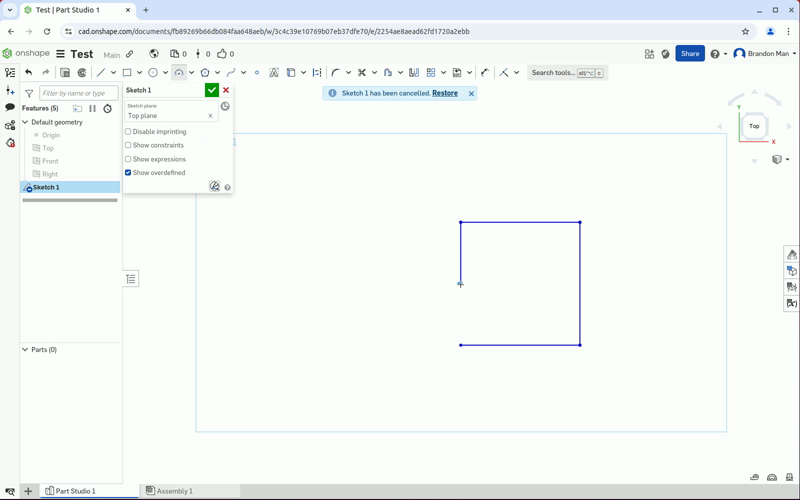
scroll(6)
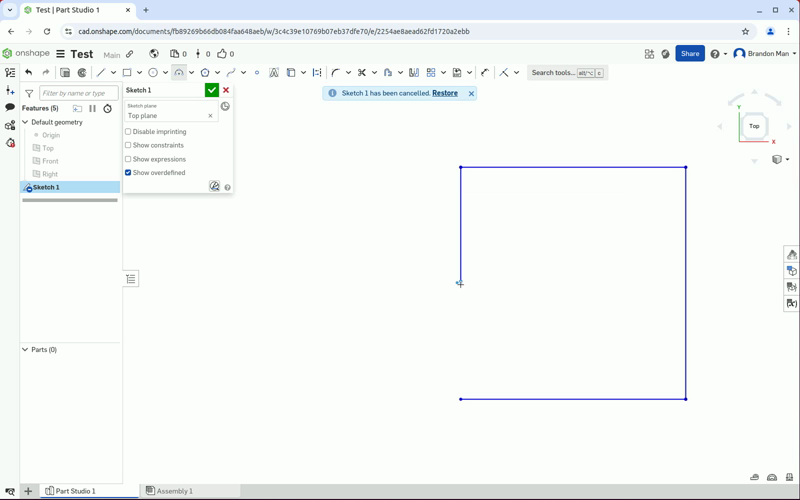
scroll(6)
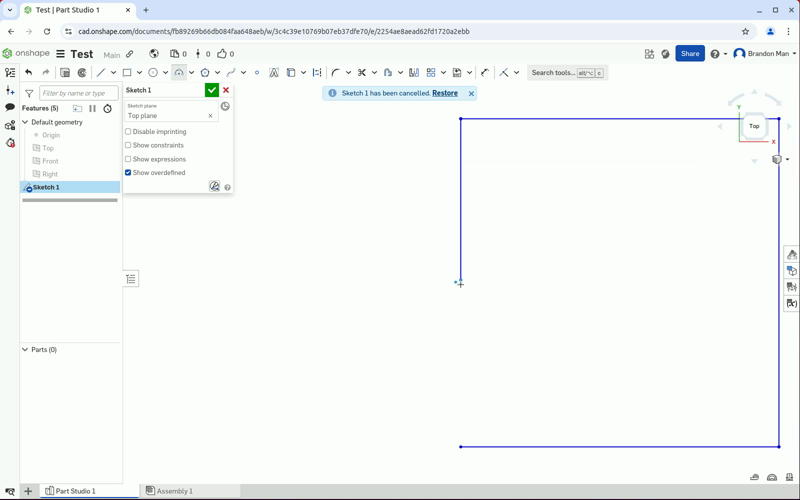
scroll(6)
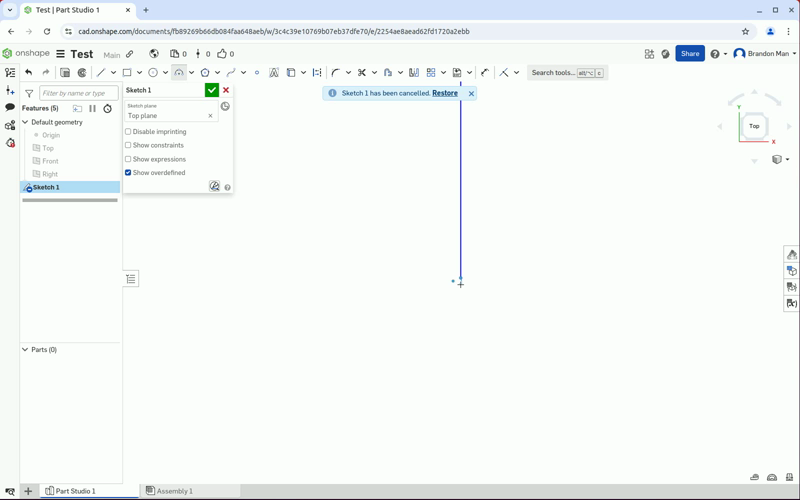
scroll(6)
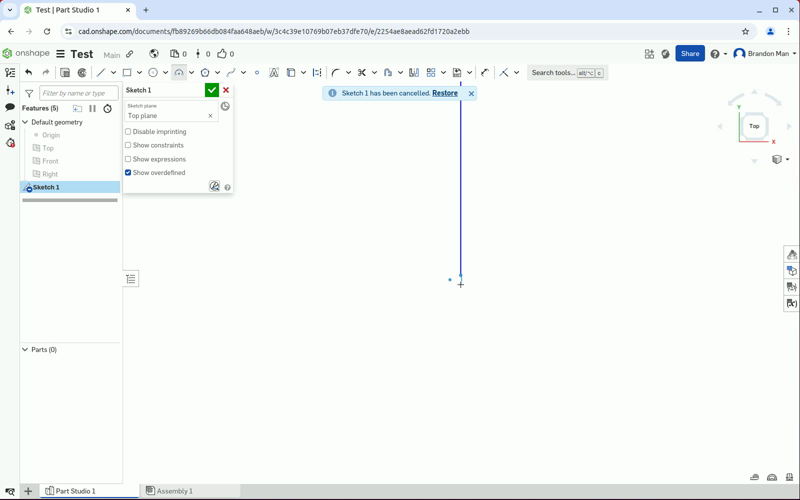
scroll(6)
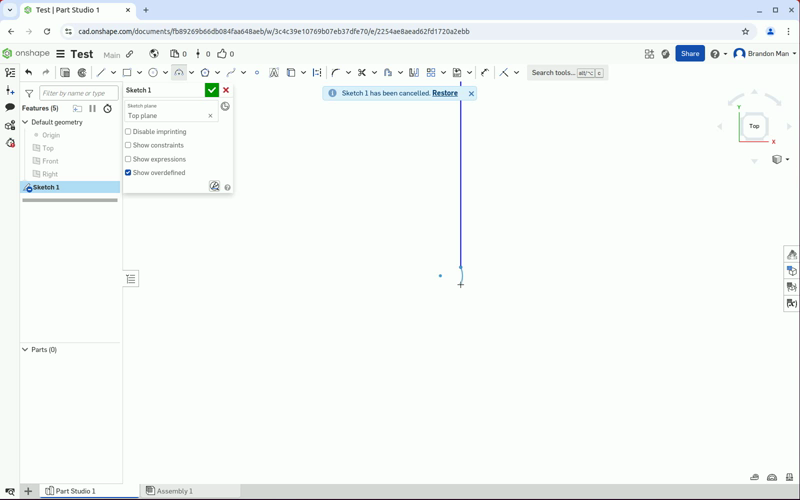
click(460, 284)
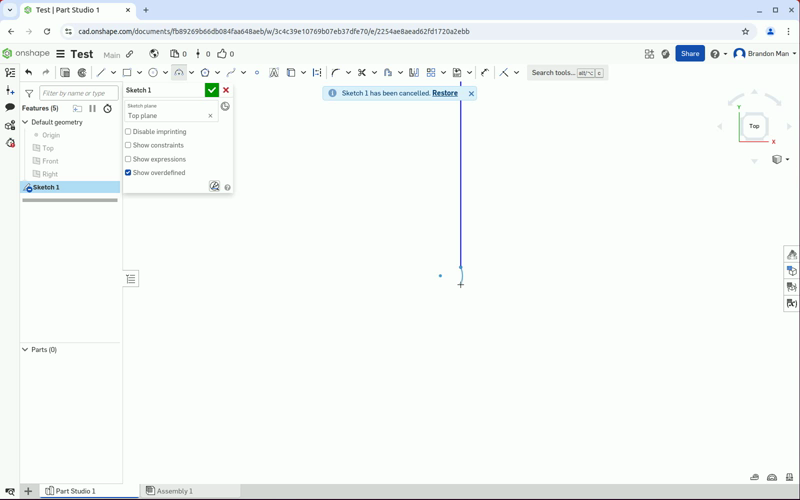
scroll(-6)
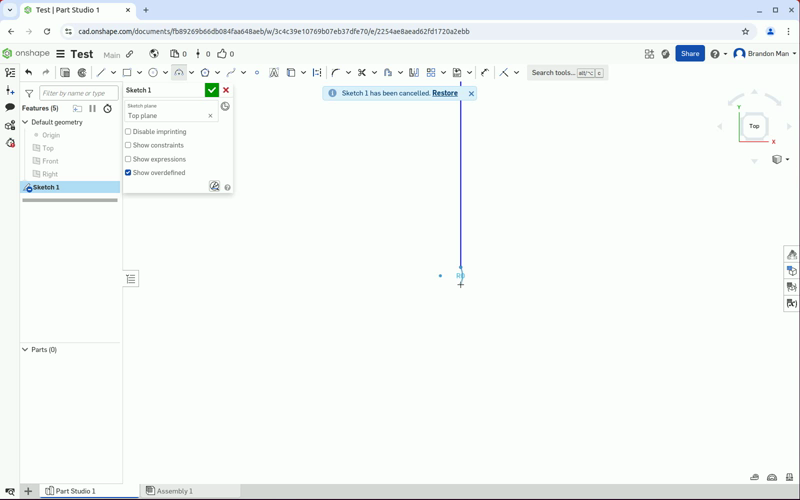
scroll(-6)
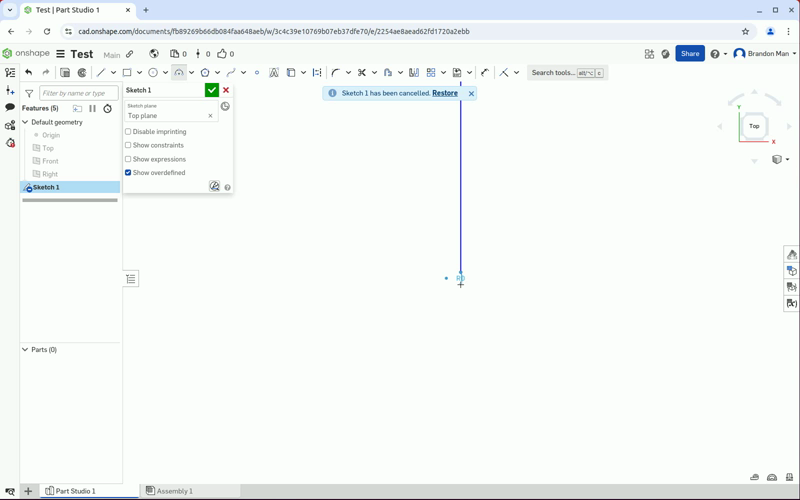
scroll(-6)
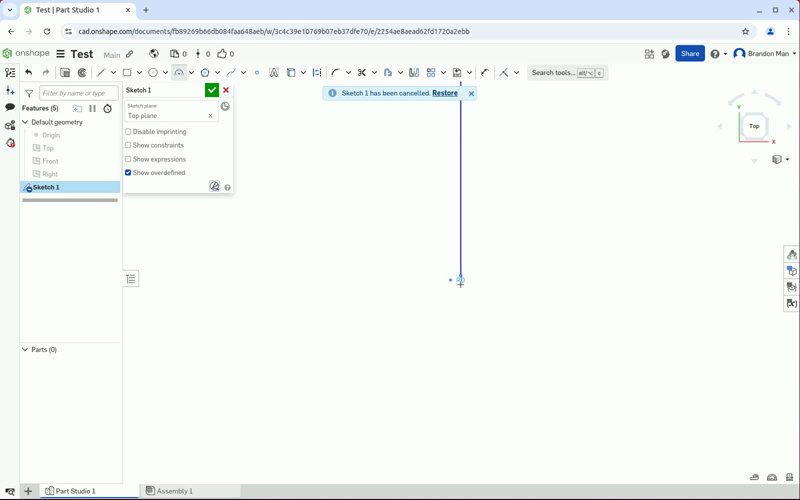
scroll(-6)
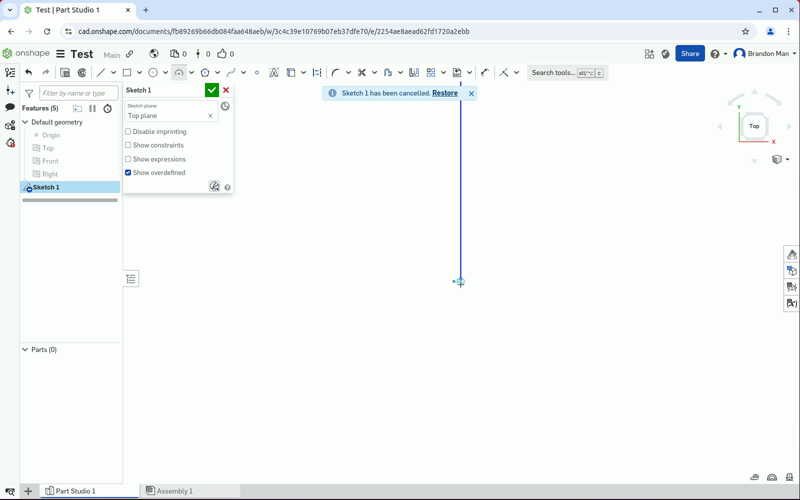
scroll(-6)
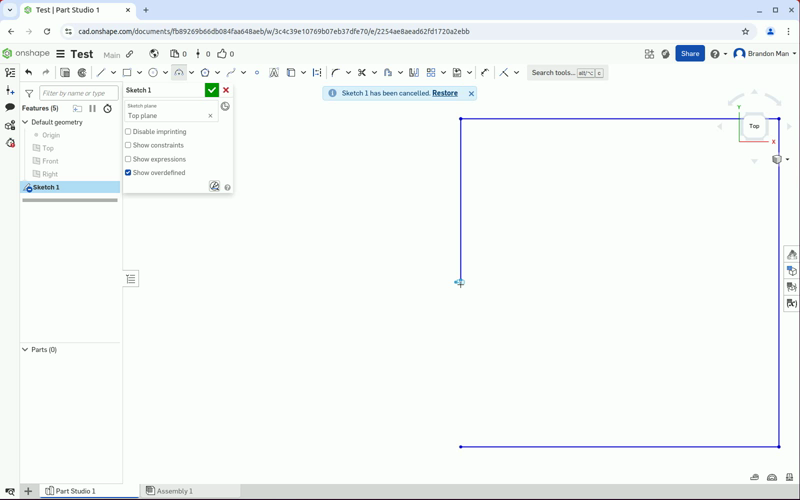
scroll(-6)
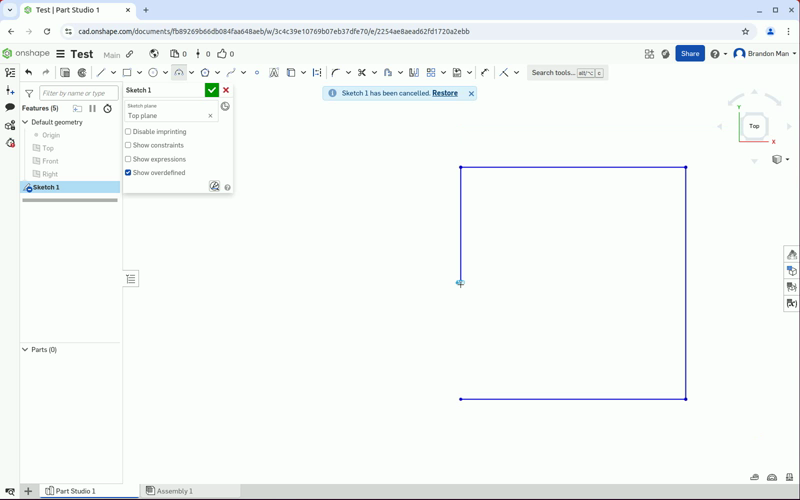
scroll(-6)
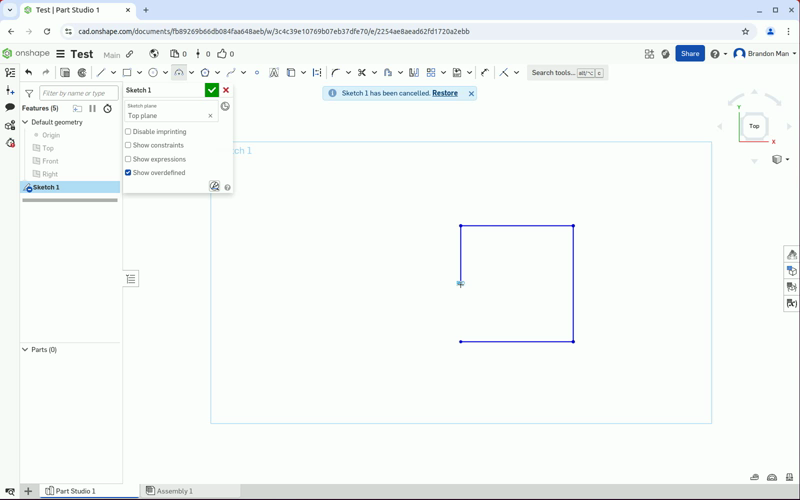
mouse_move(460, 283)
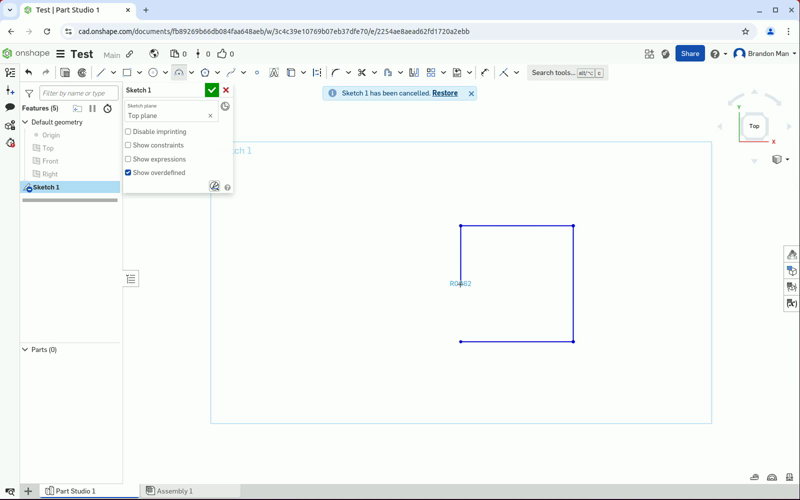
scroll(6)
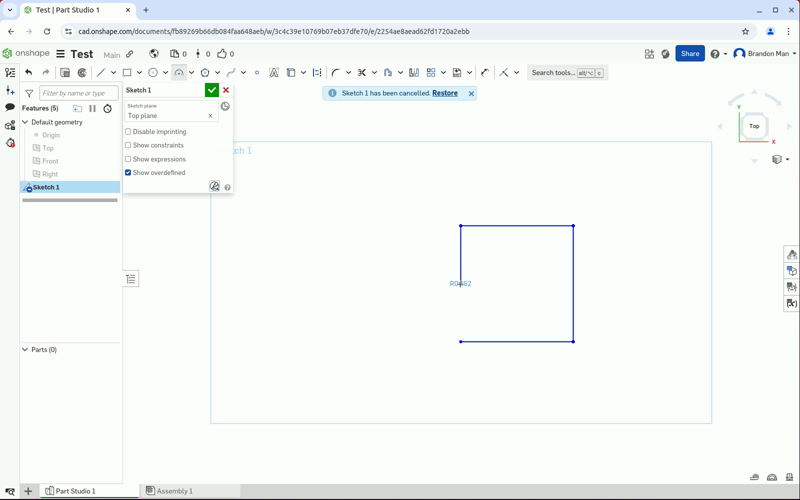
scroll(6)
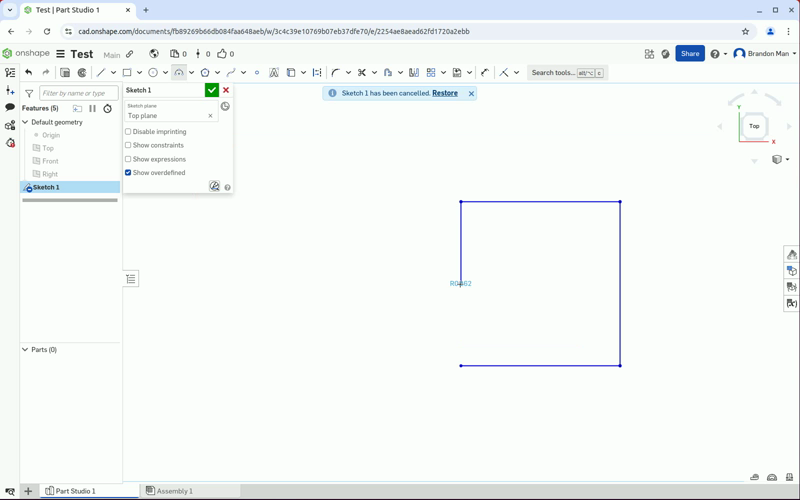
scroll(6)
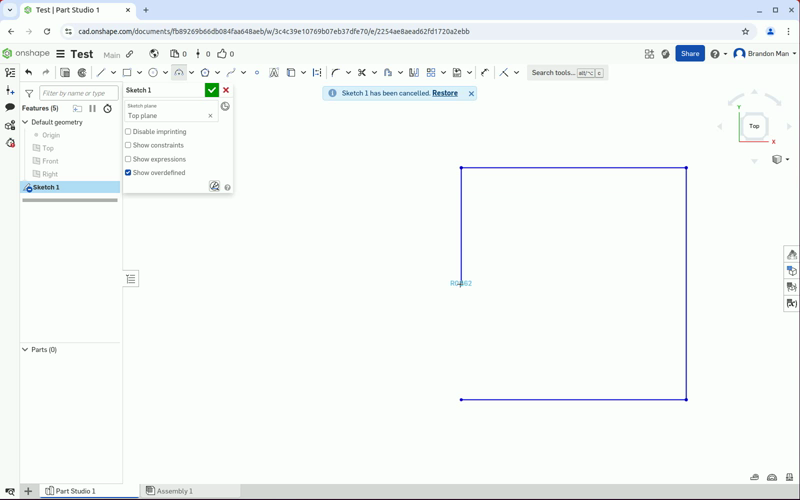
scroll(6)
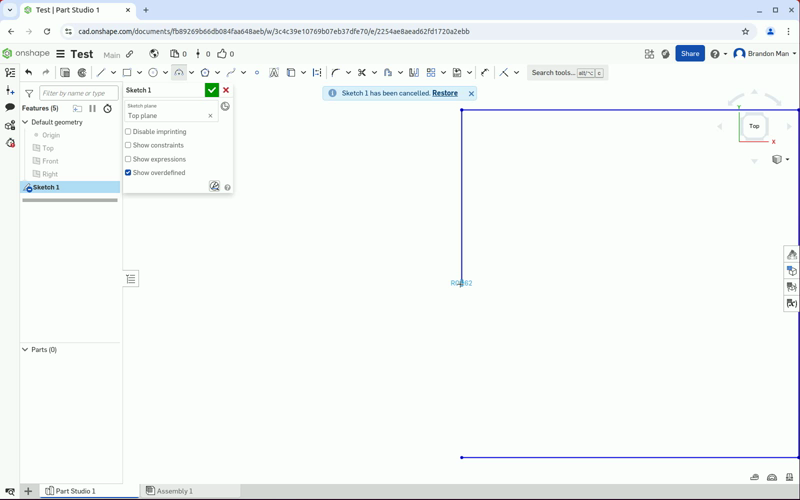
scroll(6)
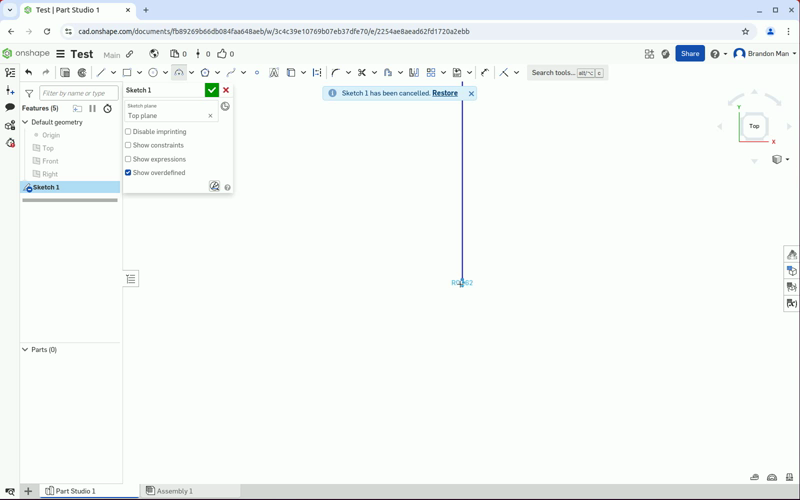
scroll(6)
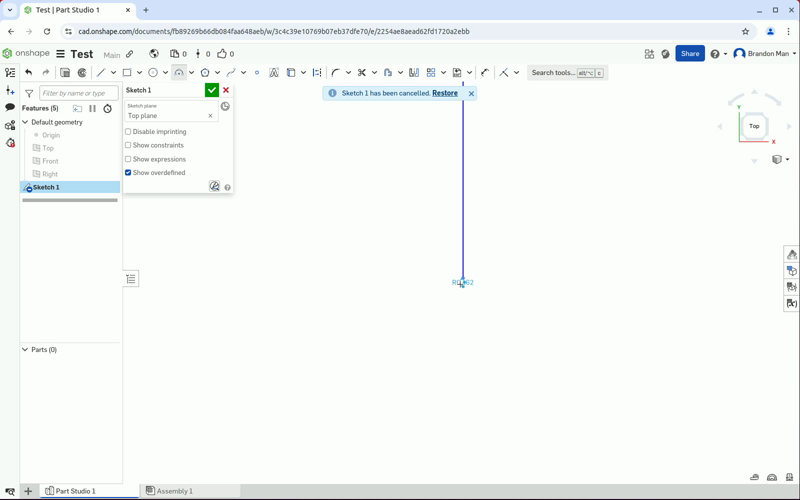
scroll(6)
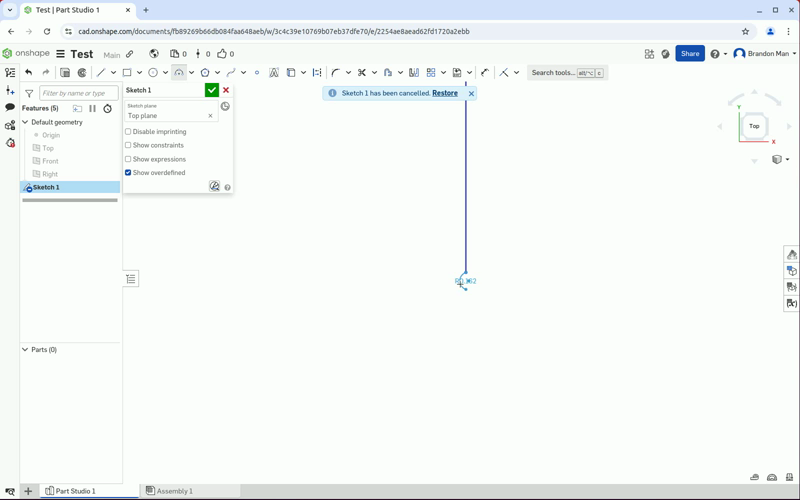
click(460, 283)
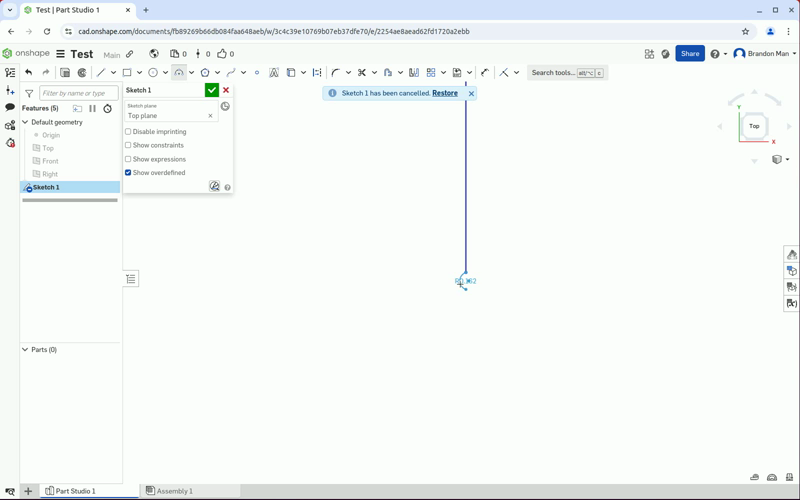
scroll(-6)
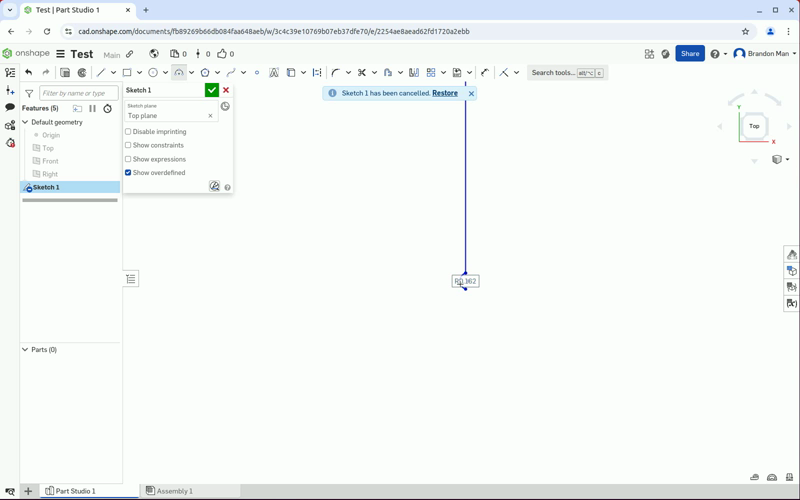
scroll(-6)
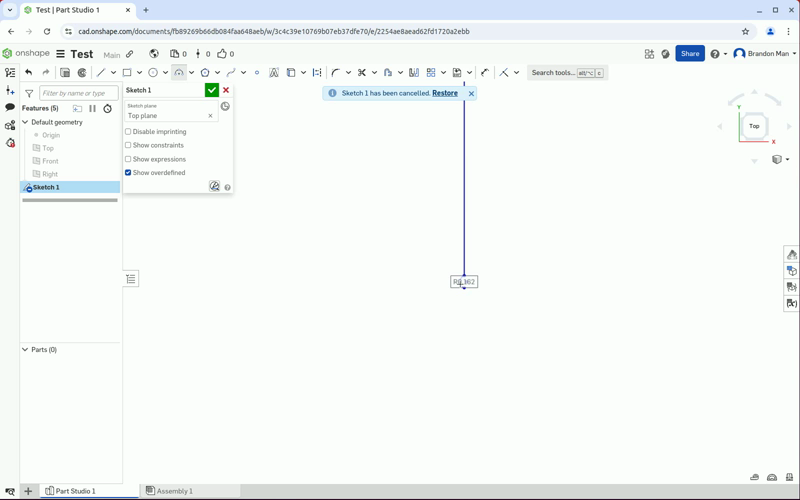
scroll(-6)
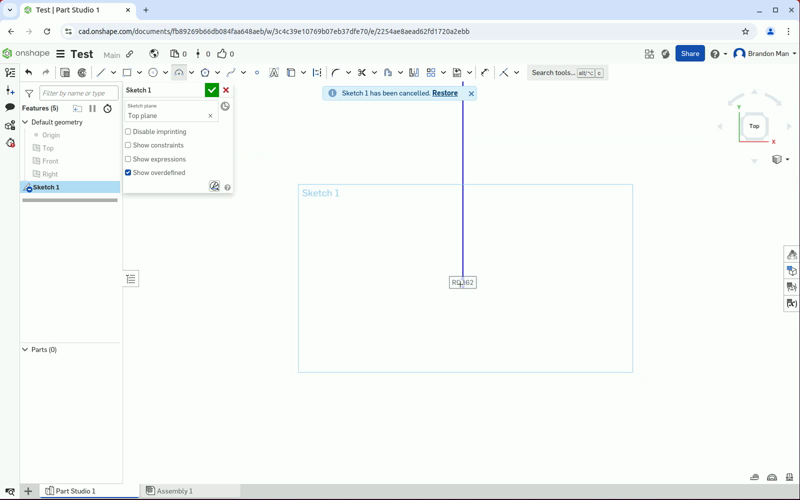
scroll(-6)
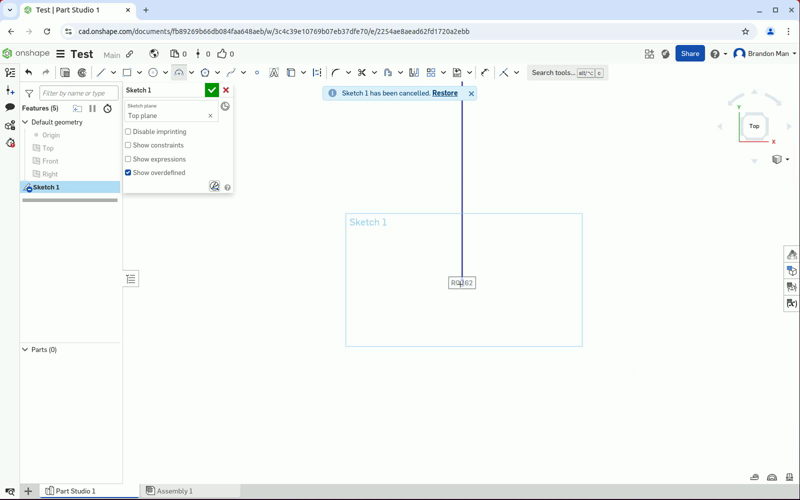
scroll(-6)
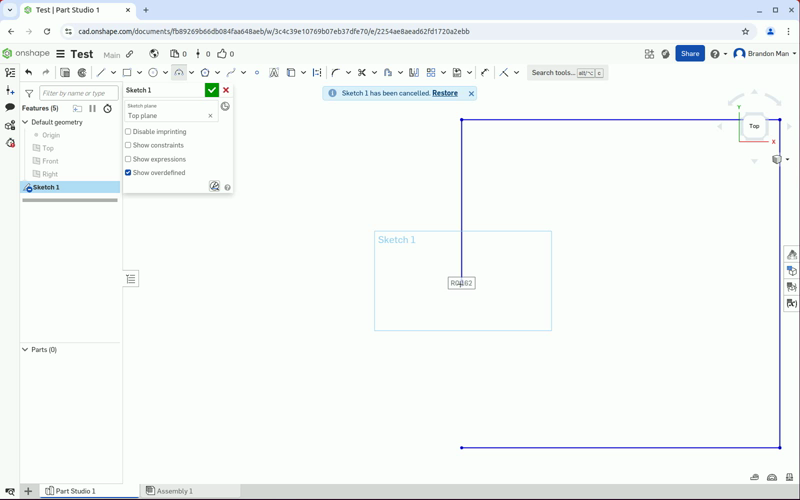
scroll(-6)
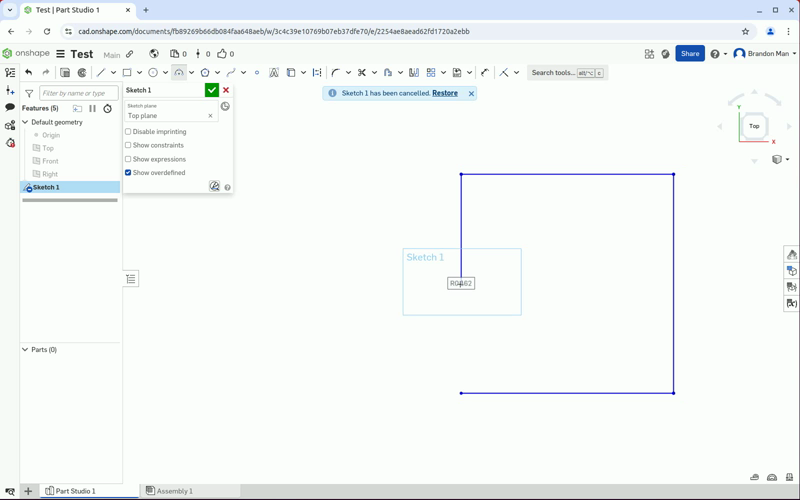
scroll(-6)
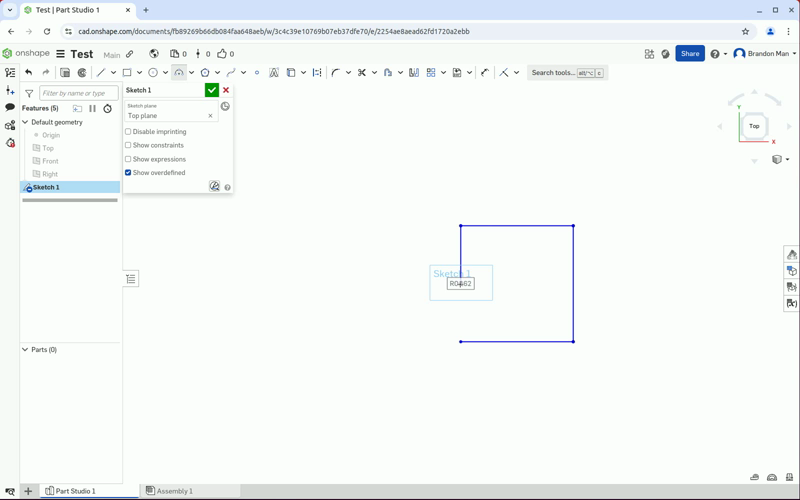
key_up(shift)
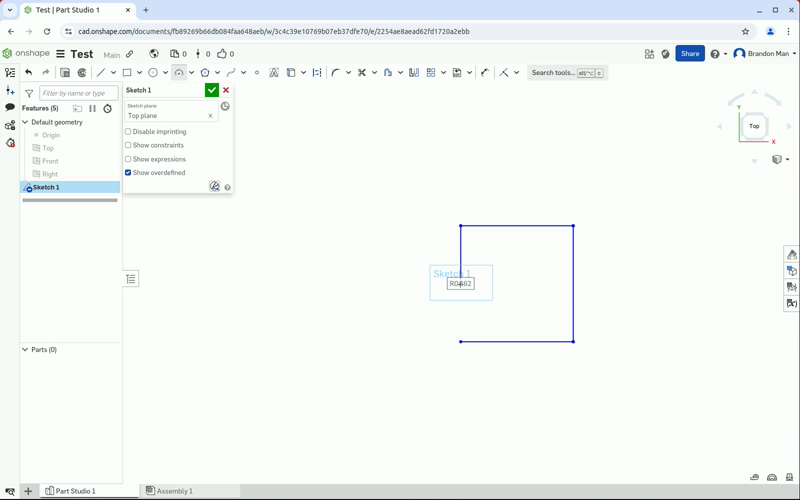
key(esc)
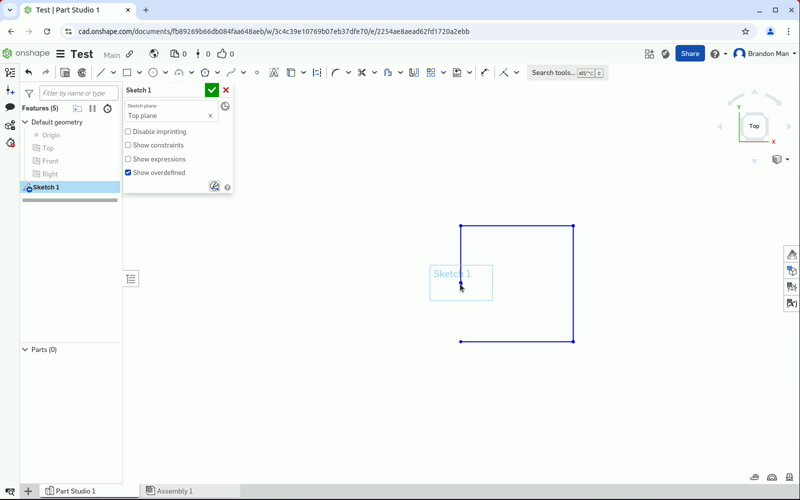
key(l)
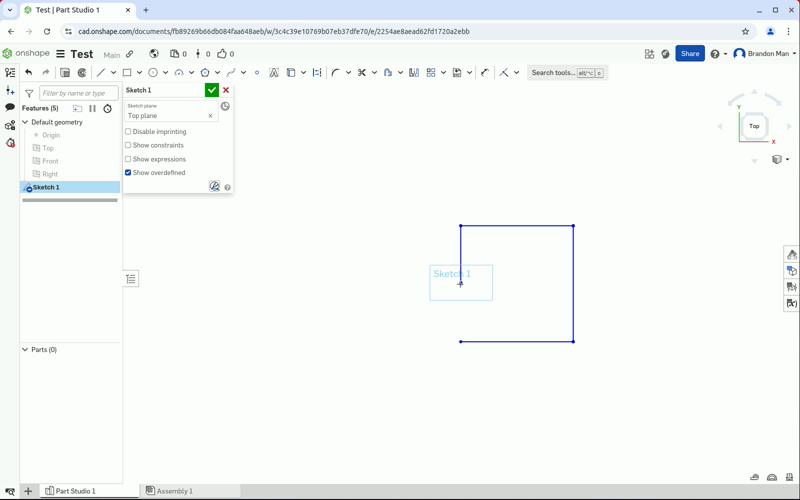
mouse_move(460, 284)
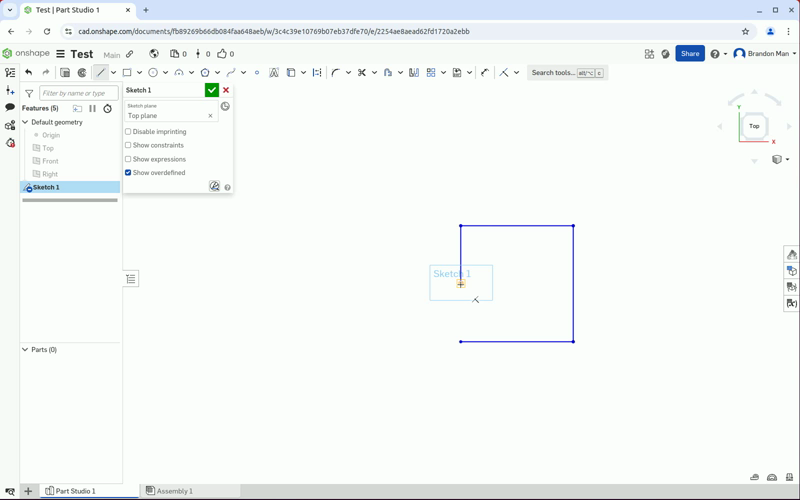
scroll(6)
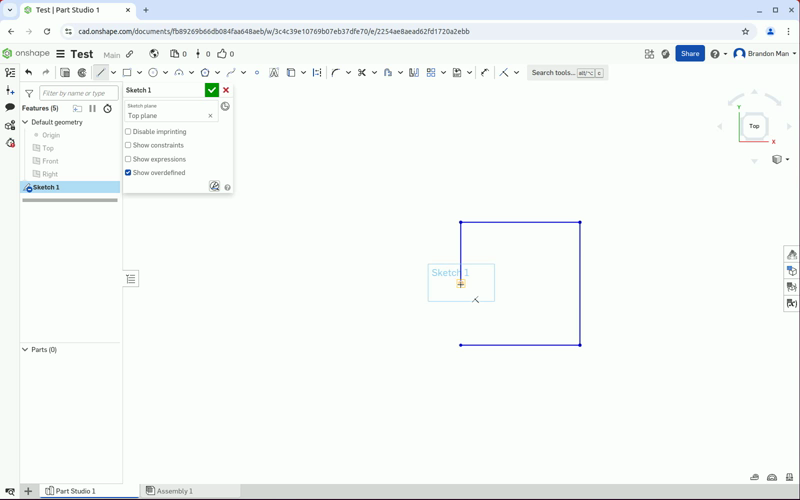
scroll(6)
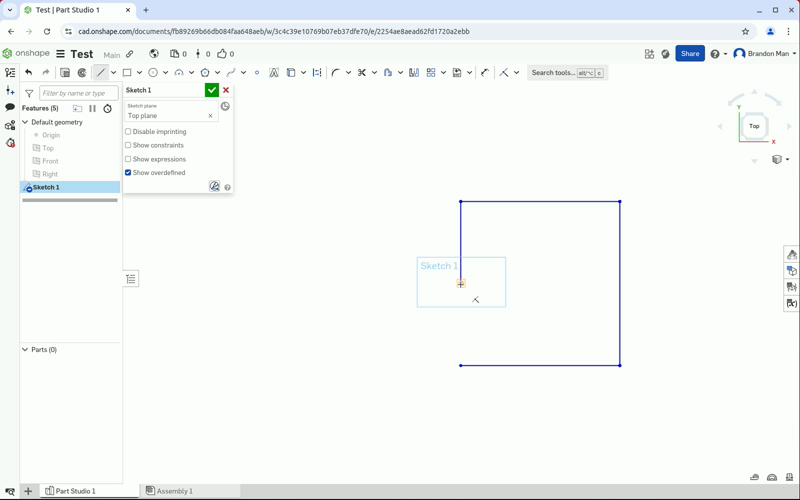
scroll(6)
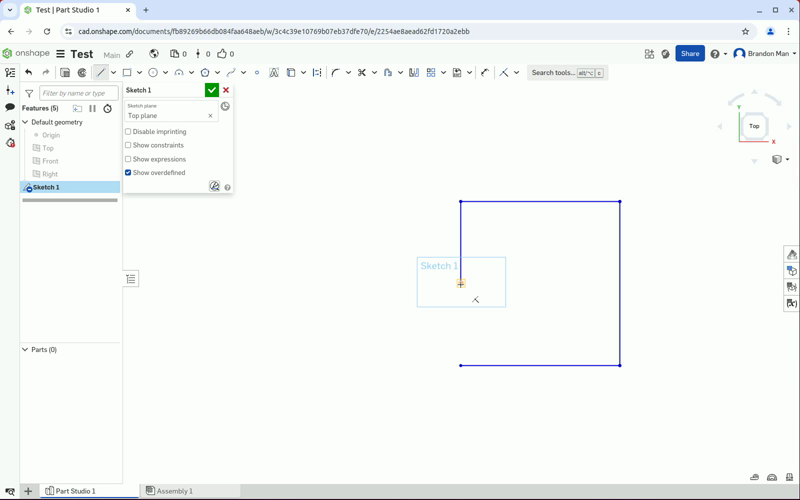
scroll(6)
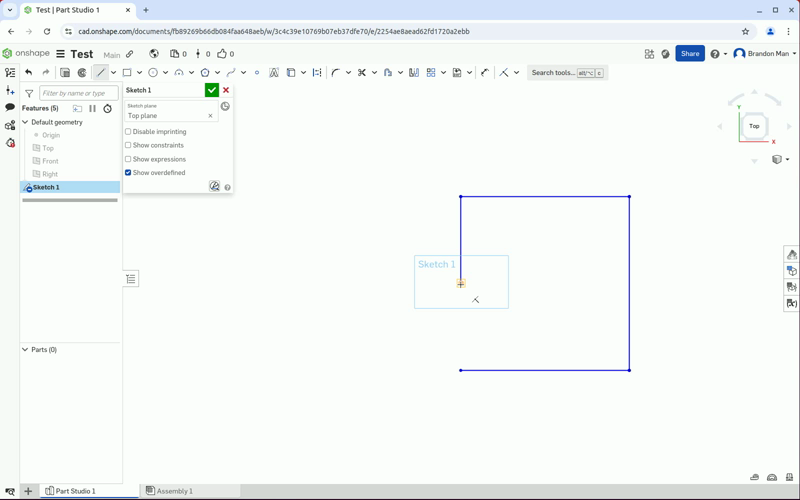
scroll(6)
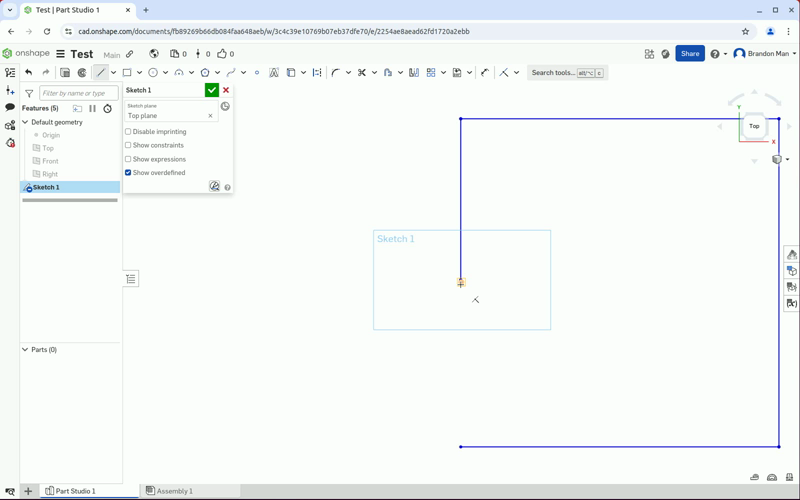
scroll(6)
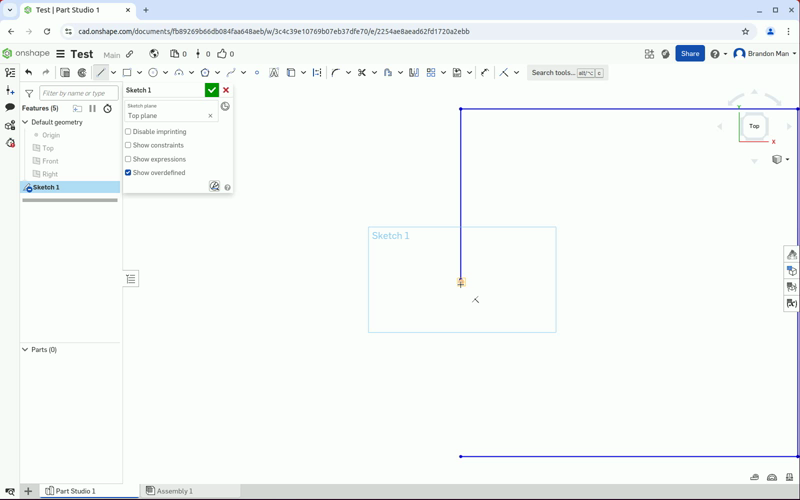
scroll(6)
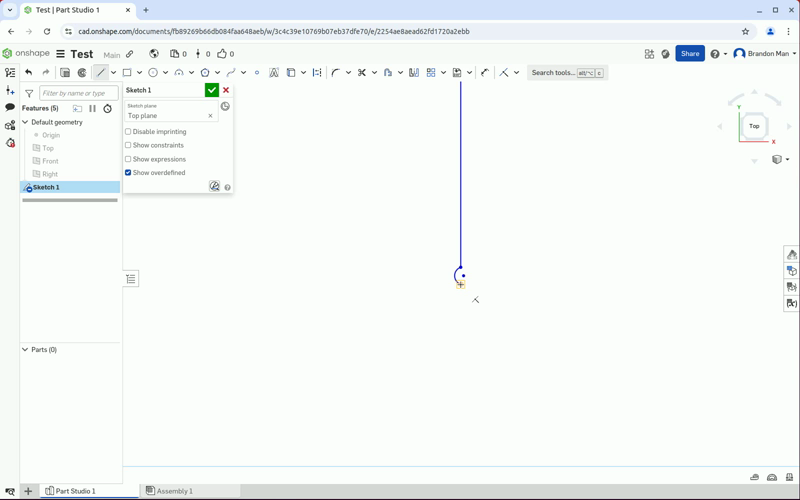
click(460, 284)
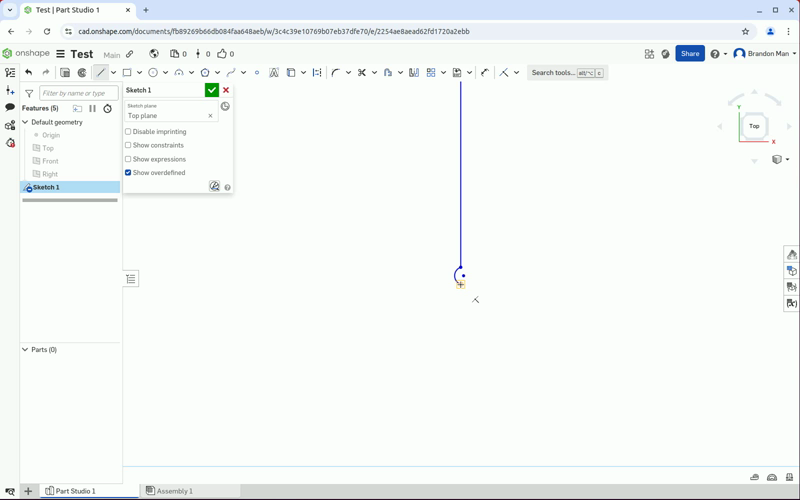
scroll(-6)
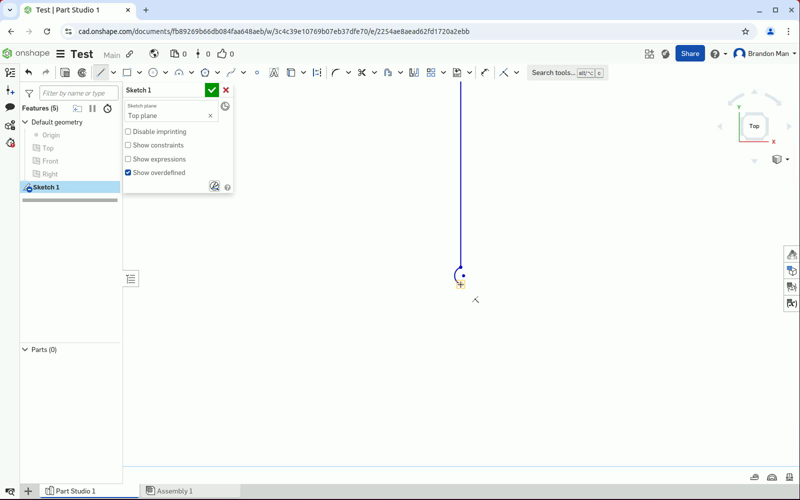
scroll(-6)
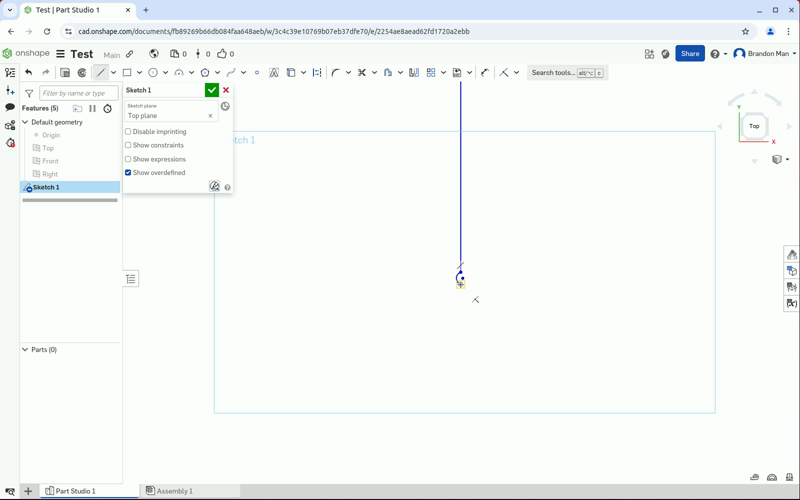
scroll(-6)
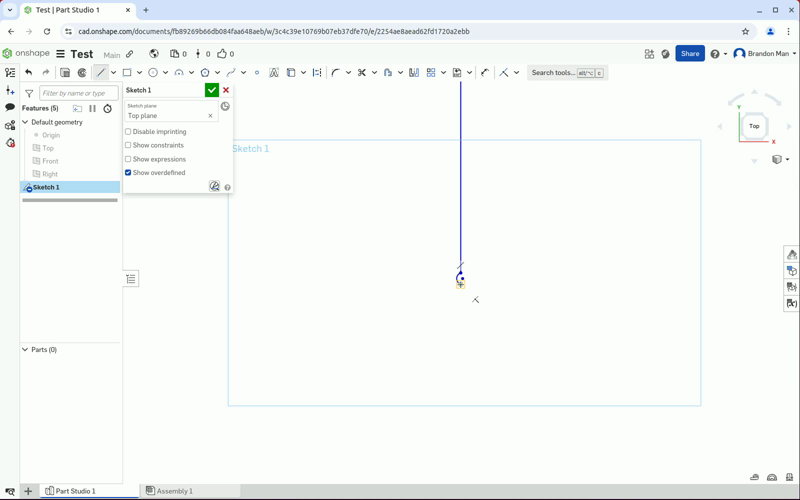
scroll(-6)
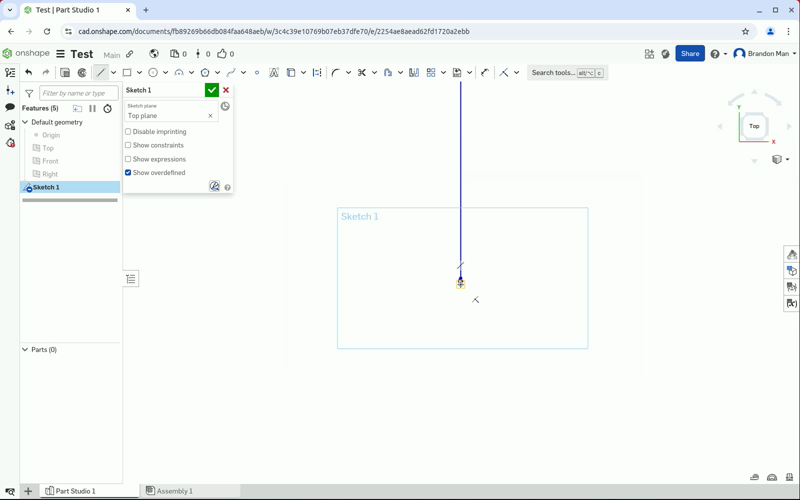
scroll(-6)
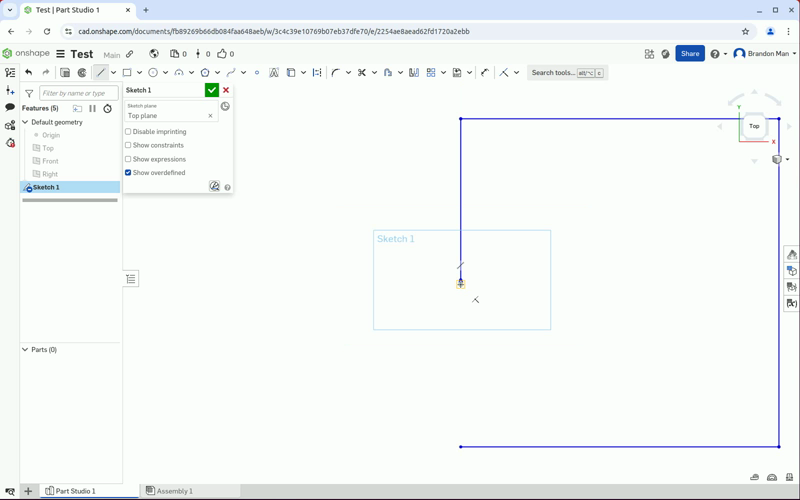
scroll(-6)
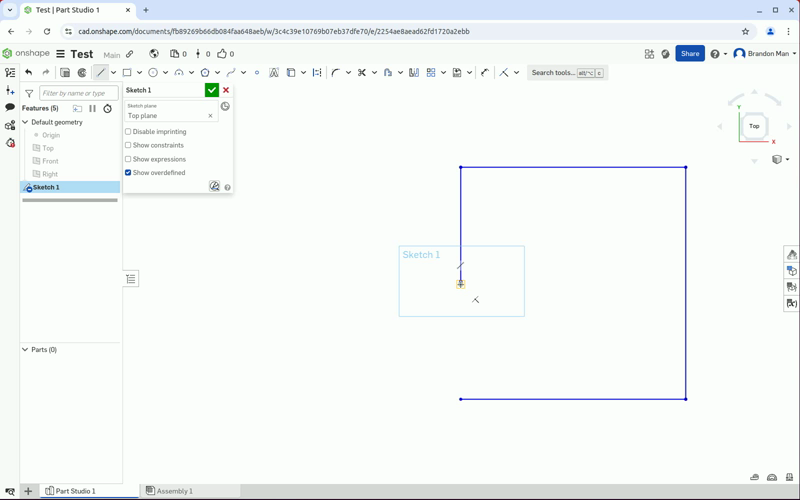
scroll(-6)
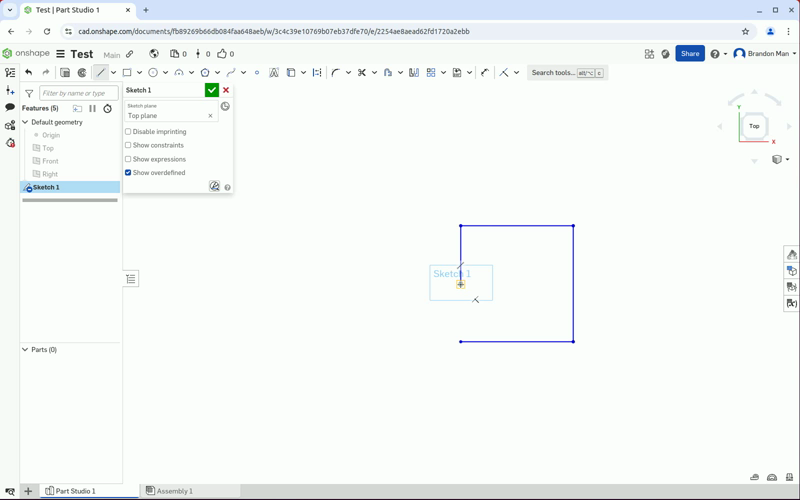
mouse_move(490, 284)
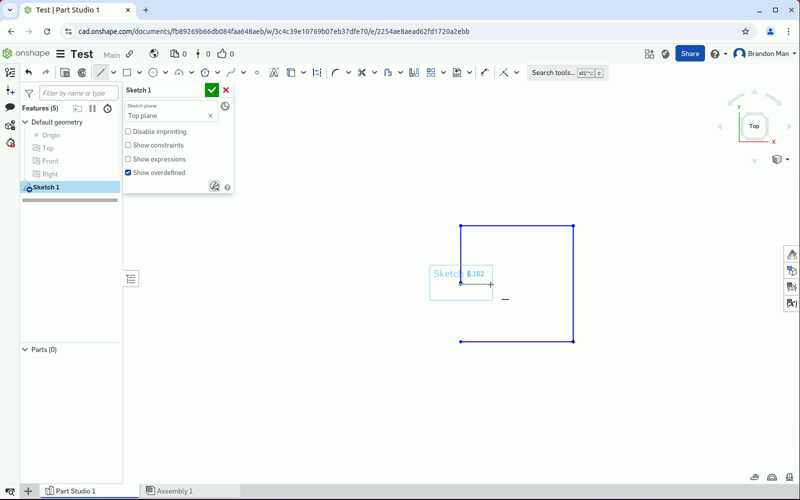
key_down(shift)
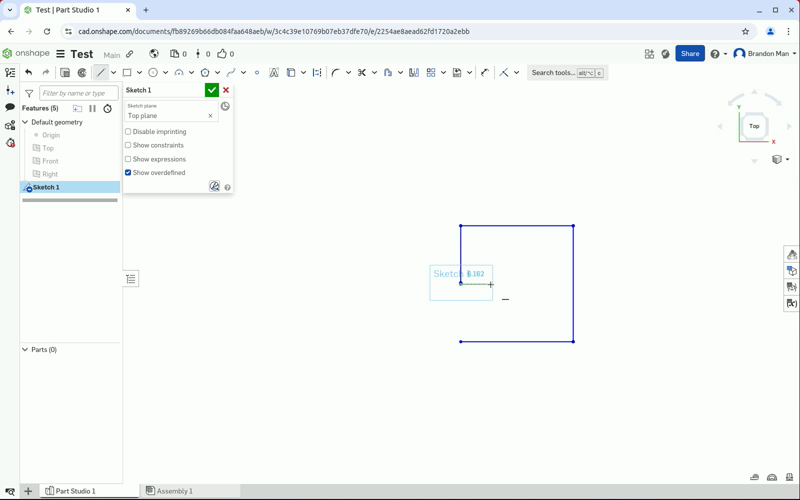
mouse_move(460, 341)
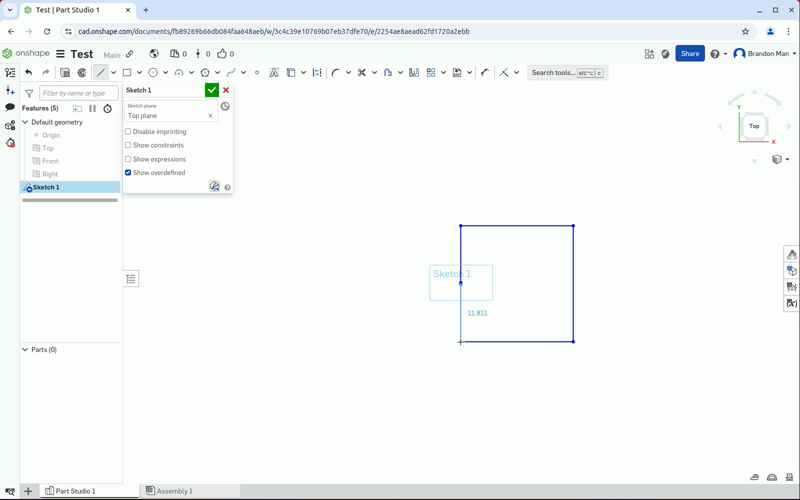
key_up(shift)
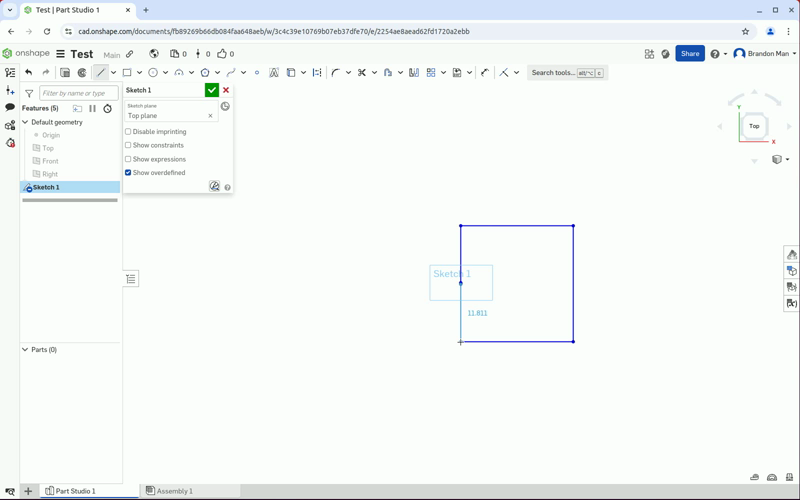
click(460, 341)
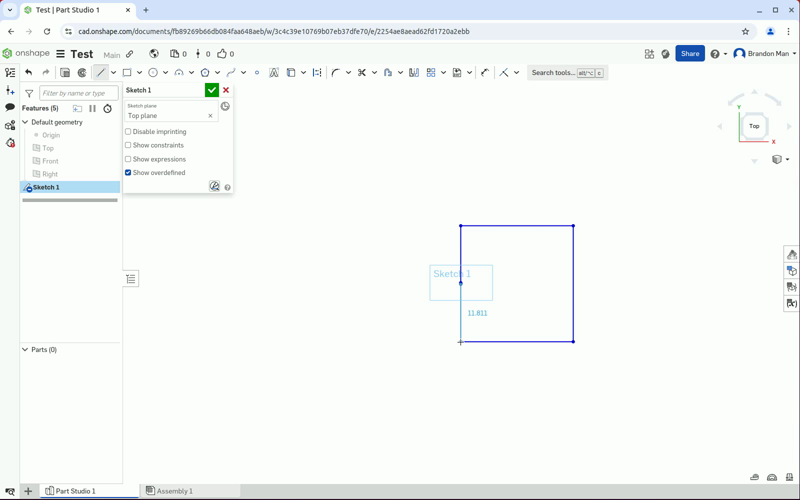
key(esc)
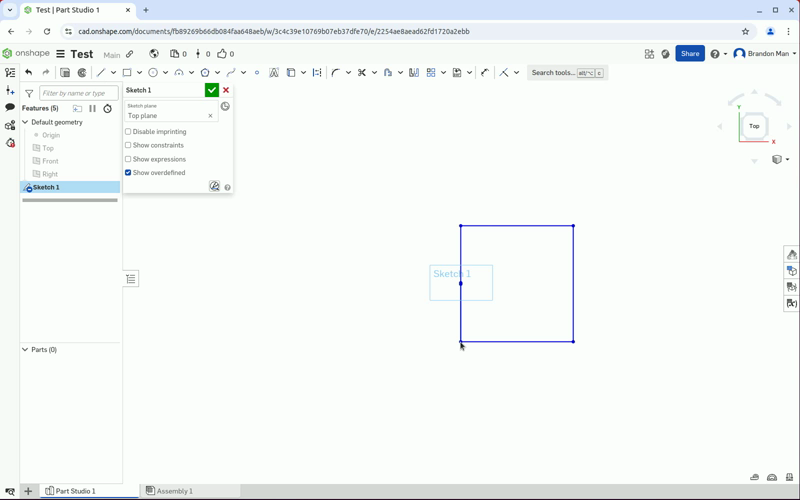
key(l)
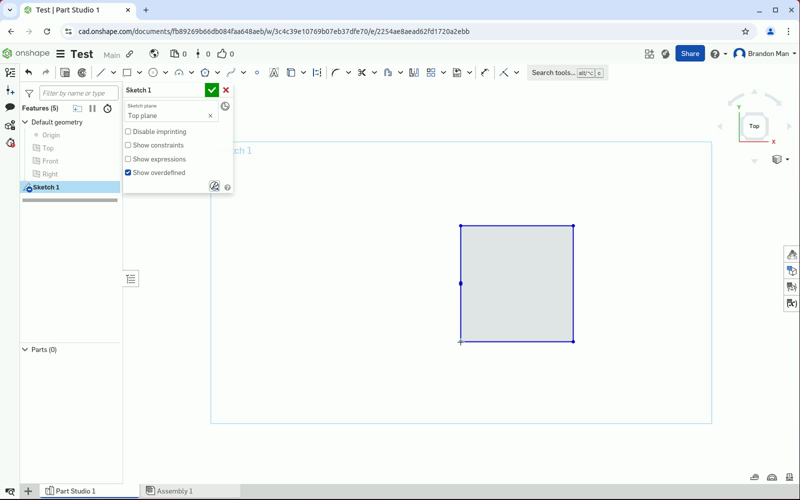
key_down(shift)
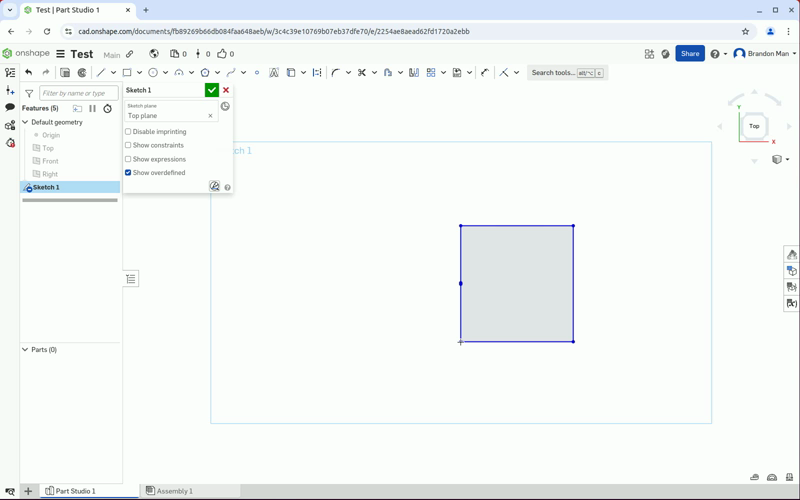
mouse_move(553, 285)
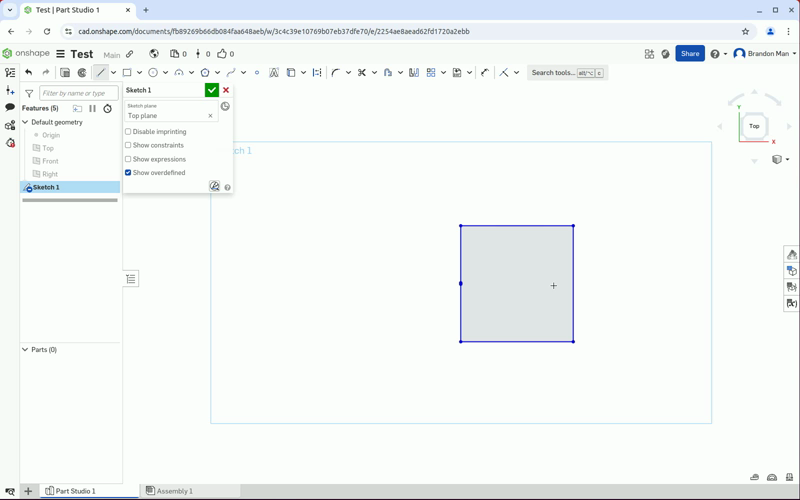
click(553, 285)
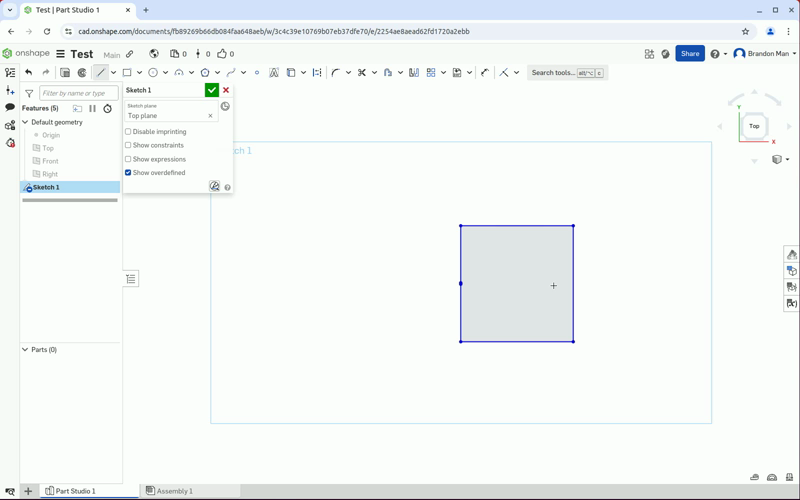
key_up(shift)
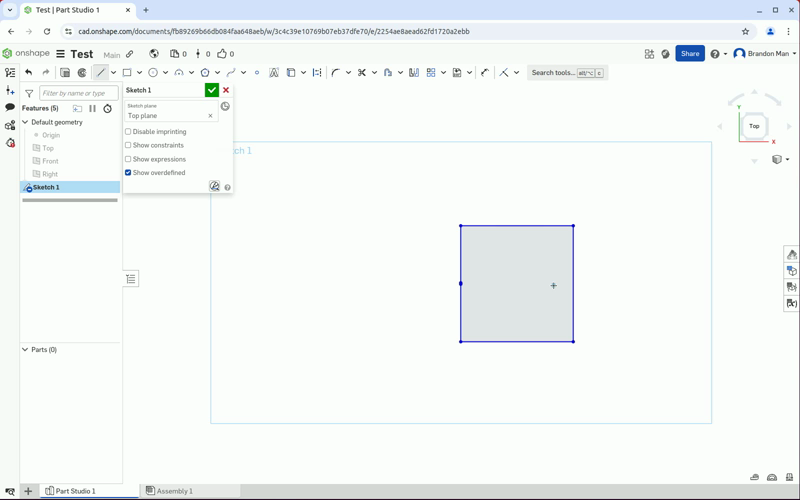
key_down(shift)
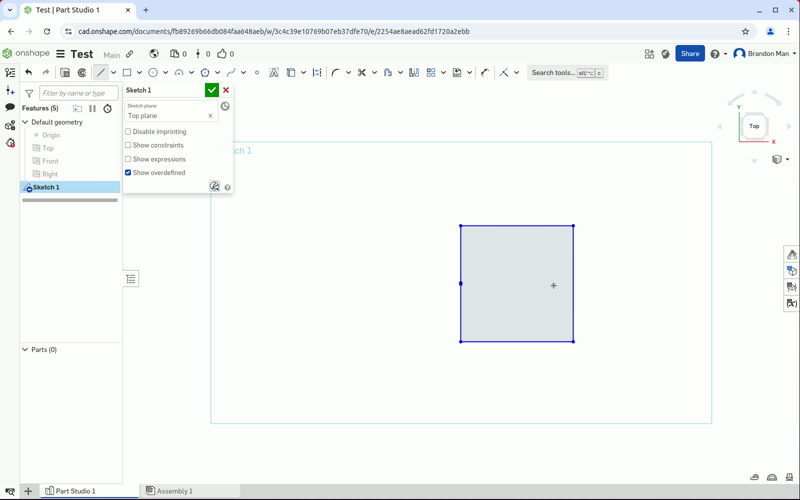
mouse_move(583, 285)
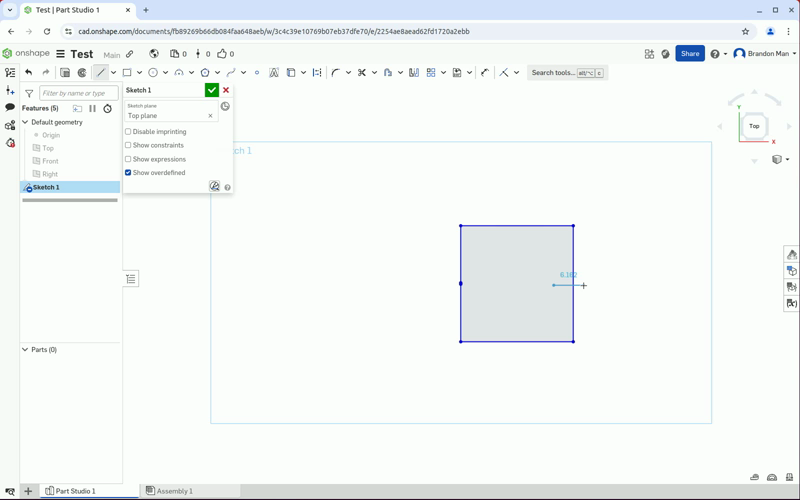
mouse_move(557, 285)
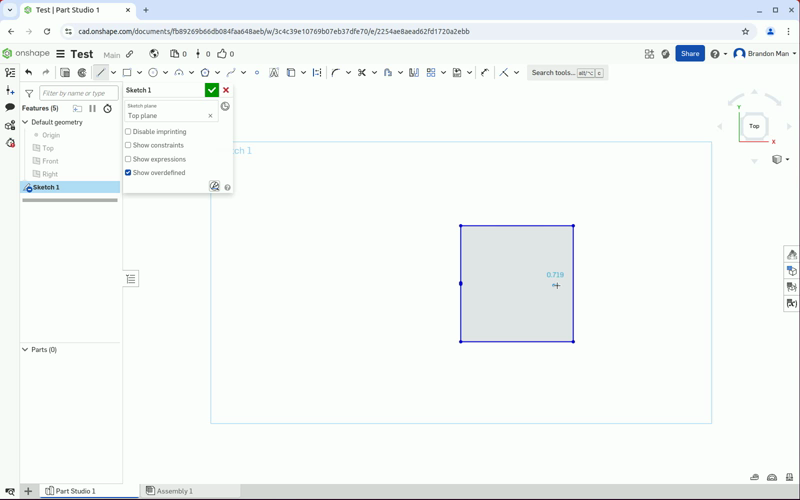
scroll(6)
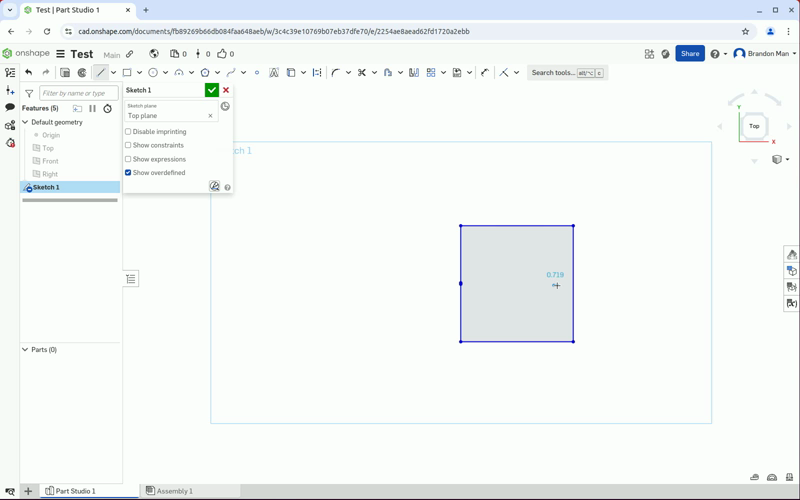
scroll(6)
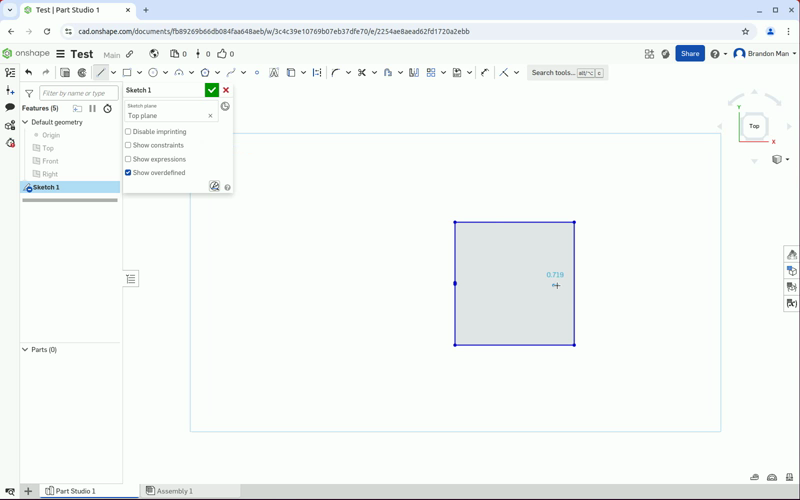
scroll(6)
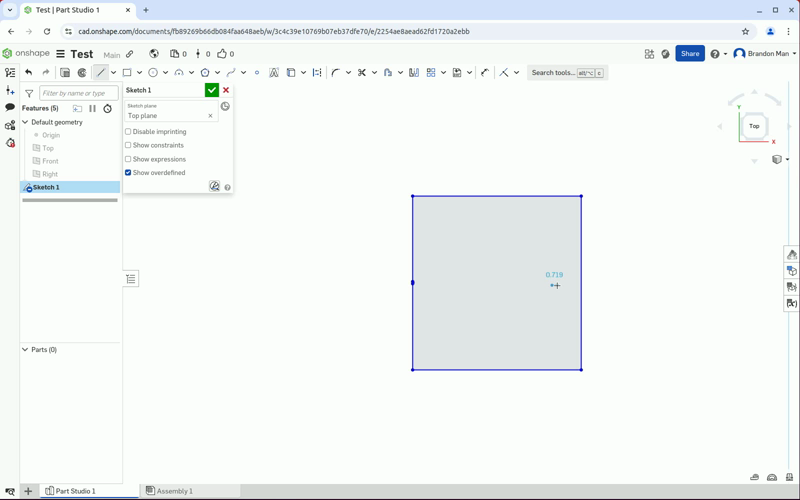
scroll(6)
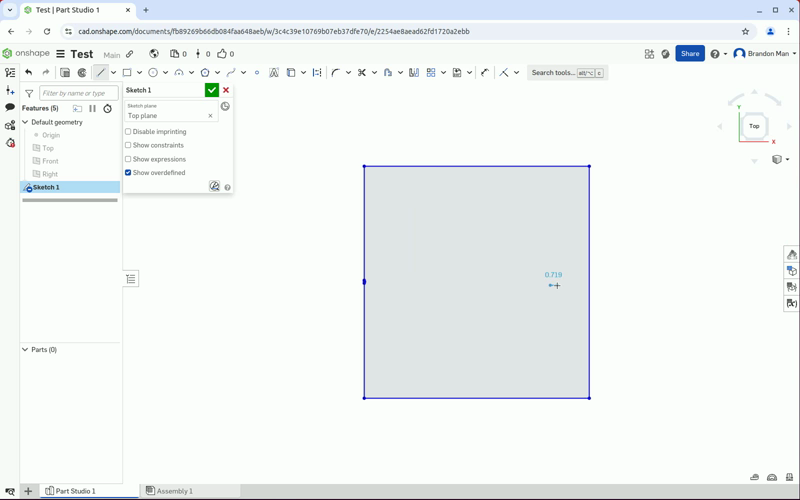
scroll(6)
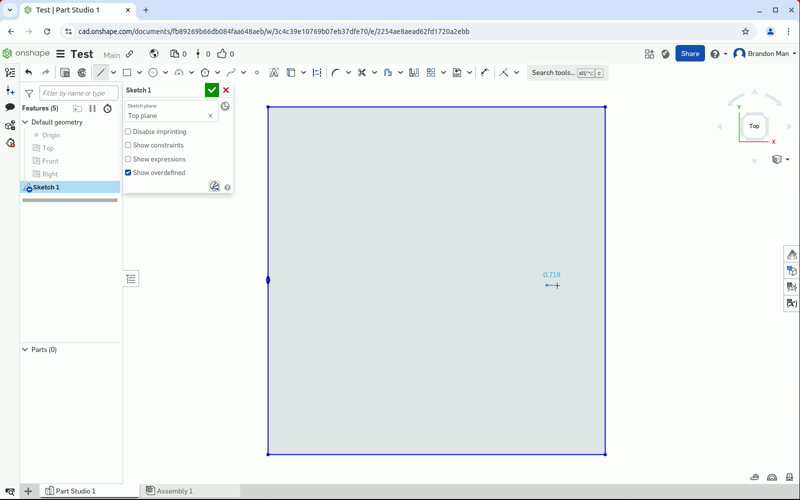
scroll(6)
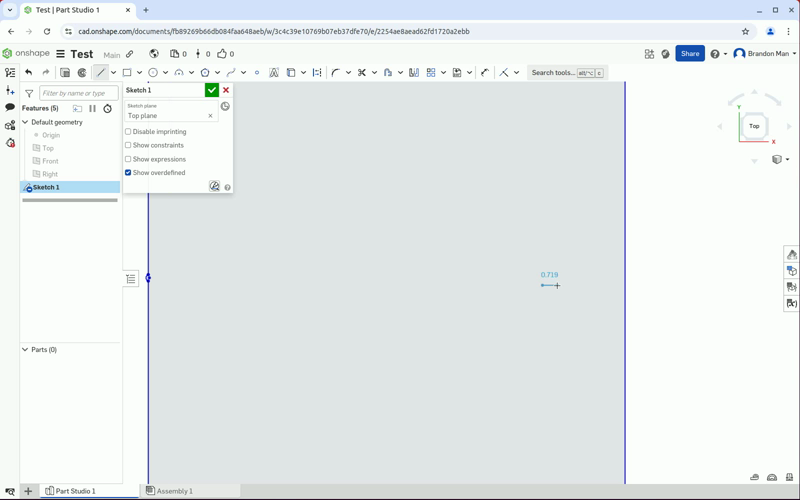
scroll(6)
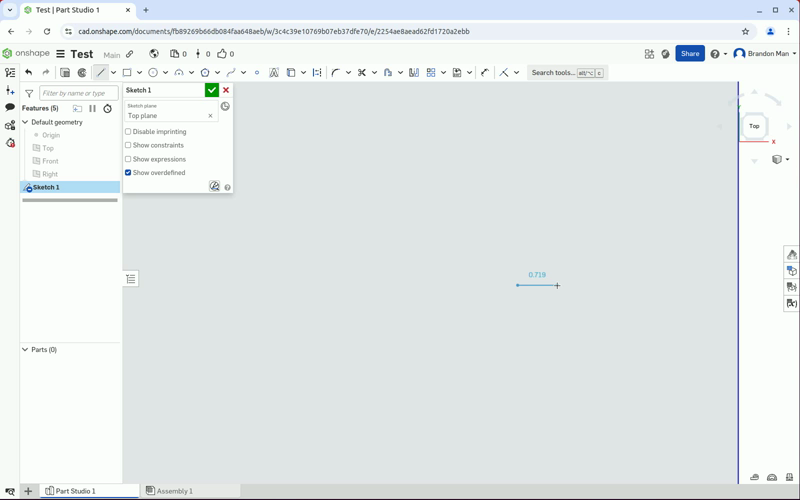
click(557, 285)
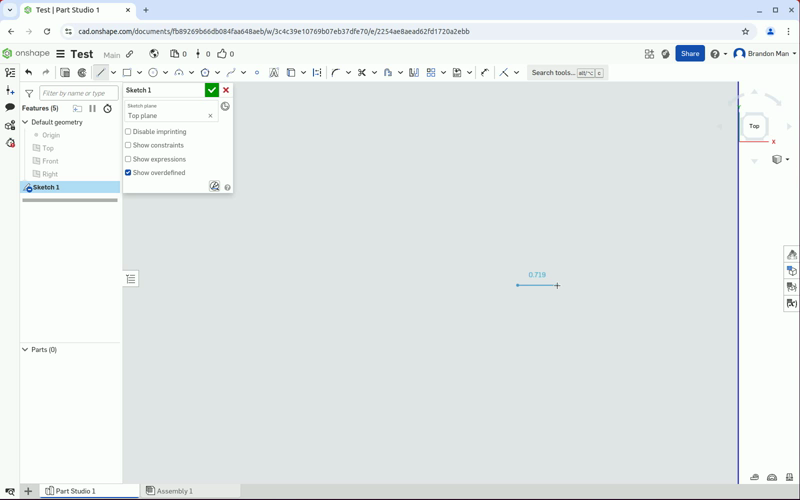
scroll(-6)
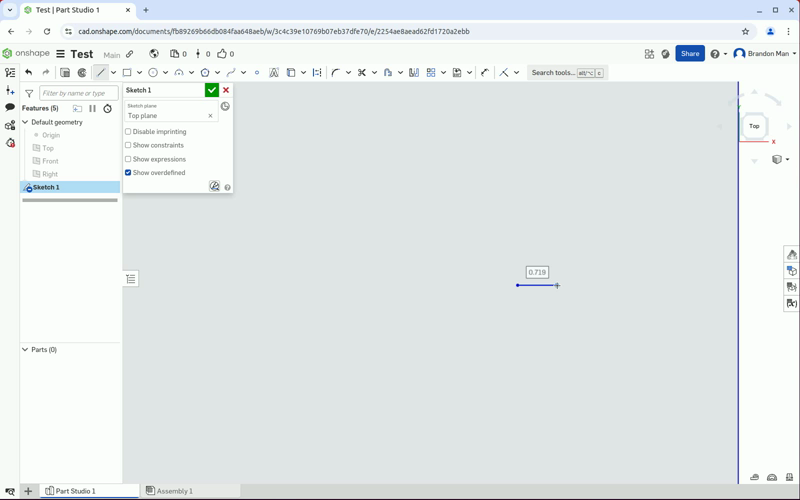
scroll(-6)
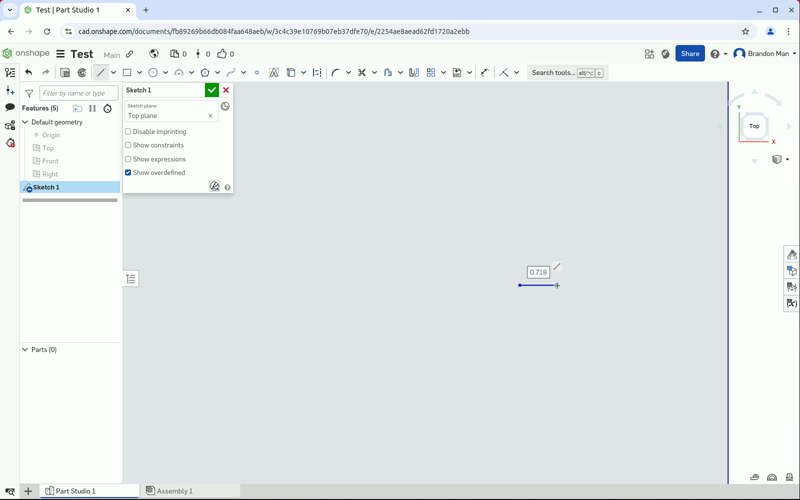
scroll(-6)
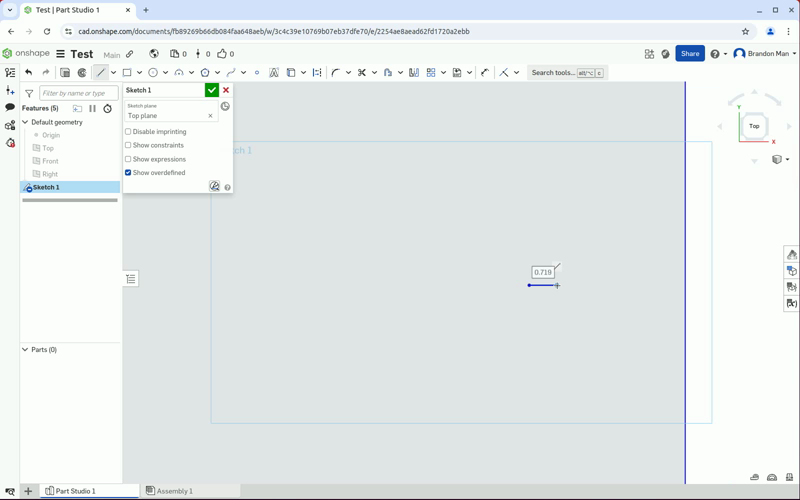
scroll(-6)
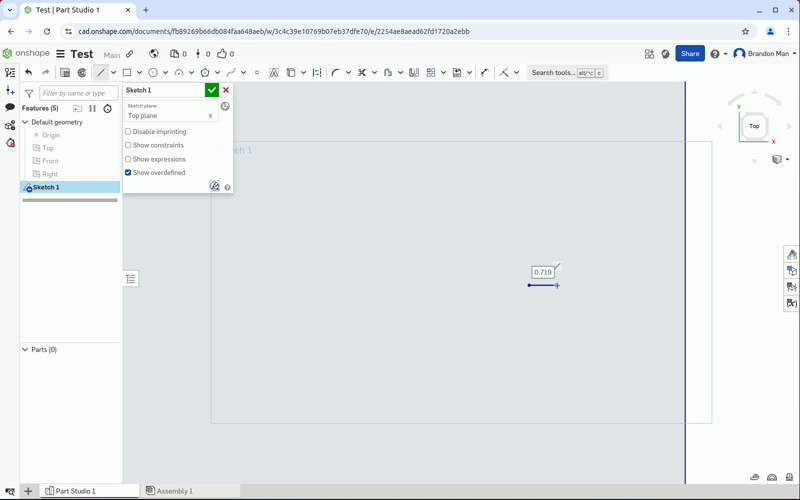
scroll(-6)
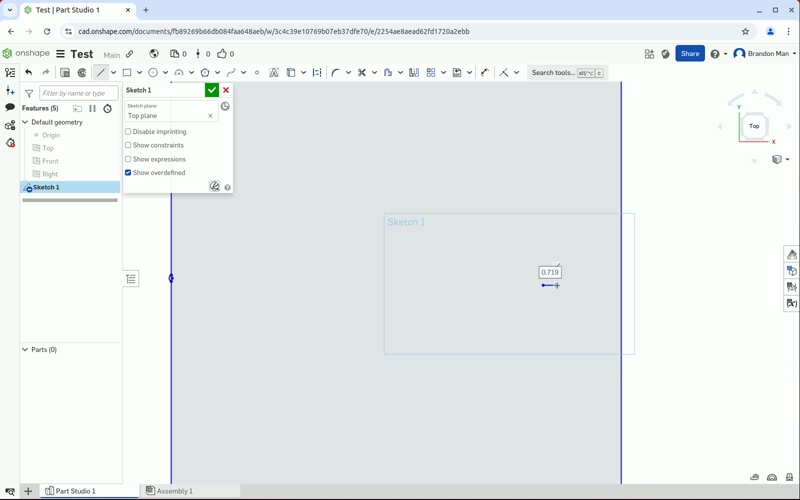
scroll(-6)
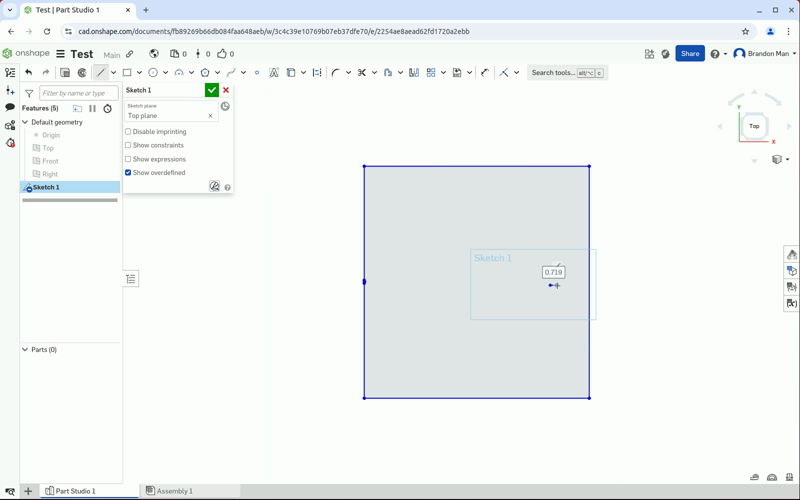
scroll(-6)
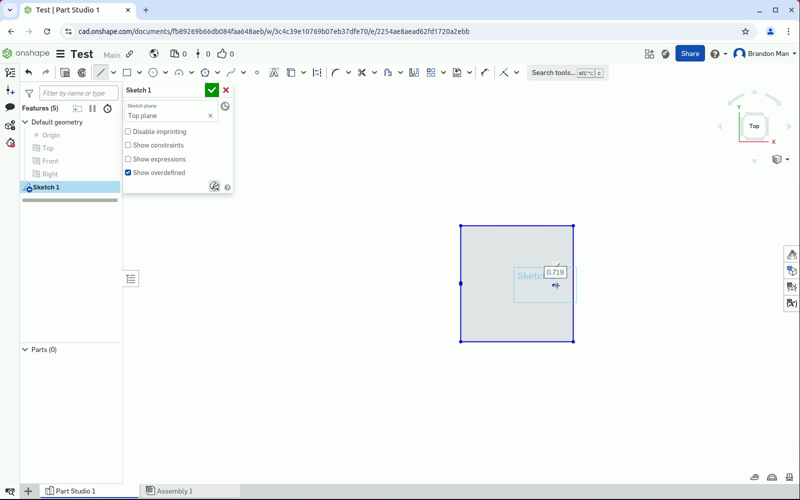
key_up(shift)
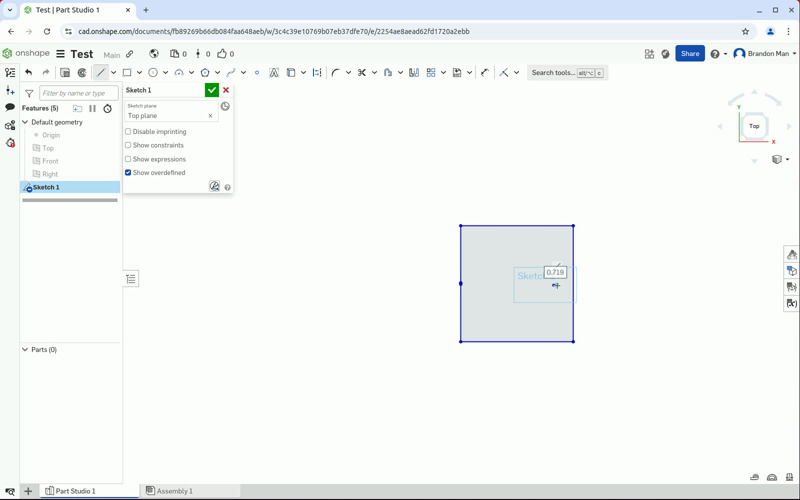
key(esc)
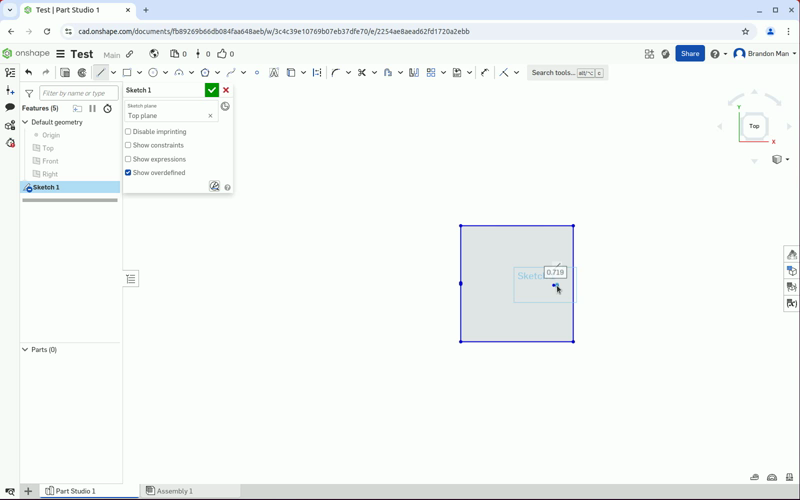
key(a)
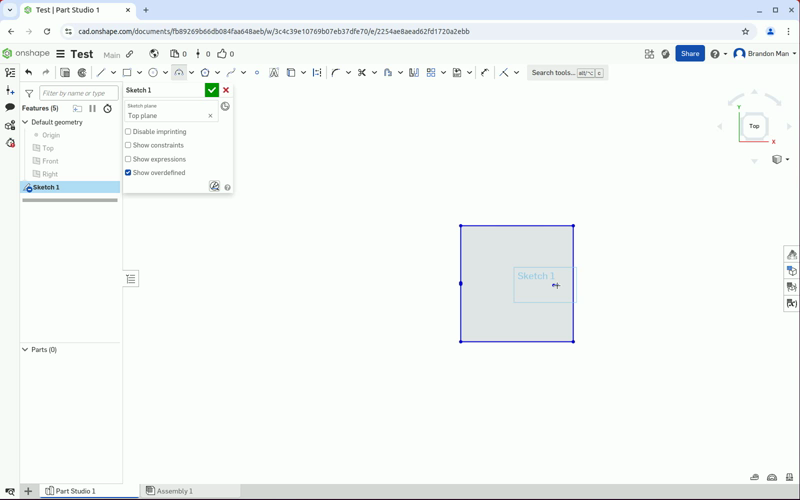
mouse_move(557, 285)
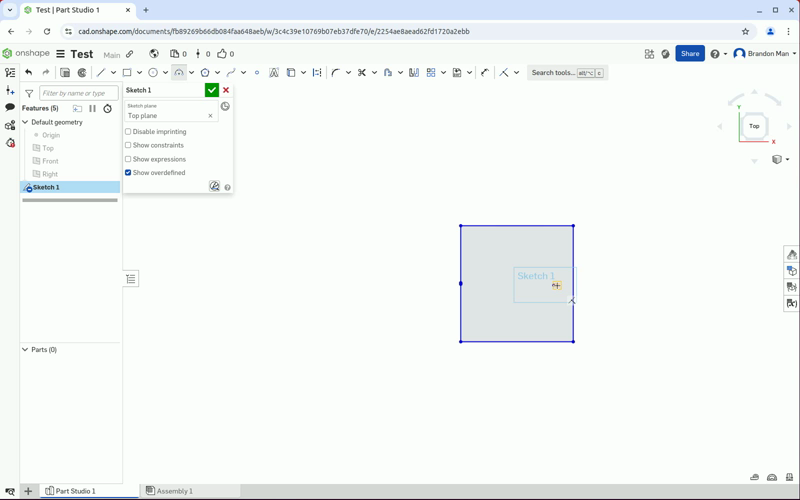
scroll(6)
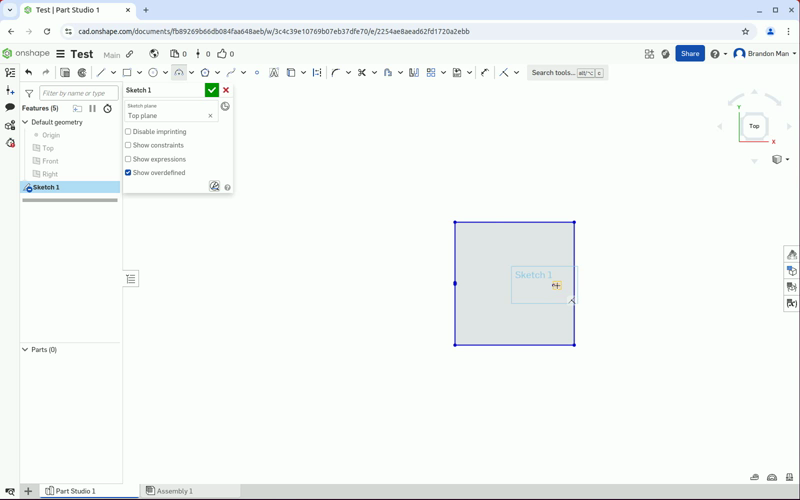
scroll(6)
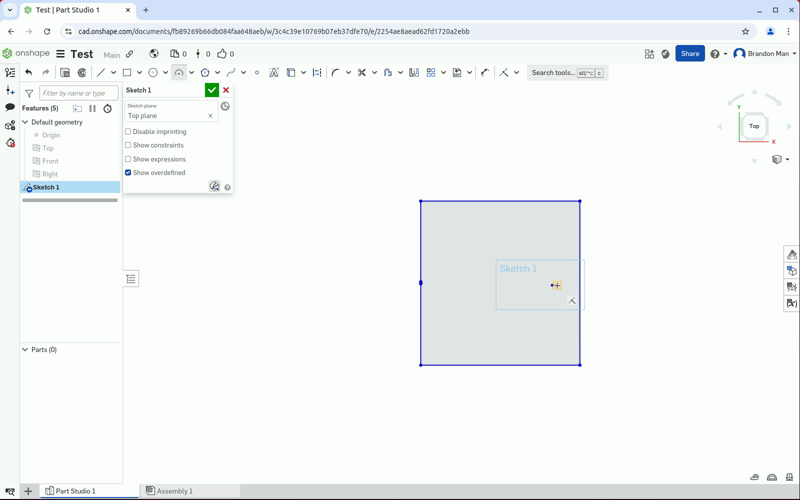
scroll(6)
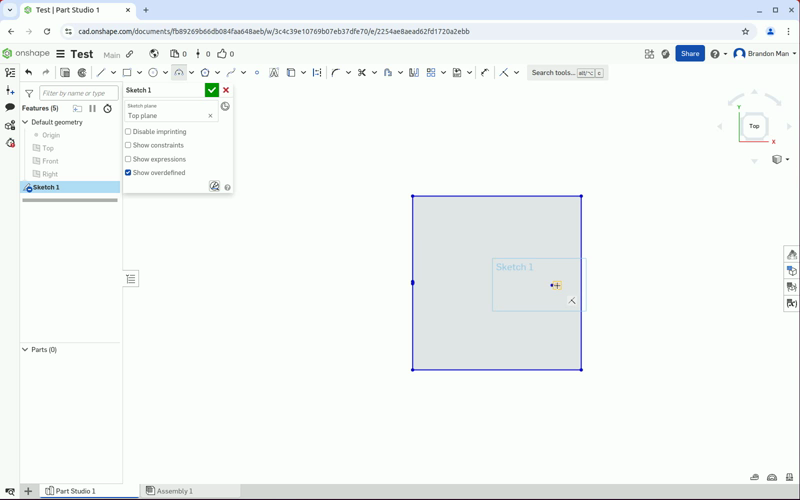
scroll(6)
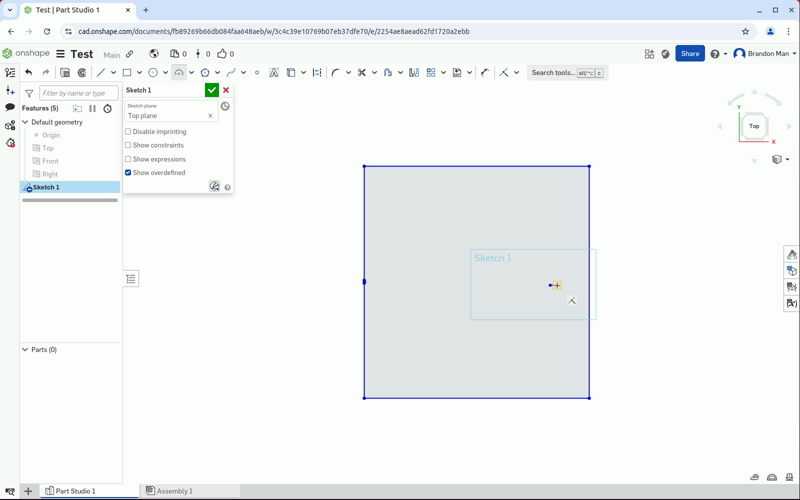
scroll(6)
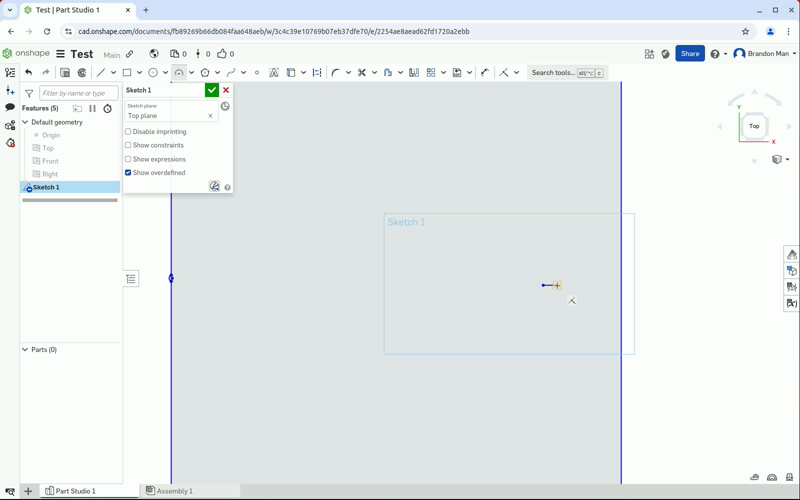
scroll(6)
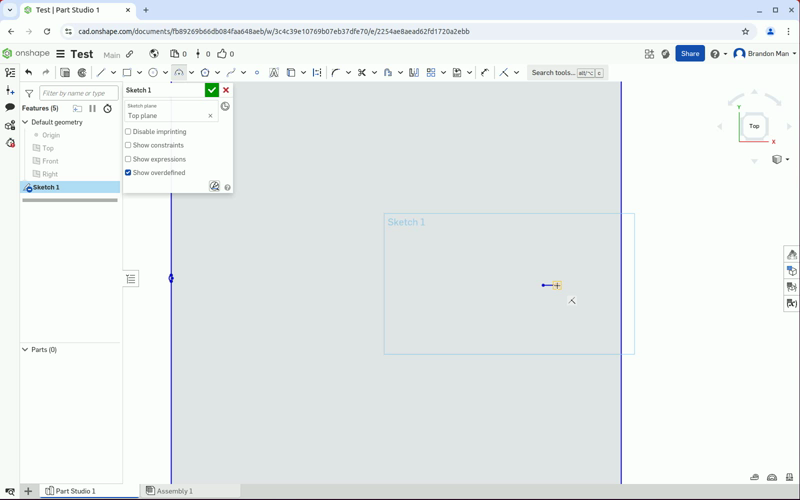
scroll(6)
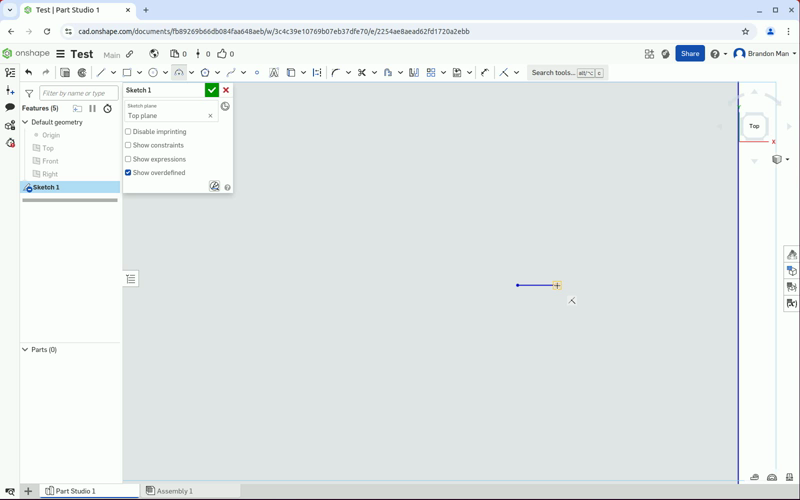
click(557, 285)
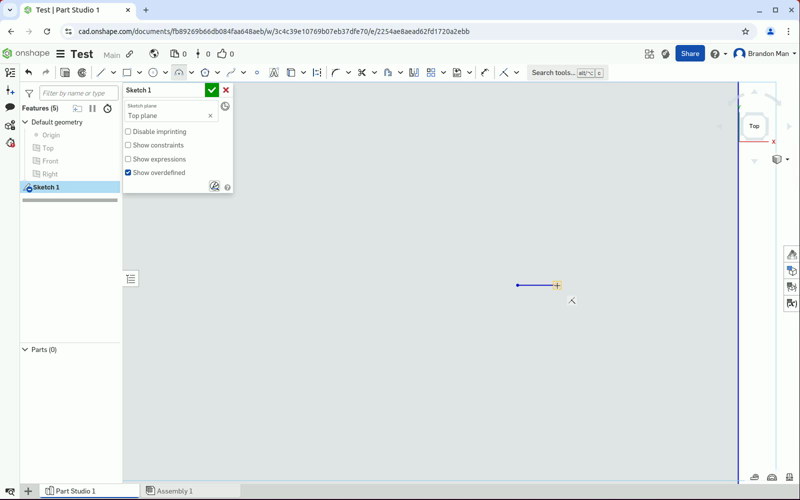
scroll(-6)
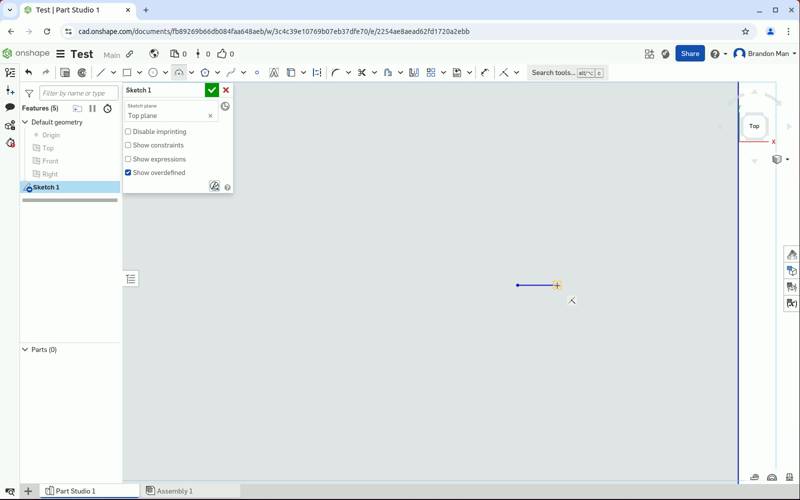
scroll(-6)
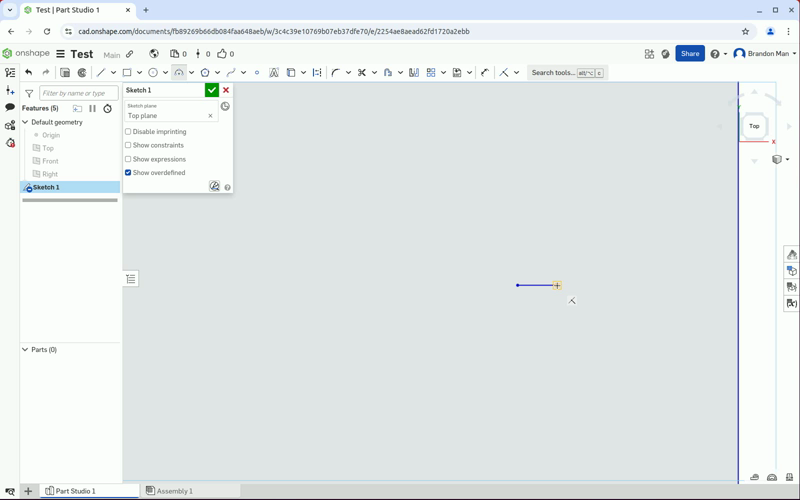
scroll(-6)
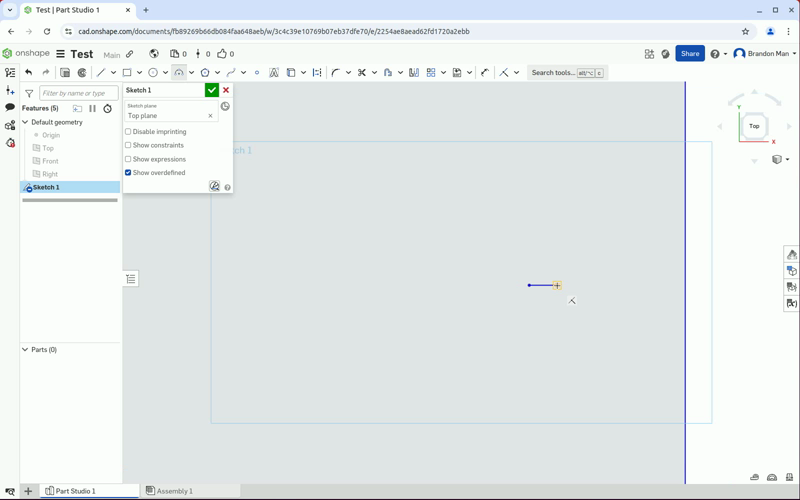
scroll(-6)
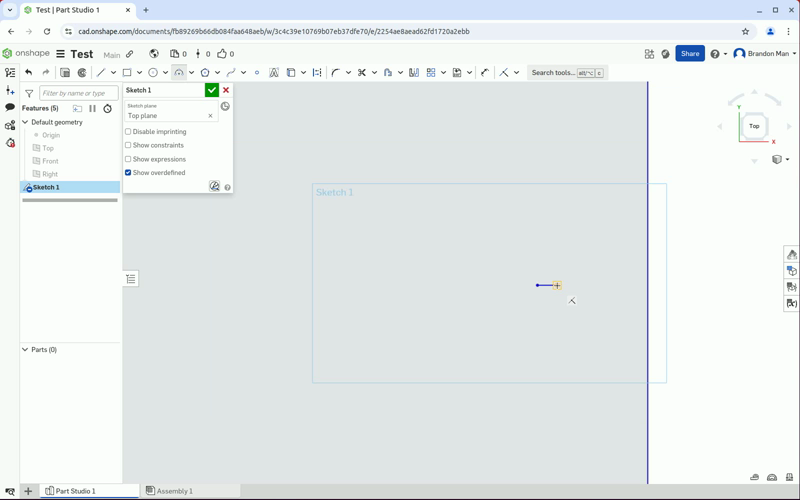
scroll(-6)
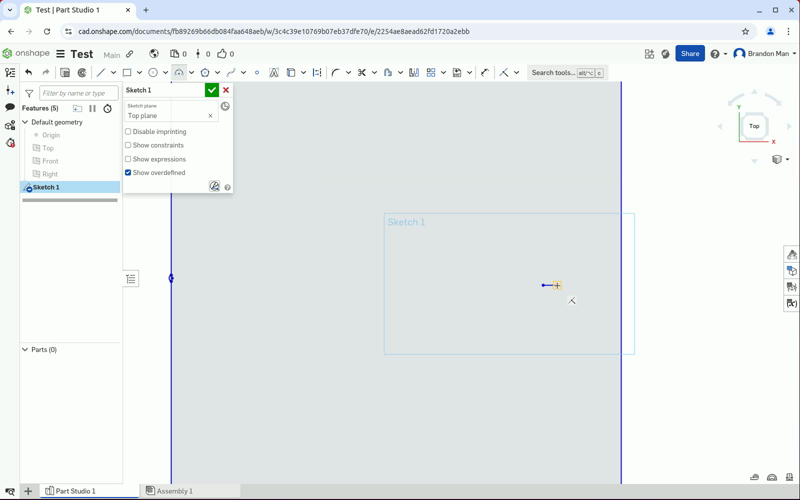
scroll(-6)
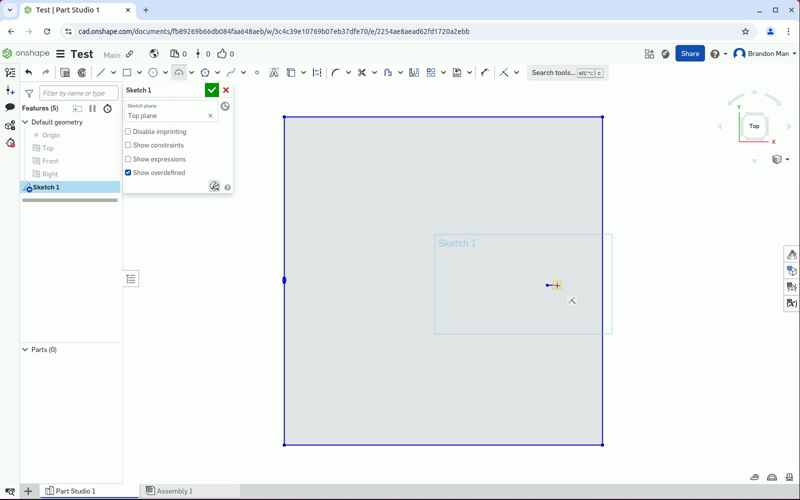
scroll(-6)
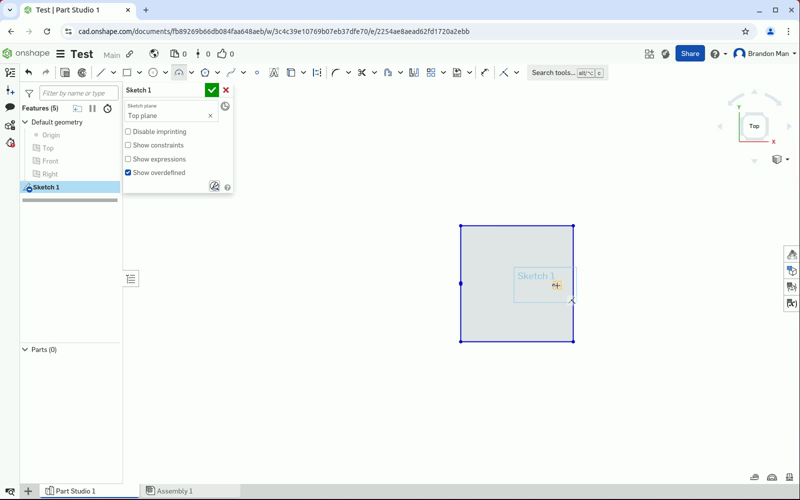
key_down(shift)
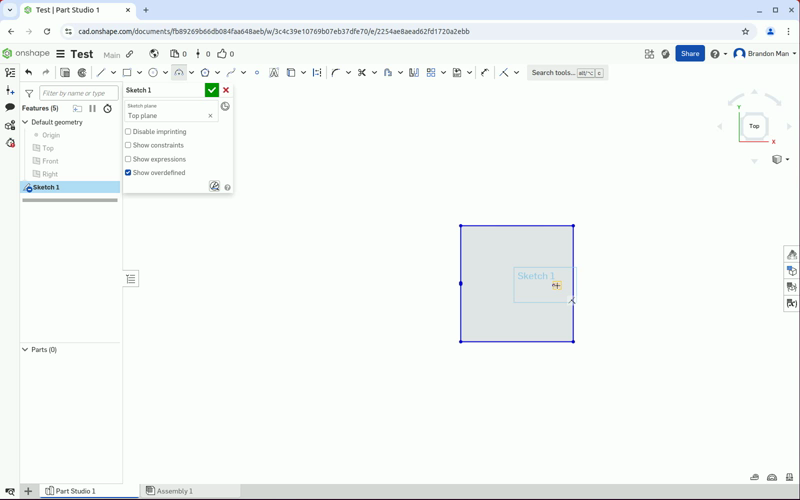
mouse_move(557, 281)
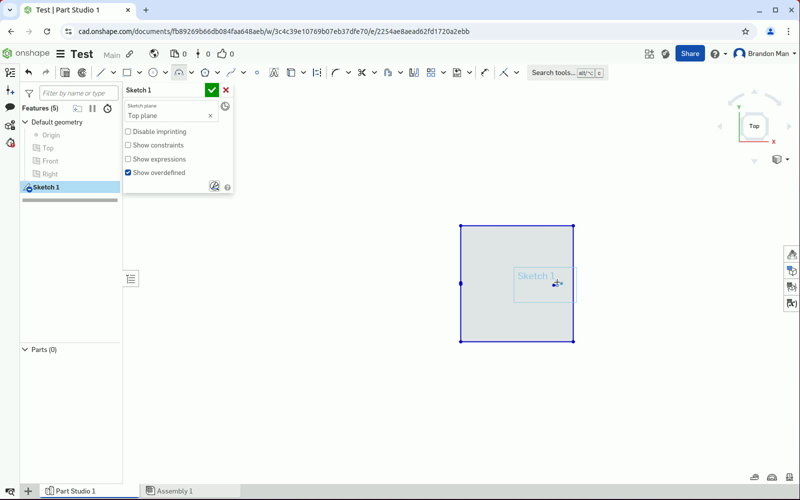
scroll(6)
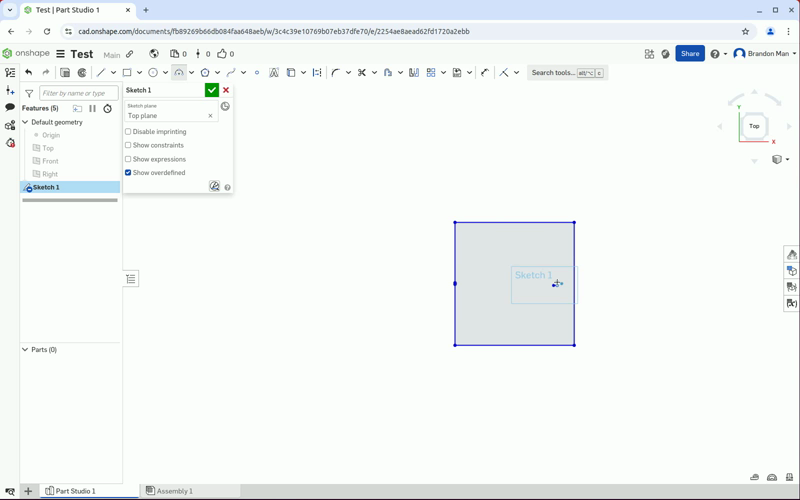
scroll(6)
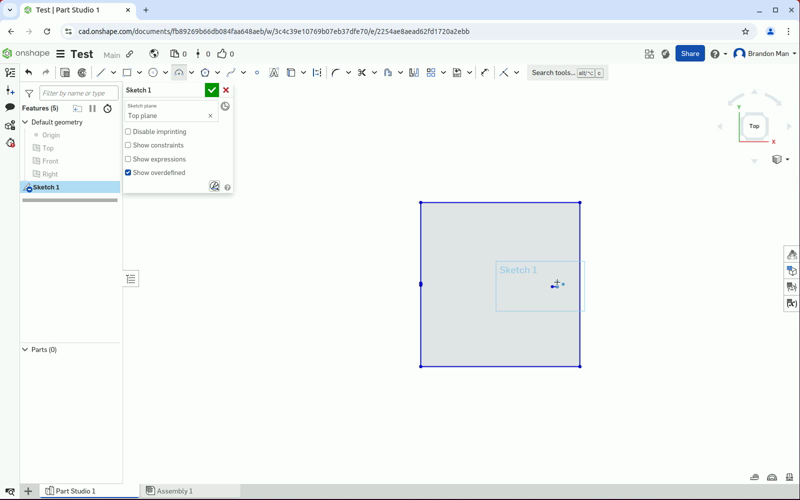
scroll(6)
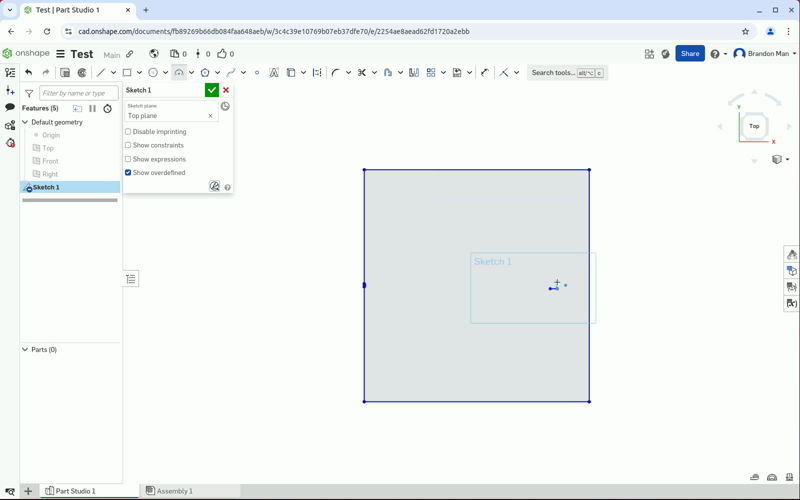
scroll(6)
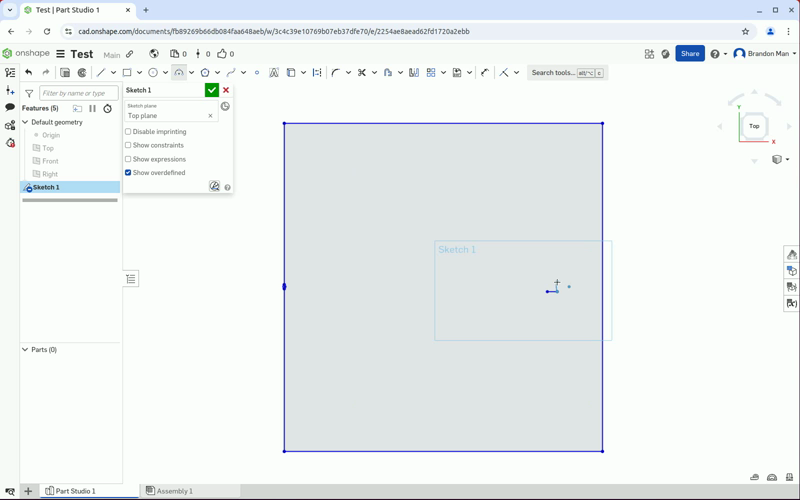
scroll(6)
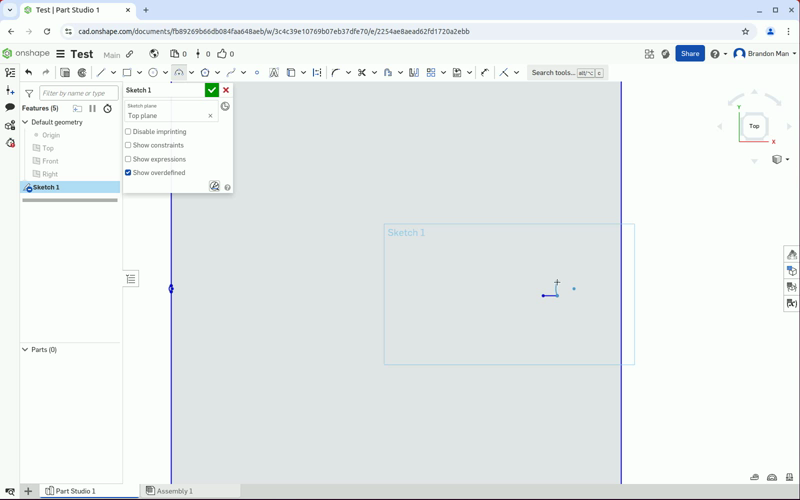
scroll(6)
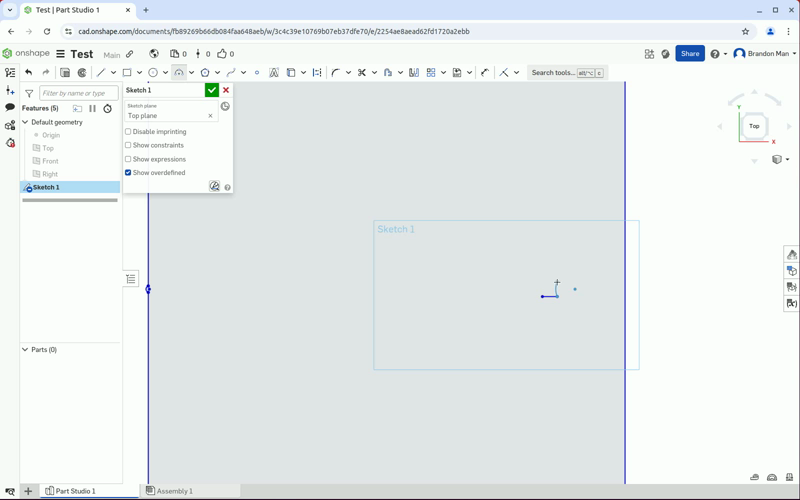
scroll(6)
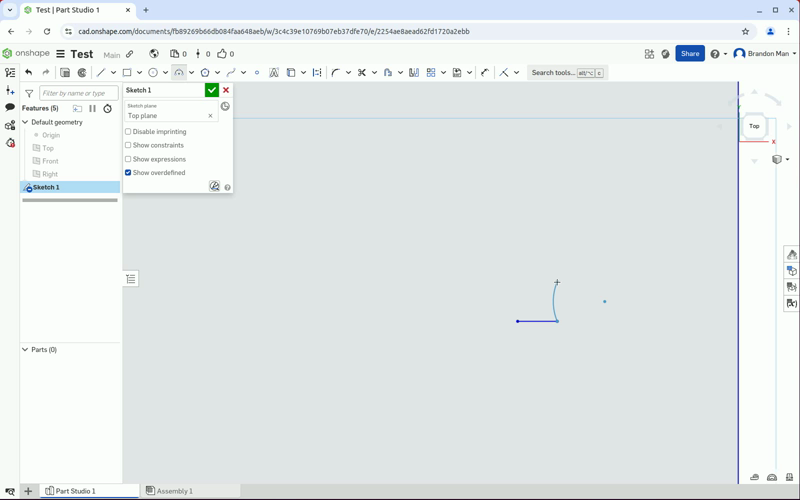
click(557, 281)
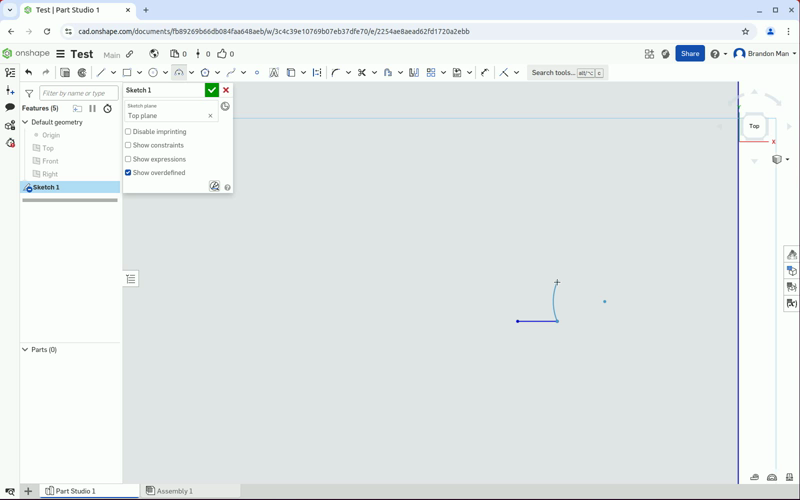
scroll(-6)
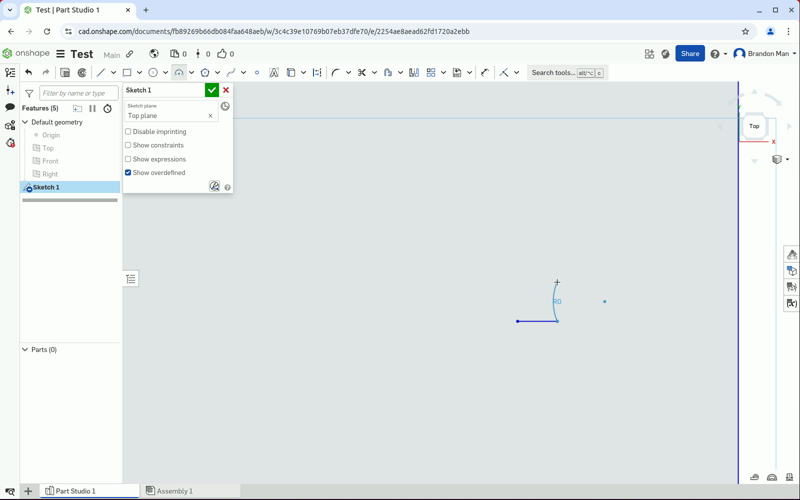
scroll(-6)
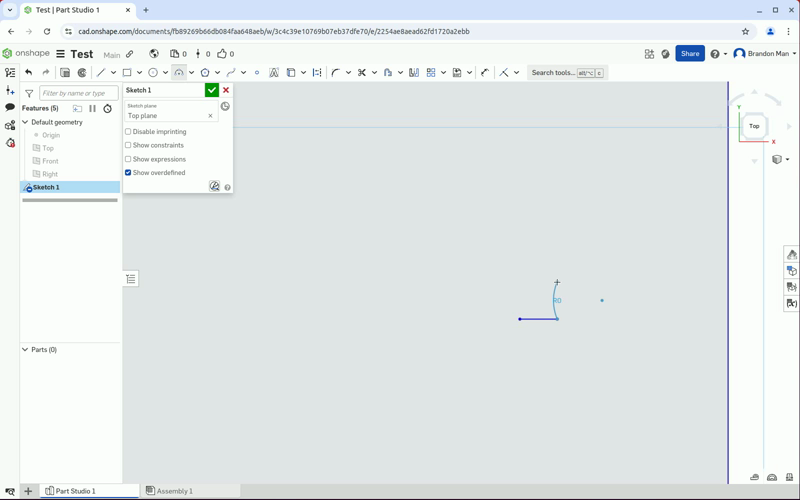
scroll(-6)
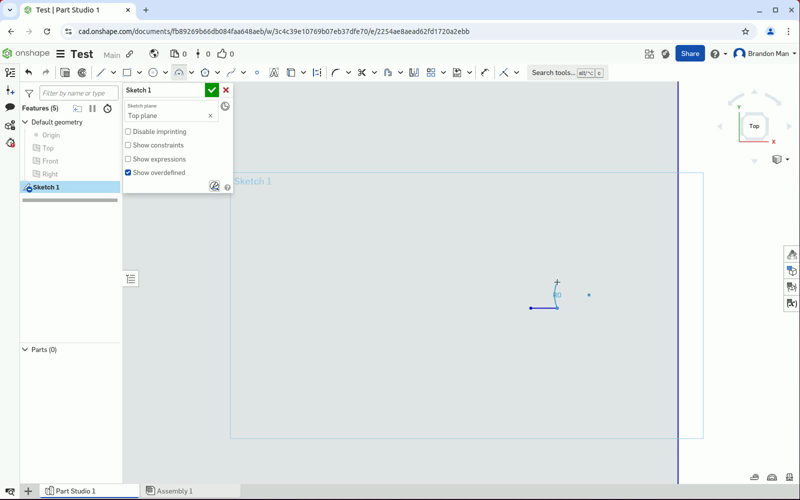
scroll(-6)
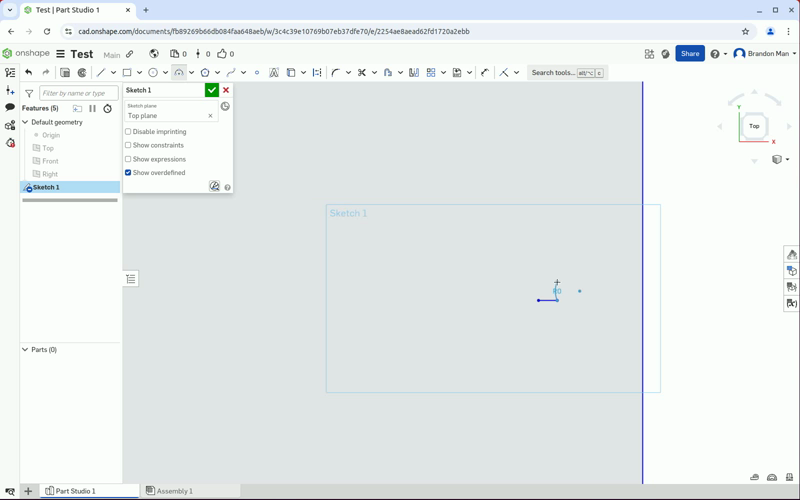
scroll(-6)
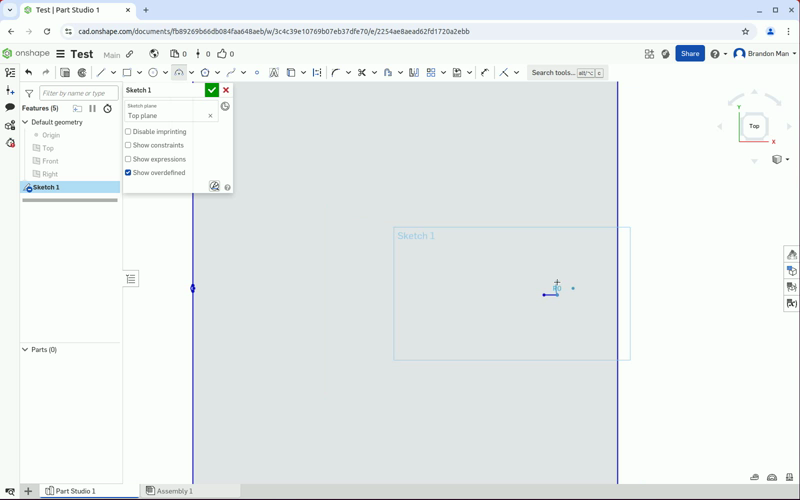
scroll(-6)
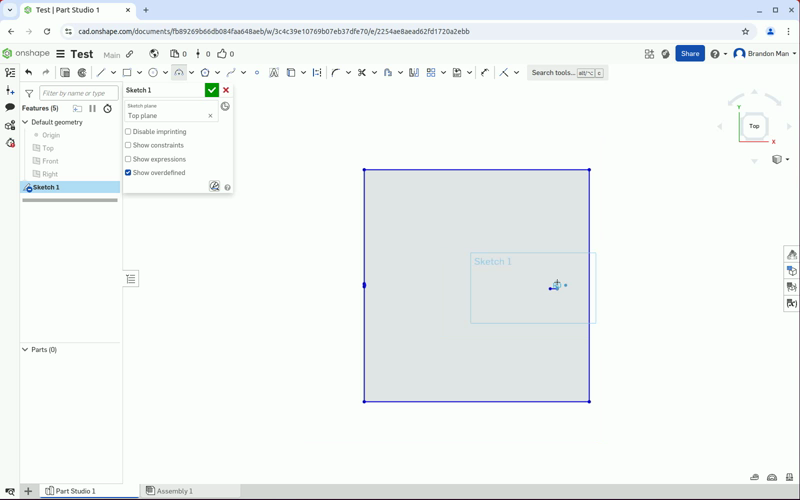
scroll(-6)
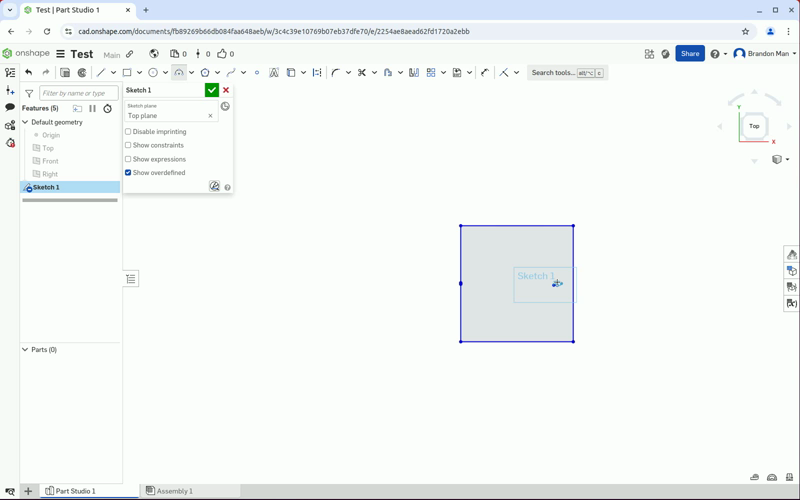
mouse_move(570, 283)
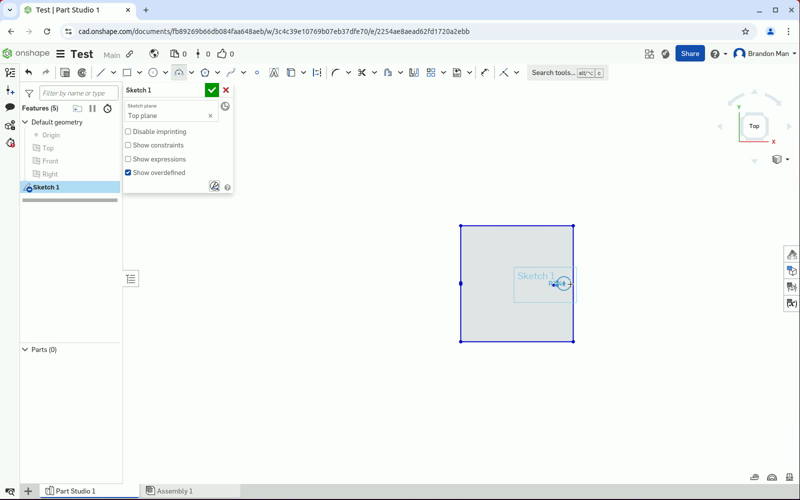
scroll(6)
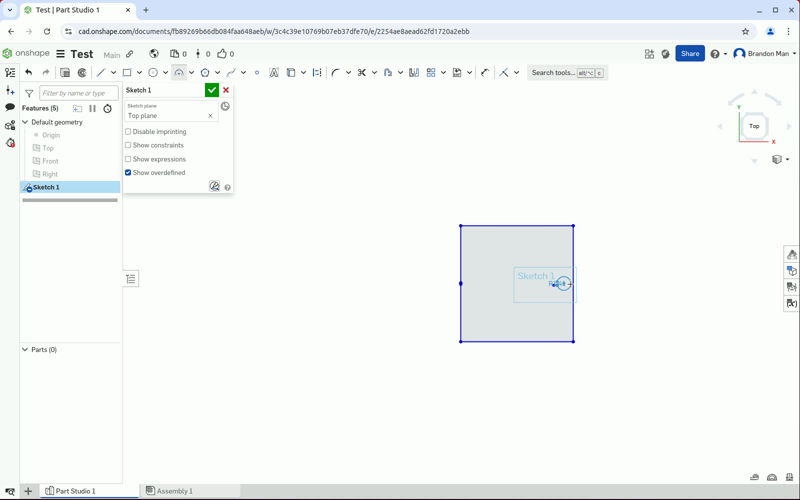
scroll(6)
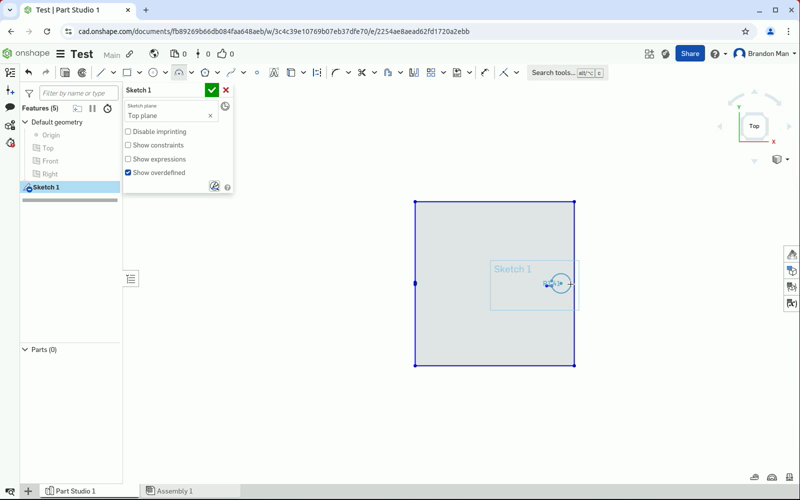
scroll(6)
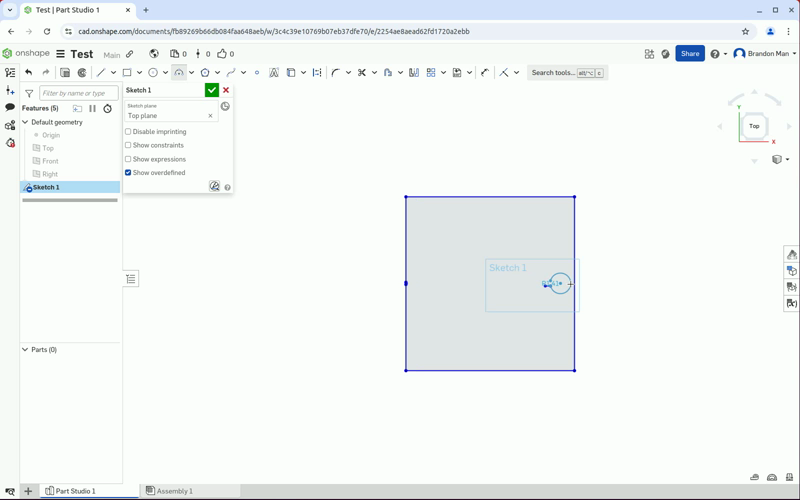
scroll(6)
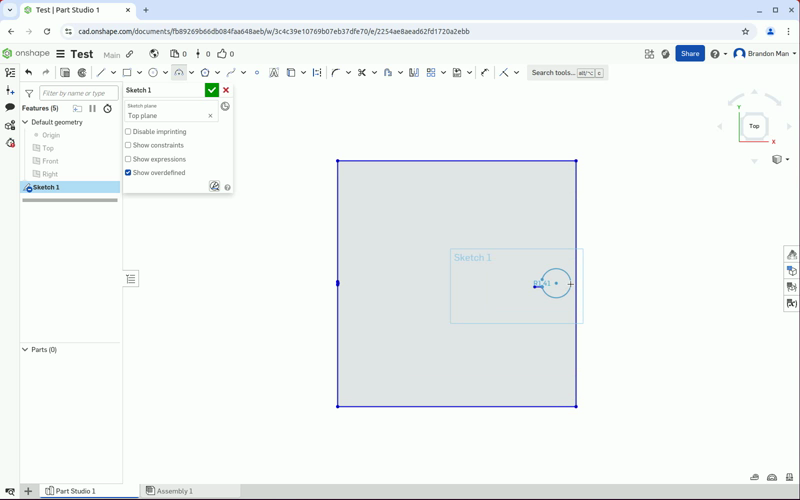
scroll(6)
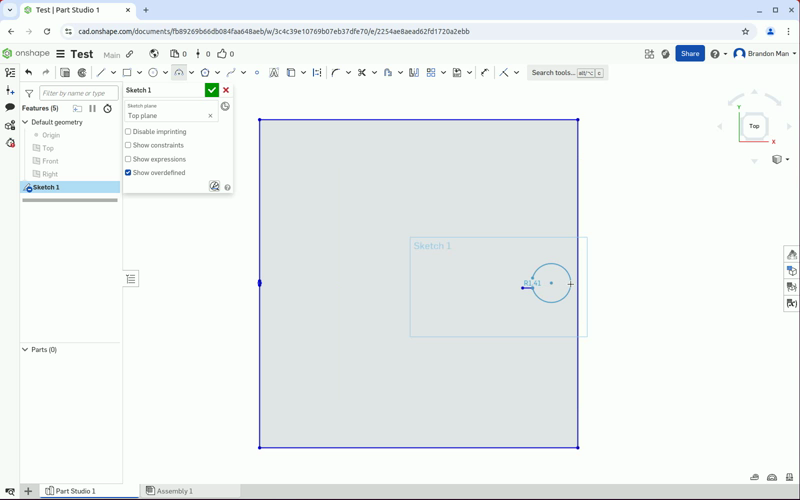
scroll(6)
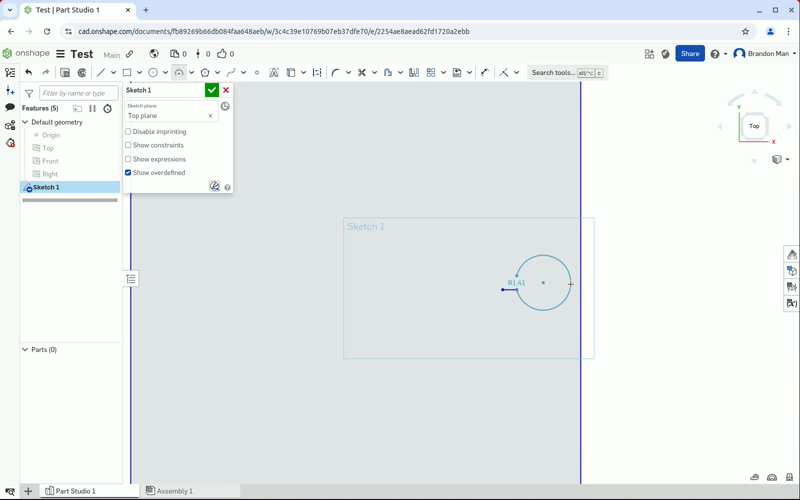
scroll(6)
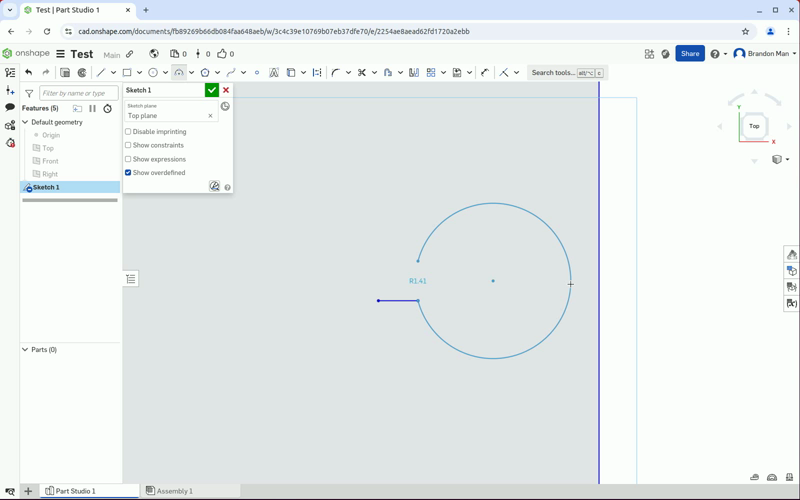
click(570, 283)
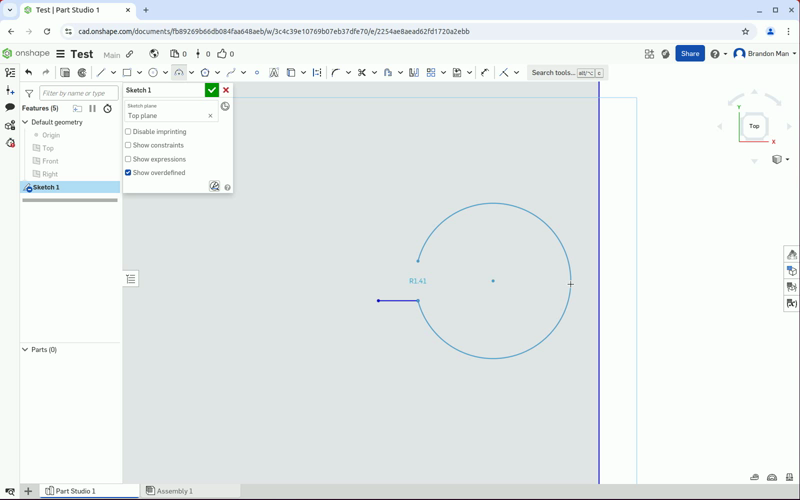
scroll(-6)
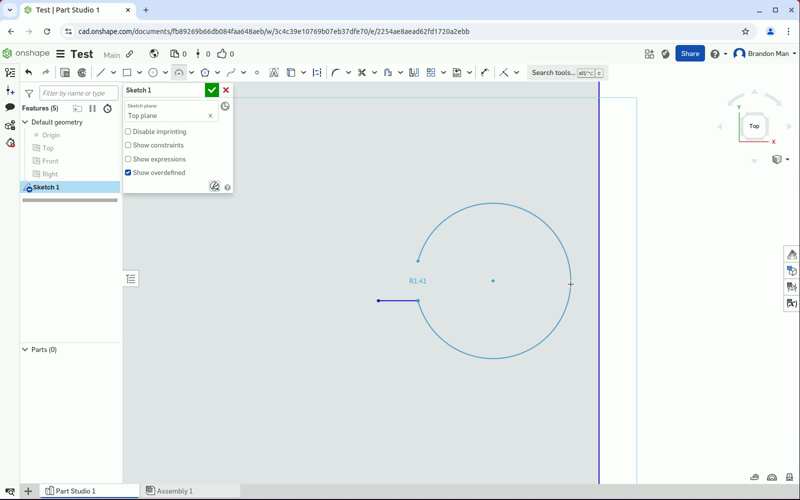
scroll(-6)
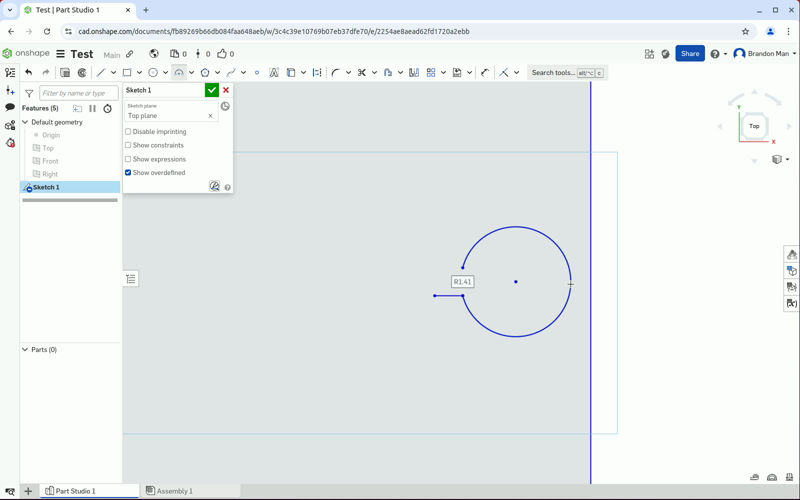
scroll(-6)
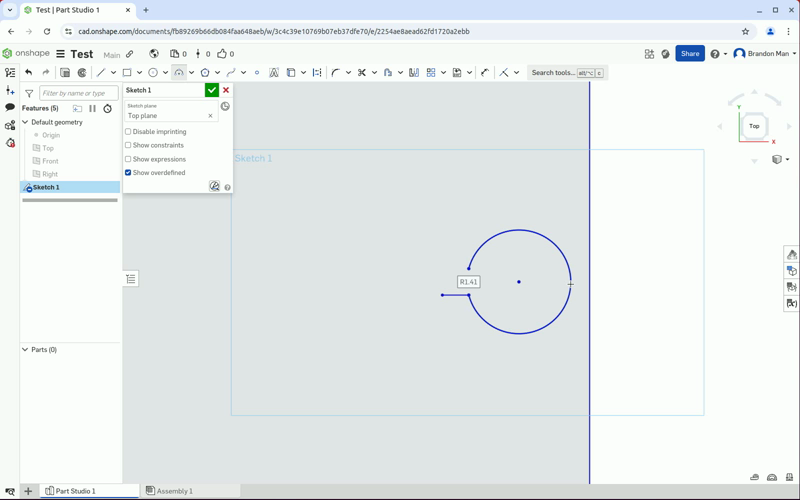
scroll(-6)
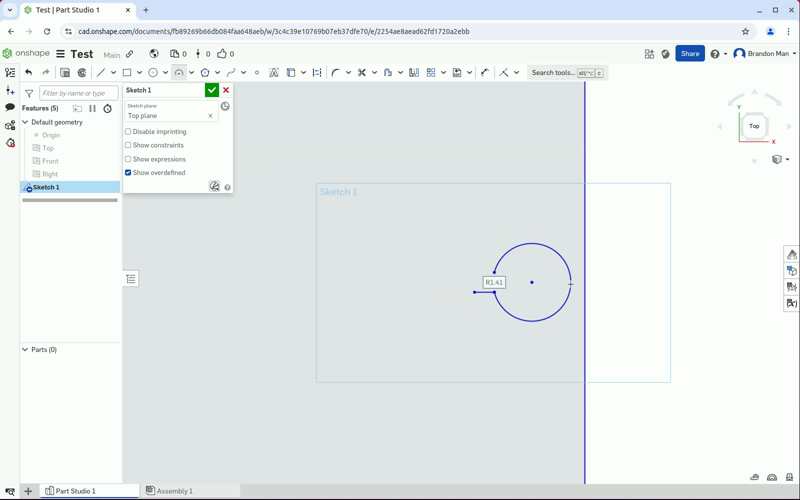
scroll(-6)
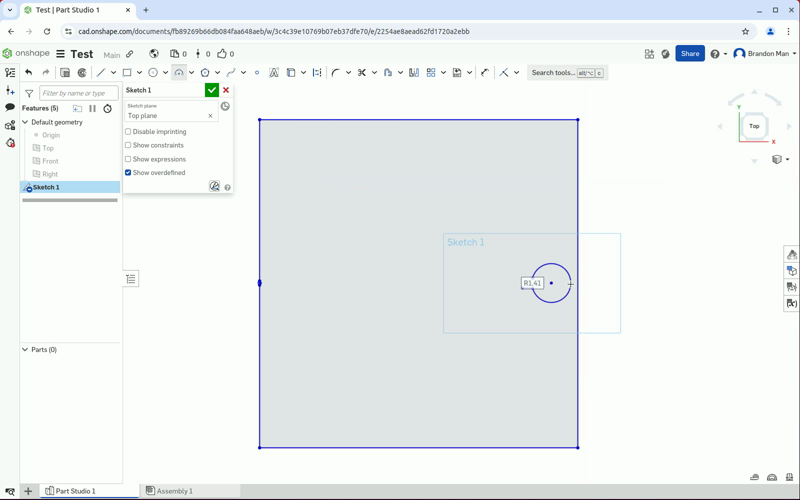
scroll(-6)
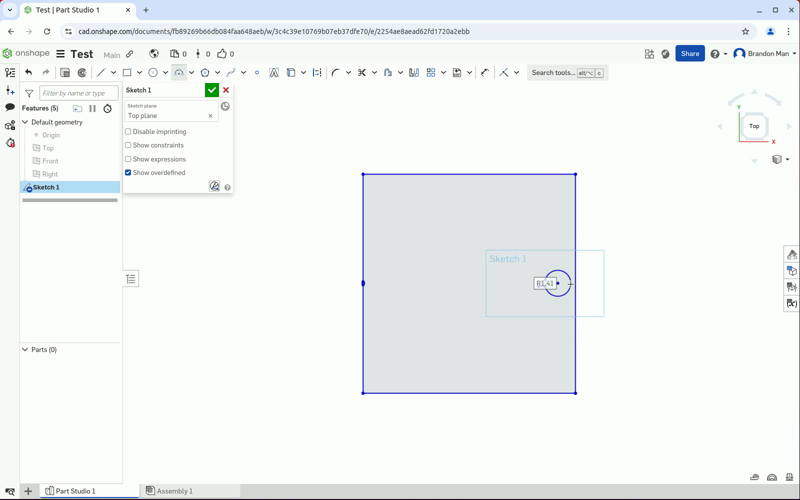
scroll(-6)
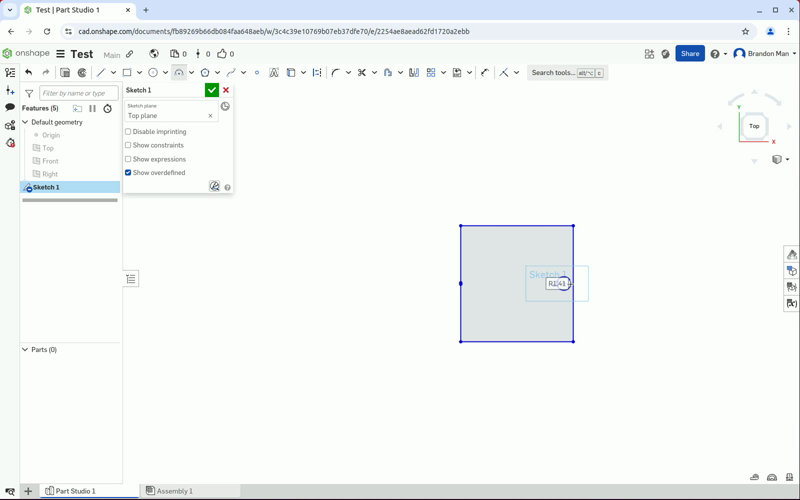
key_up(shift)
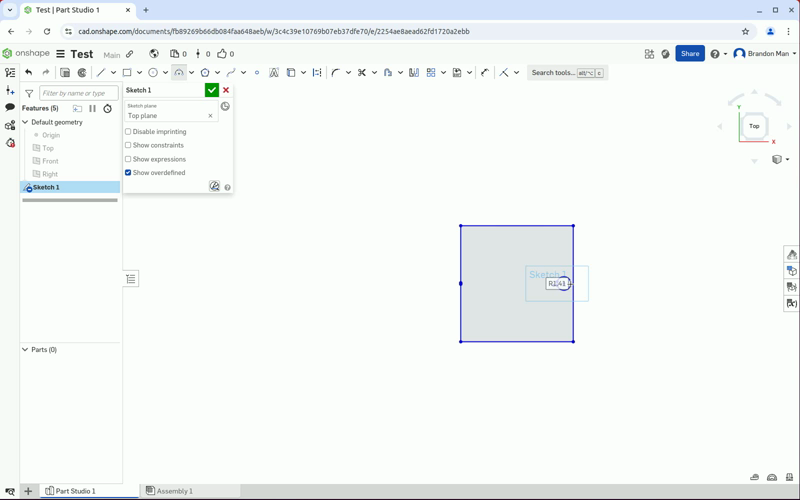
key(esc)
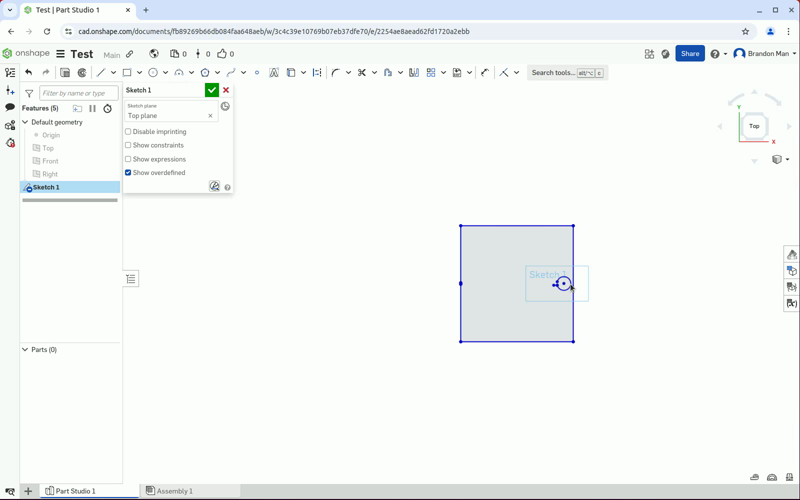
key(l)
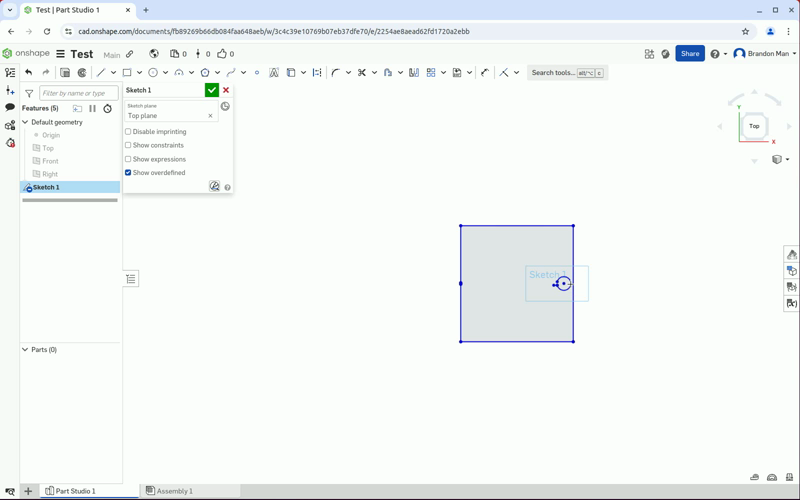
mouse_move(557, 281)
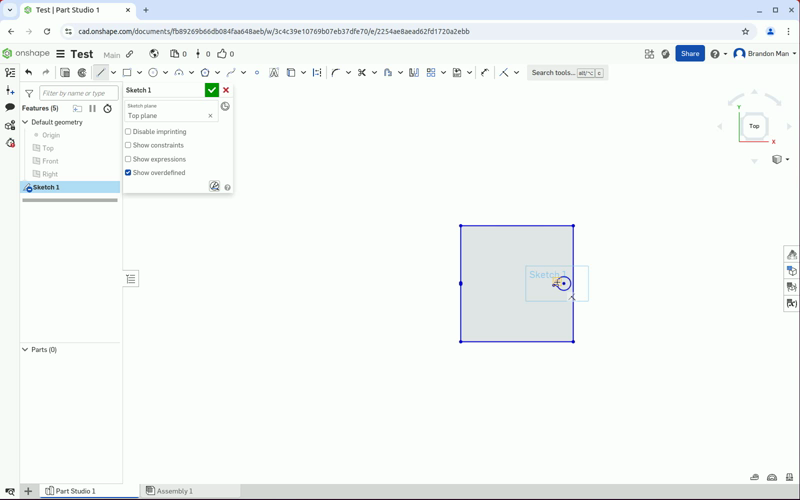
scroll(6)
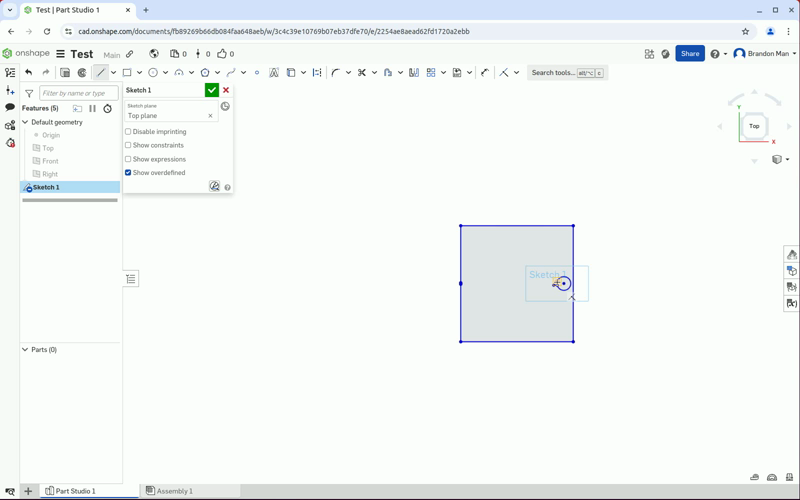
scroll(6)
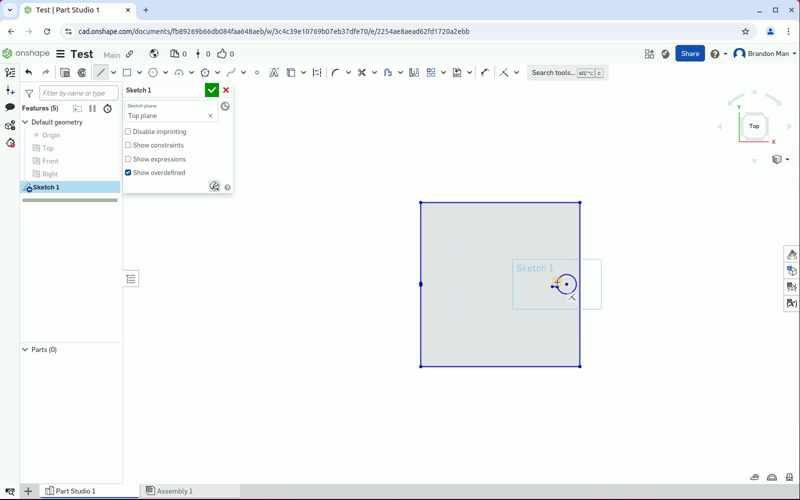
scroll(6)
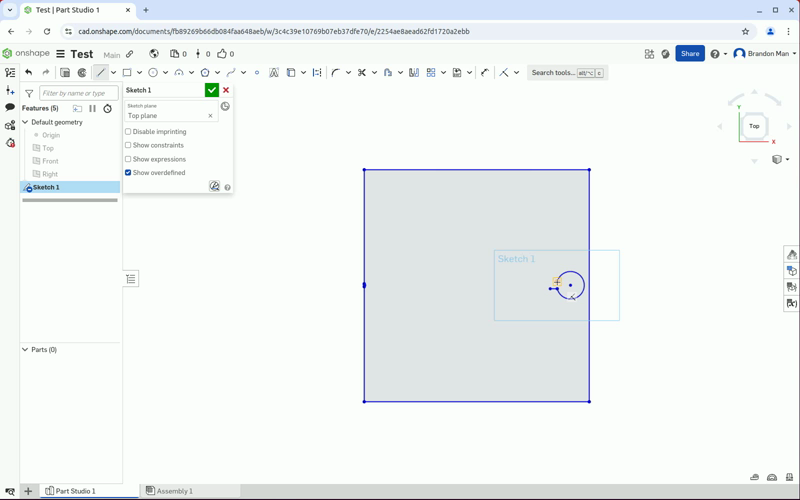
scroll(6)
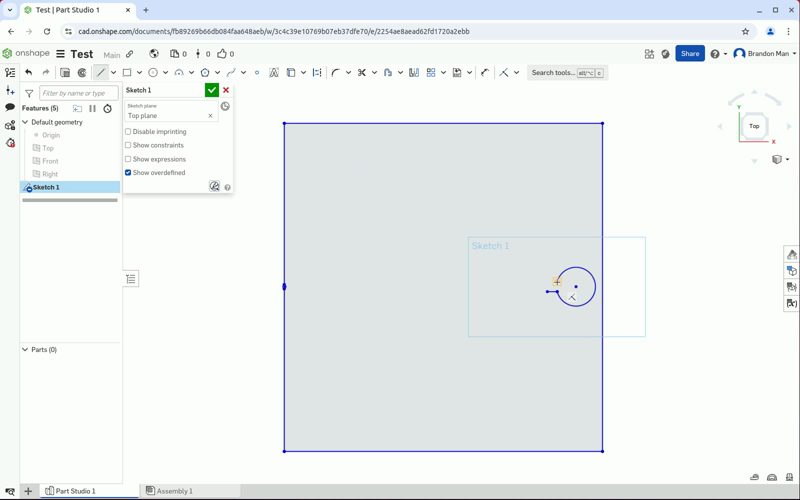
scroll(6)
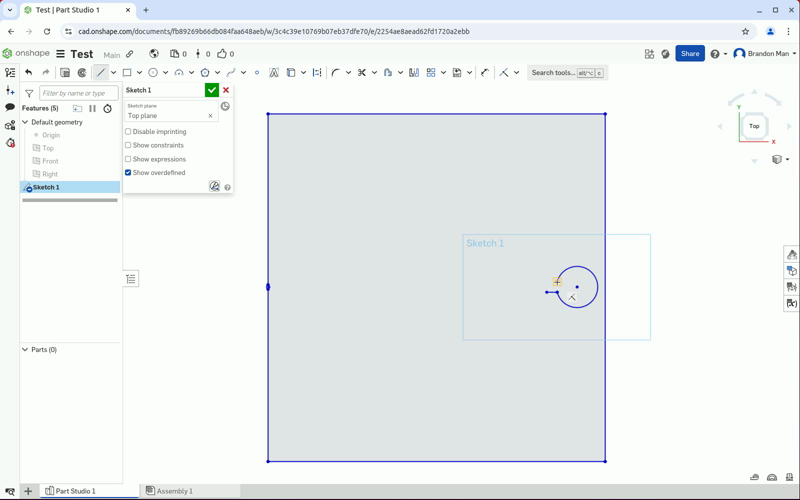
scroll(6)
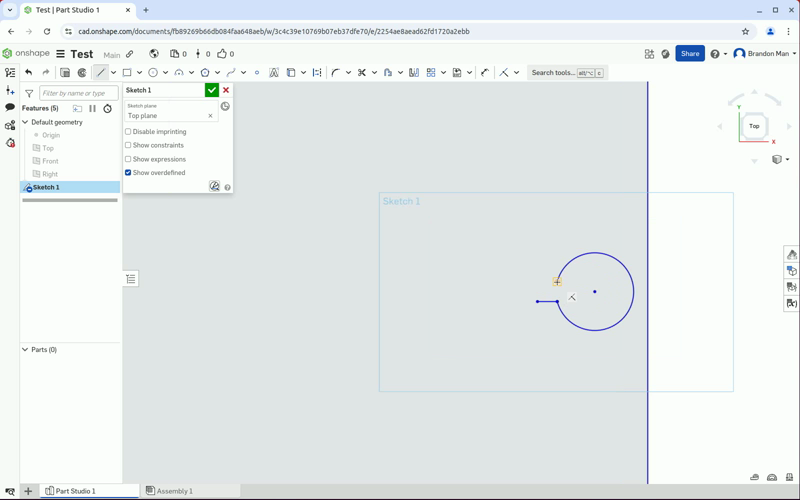
scroll(6)
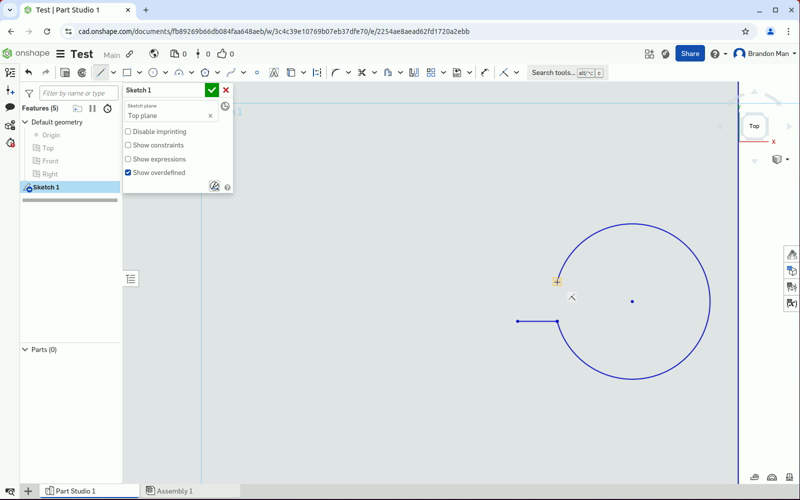
click(557, 281)
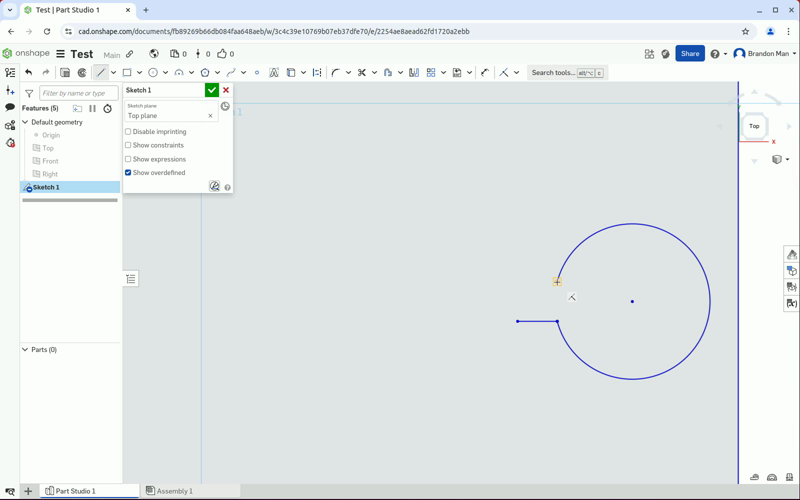
scroll(-6)
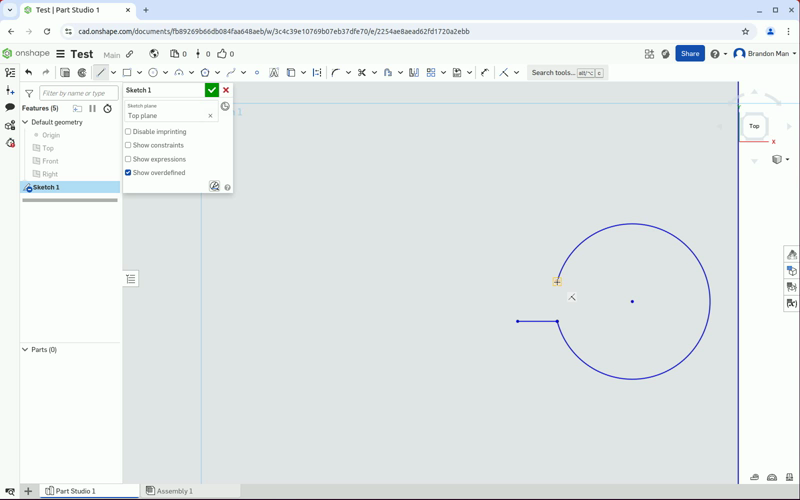
scroll(-6)
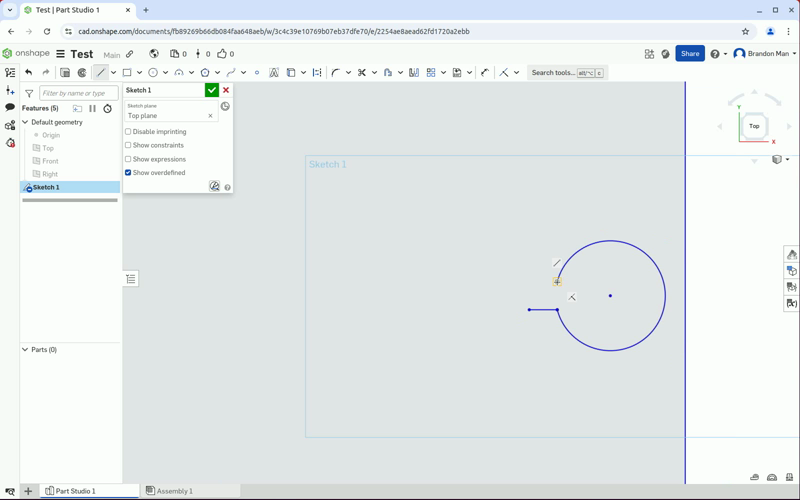
scroll(-6)
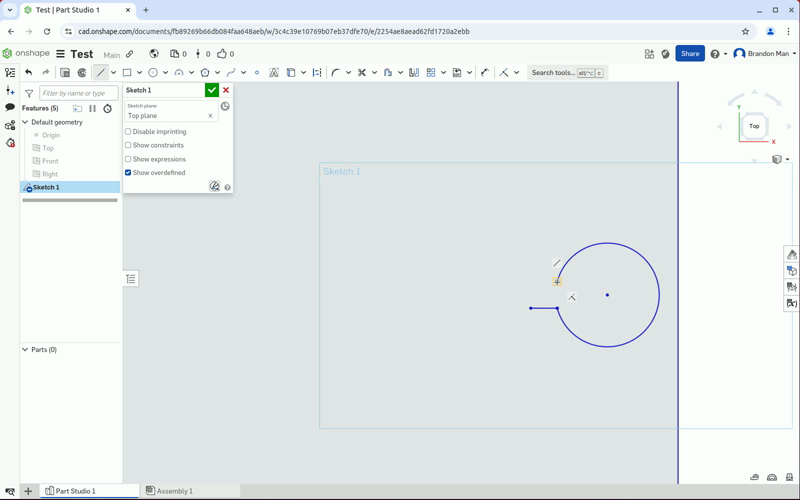
scroll(-6)
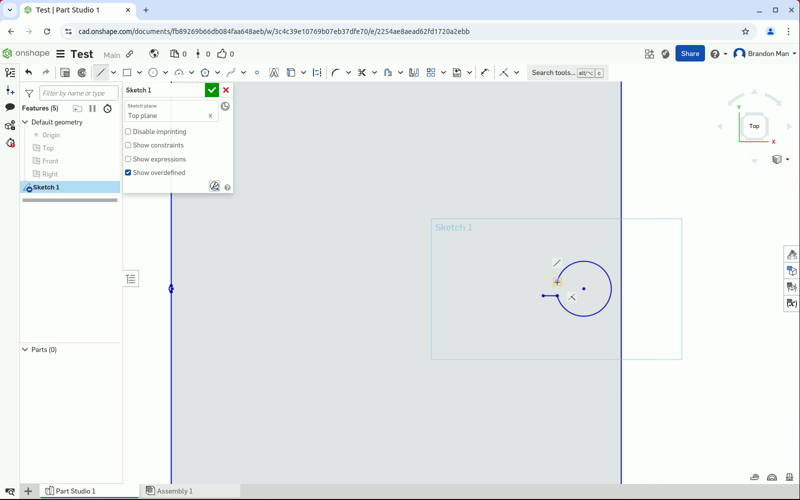
scroll(-6)
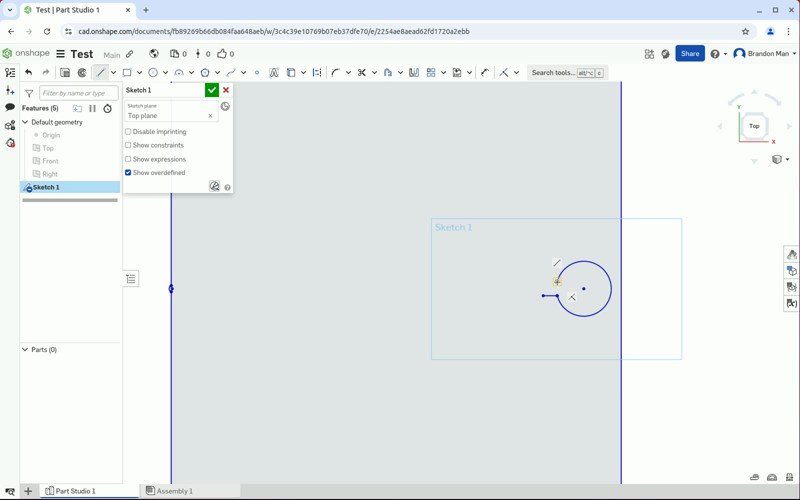
scroll(-6)
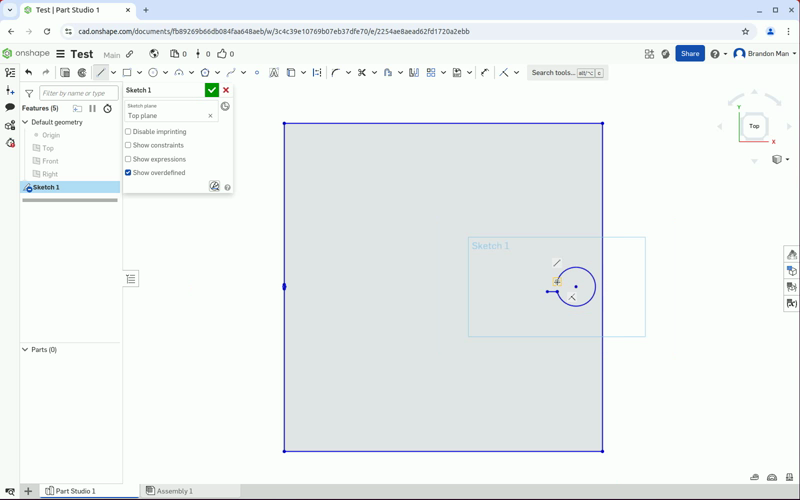
scroll(-6)
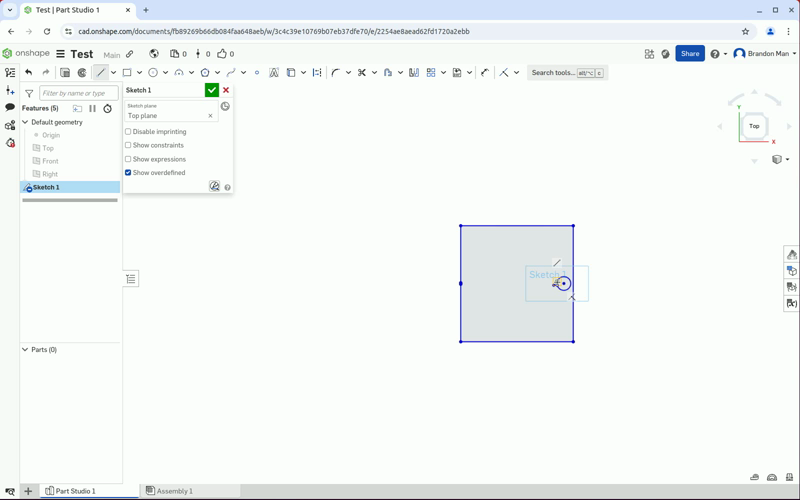
key_down(shift)
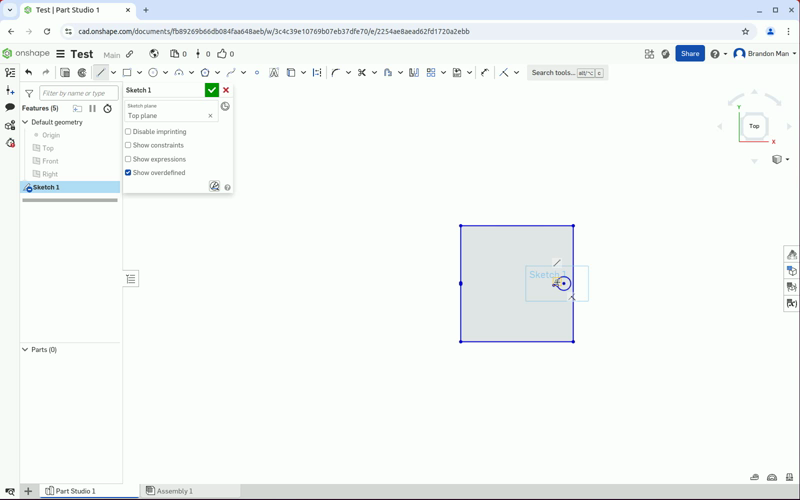
mouse_move(587, 281)
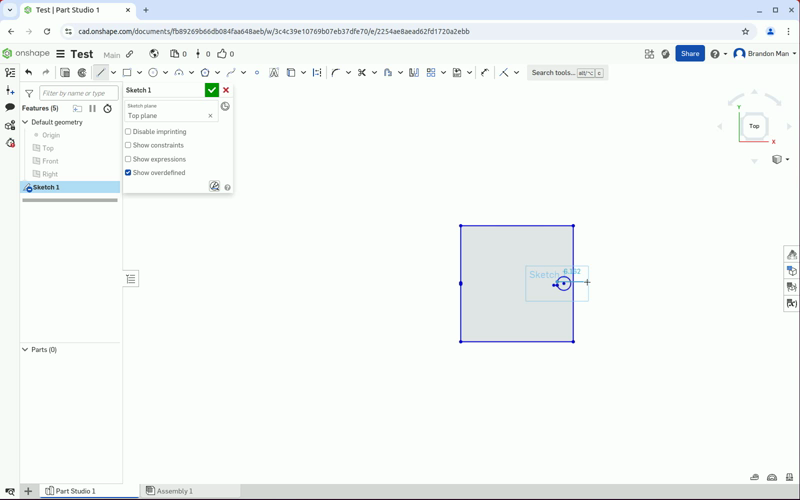
mouse_move(553, 281)
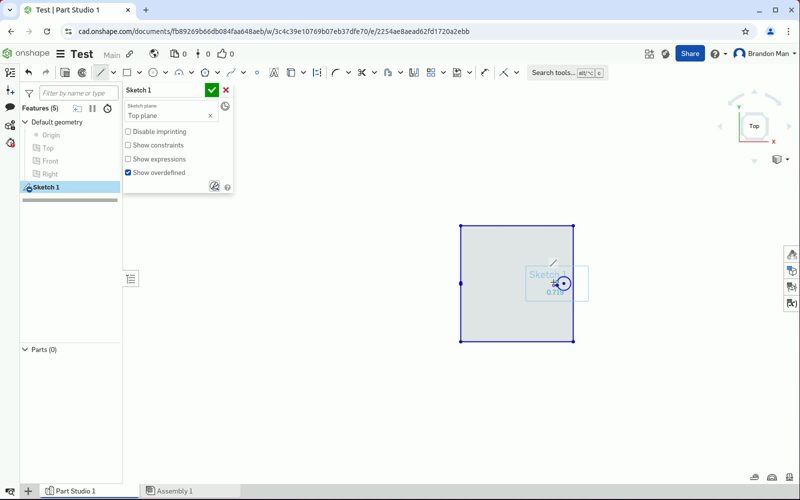
scroll(6)
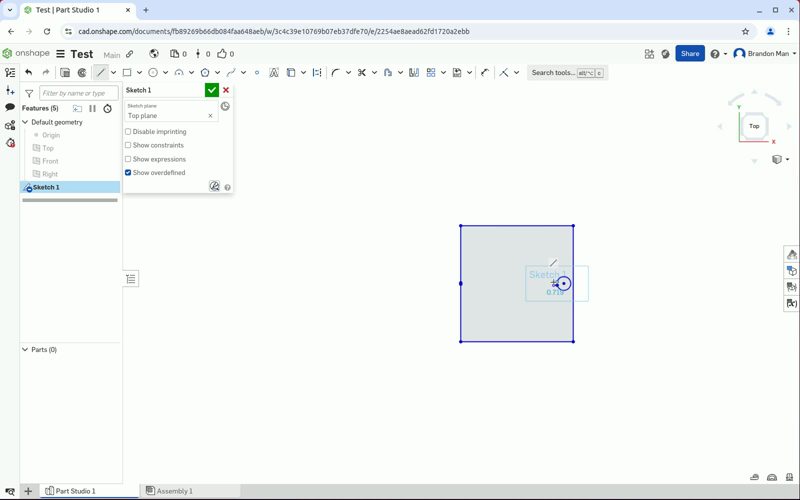
scroll(6)
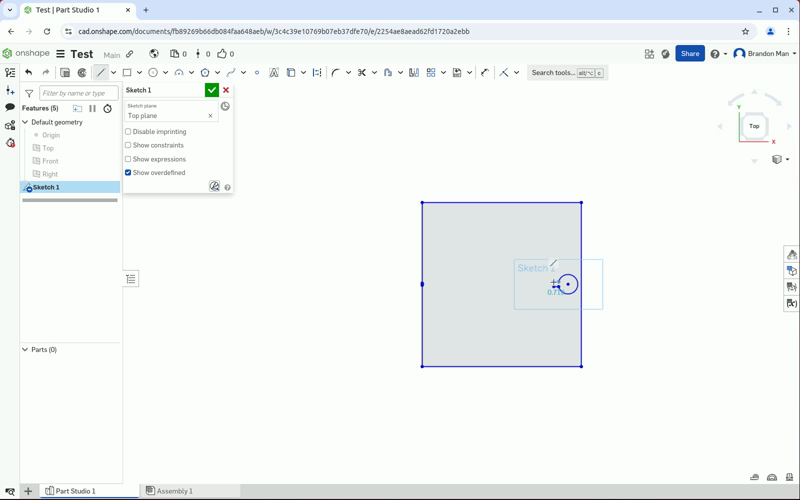
scroll(6)
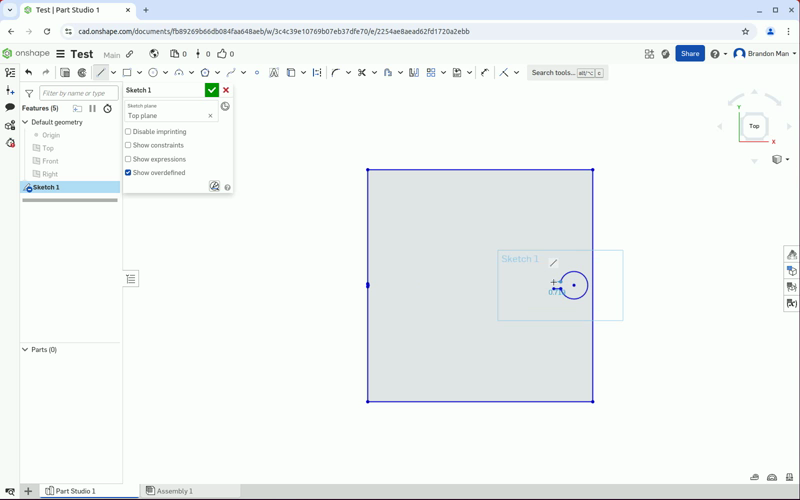
scroll(6)
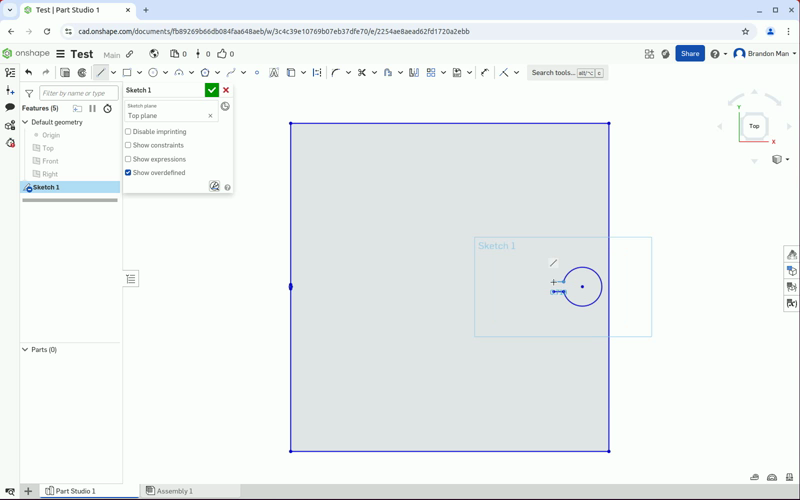
scroll(6)
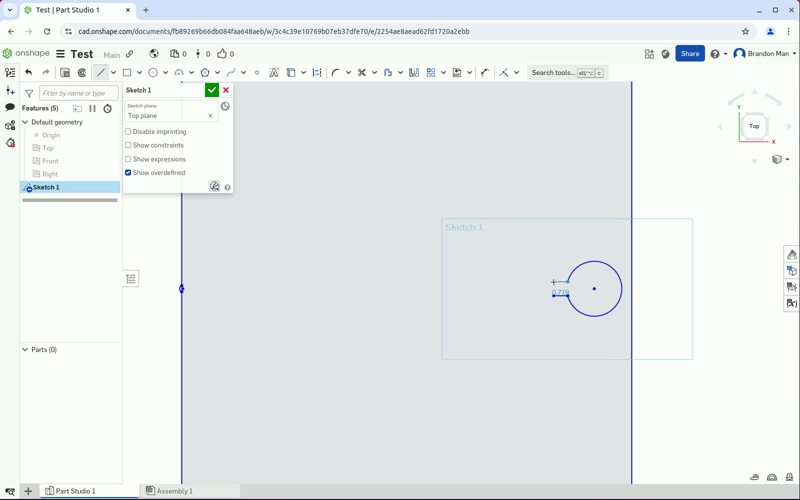
scroll(6)
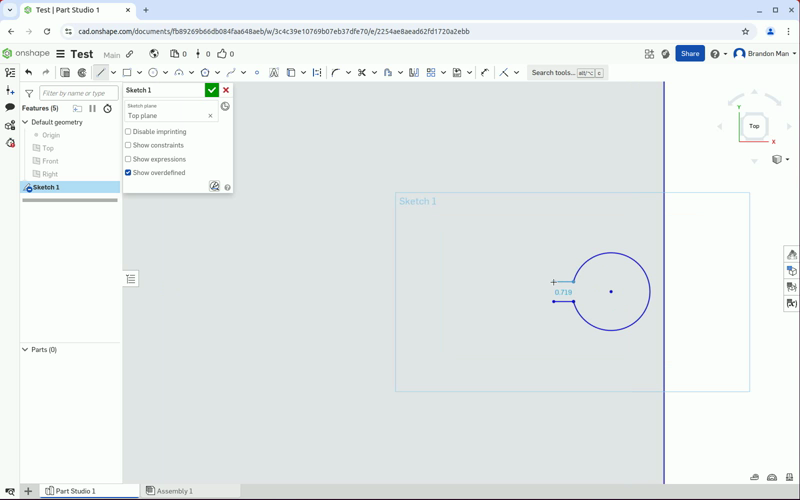
scroll(6)
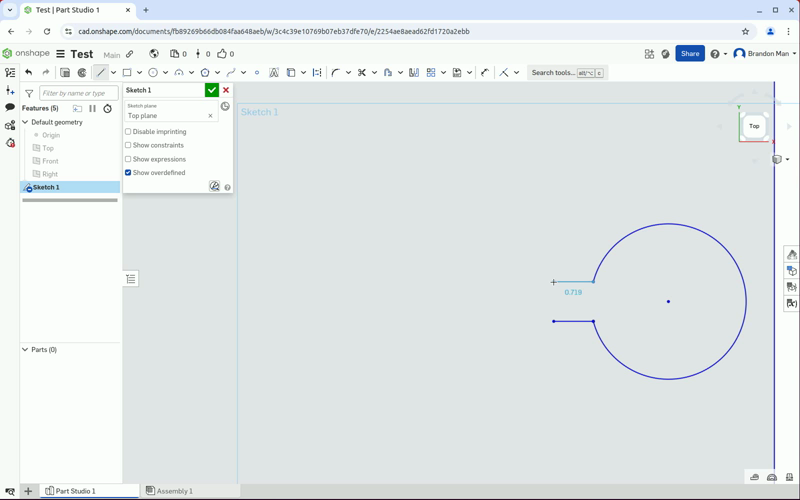
click(553, 281)
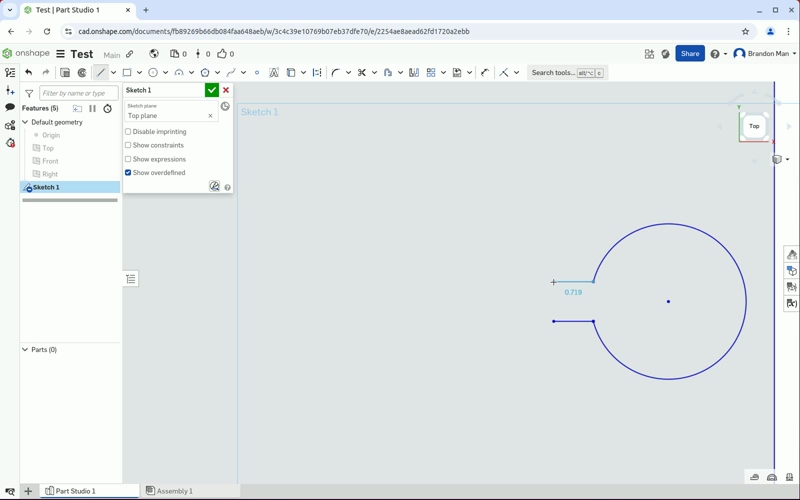
scroll(-6)
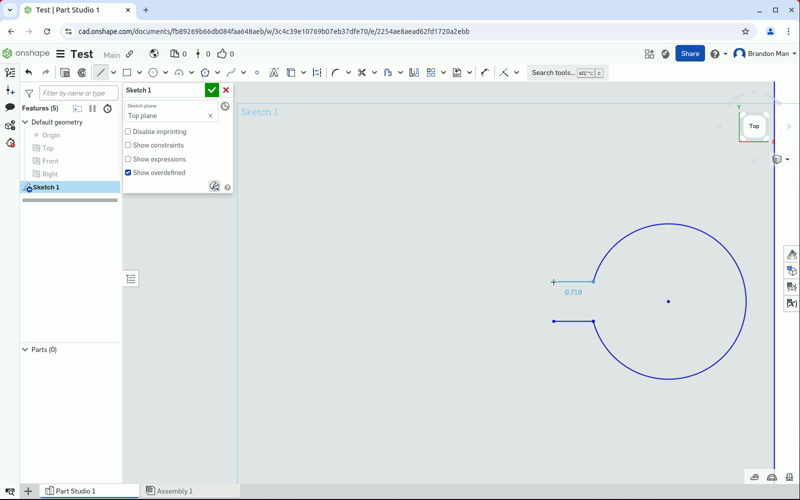
scroll(-6)
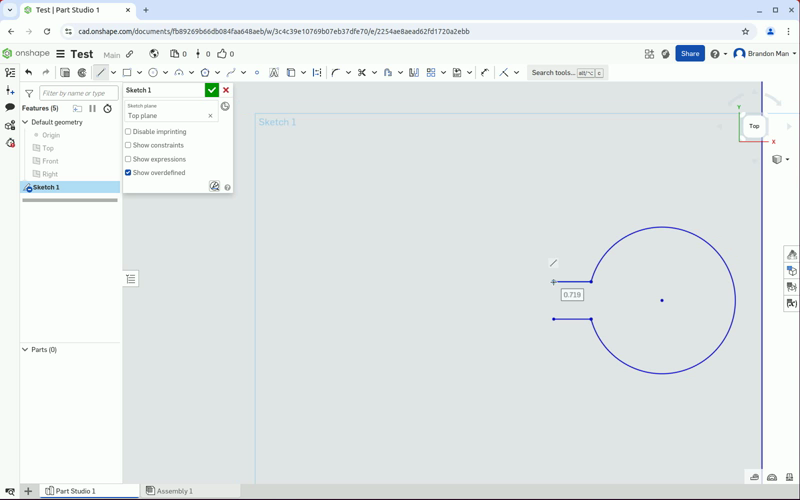
scroll(-6)
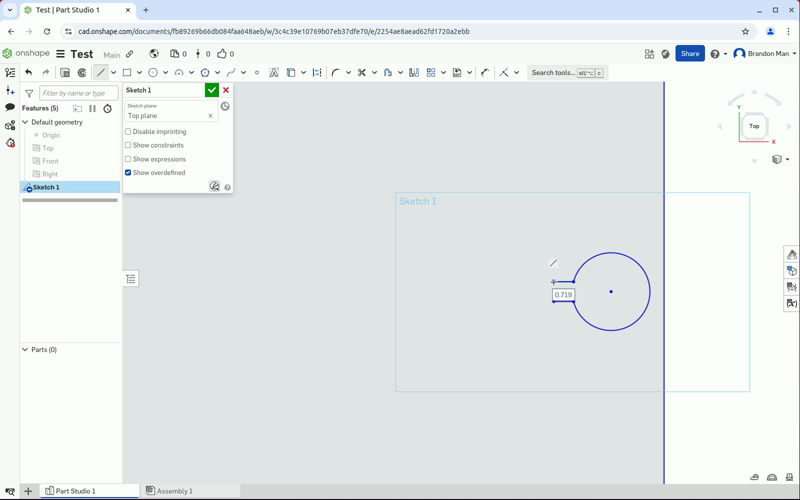
scroll(-6)
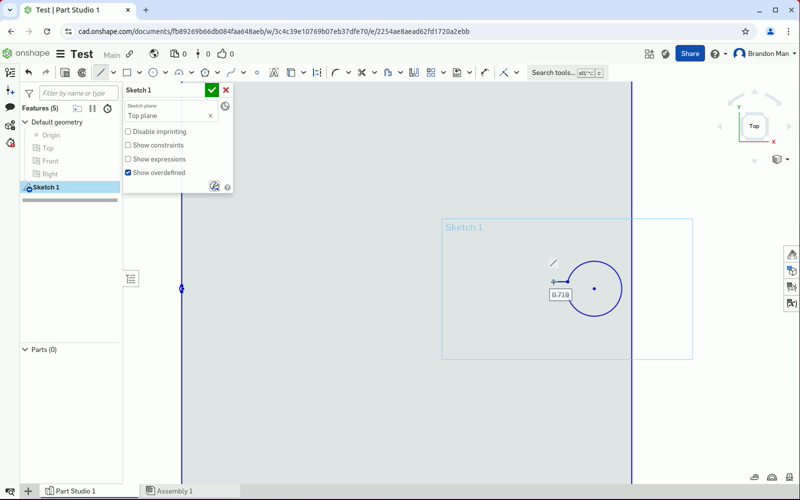
scroll(-6)
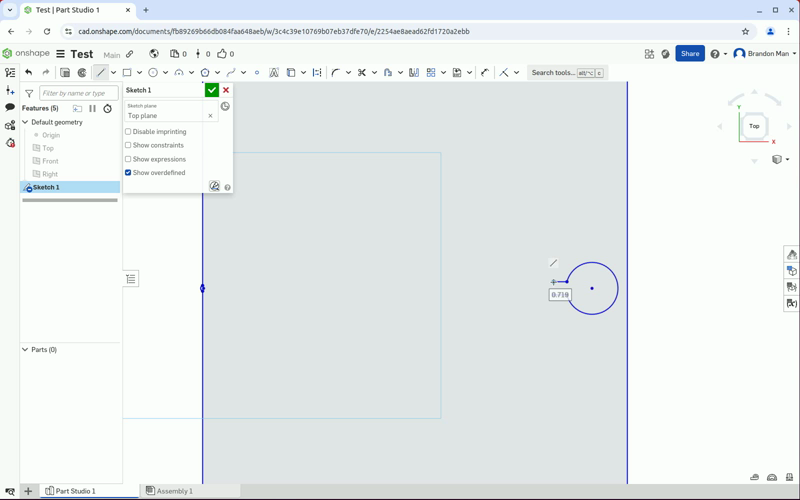
scroll(-6)
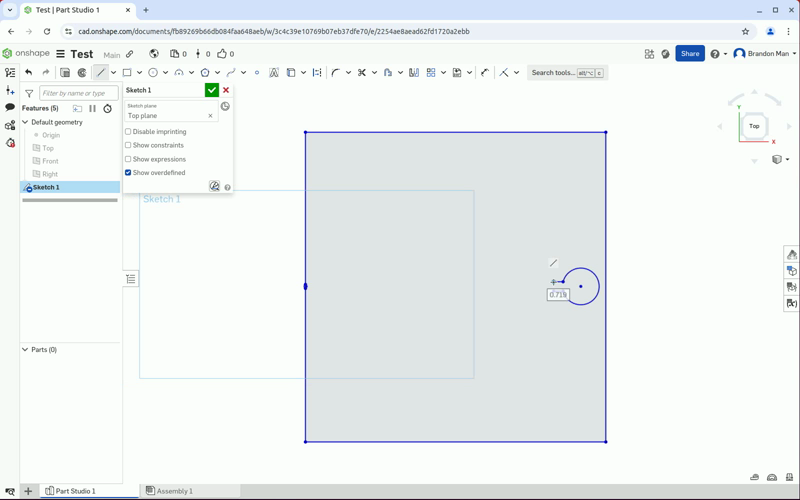
scroll(-6)
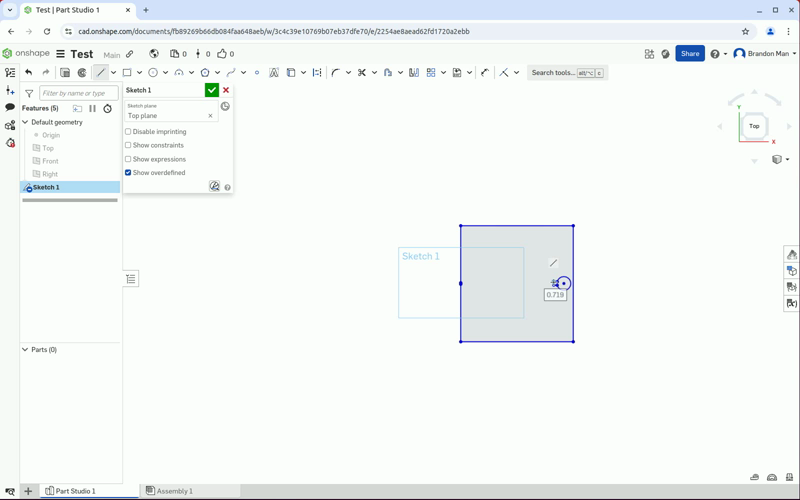
key_up(shift)
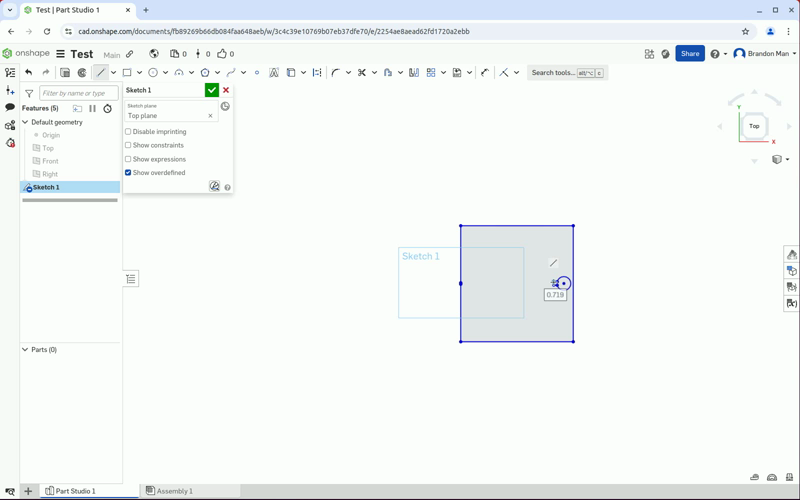
key(esc)
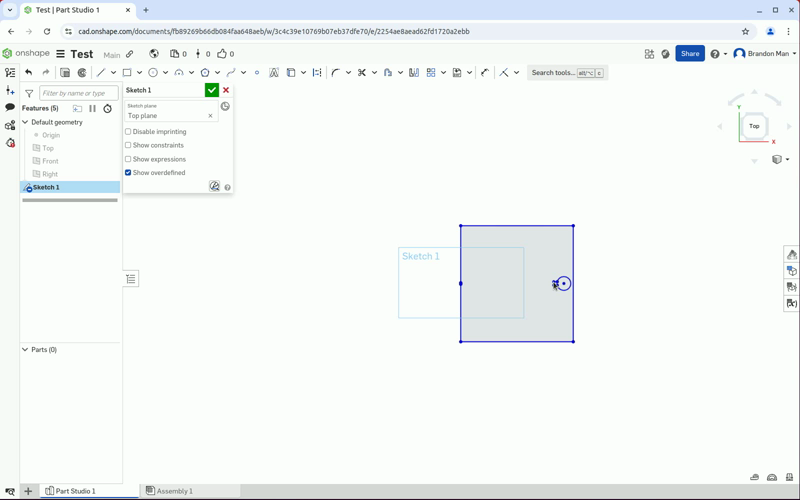
key(a)
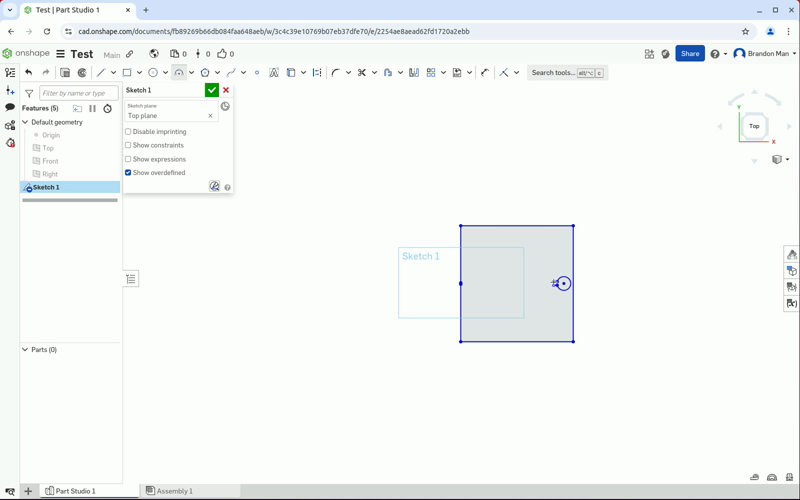
mouse_move(553, 281)
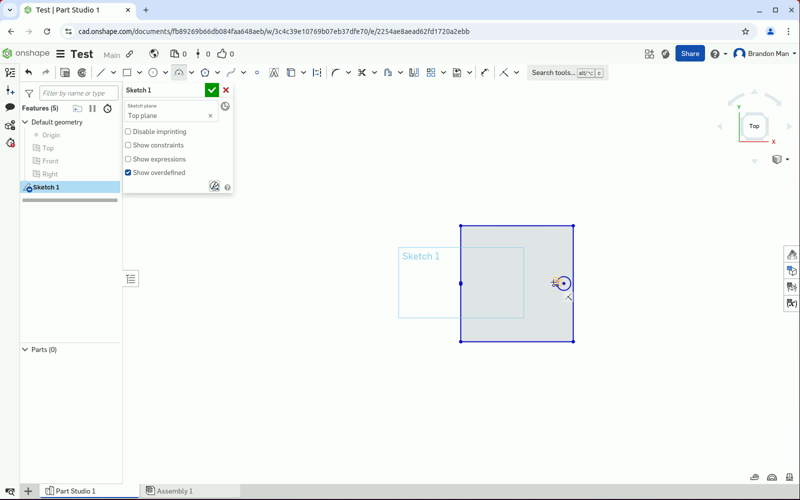
scroll(6)
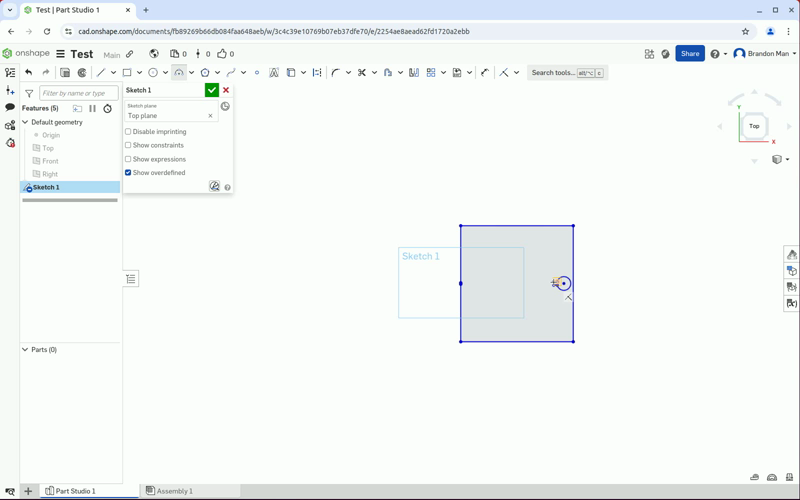
scroll(6)
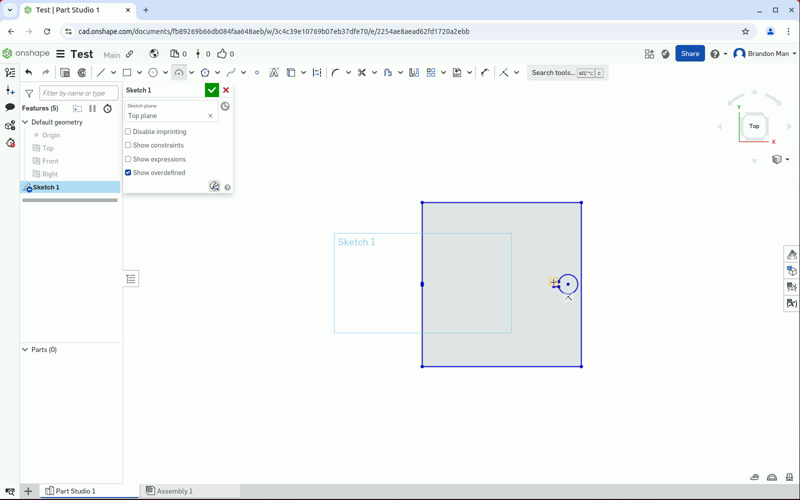
scroll(6)
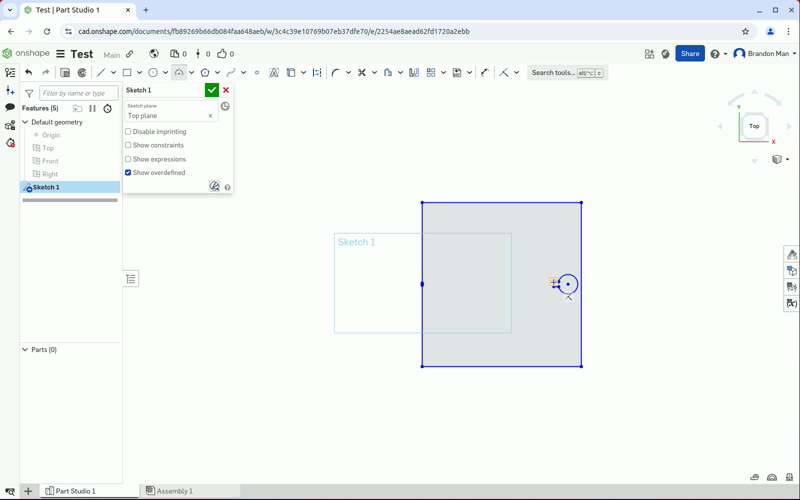
scroll(6)
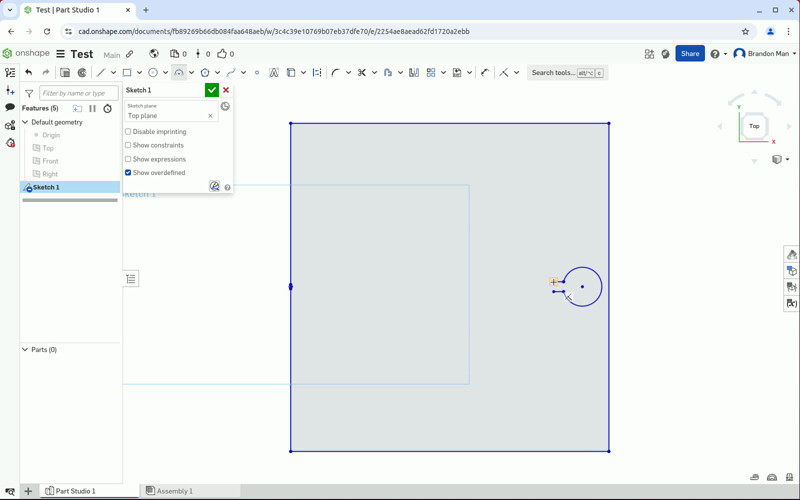
scroll(6)
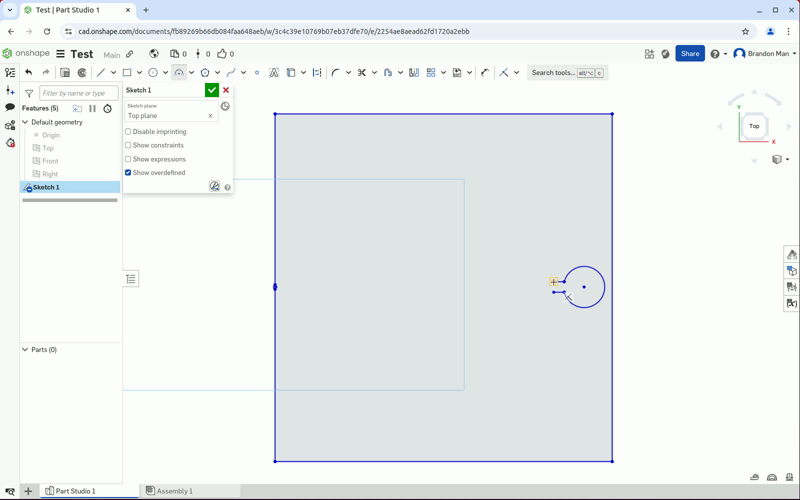
scroll(6)
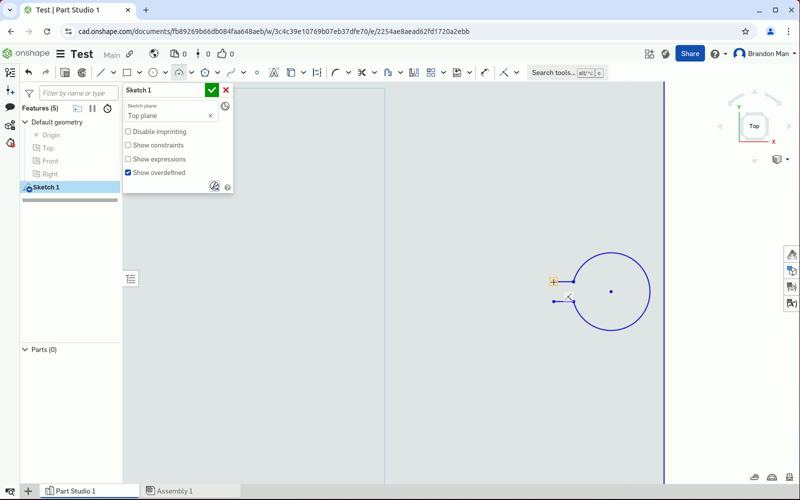
scroll(6)
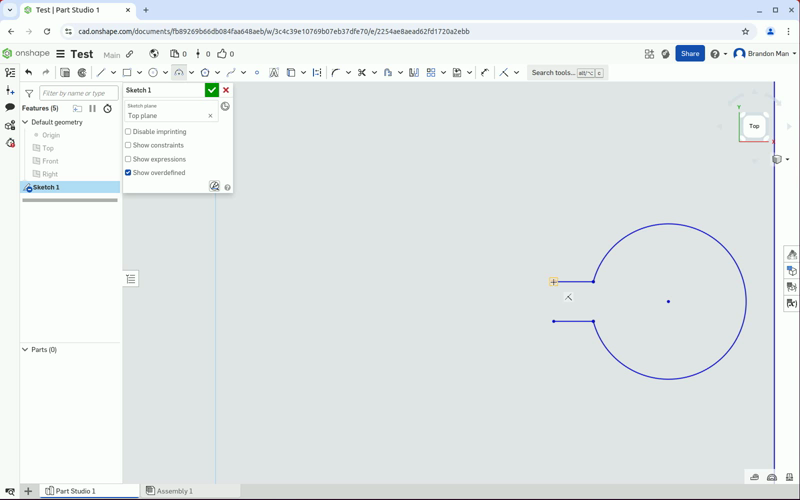
click(553, 281)
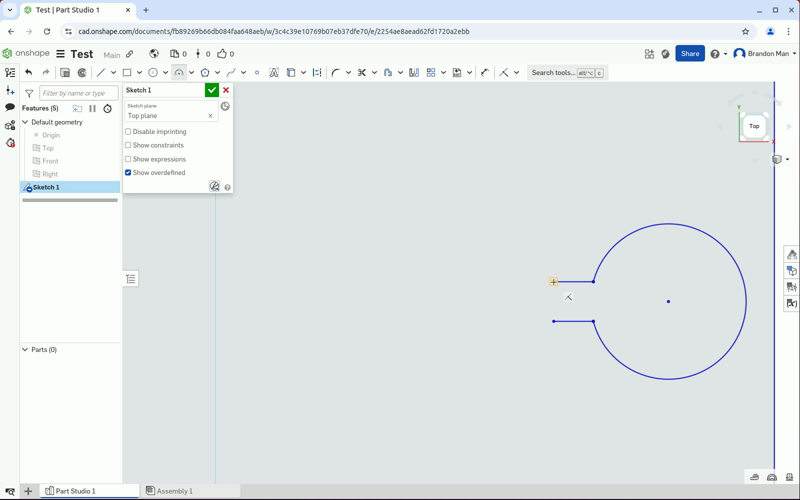
scroll(-6)
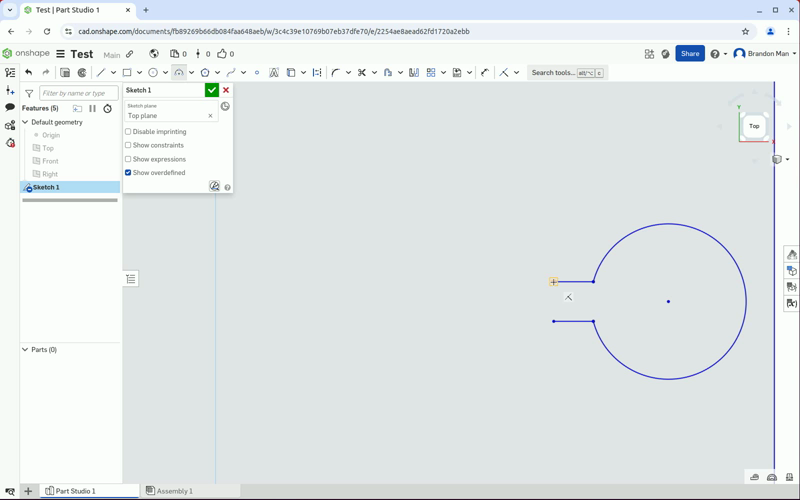
scroll(-6)
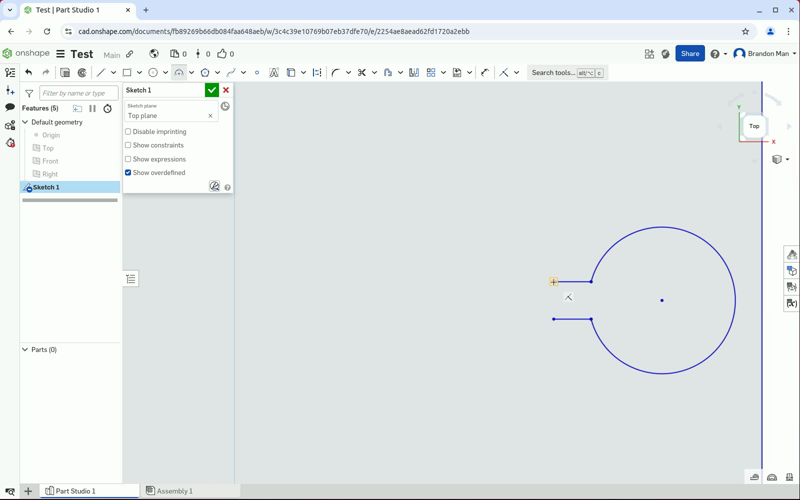
scroll(-6)
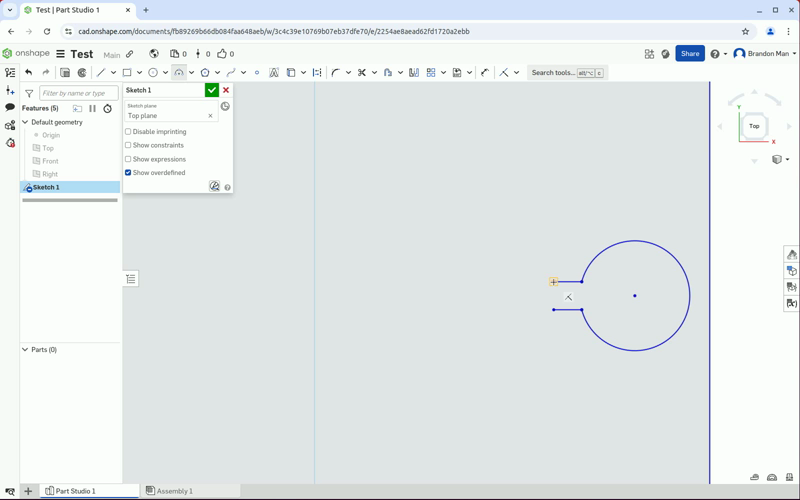
scroll(-6)
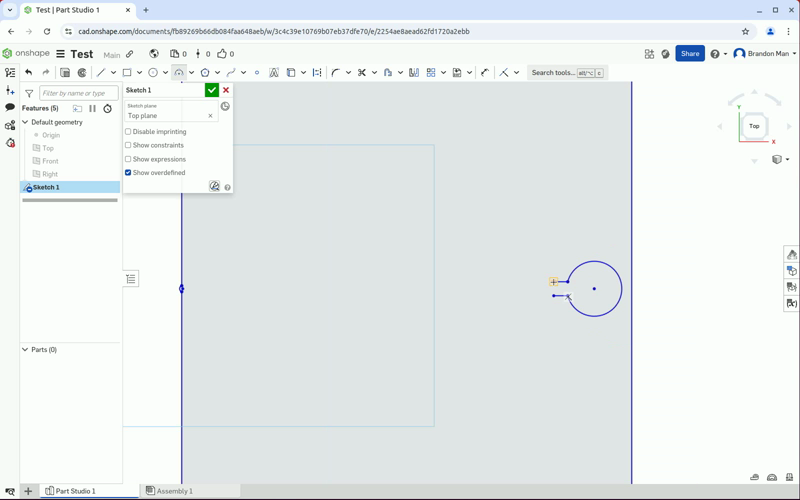
scroll(-6)
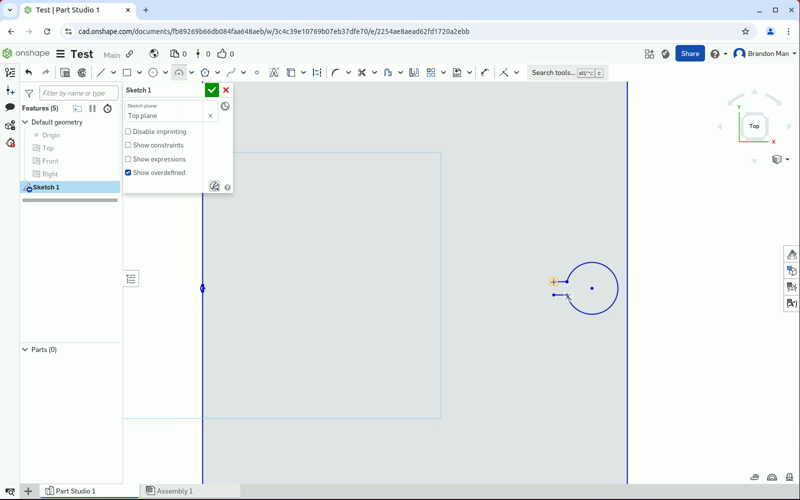
scroll(-6)
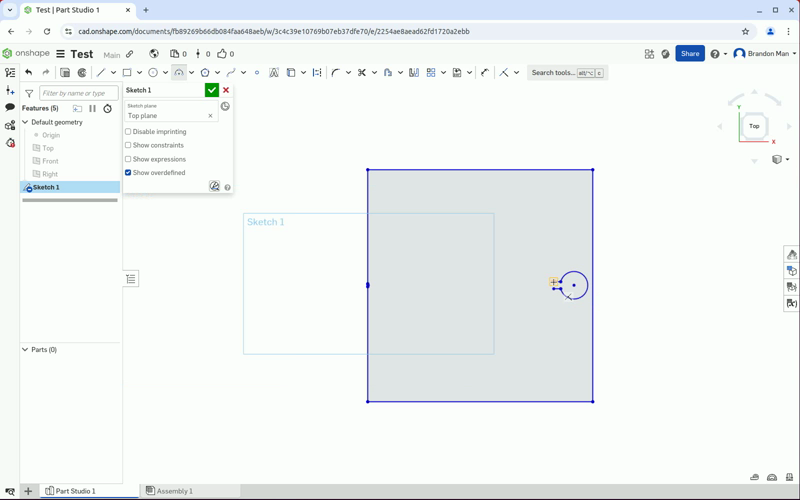
scroll(-6)
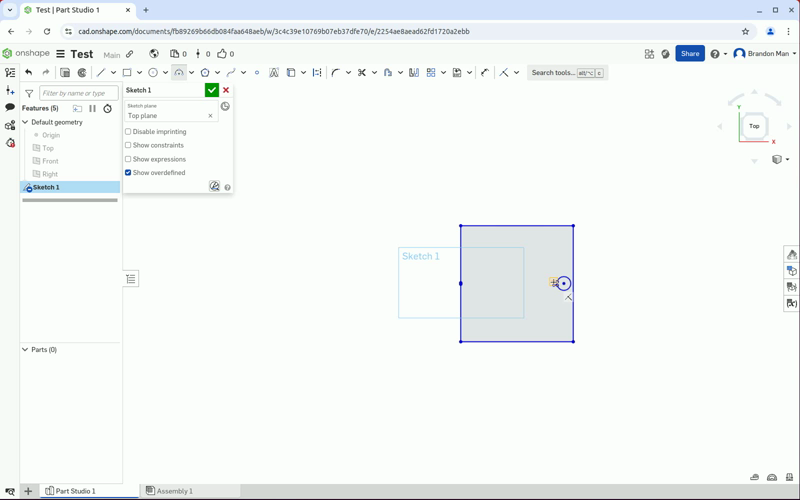
mouse_move(553, 285)
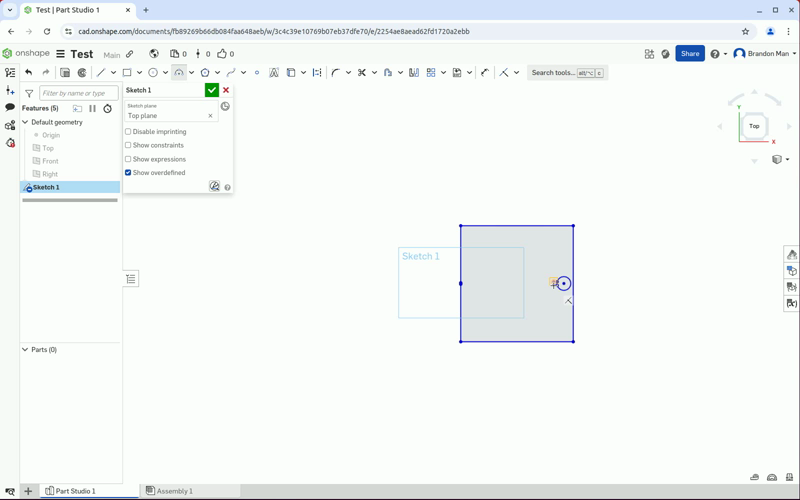
scroll(6)
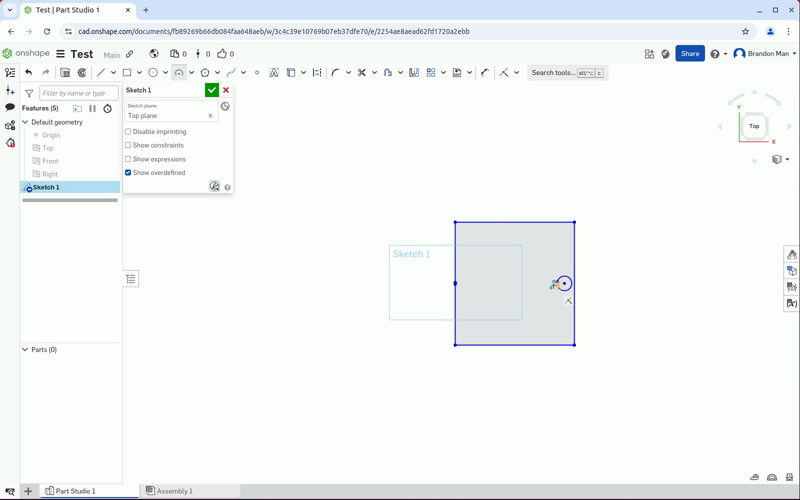
scroll(6)
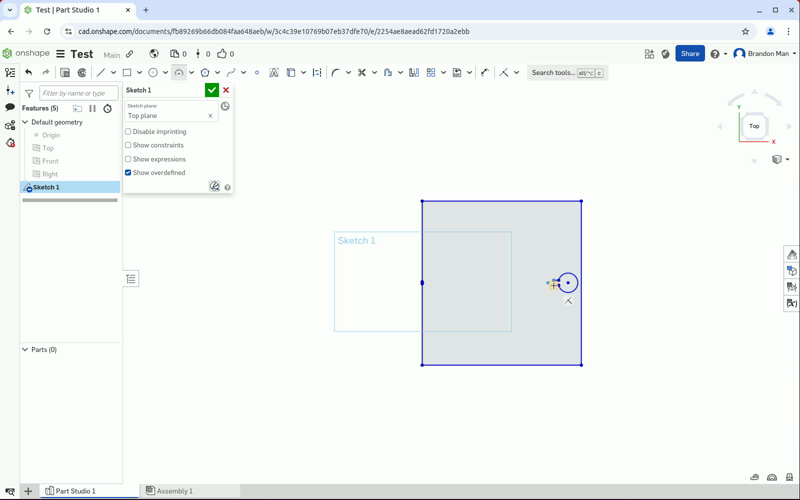
scroll(6)
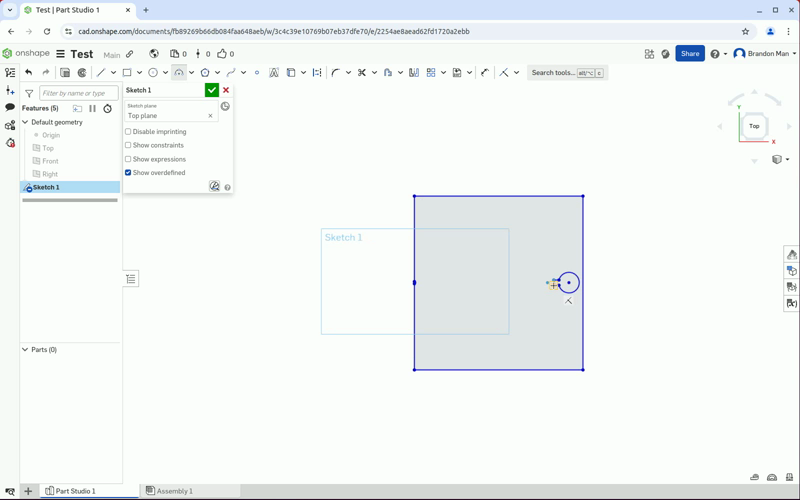
scroll(6)
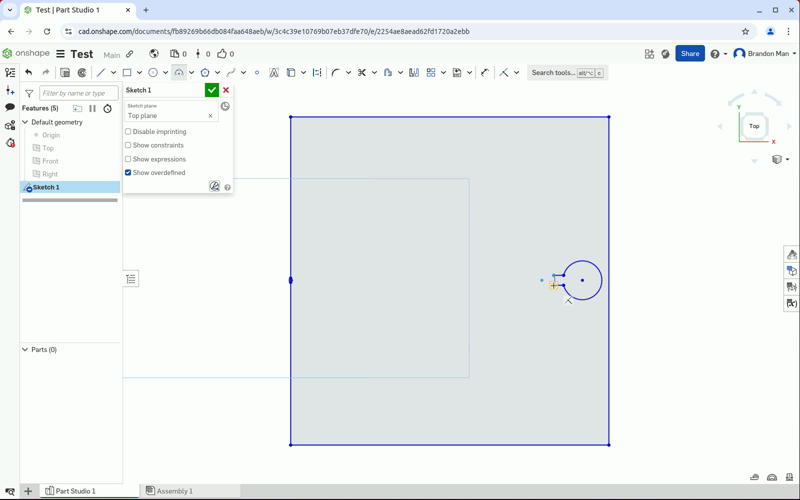
scroll(6)
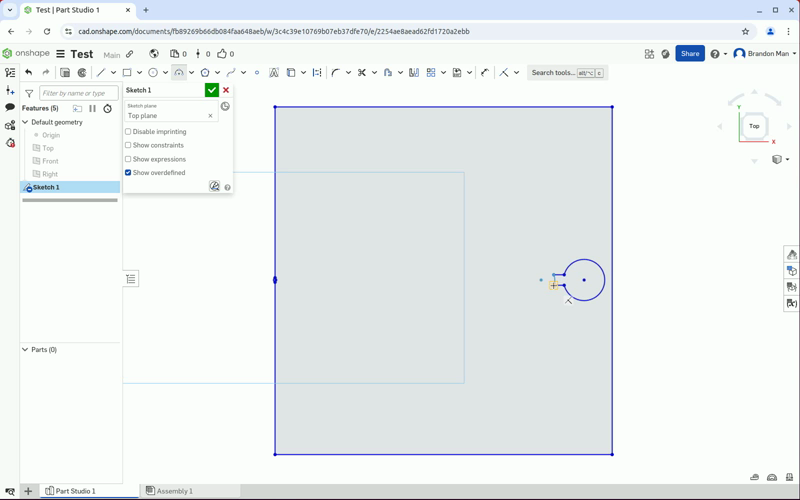
scroll(6)
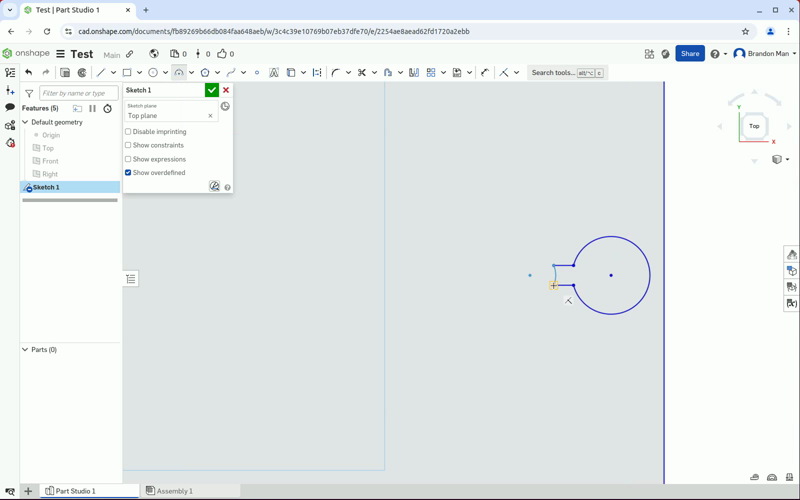
scroll(6)
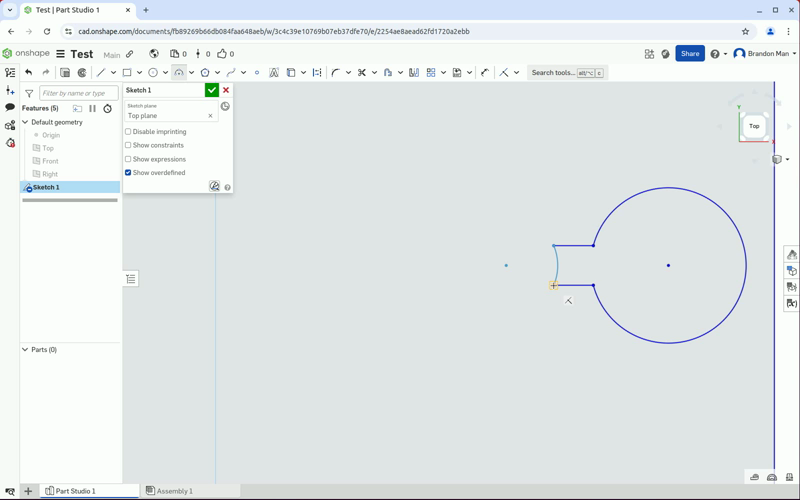
click(553, 285)
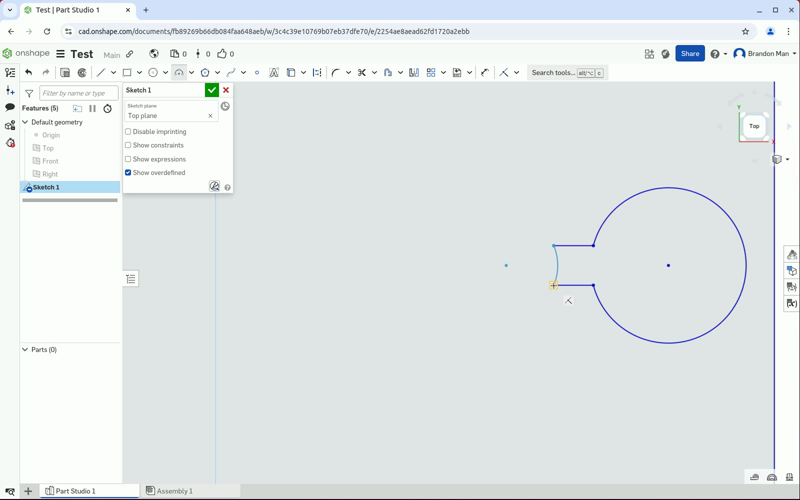
scroll(-6)
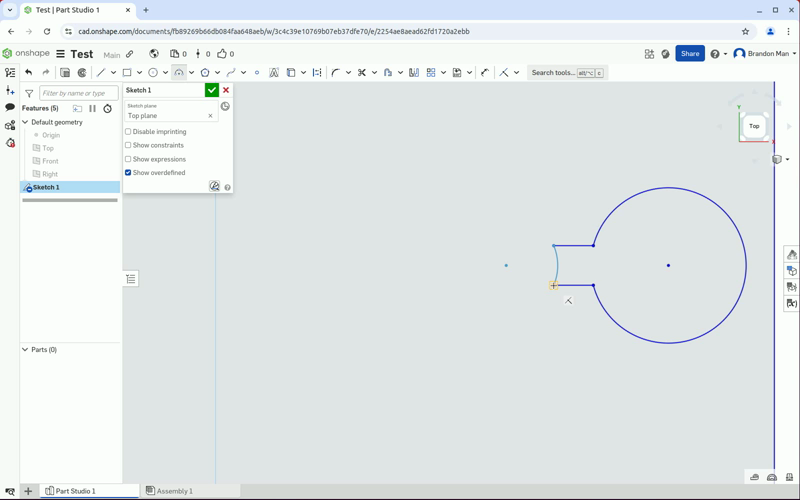
scroll(-6)
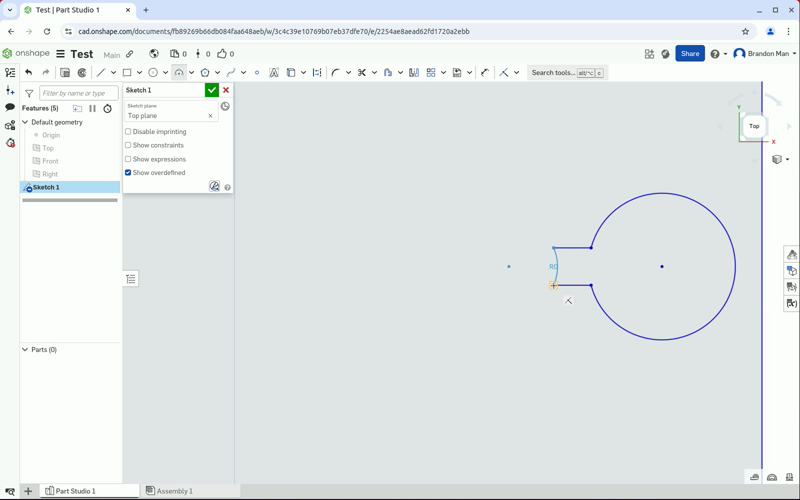
scroll(-6)
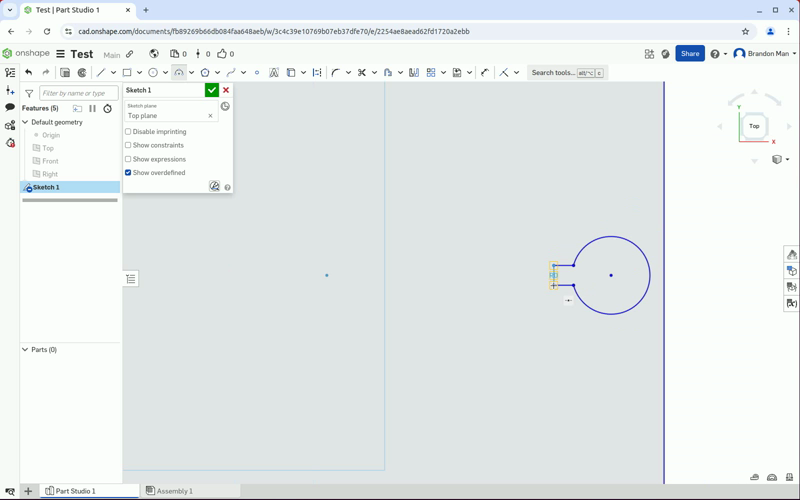
scroll(-6)
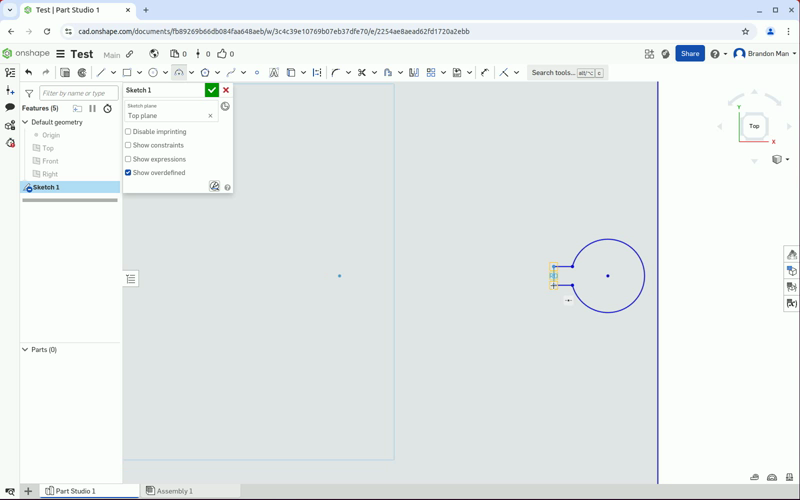
scroll(-6)
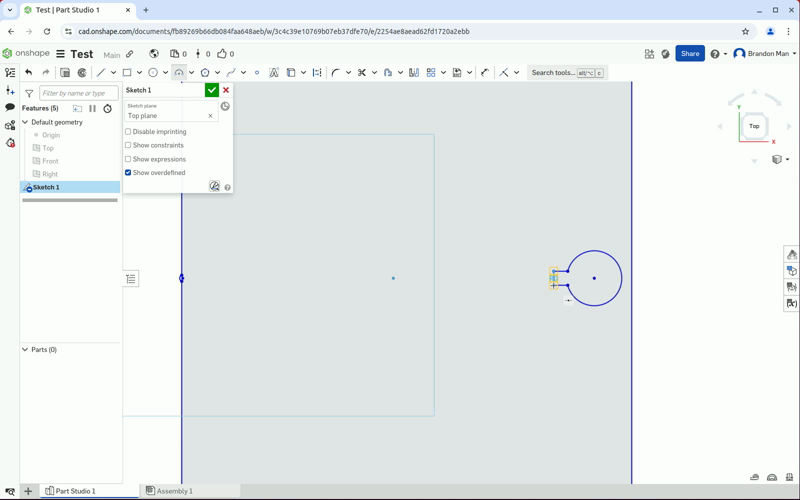
scroll(-6)
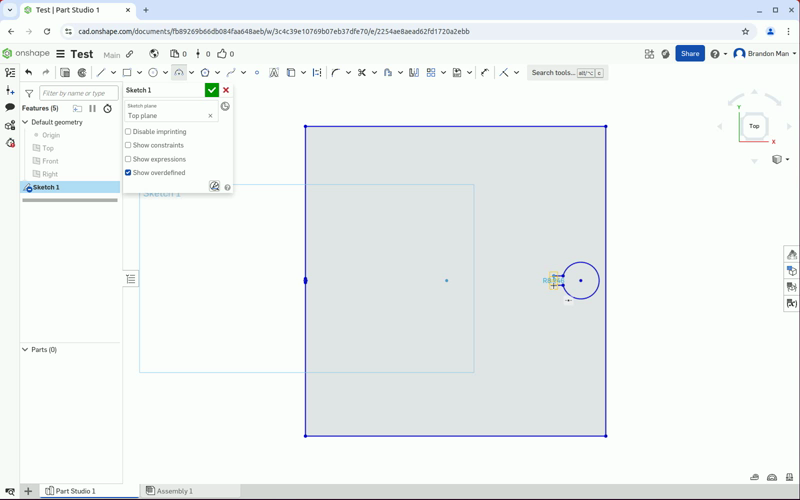
scroll(-6)
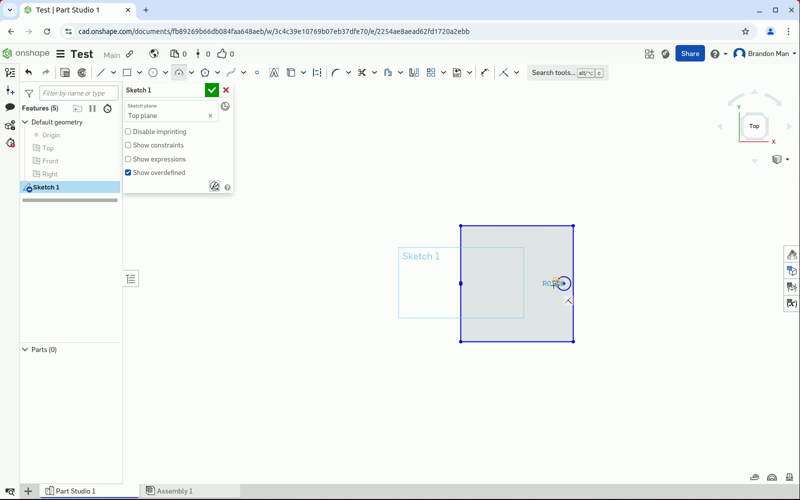
key_down(shift)
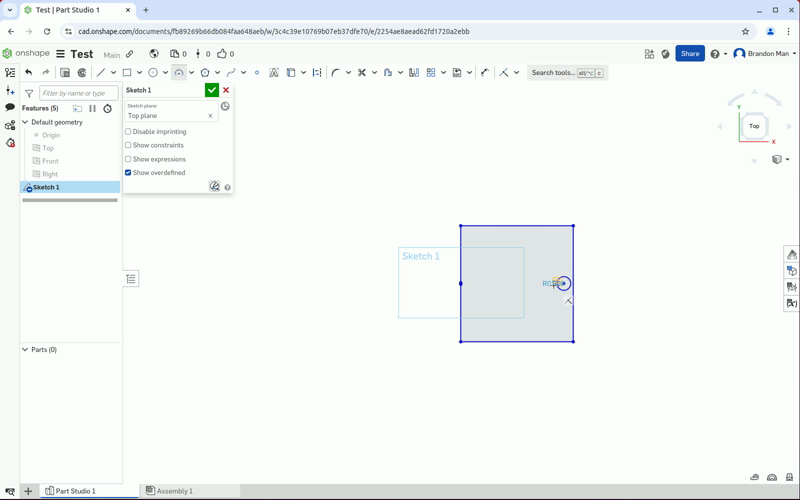
mouse_move(551, 283)
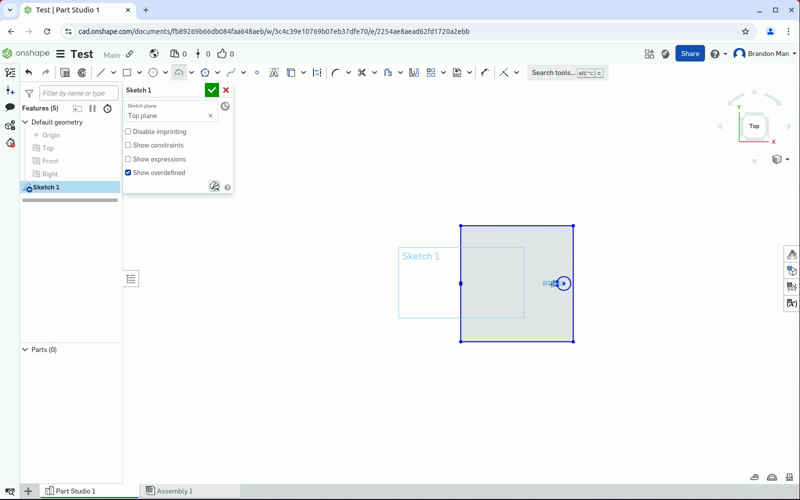
scroll(6)
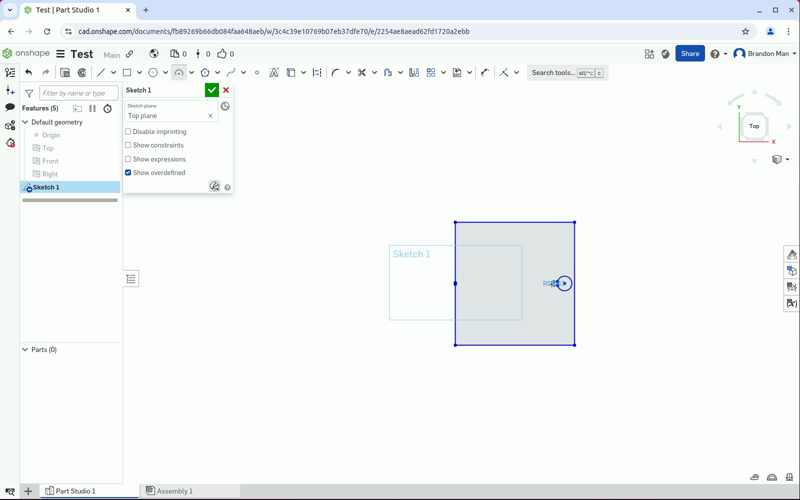
scroll(6)
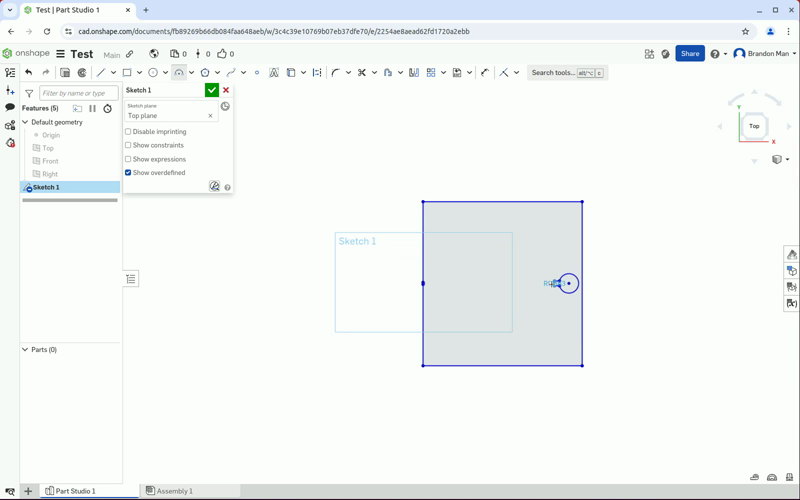
scroll(6)
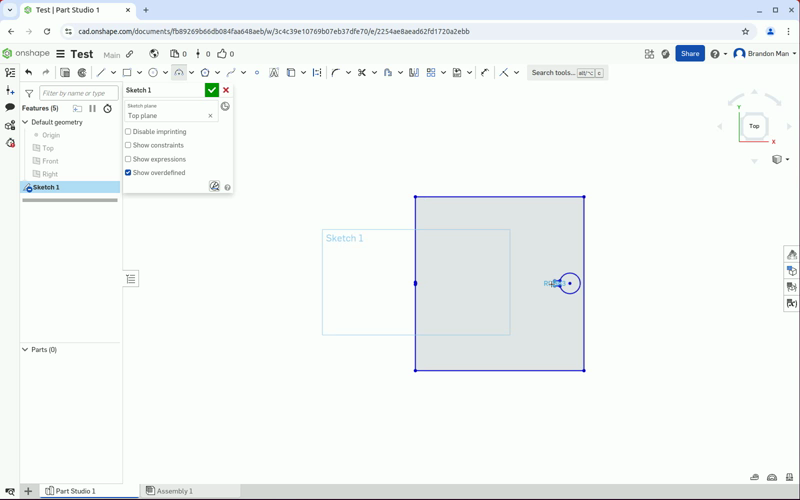
scroll(6)
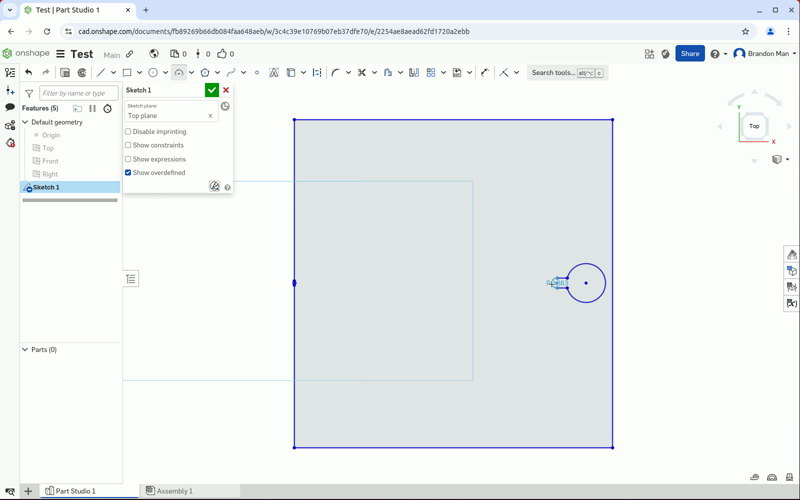
scroll(6)
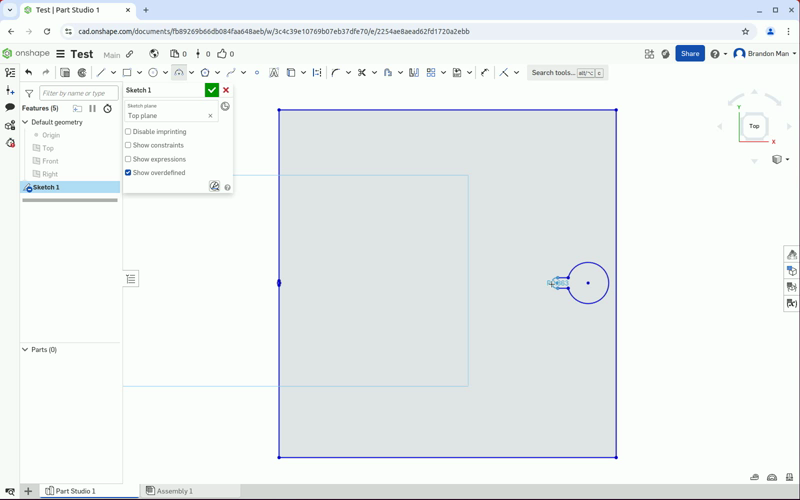
scroll(6)
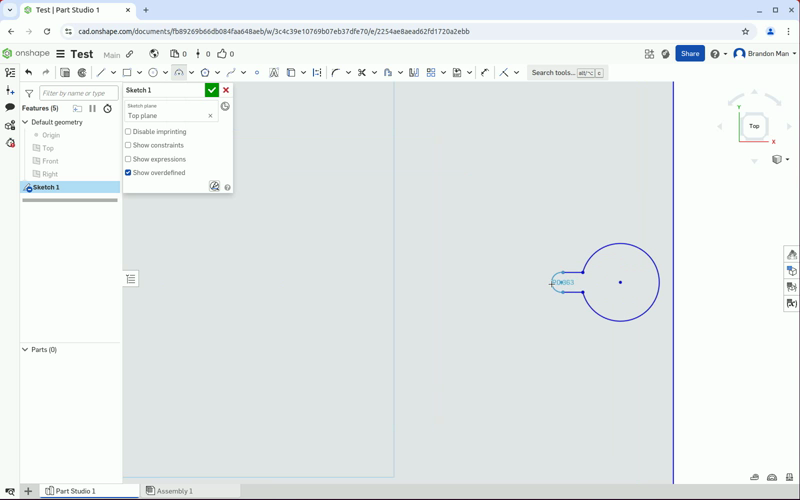
scroll(6)
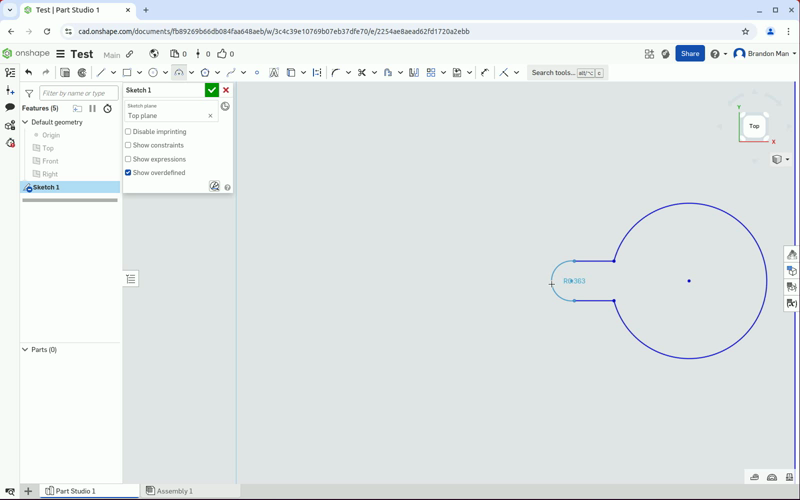
click(551, 283)
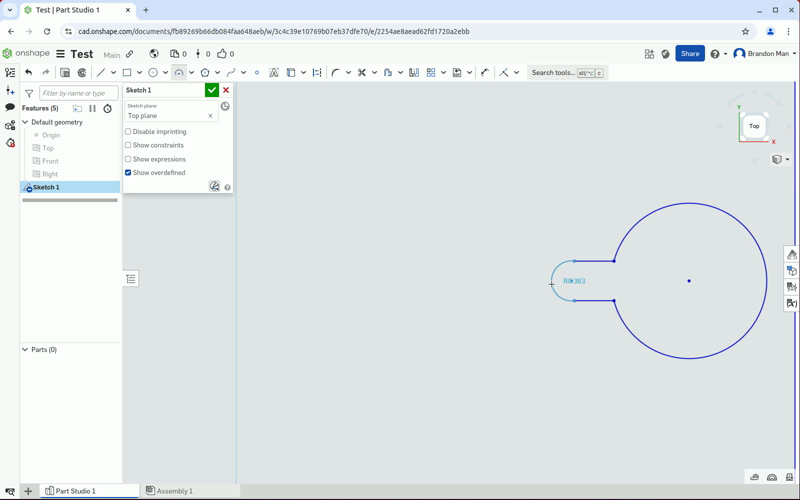
scroll(-6)
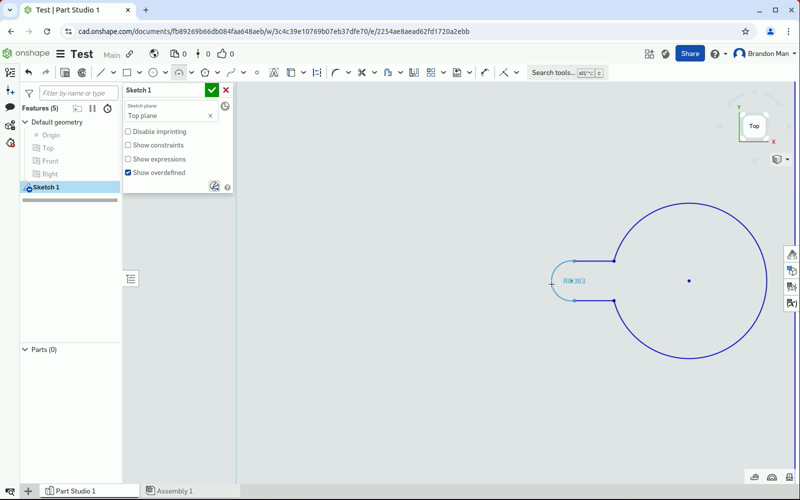
scroll(-6)
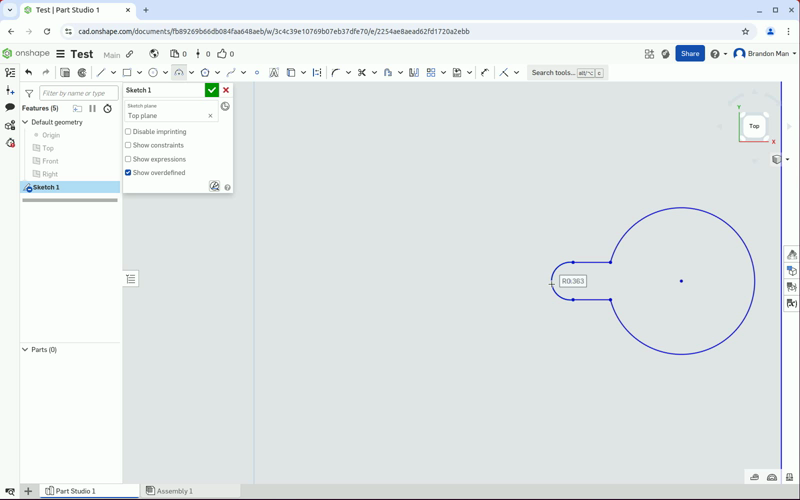
scroll(-6)
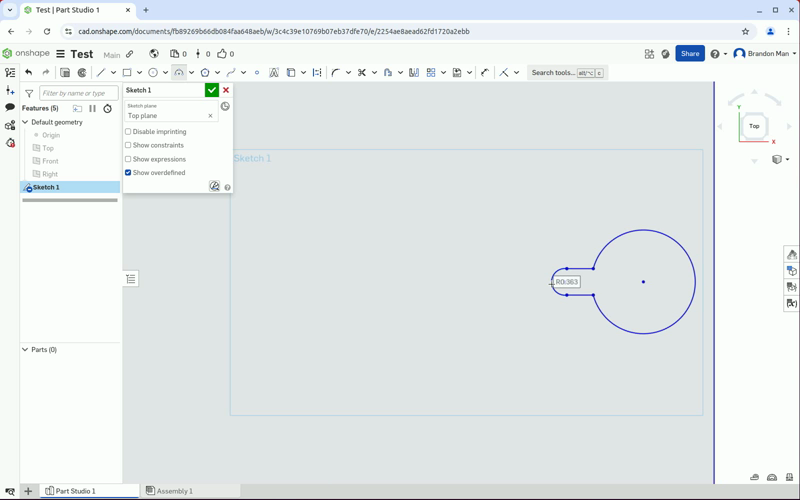
scroll(-6)
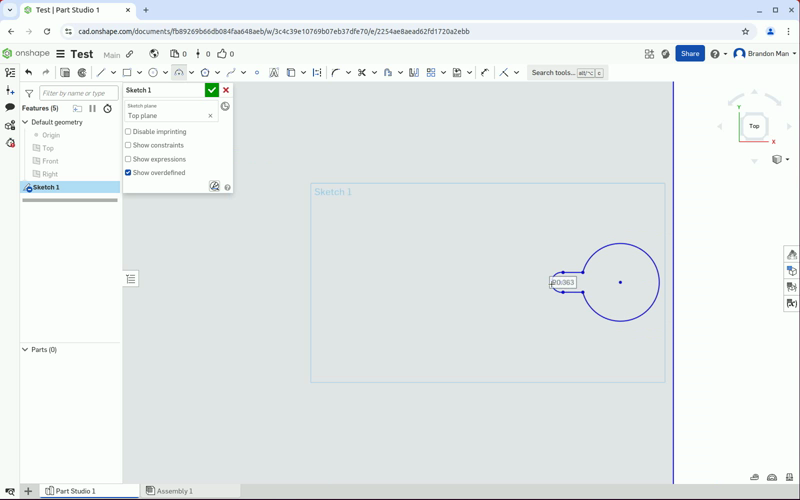
scroll(-6)
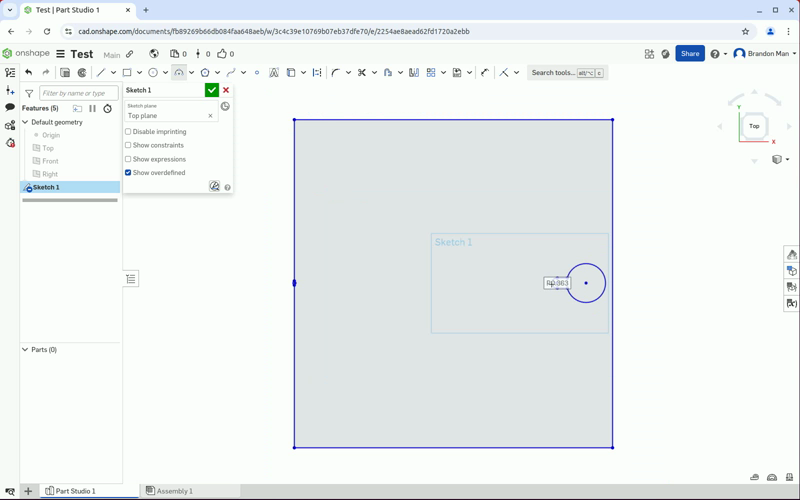
scroll(-6)
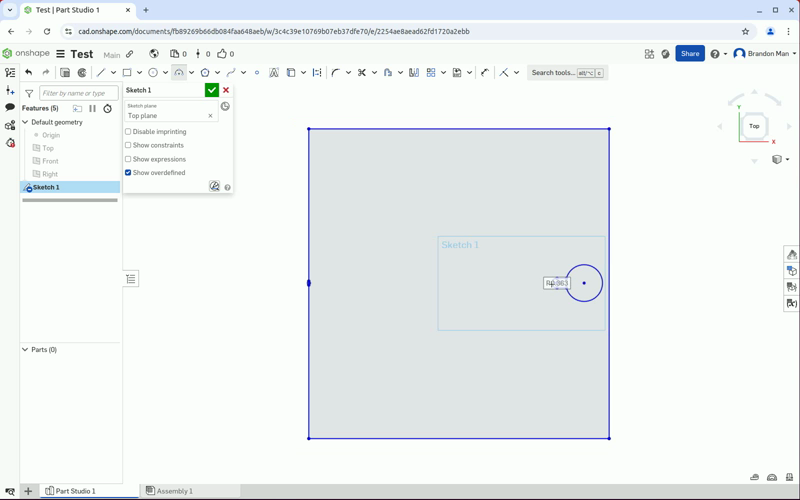
scroll(-6)
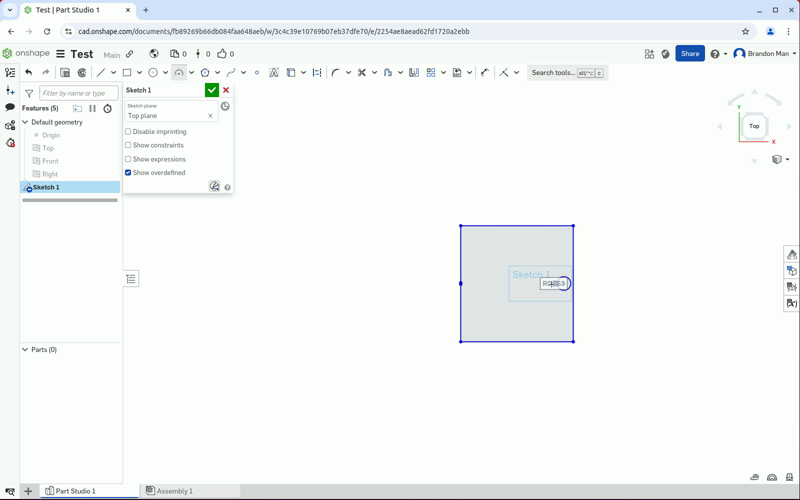
key_up(shift)
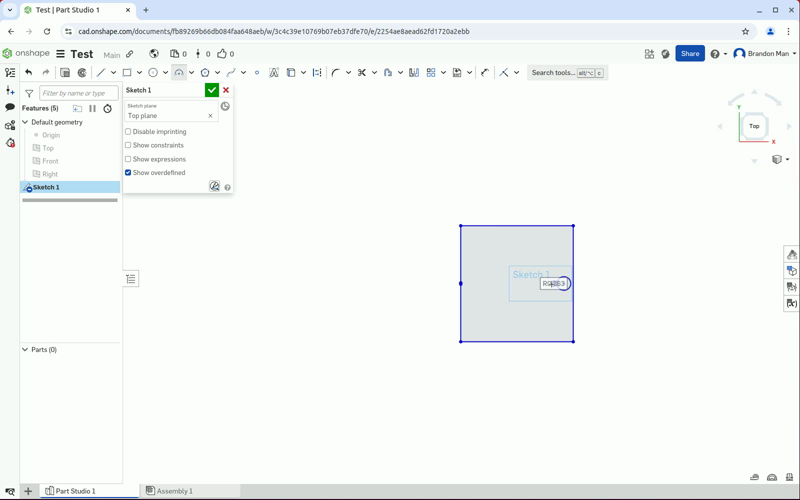
key(esc)
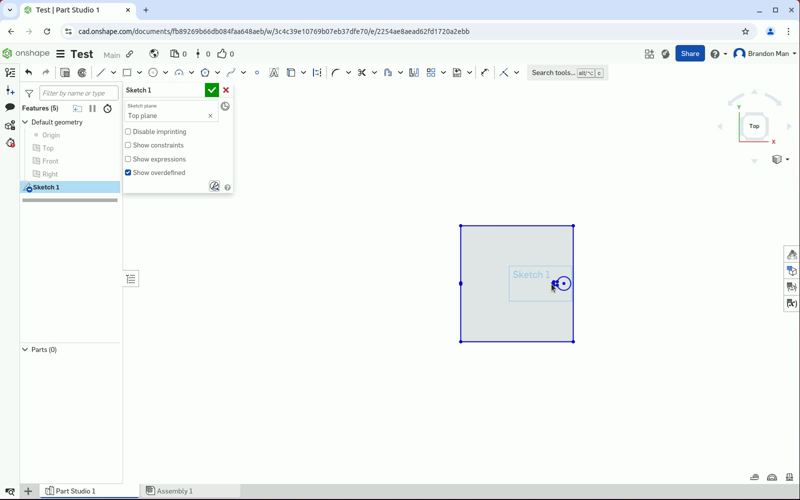
mouse_move(553, 303)
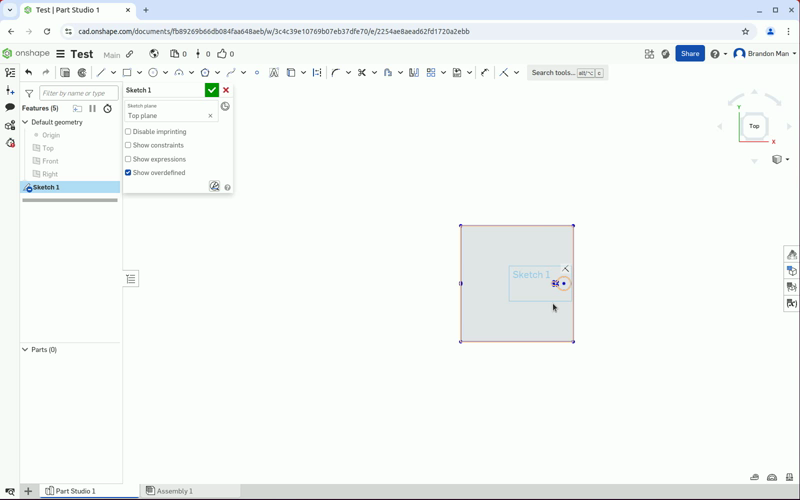
click(553, 303)
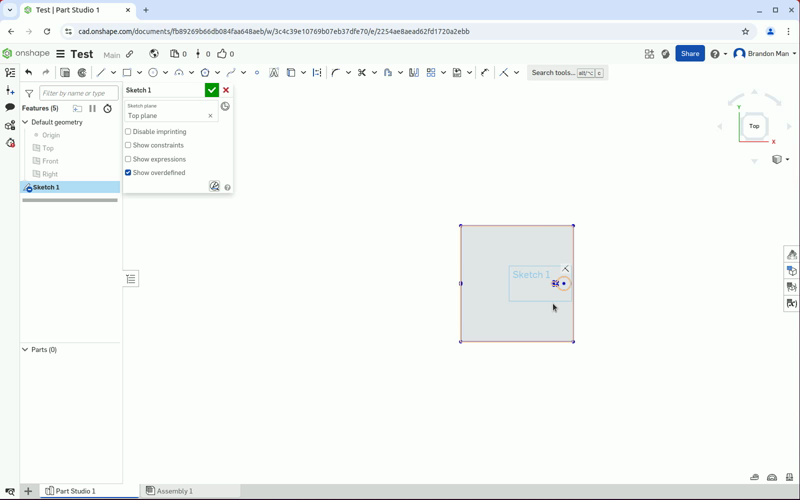
mouse_move(73, 352)
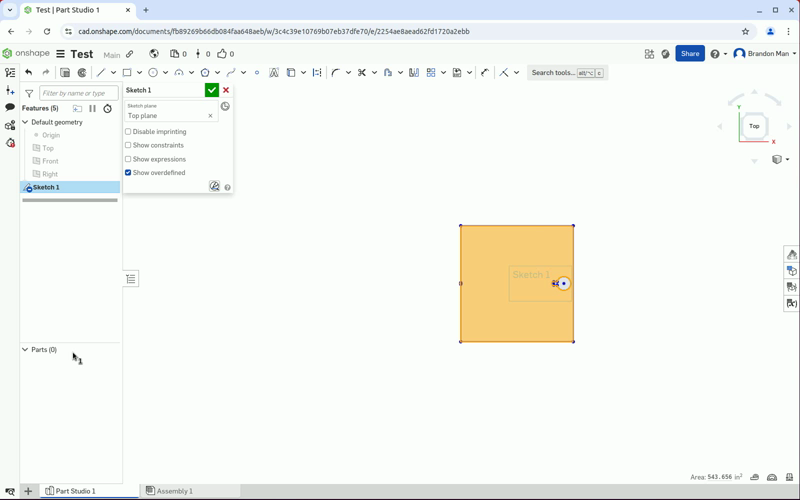
key(shift+y)
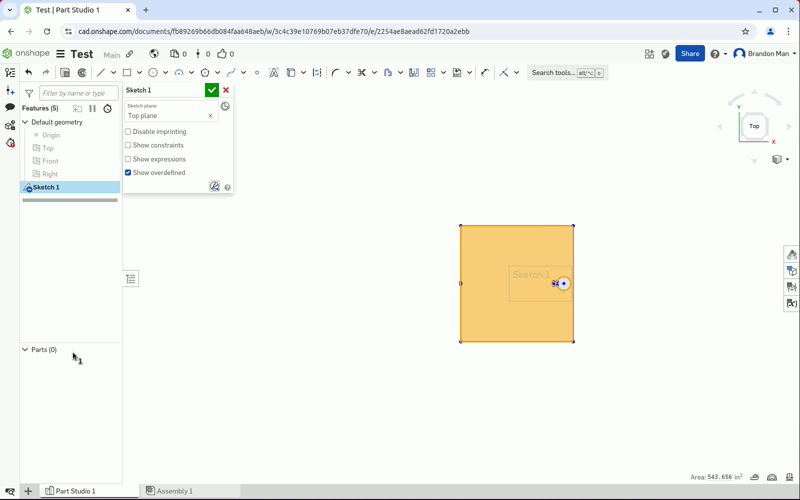
key(shift+e)
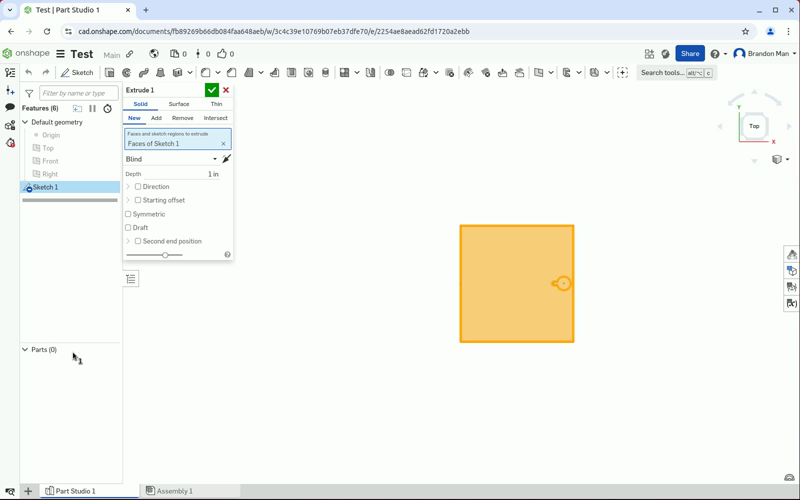
mouse_move(143, 106)
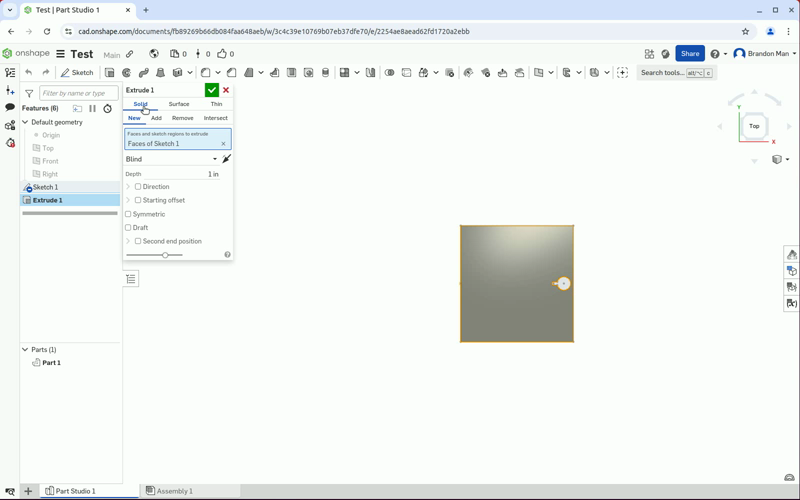
click(143, 106)
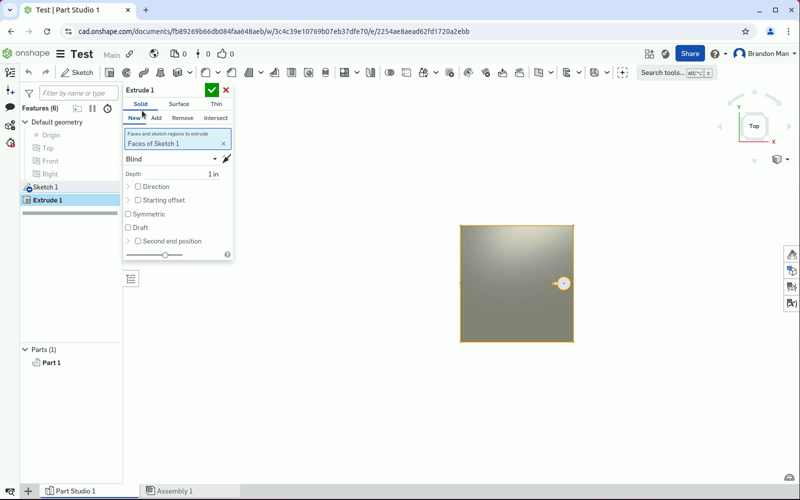
mouse_move(137, 120)
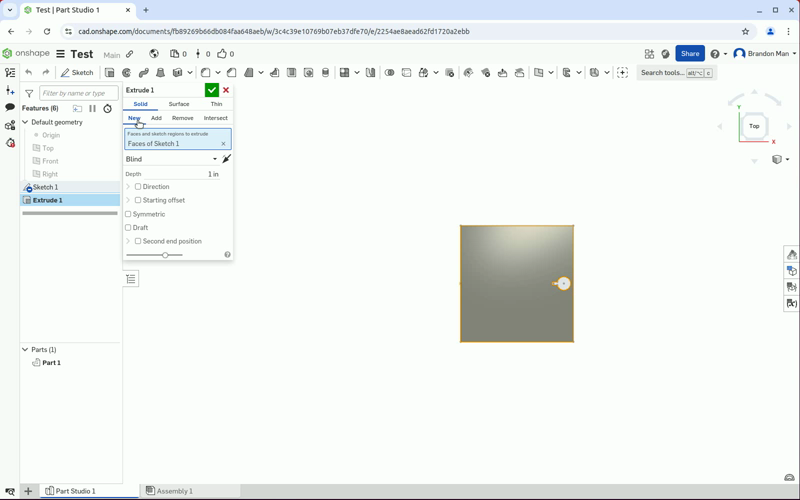
click(137, 120)
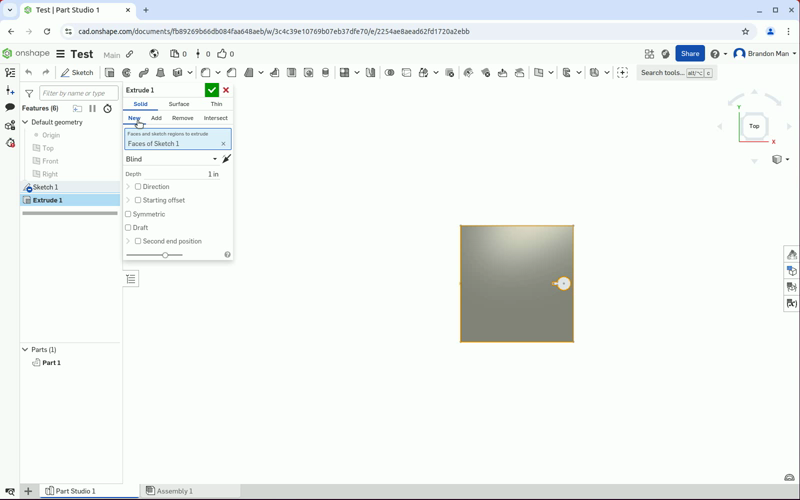
key(tab, 4)
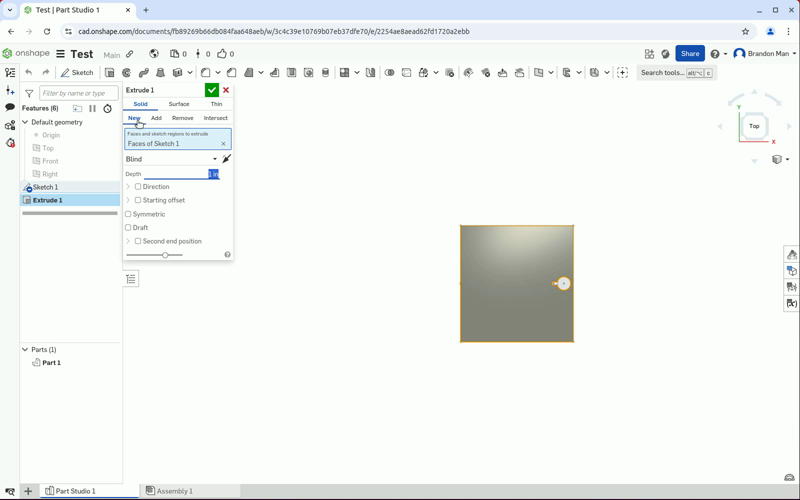
text(0.963)
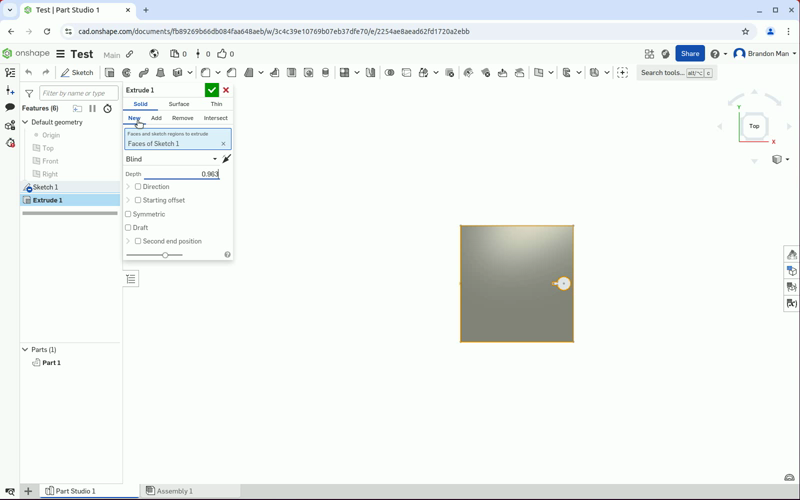
key(enter)
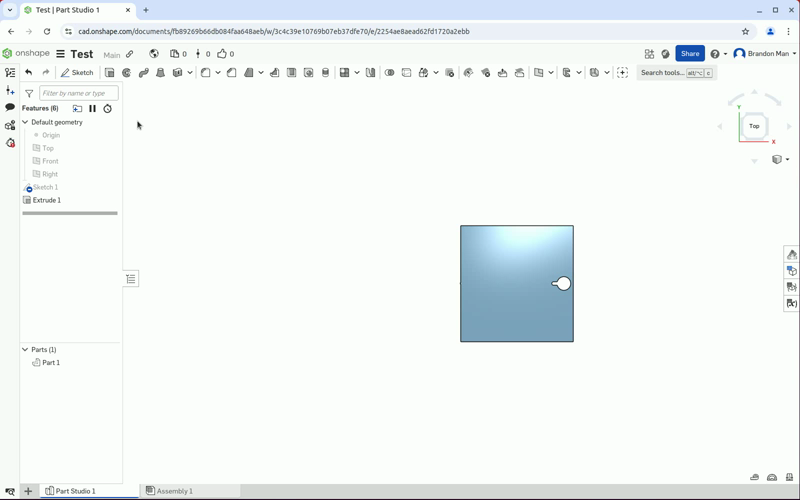
key(shift+h)
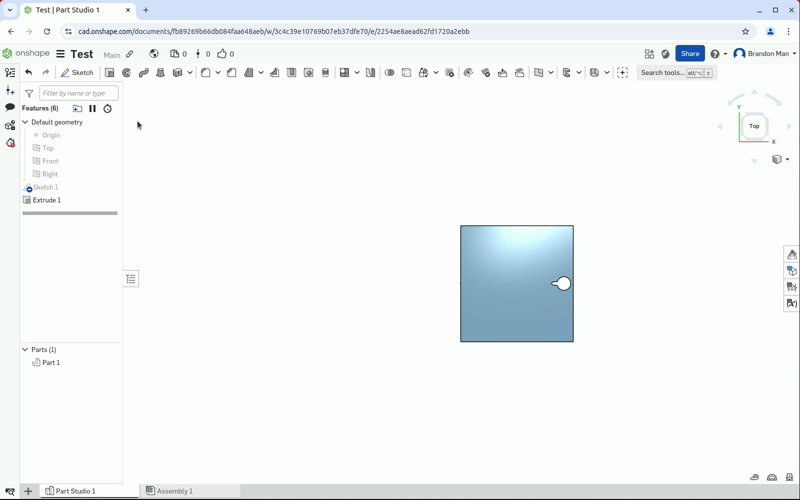
key(shift+h)
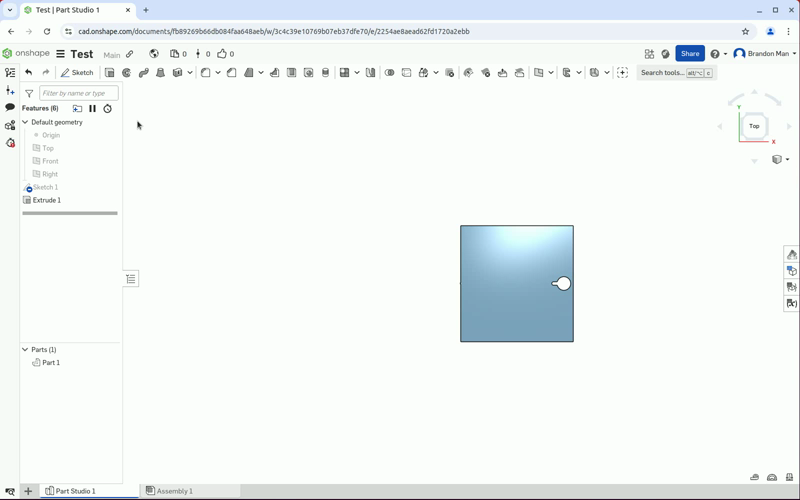
mouse_move(73, 189)
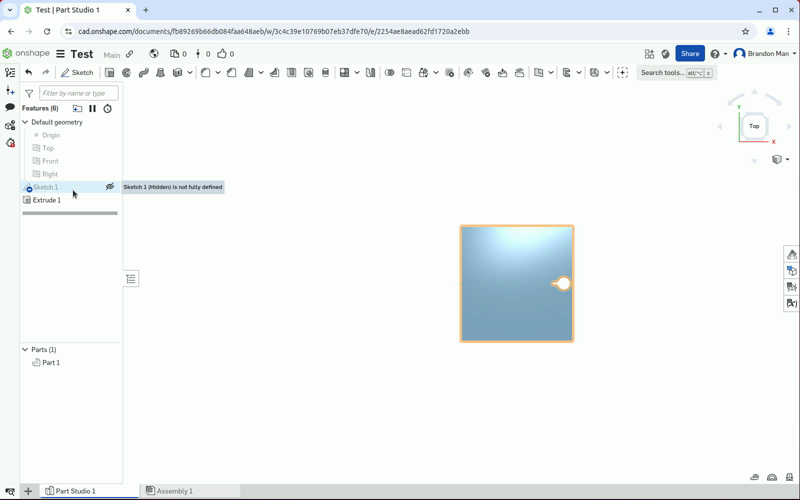
click(73, 189)
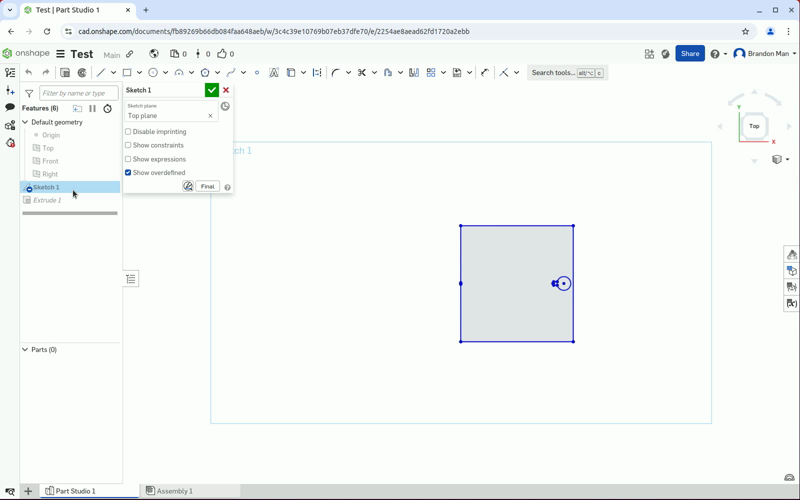
mouse_move(229, 92)
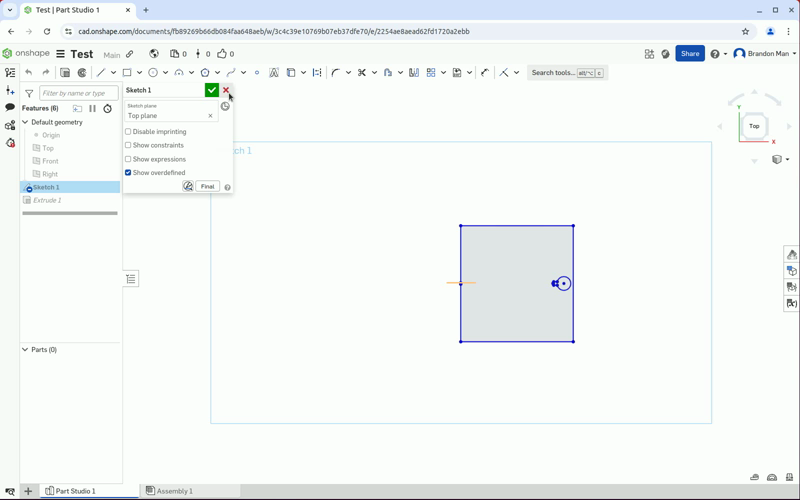
click(229, 92)
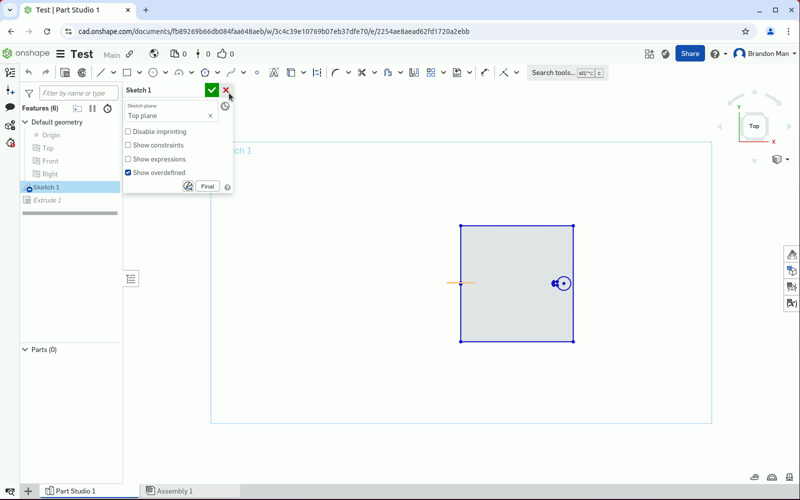
key(shift+s)
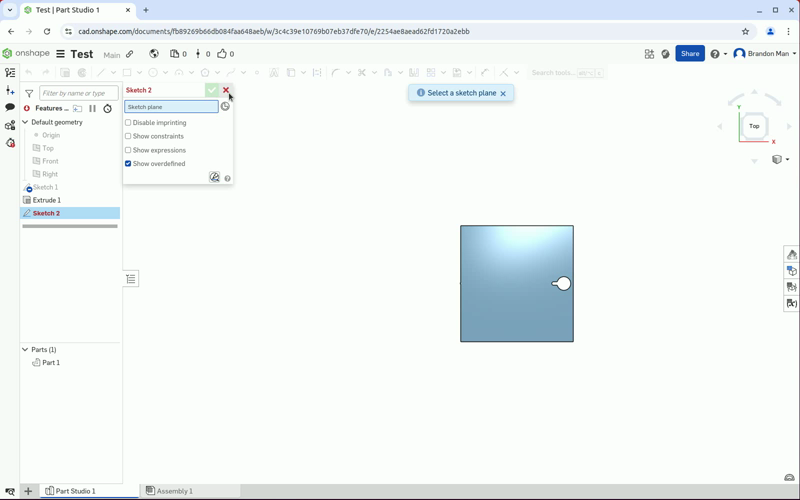
mouse_move(73, 150)
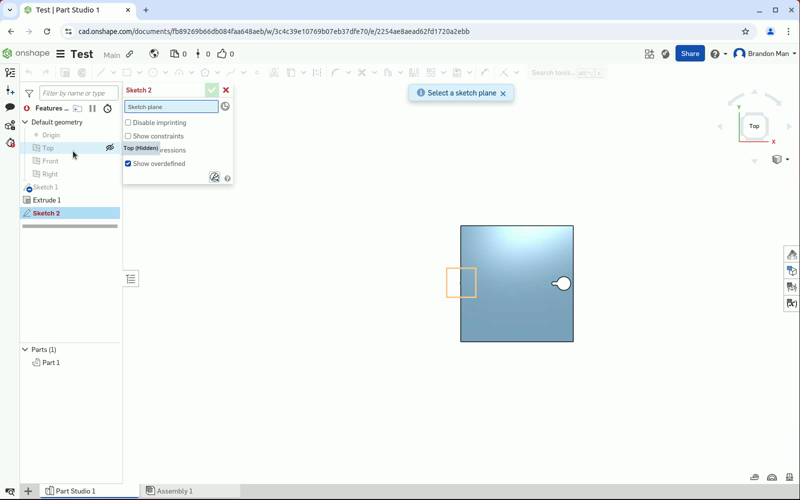
click(73, 150)
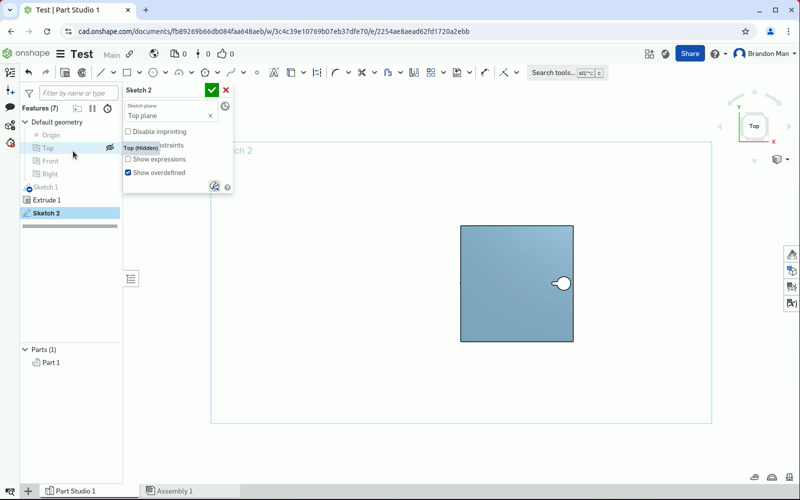
mouse_move(73, 352)
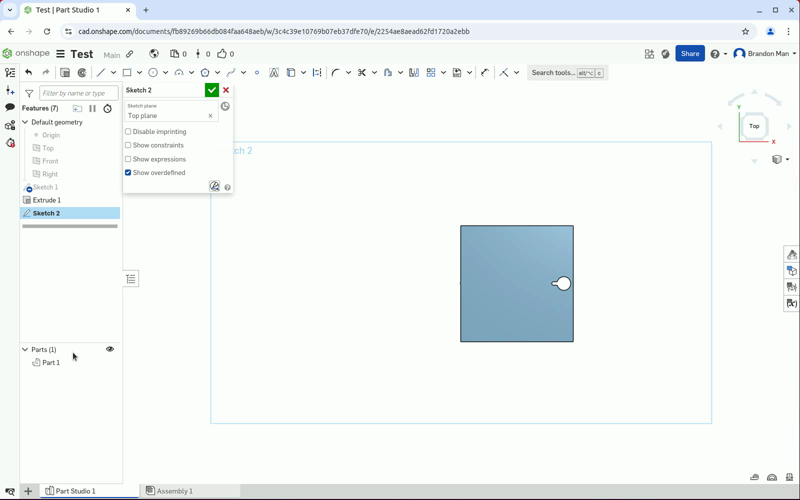
key(y)
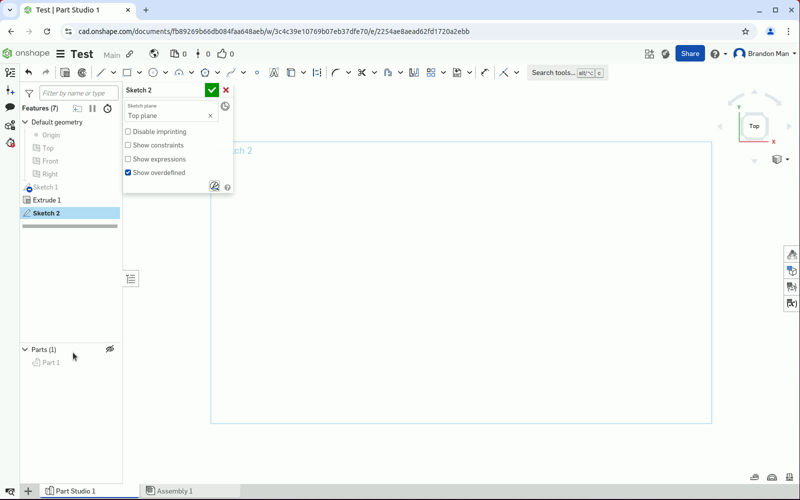
key(l)
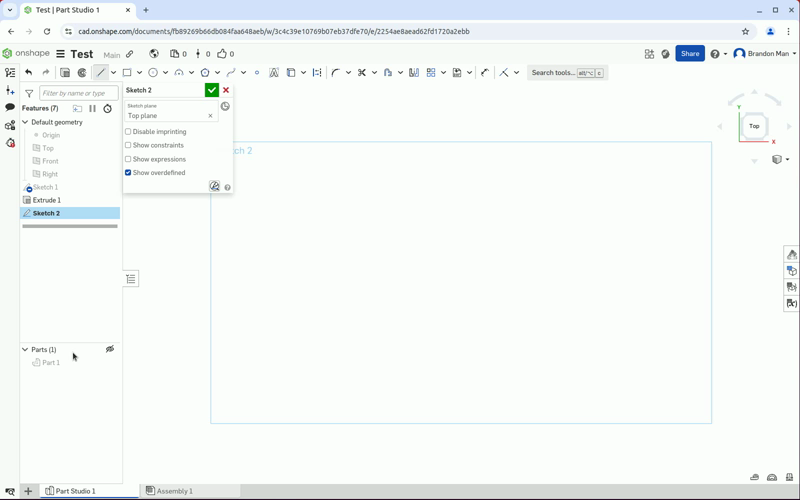
key_down(shift)
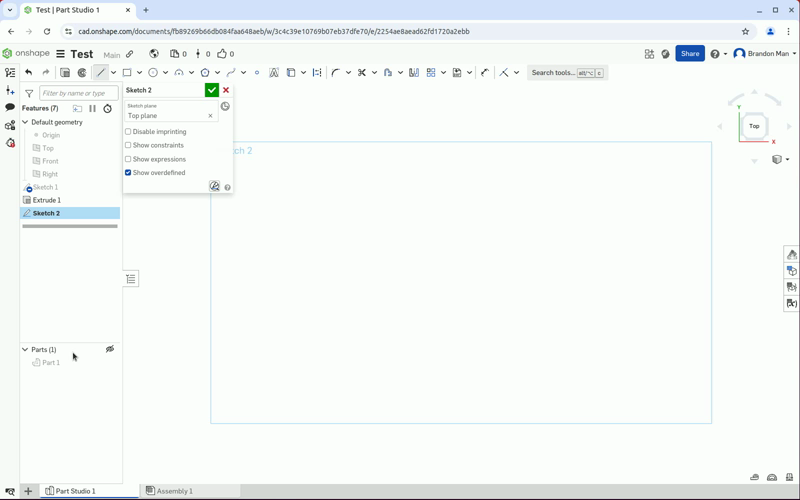
mouse_move(348, 341)
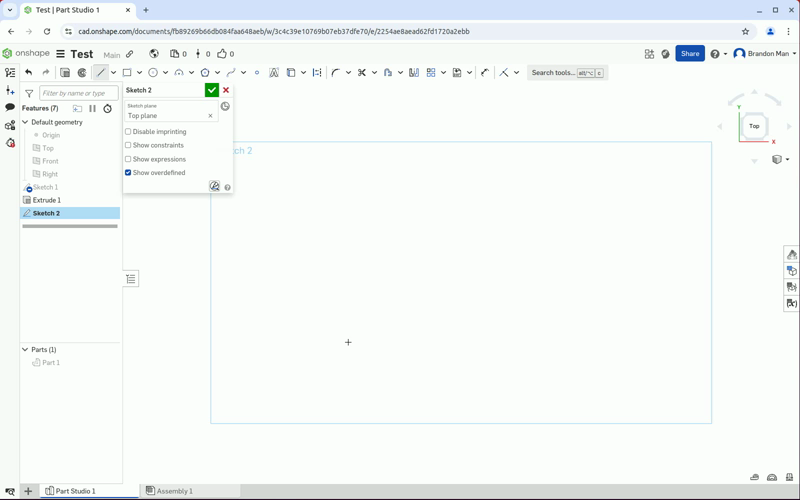
click(348, 341)
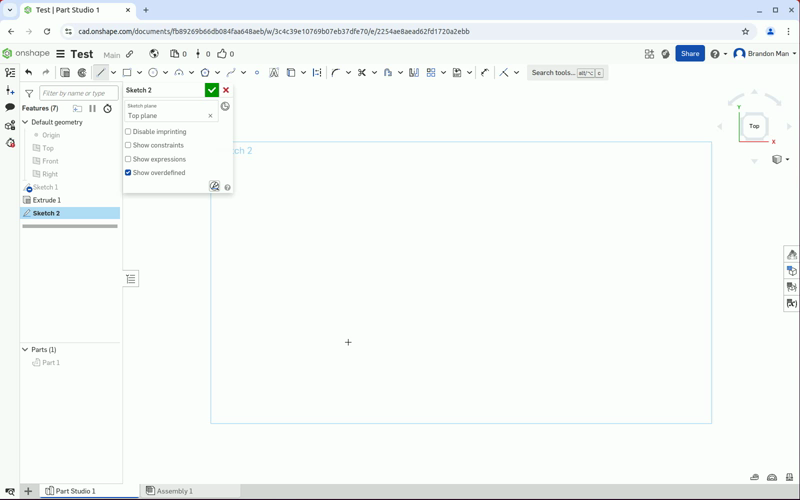
key_up(shift)
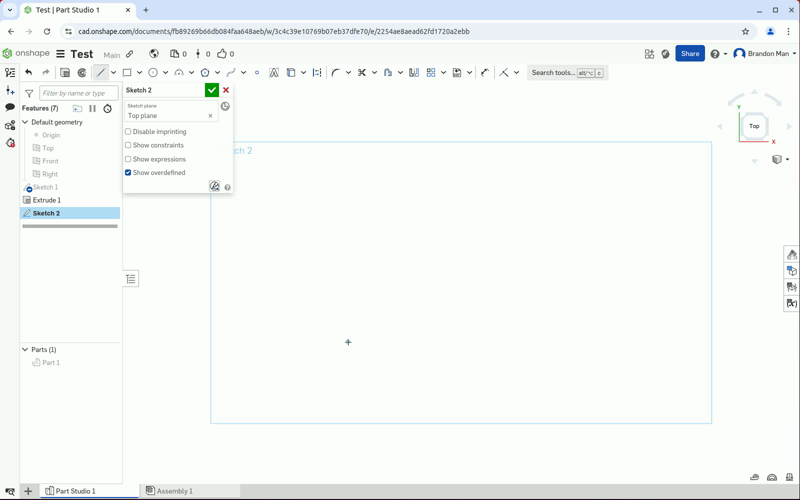
key_down(shift)
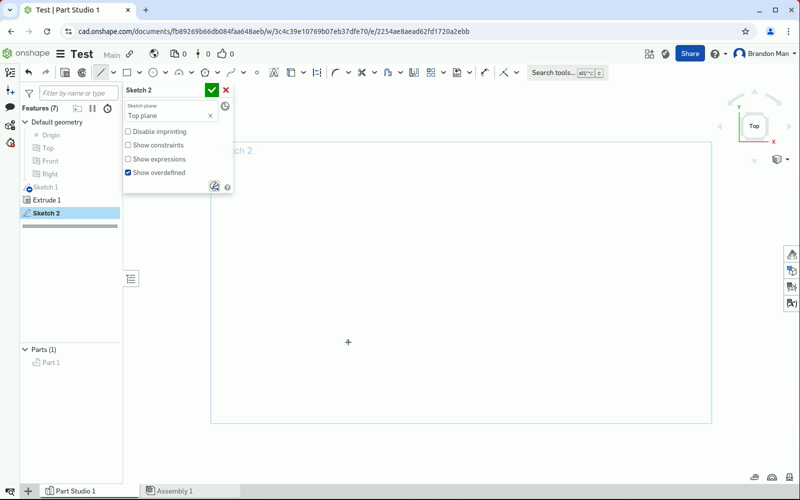
mouse_move(460, 341)
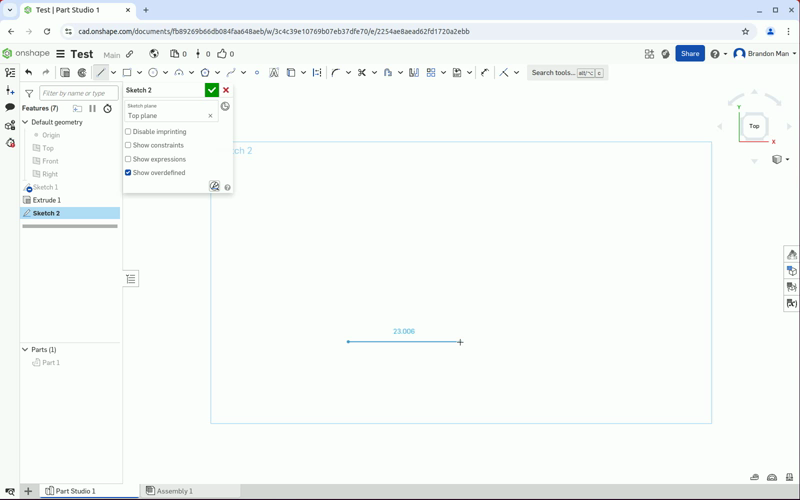
click(460, 341)
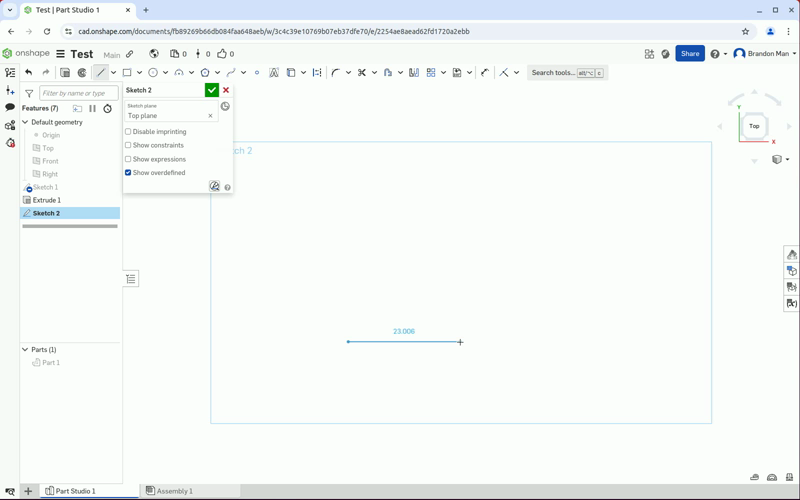
key_up(shift)
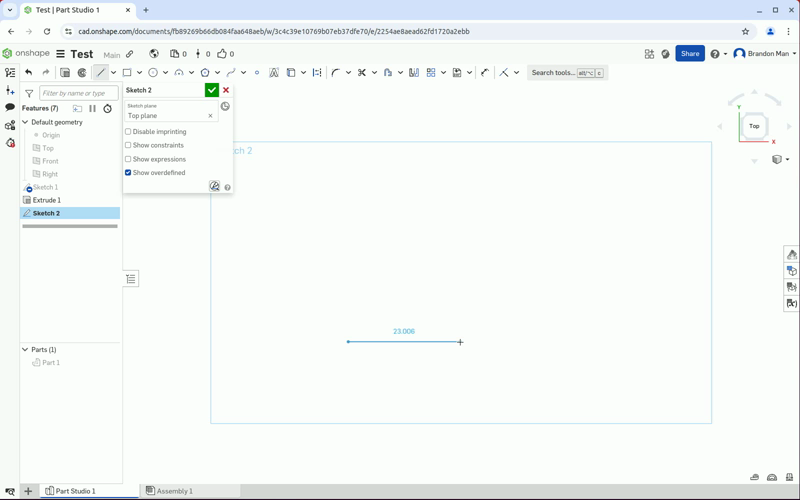
key_down(shift)
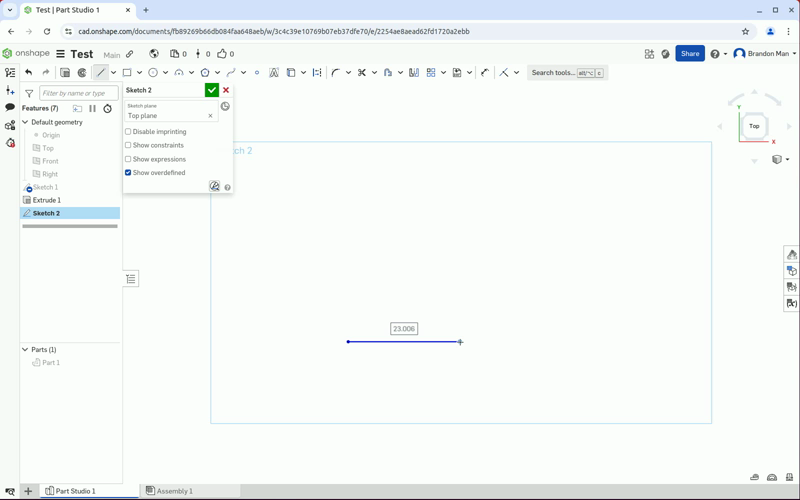
mouse_move(490, 341)
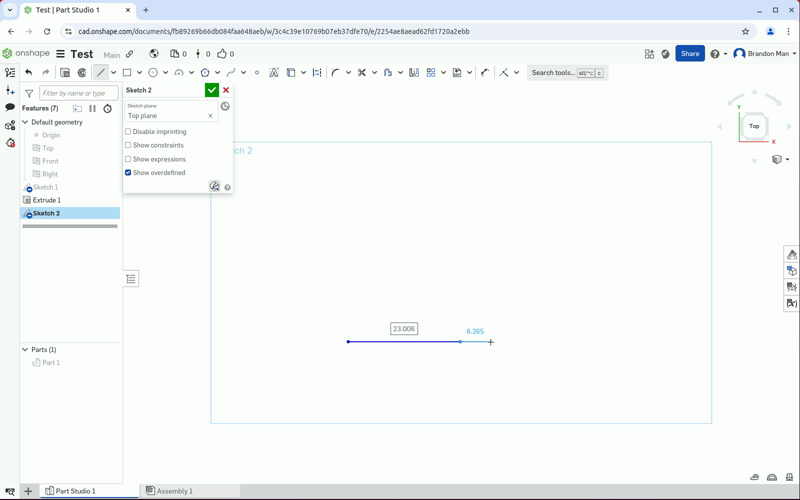
mouse_move(460, 284)
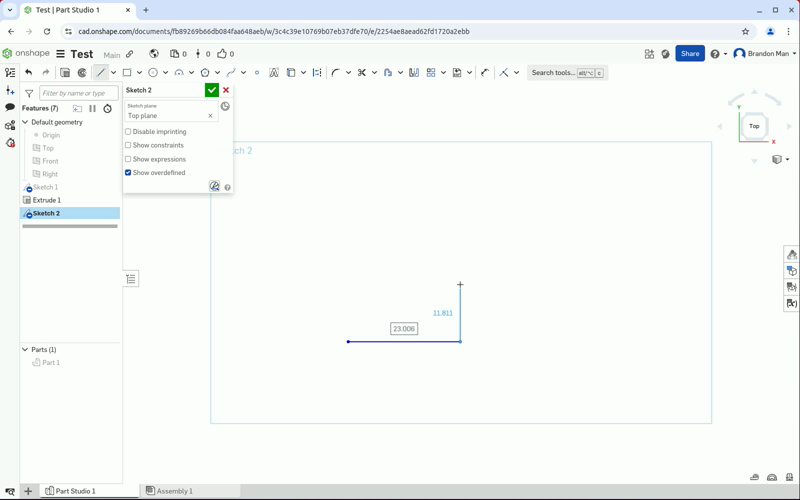
click(460, 284)
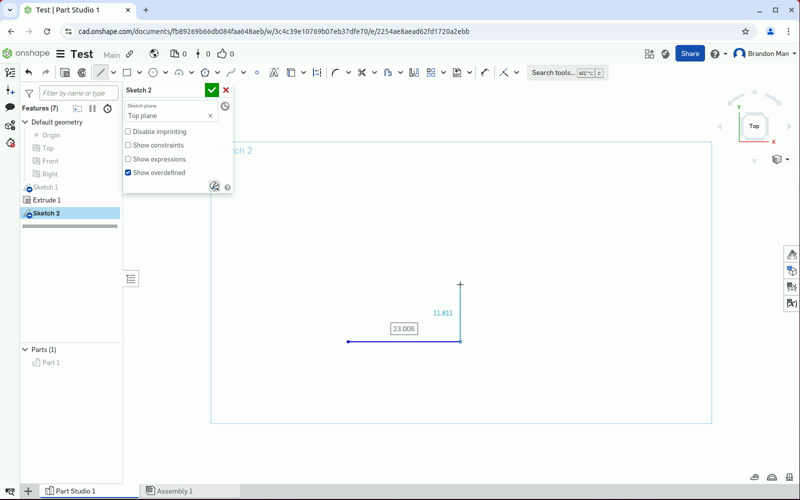
key_up(shift)
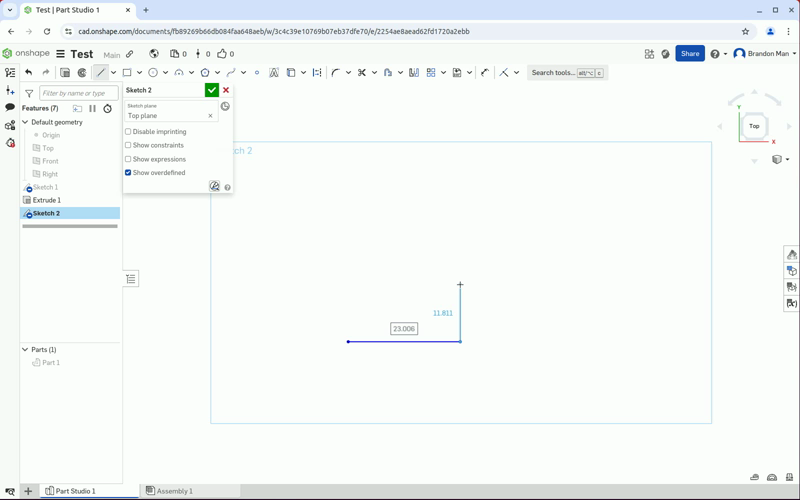
key(esc)
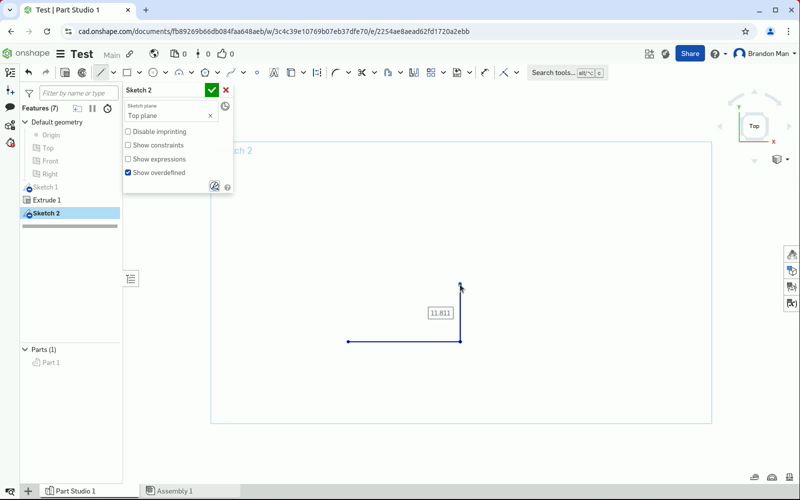
key(a)
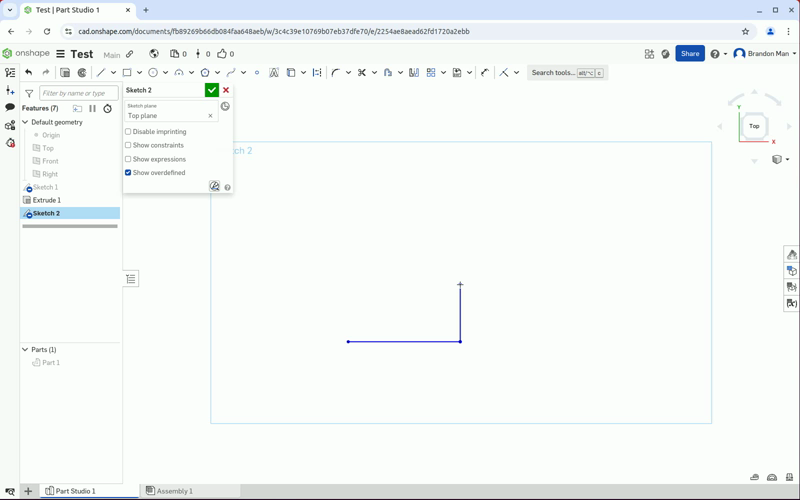
mouse_move(460, 284)
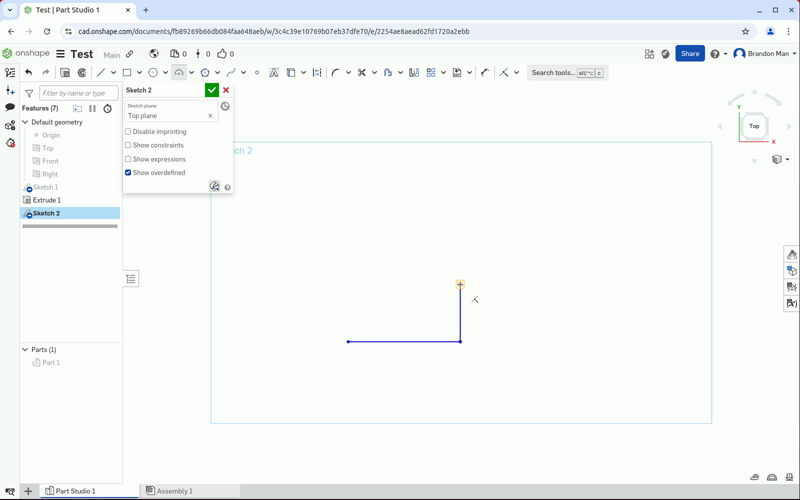
click(460, 284)
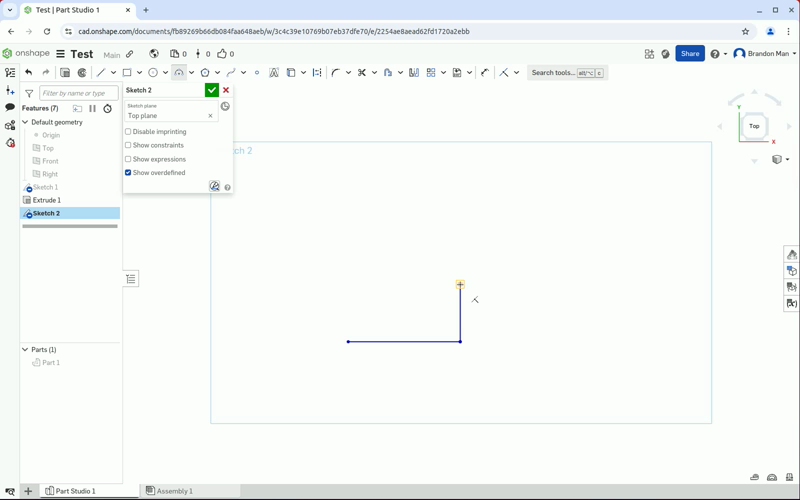
key_down(shift)
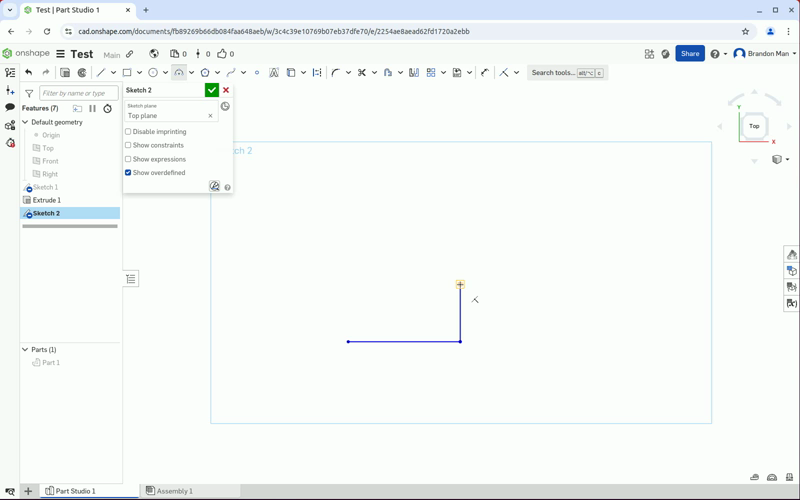
mouse_move(460, 282)
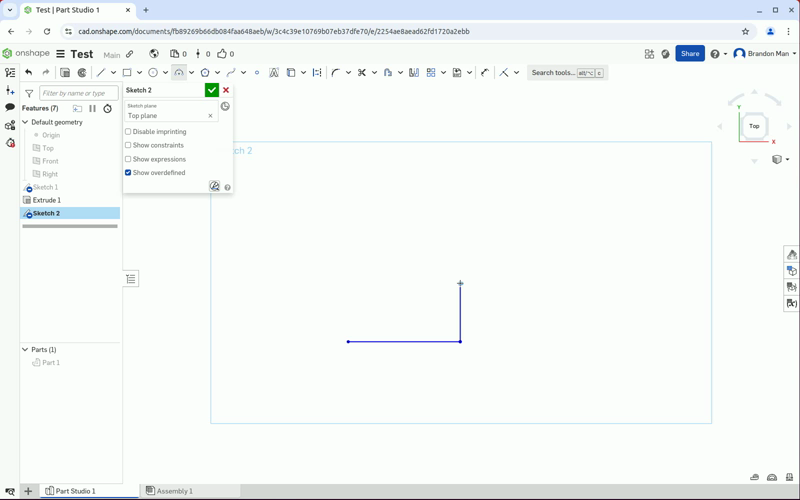
scroll(6)
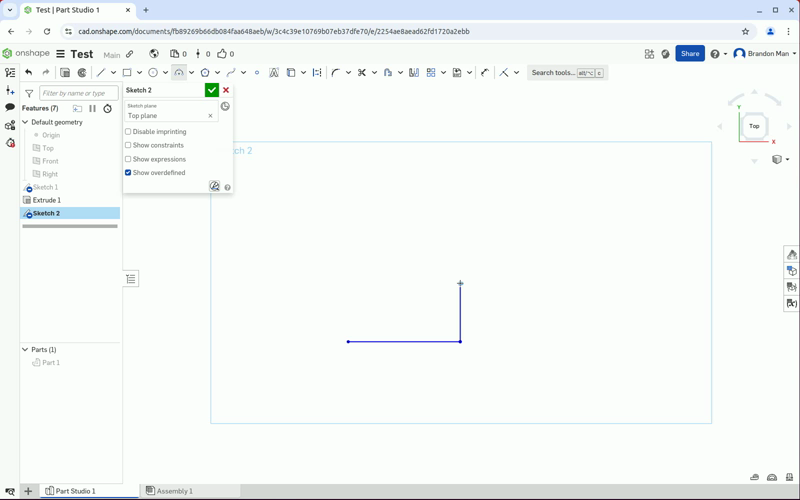
scroll(6)
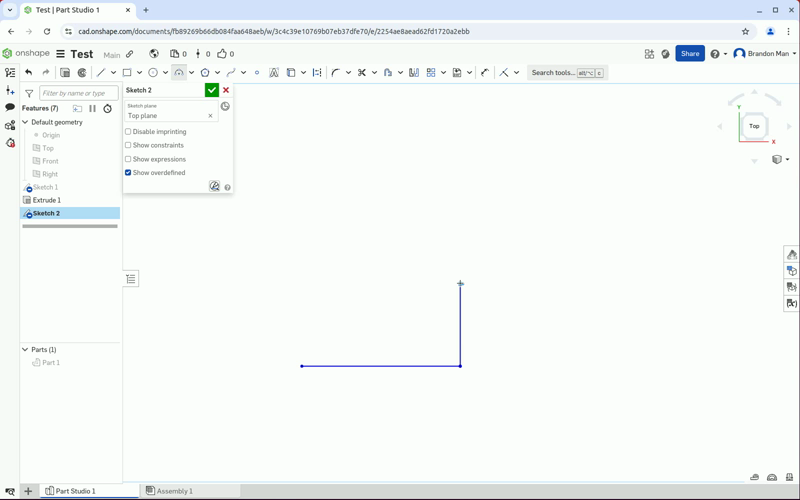
scroll(6)
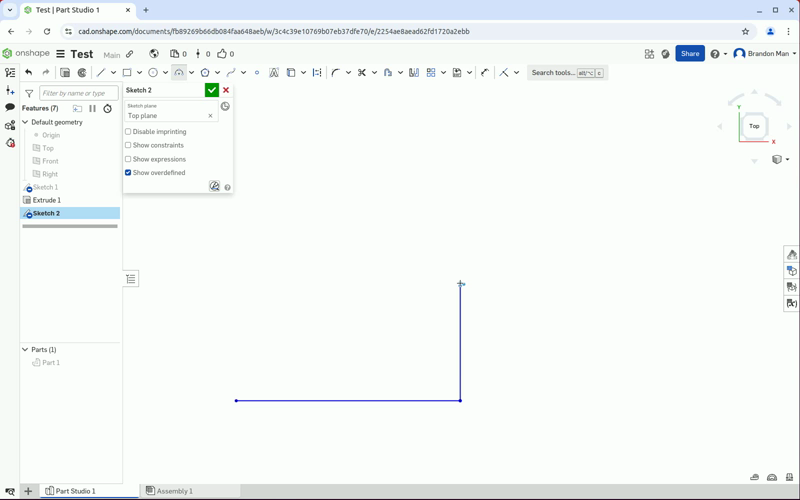
scroll(6)
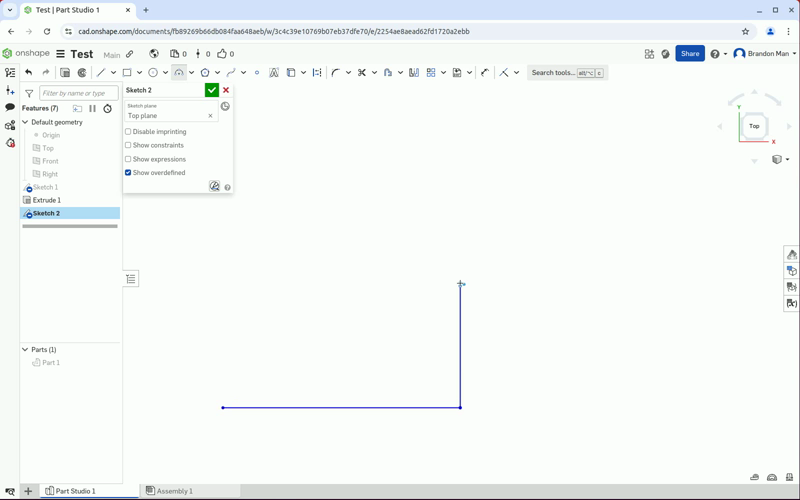
scroll(6)
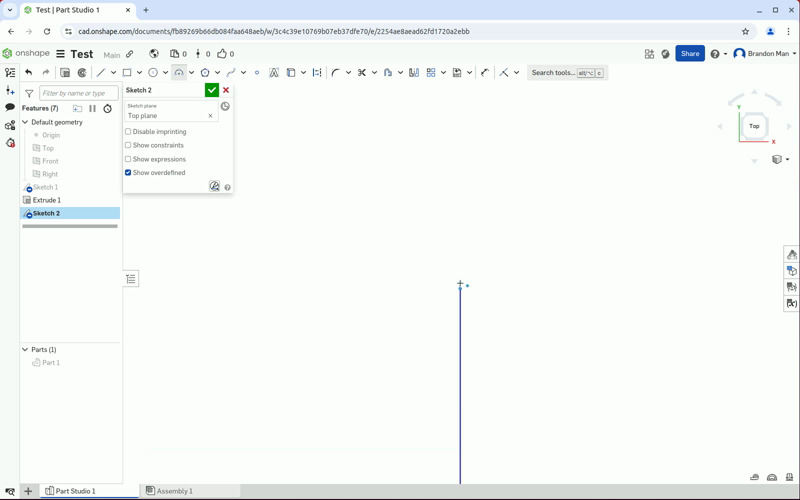
scroll(6)
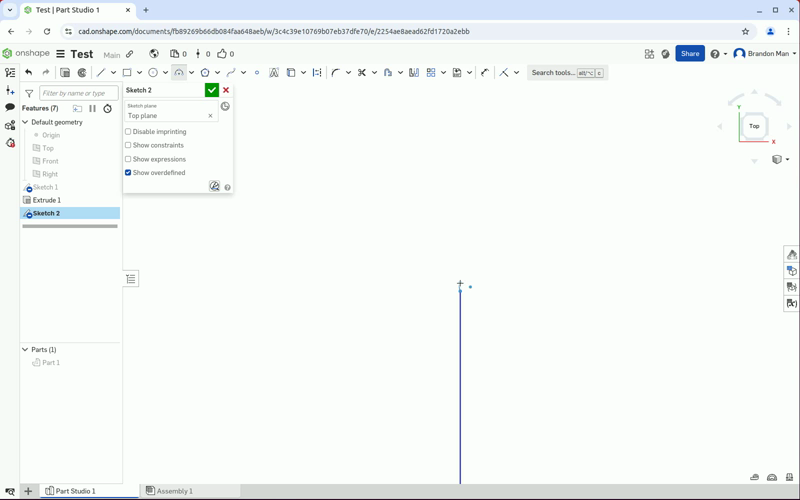
scroll(6)
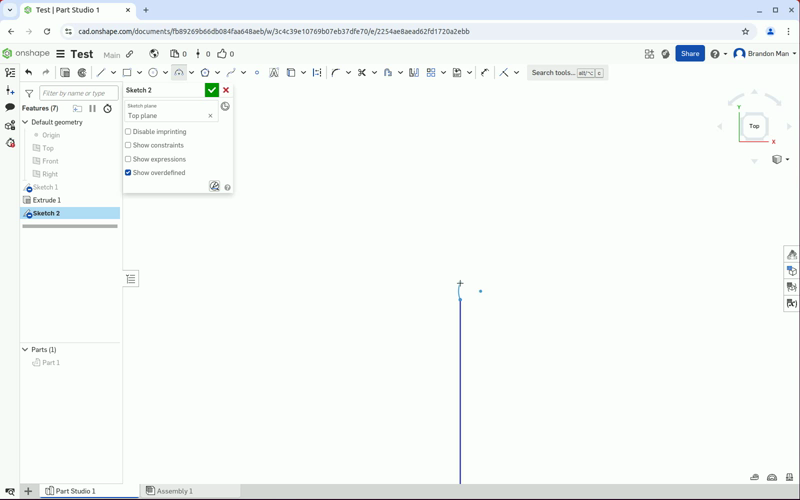
click(460, 282)
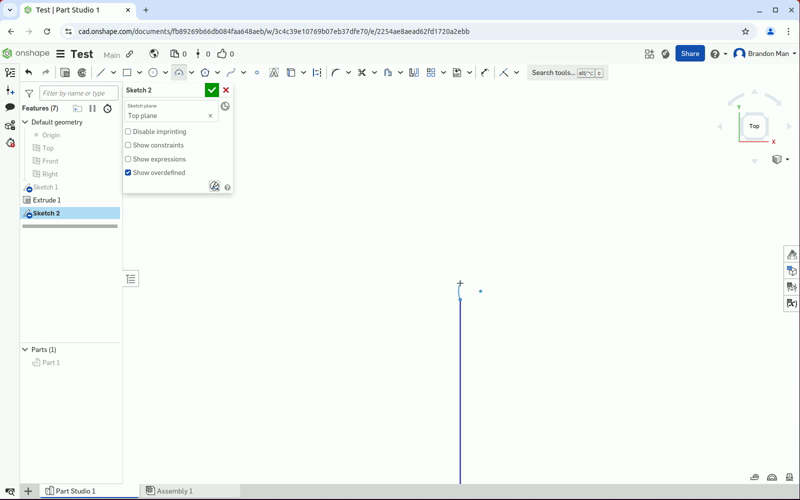
scroll(-6)
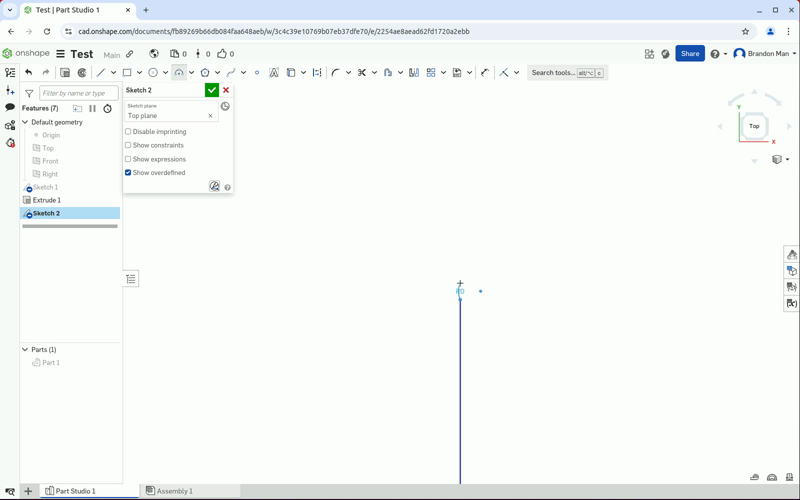
scroll(-6)
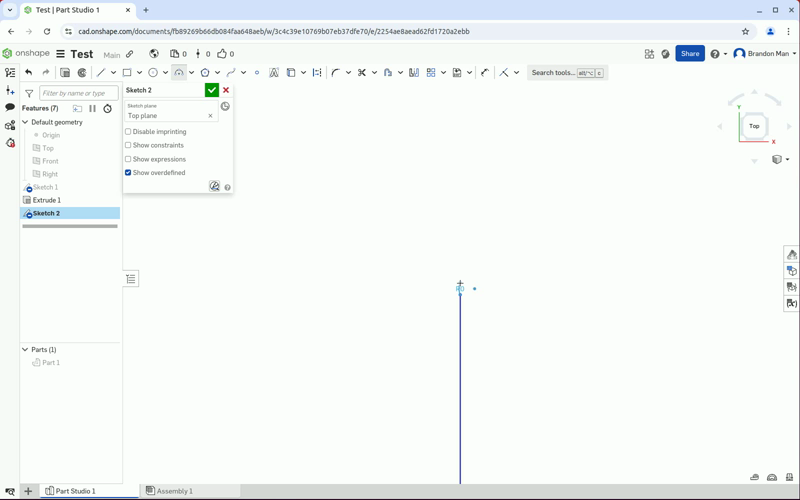
scroll(-6)
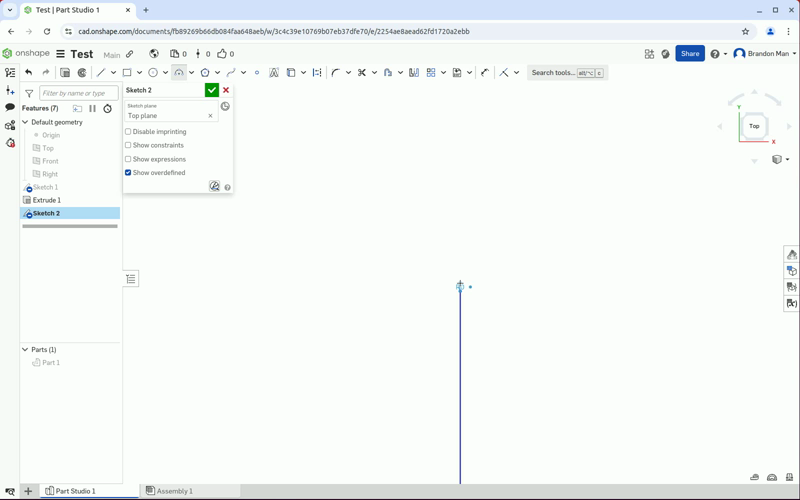
scroll(-6)
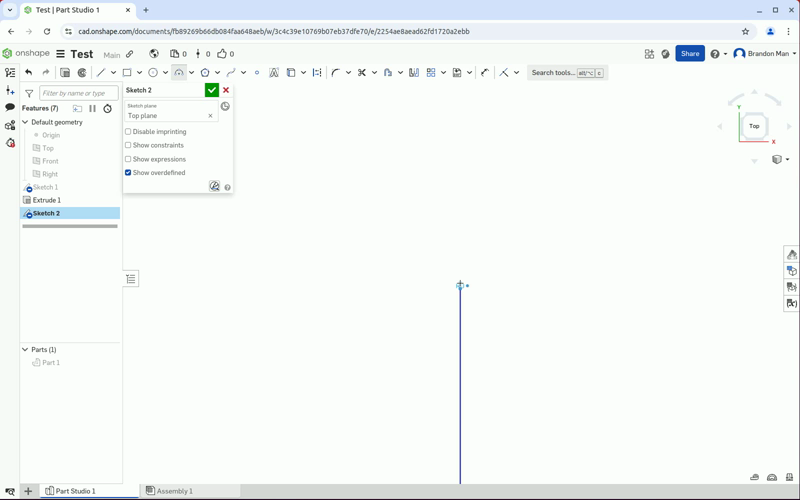
scroll(-6)
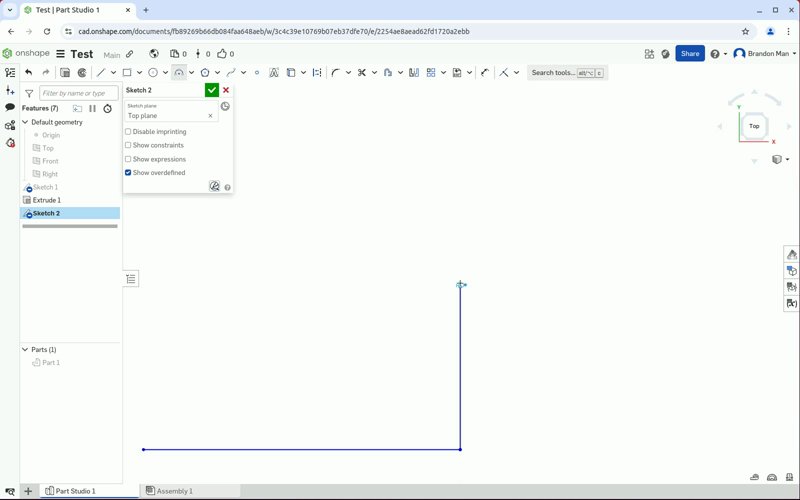
scroll(-6)
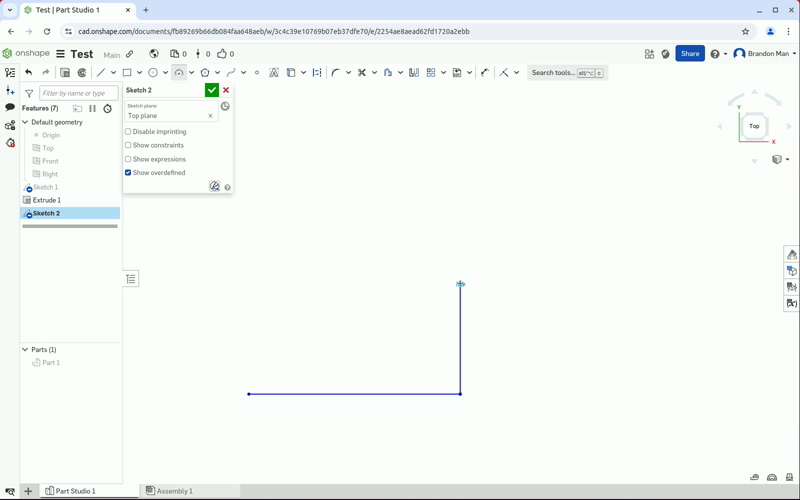
scroll(-6)
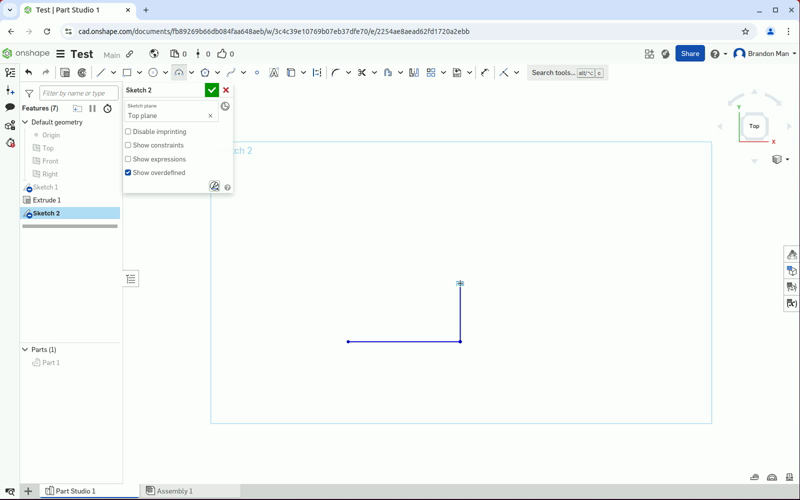
mouse_move(459, 283)
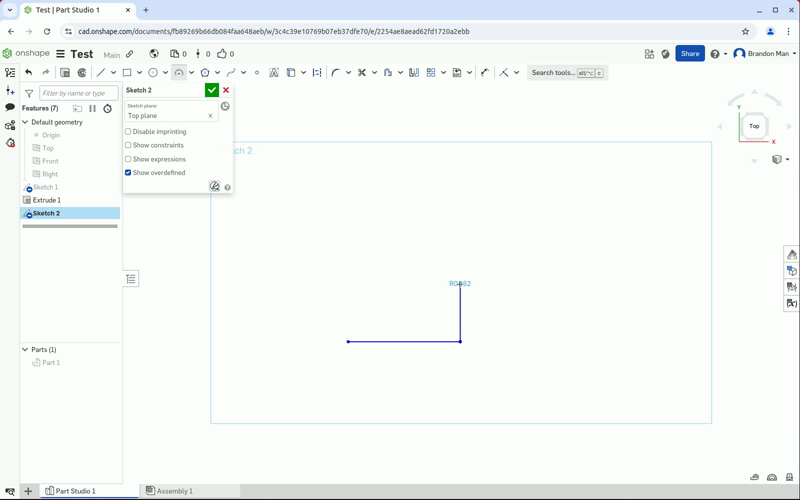
scroll(6)
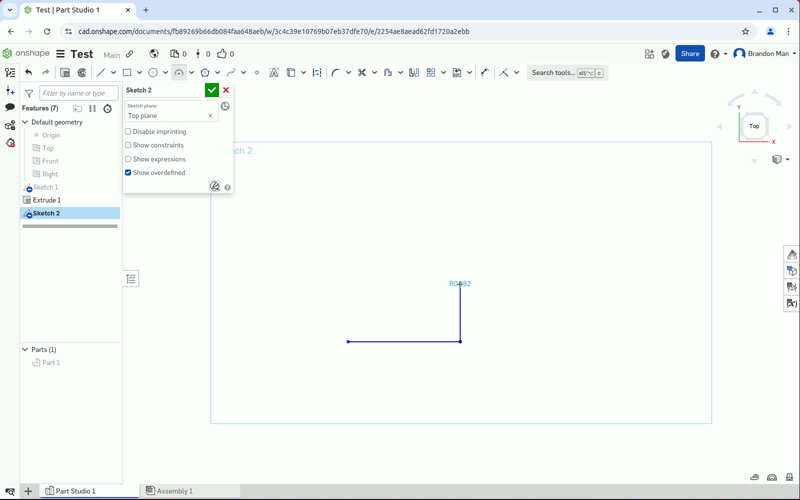
scroll(6)
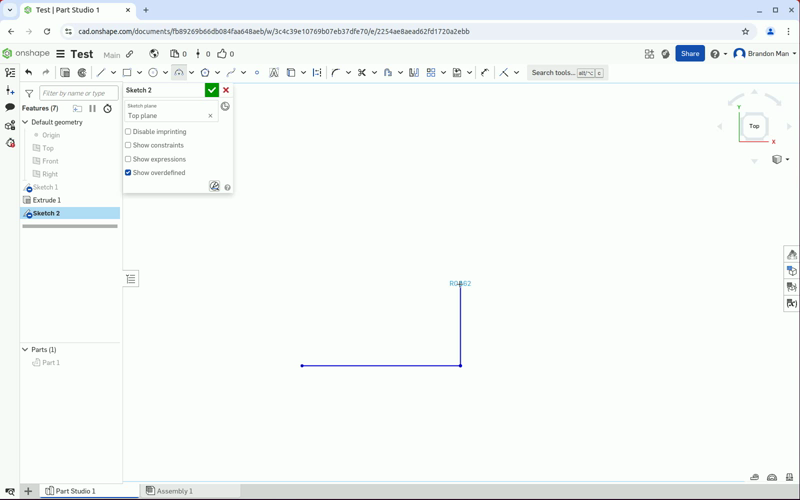
scroll(6)
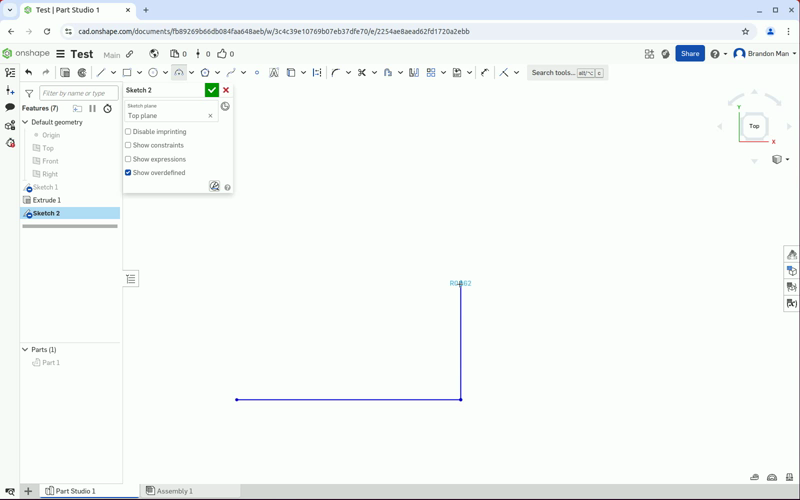
scroll(6)
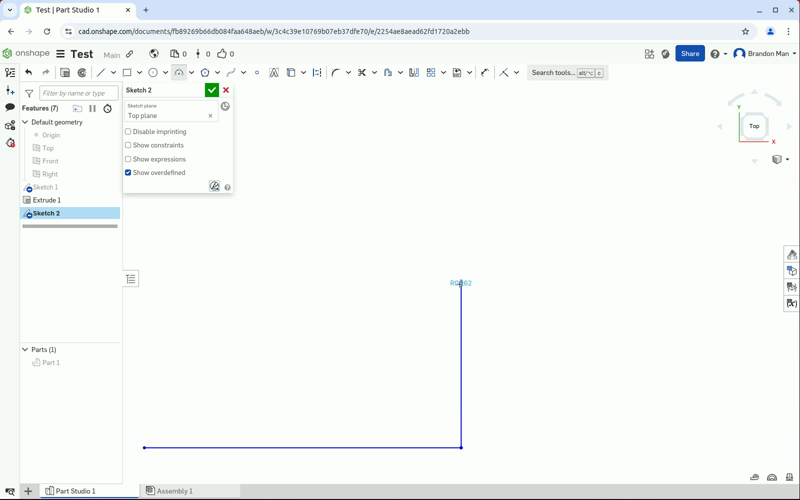
scroll(6)
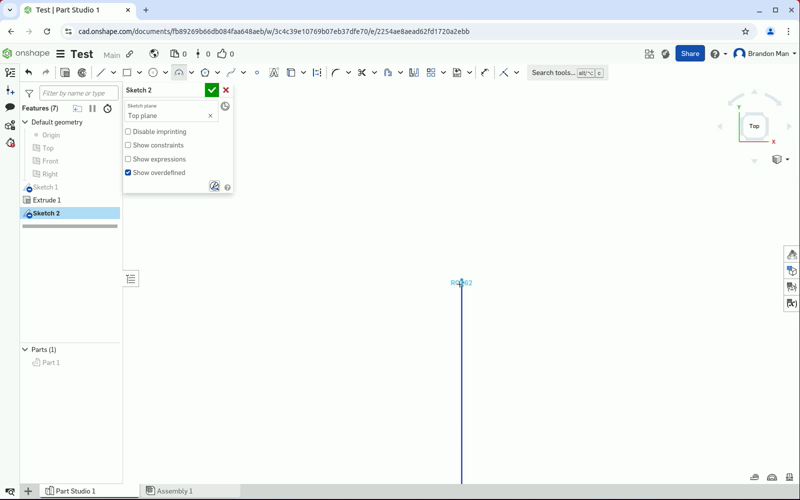
scroll(6)
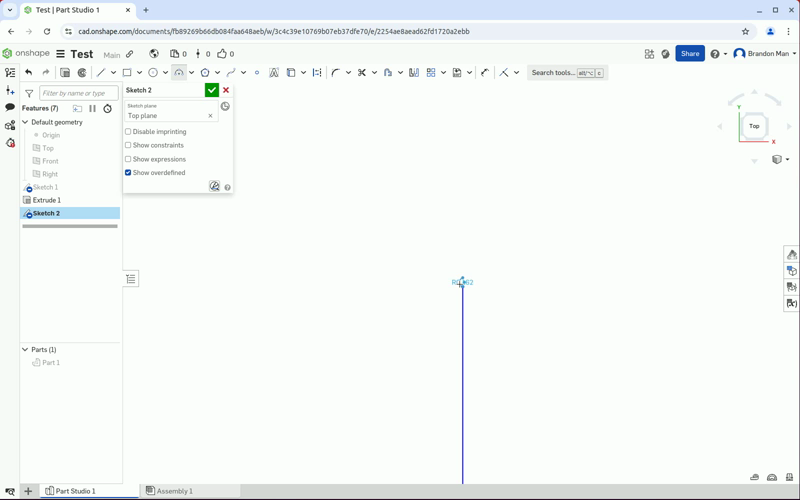
scroll(6)
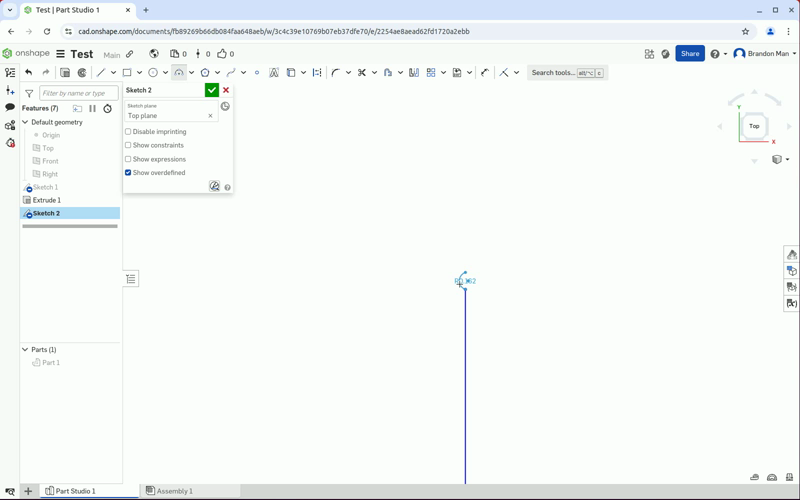
click(459, 283)
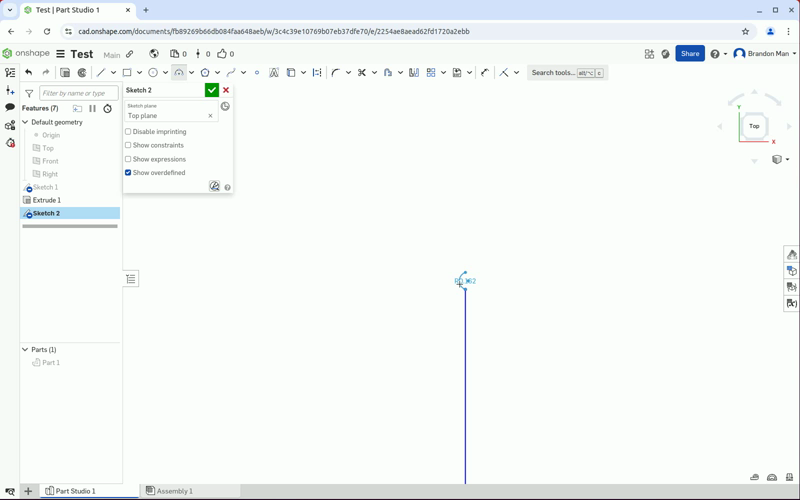
scroll(-6)
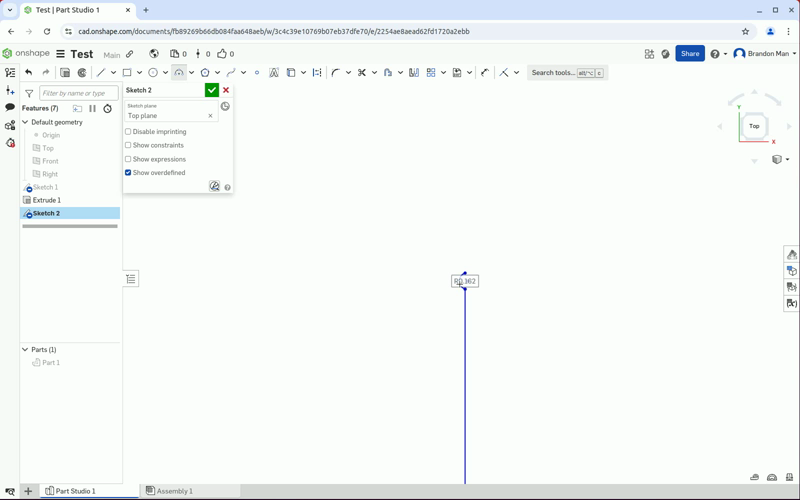
scroll(-6)
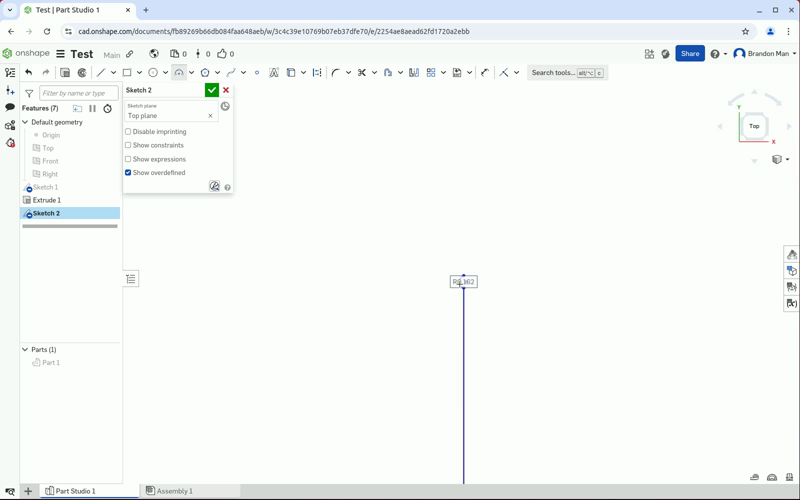
scroll(-6)
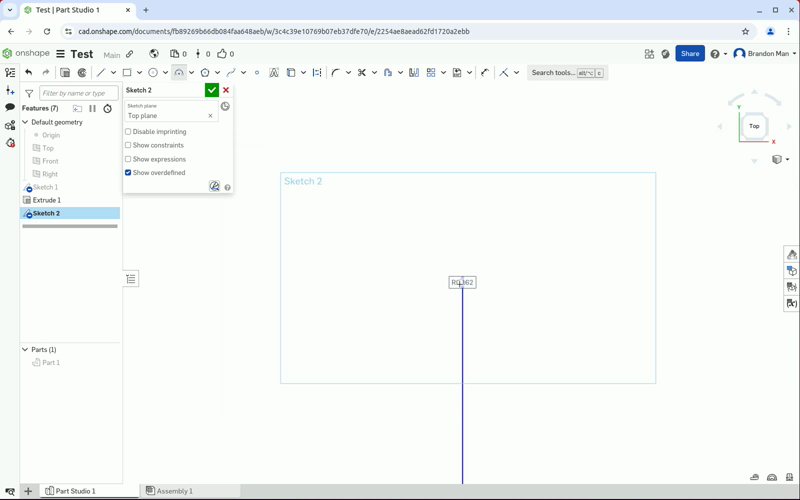
scroll(-6)
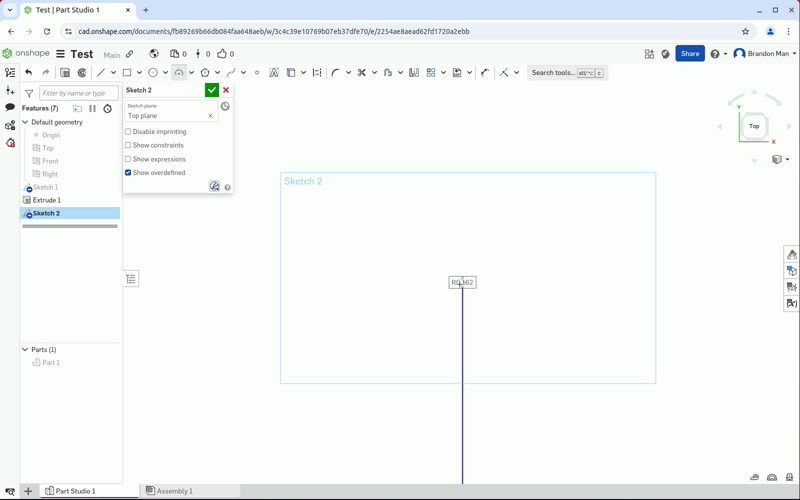
scroll(-6)
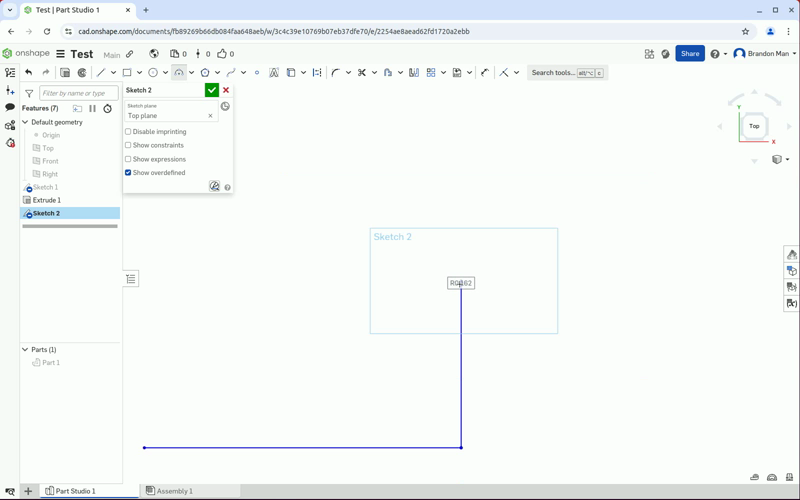
scroll(-6)
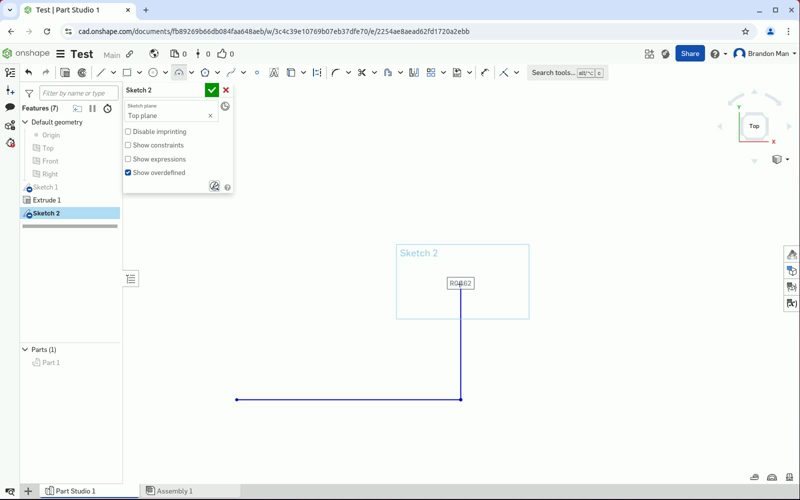
scroll(-6)
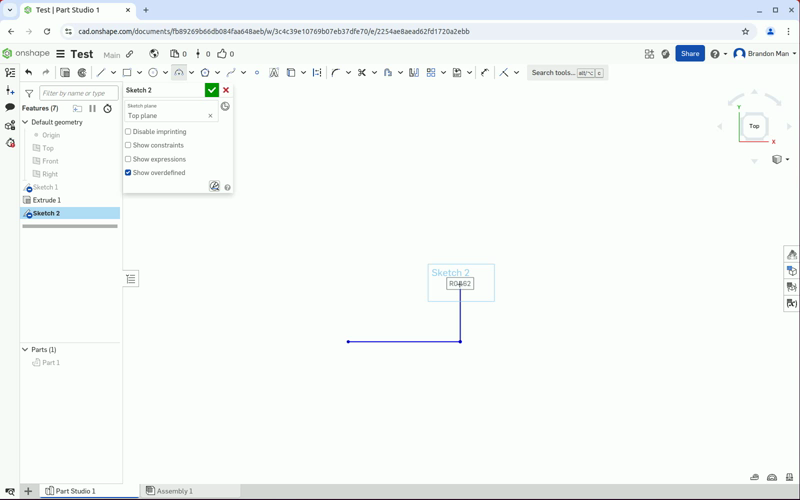
key_up(shift)
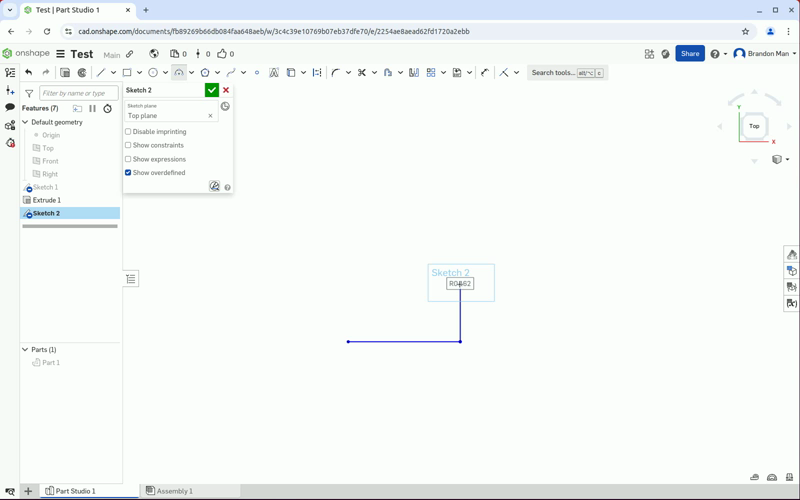
key(esc)
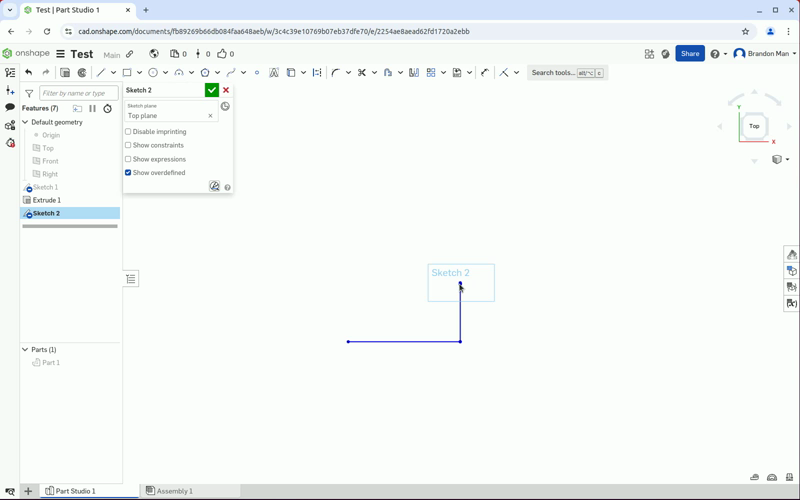
key(l)
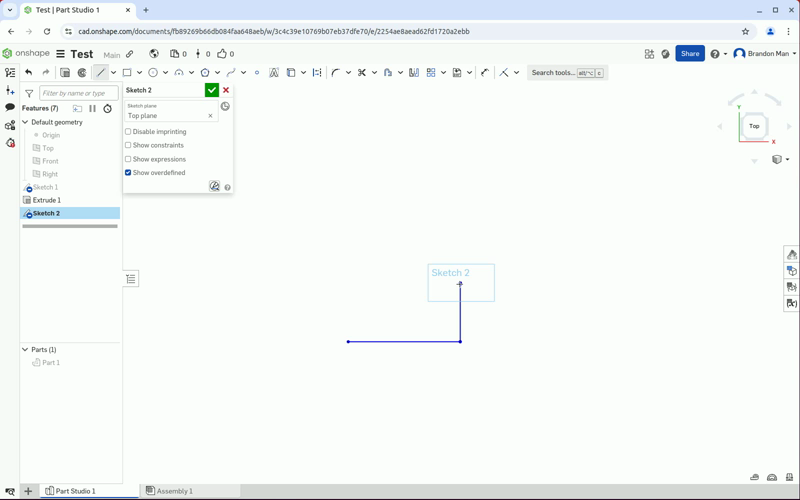
mouse_move(460, 282)
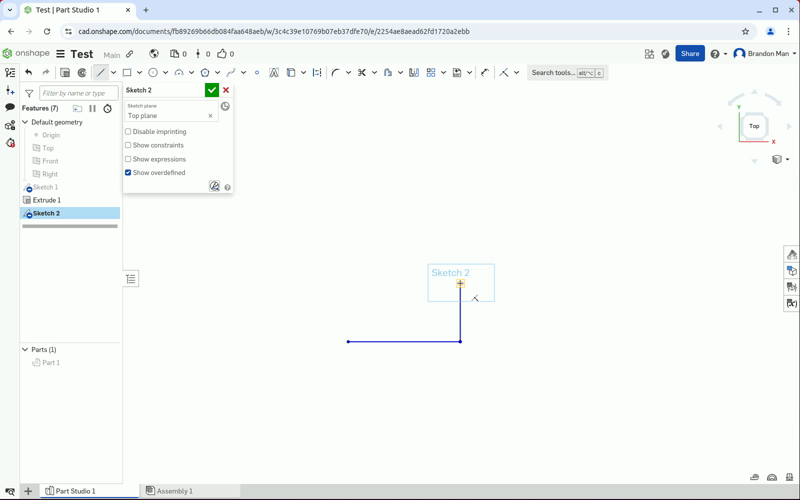
scroll(6)
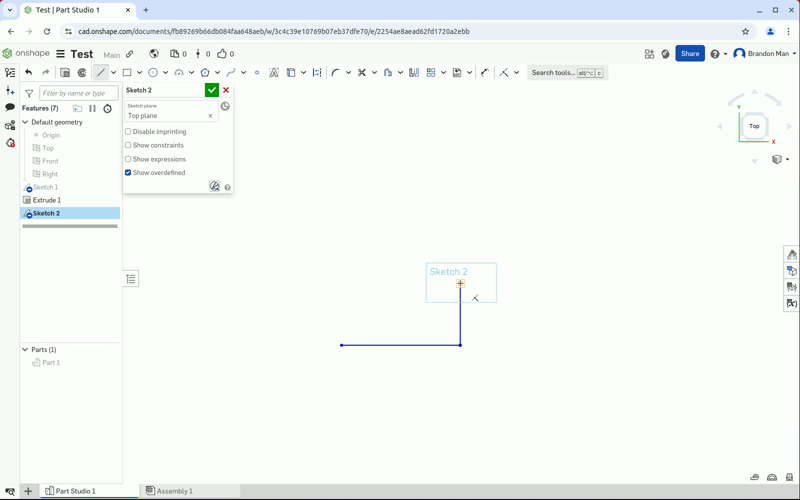
scroll(6)
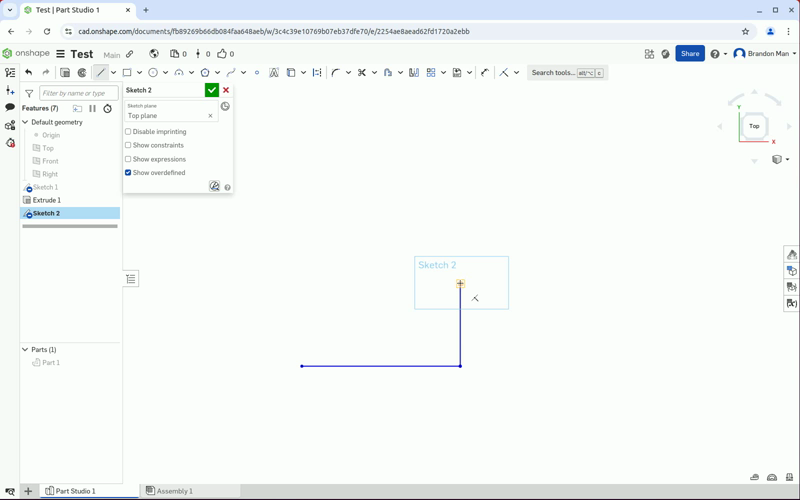
scroll(6)
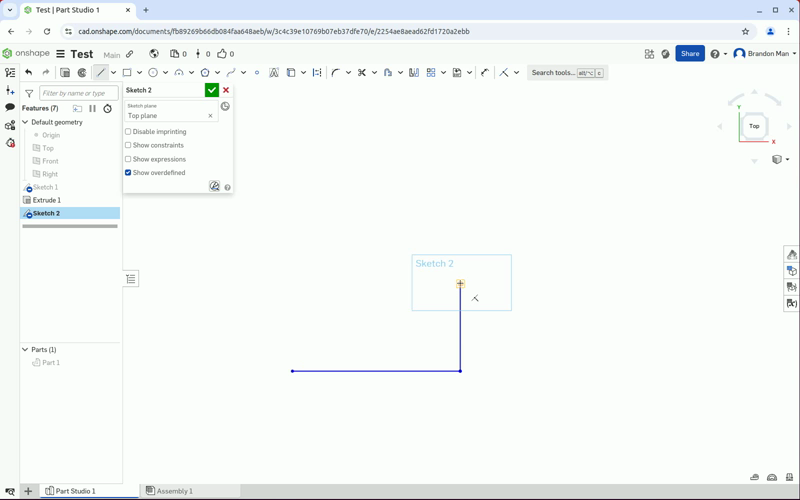
scroll(6)
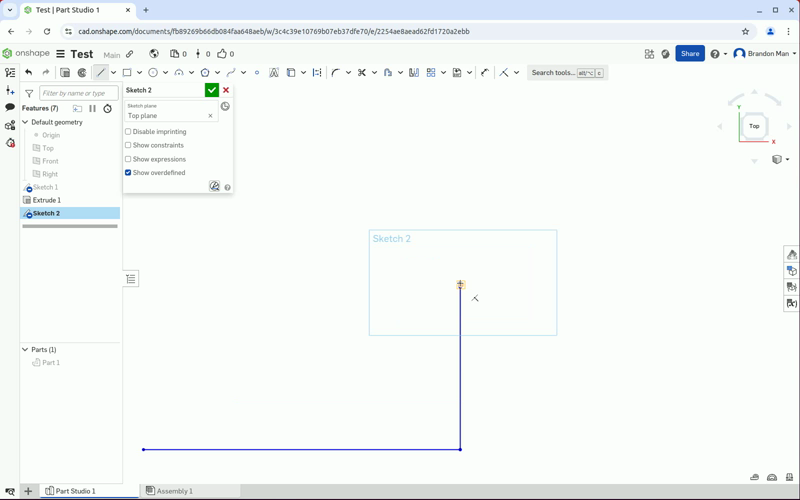
scroll(6)
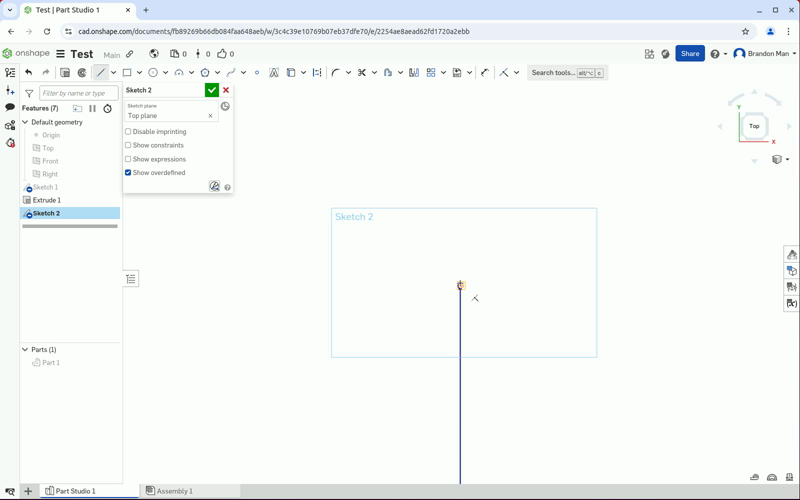
scroll(6)
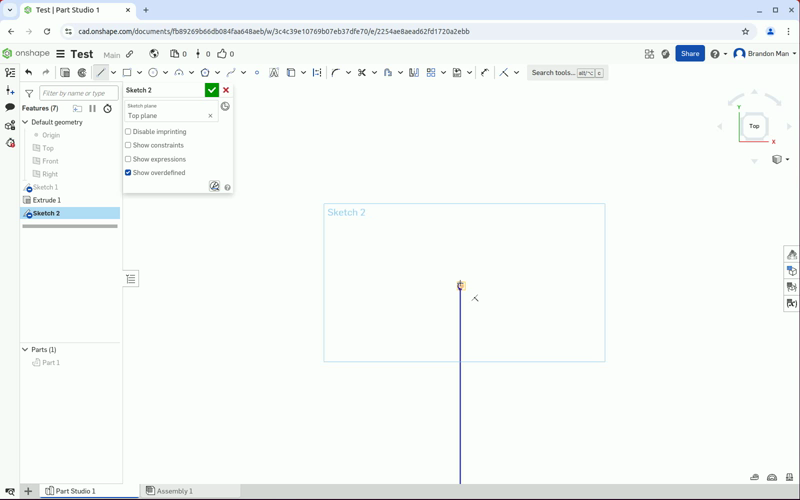
scroll(6)
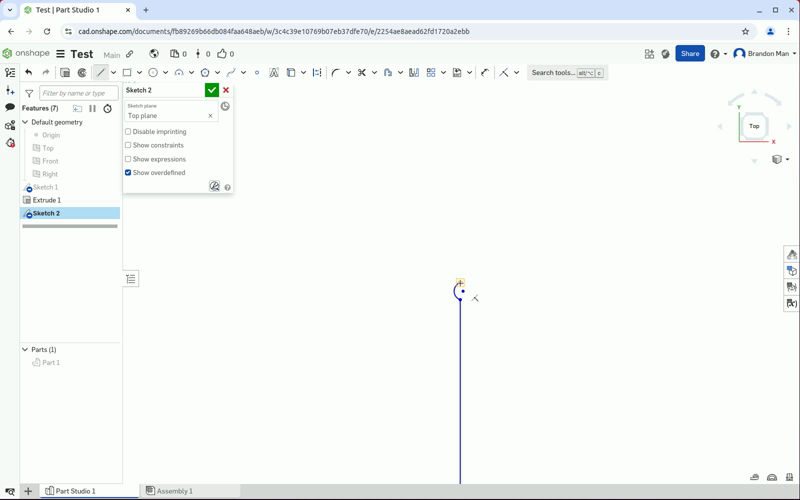
click(460, 282)
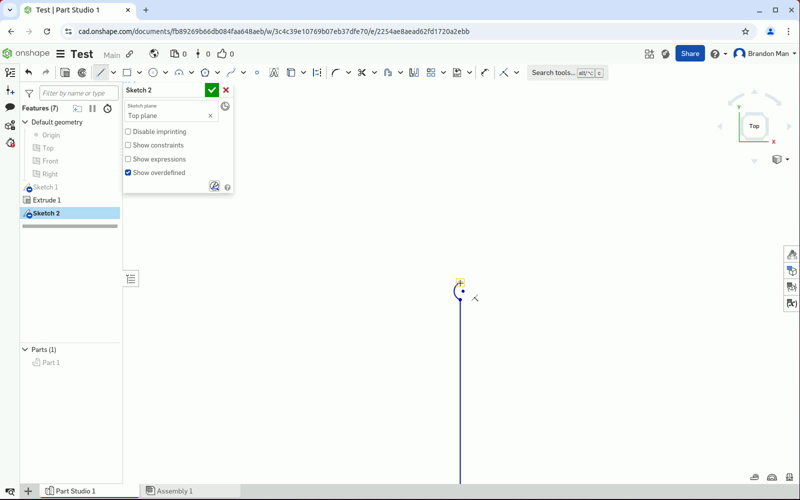
scroll(-6)
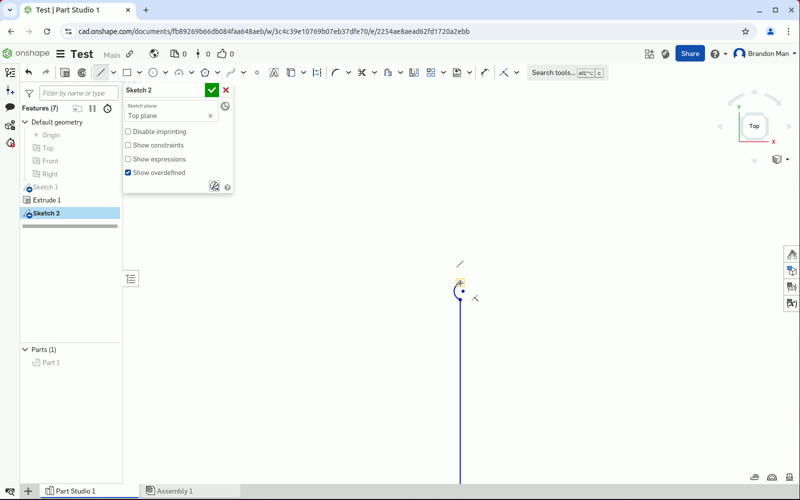
scroll(-6)
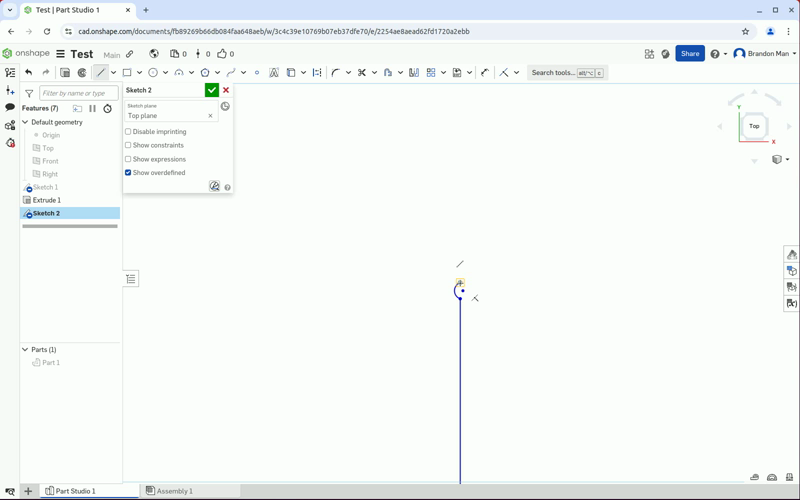
scroll(-6)
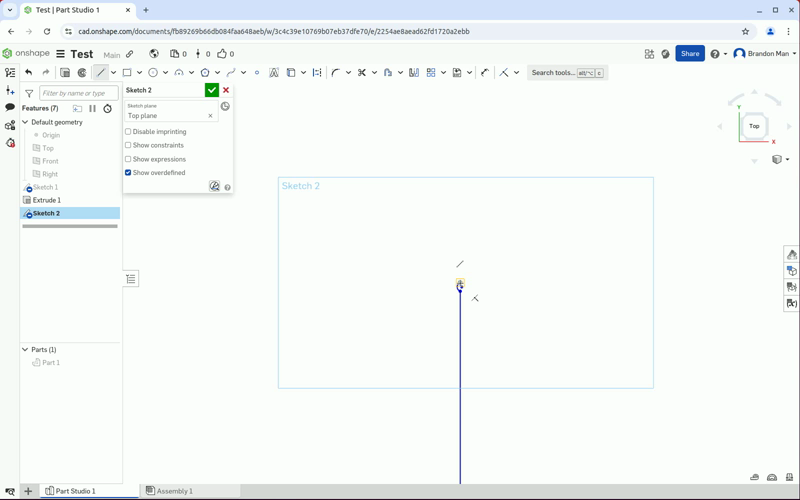
scroll(-6)
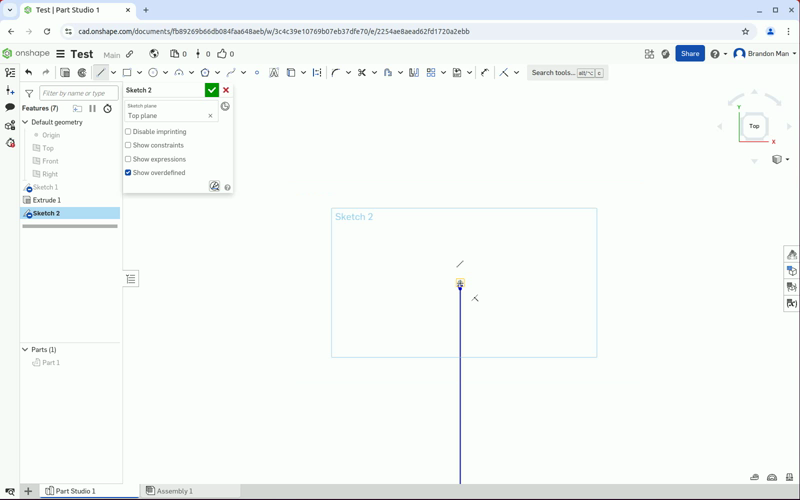
scroll(-6)
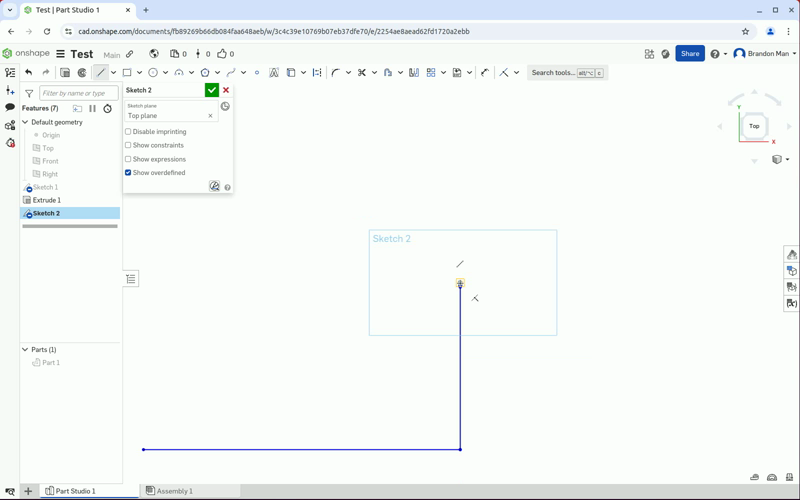
scroll(-6)
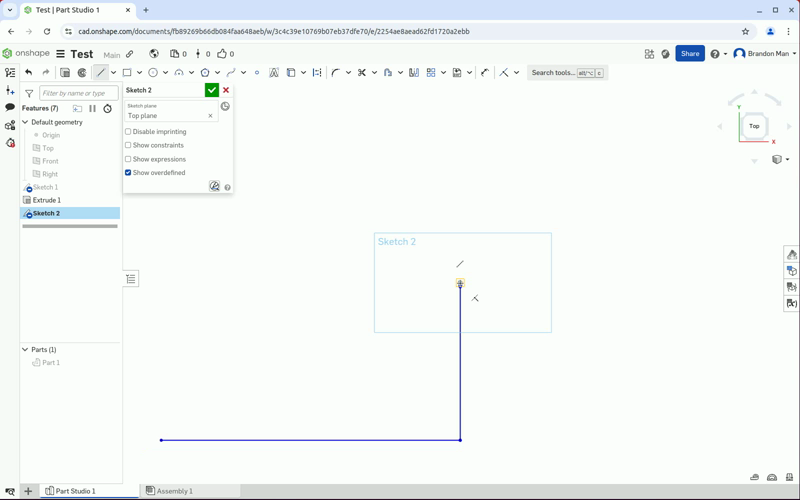
scroll(-6)
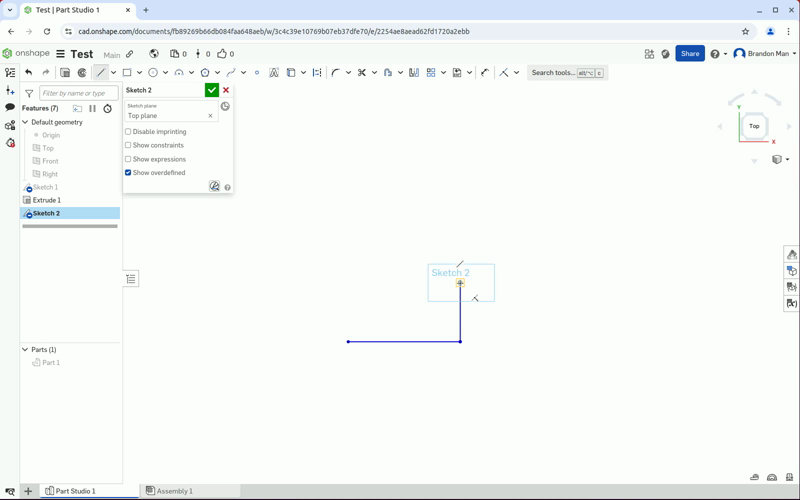
key_down(shift)
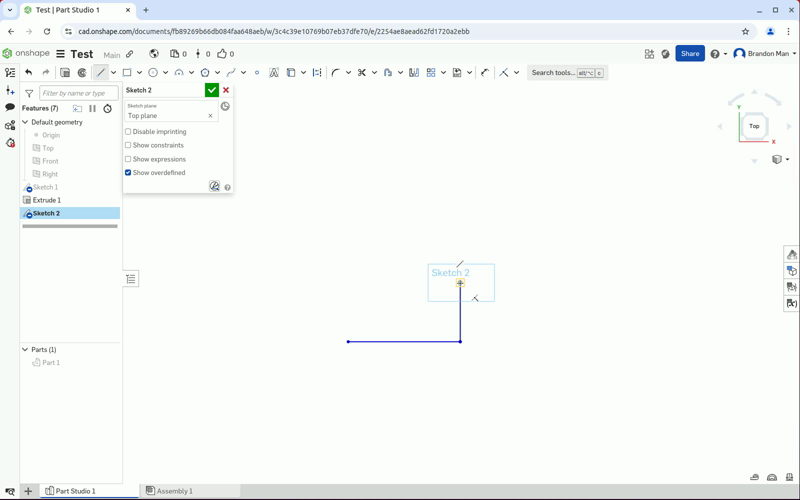
mouse_move(490, 282)
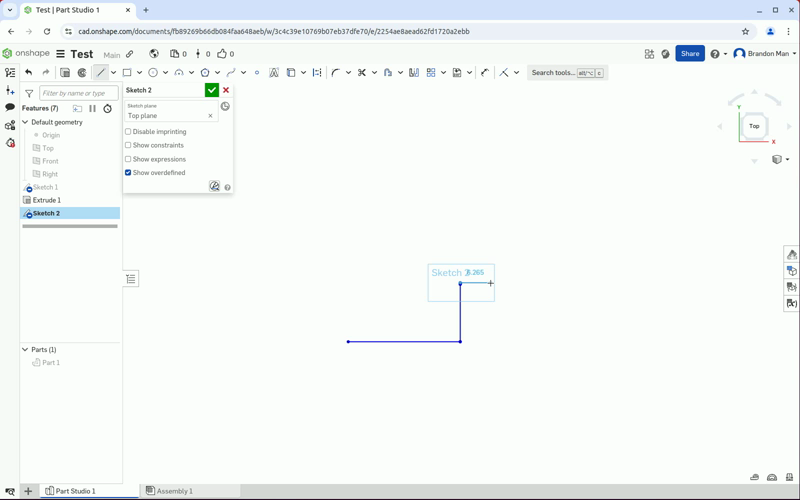
mouse_move(460, 225)
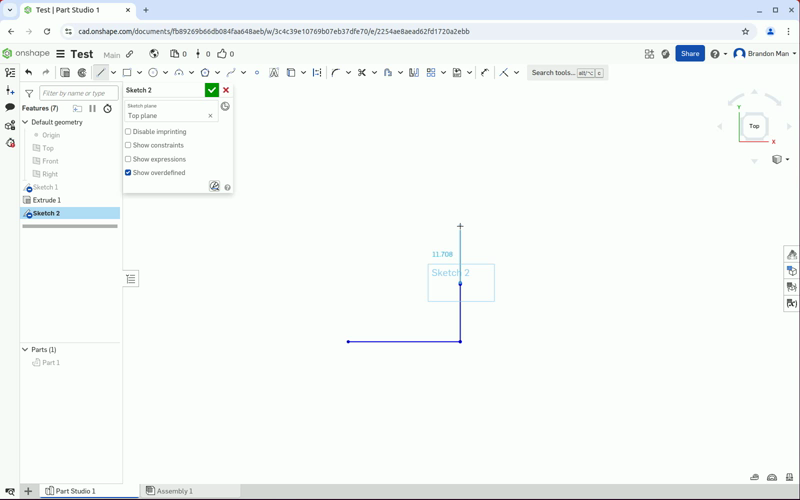
click(460, 225)
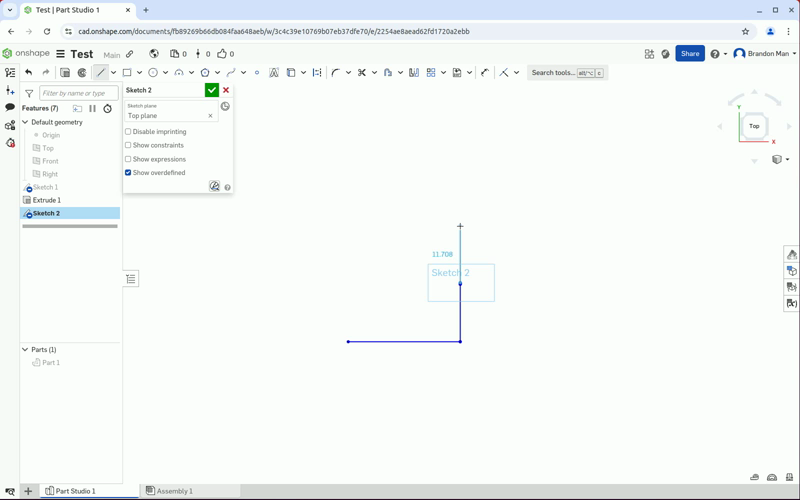
key_up(shift)
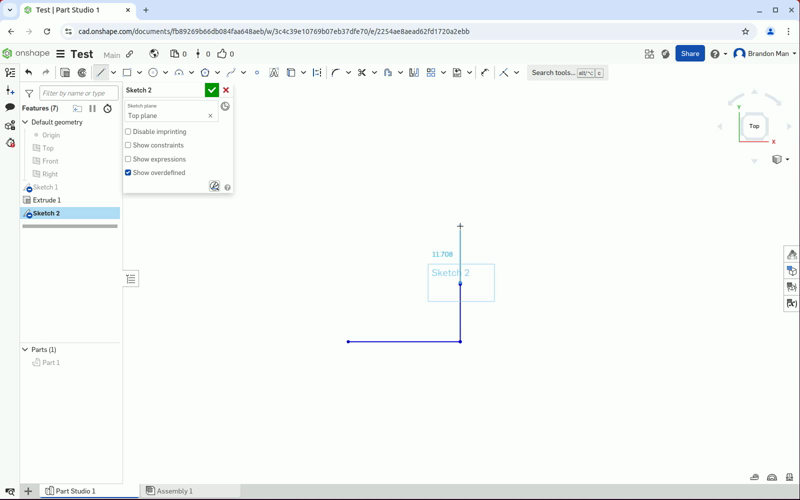
key_down(shift)
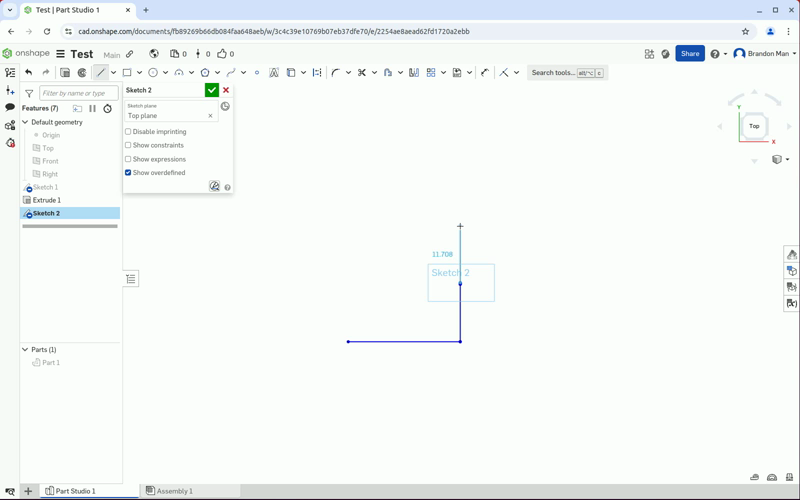
mouse_move(348, 225)
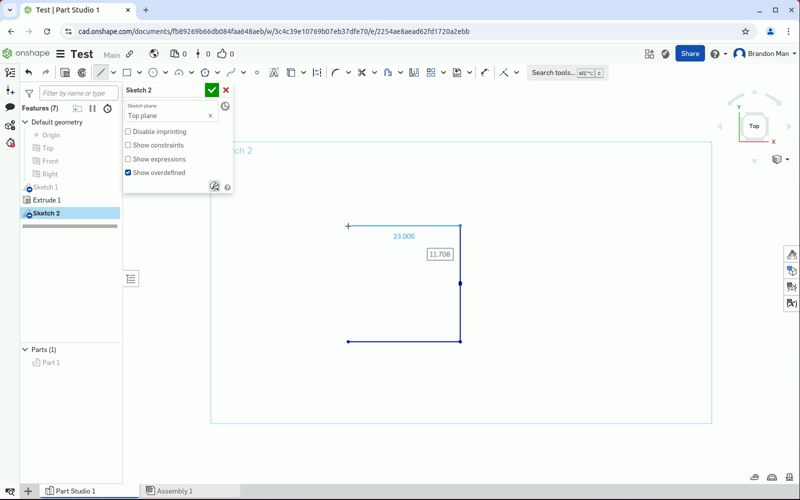
click(348, 225)
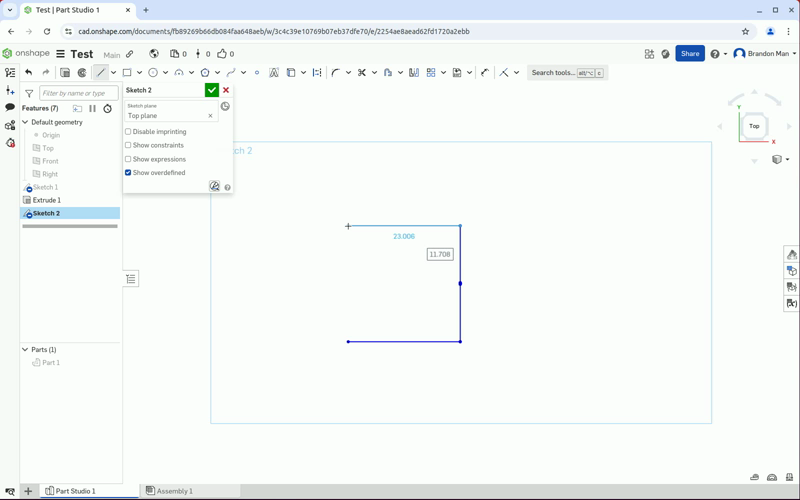
key_up(shift)
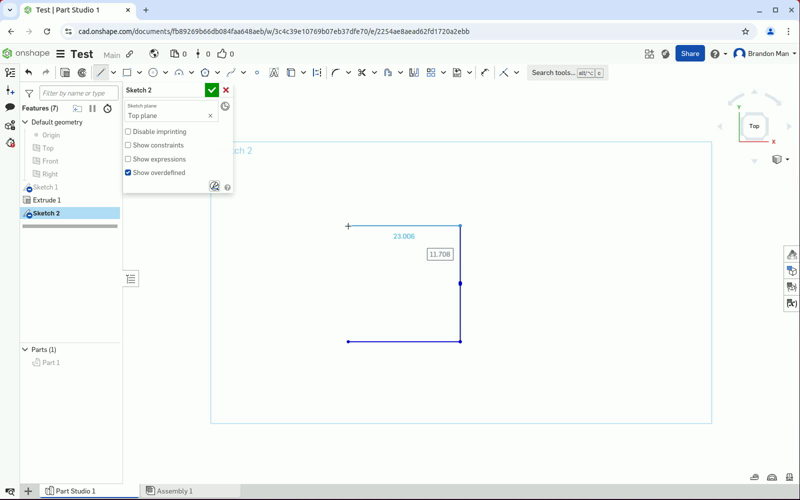
key_down(shift)
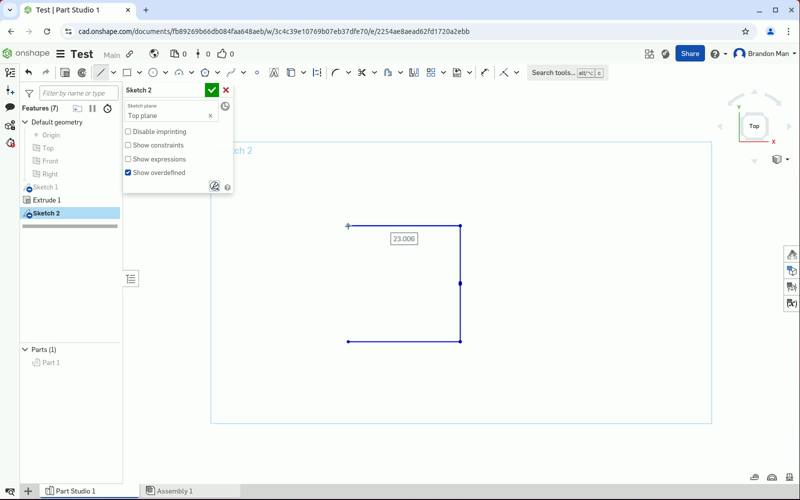
mouse_move(348, 341)
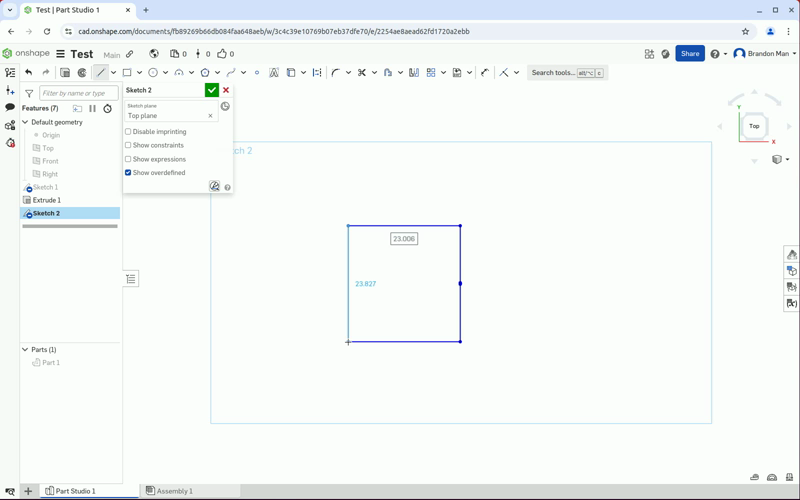
key_up(shift)
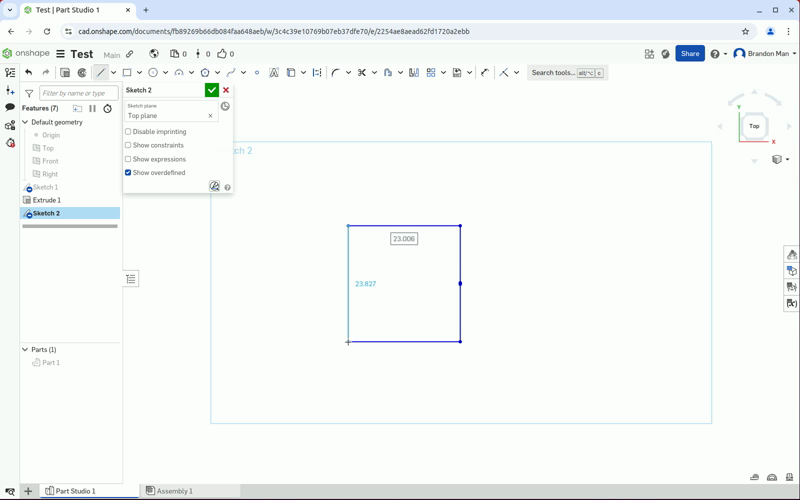
click(348, 341)
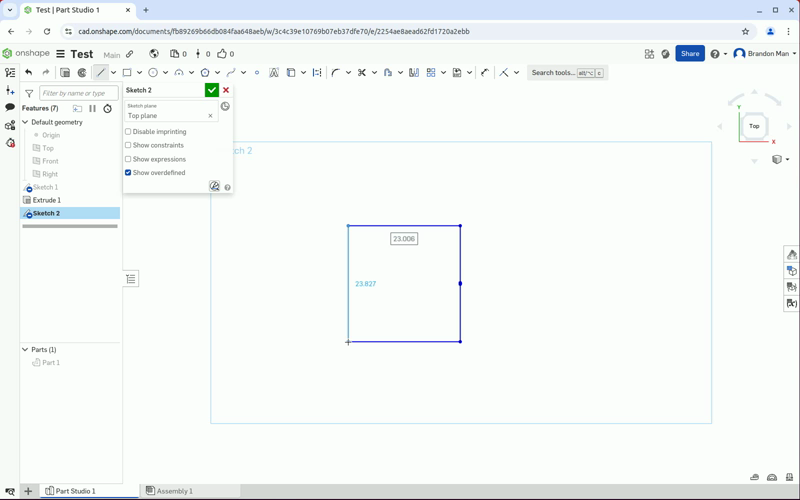
key(esc)
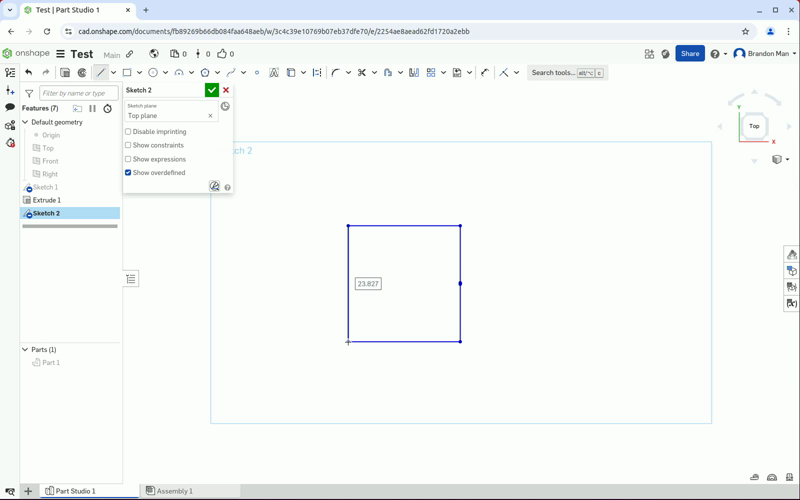
key(l)
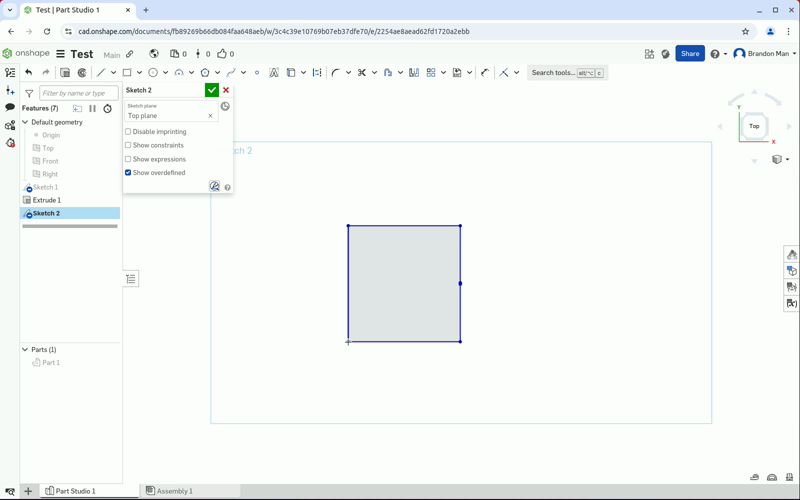
key_down(shift)
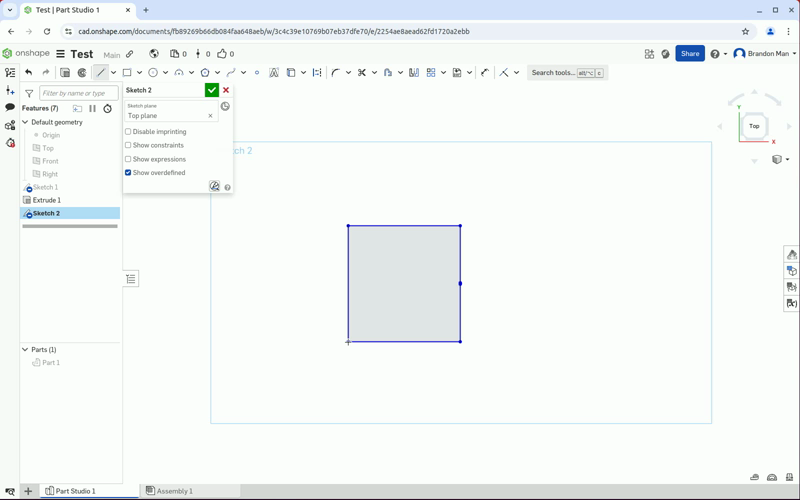
mouse_move(364, 285)
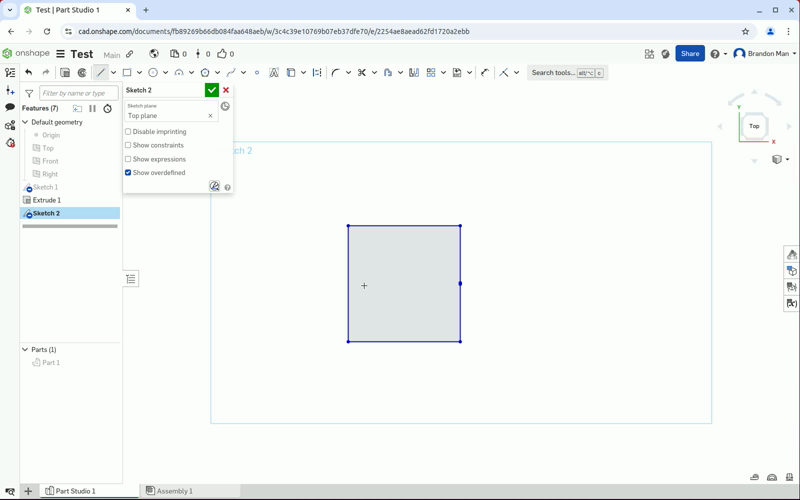
click(364, 285)
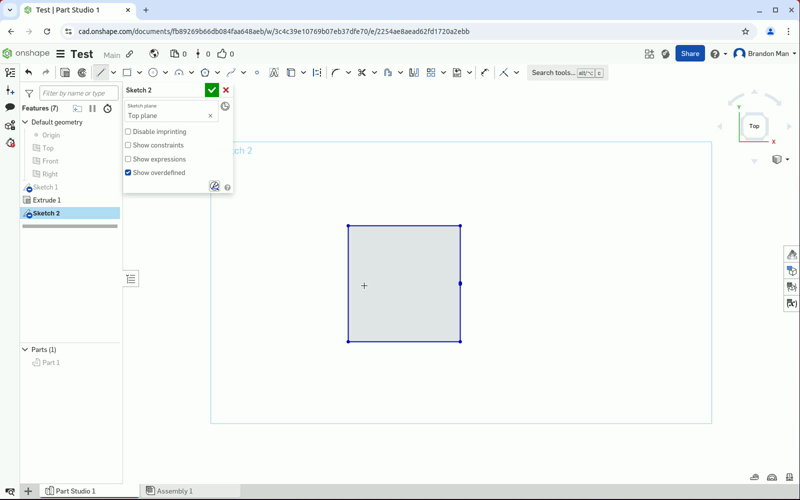
key_up(shift)
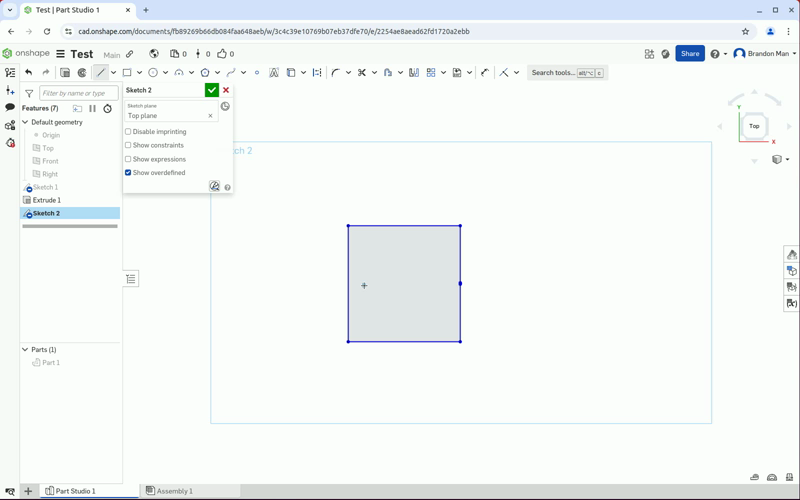
key_down(shift)
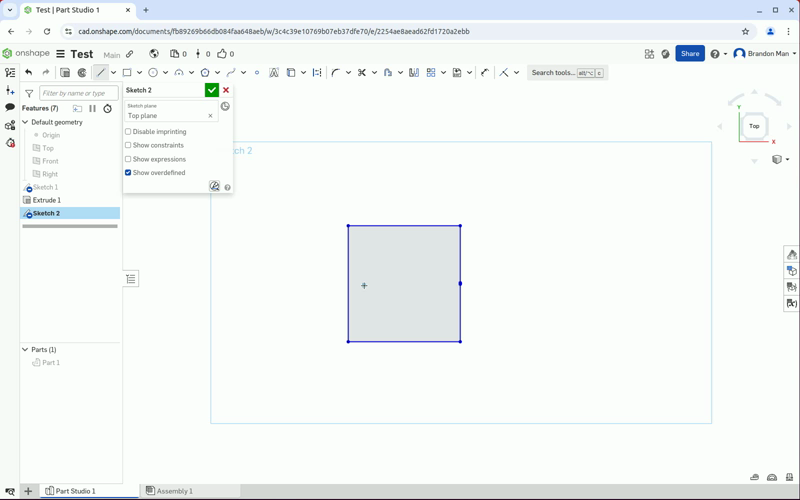
mouse_move(394, 285)
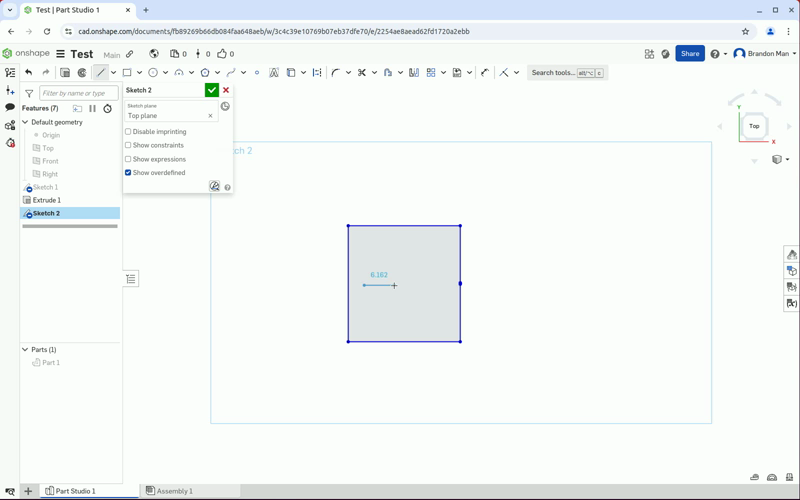
mouse_move(367, 285)
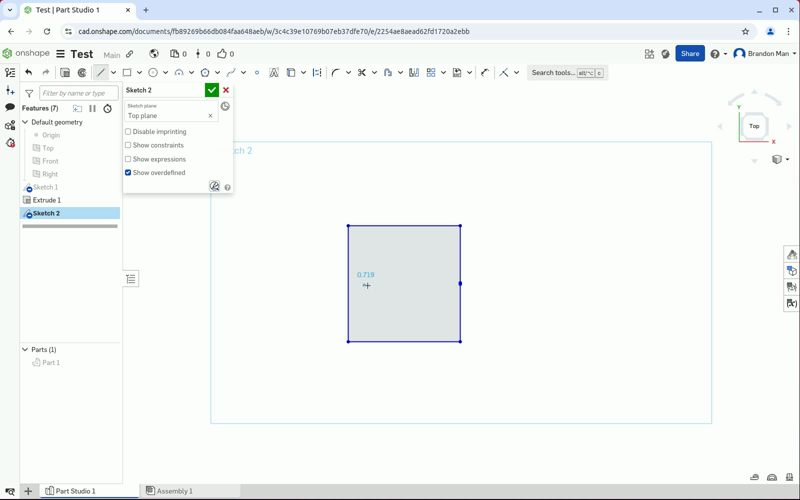
scroll(6)
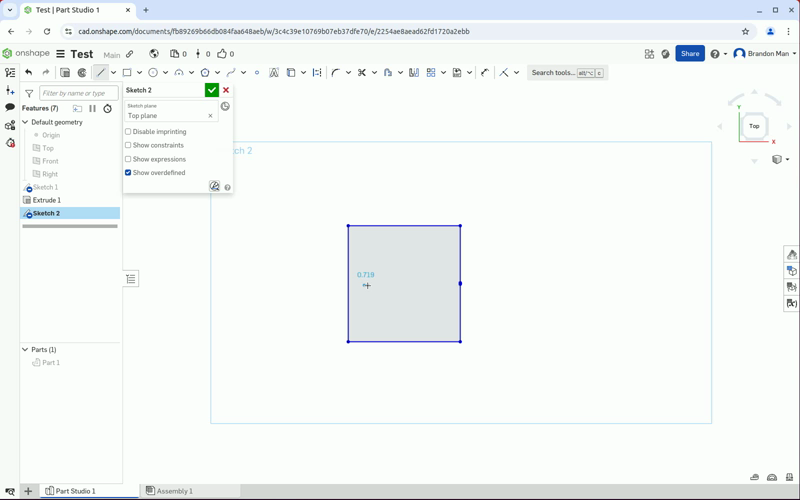
scroll(6)
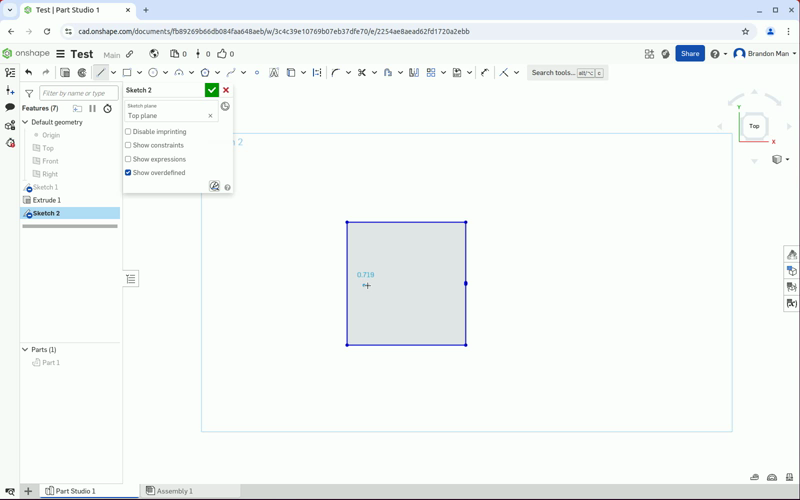
scroll(6)
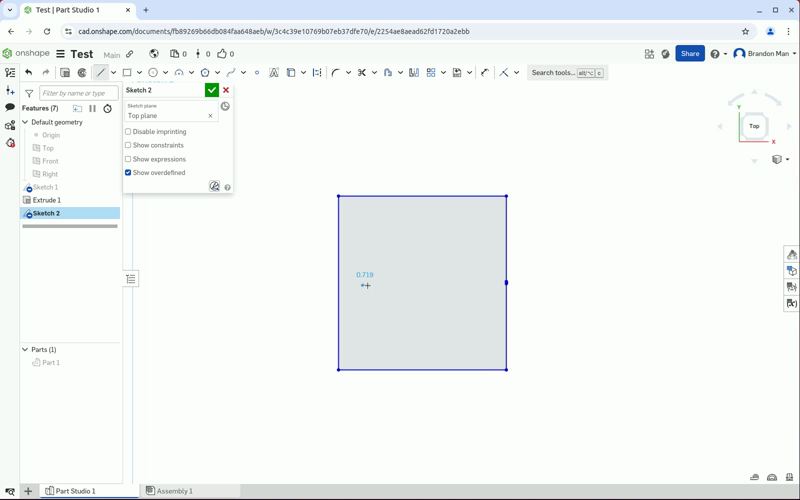
scroll(6)
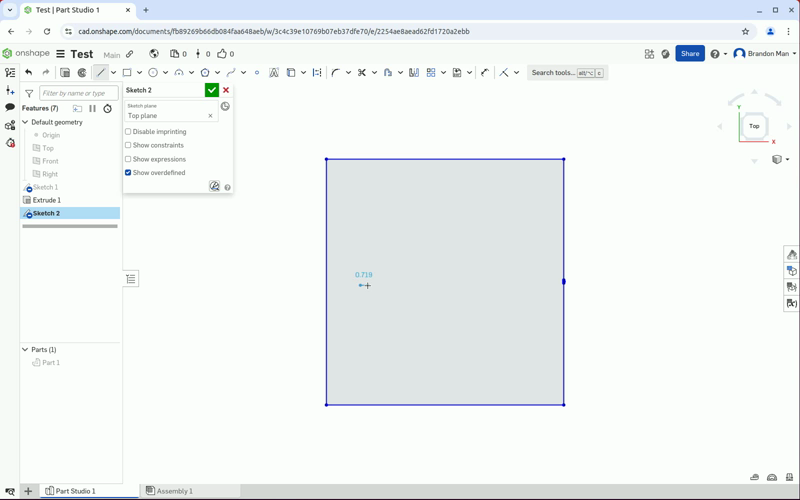
scroll(6)
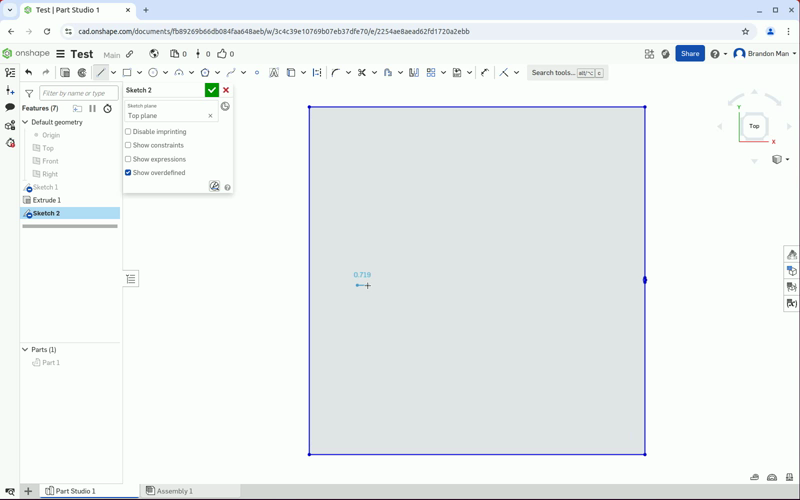
scroll(6)
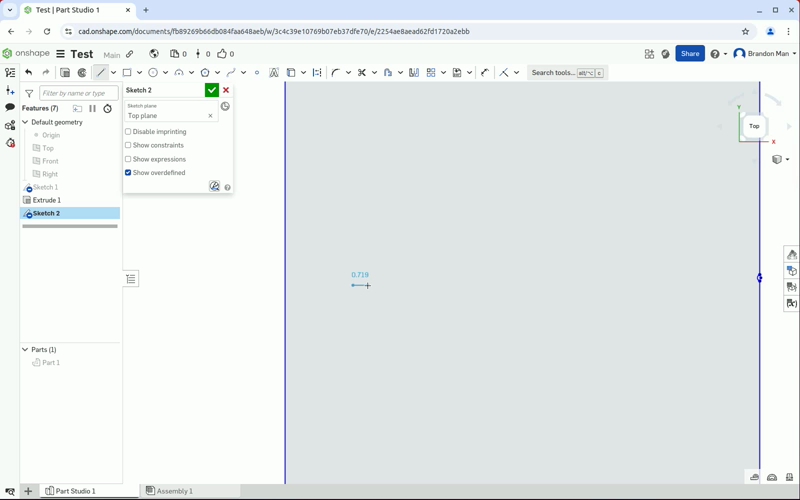
scroll(6)
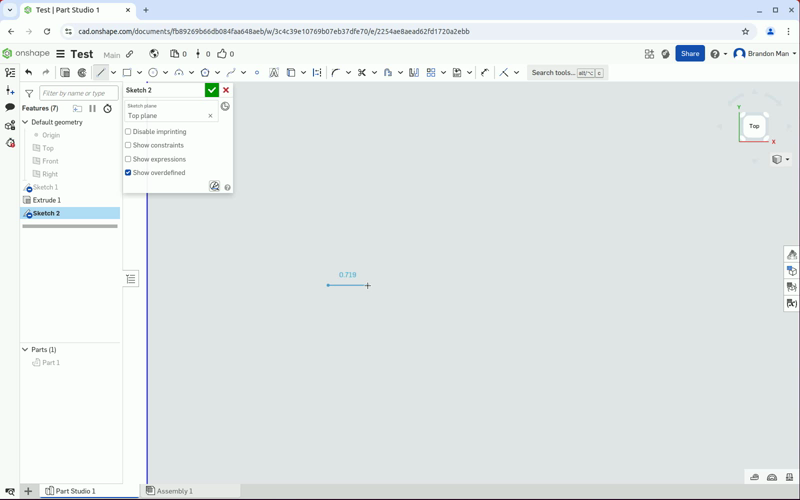
click(367, 285)
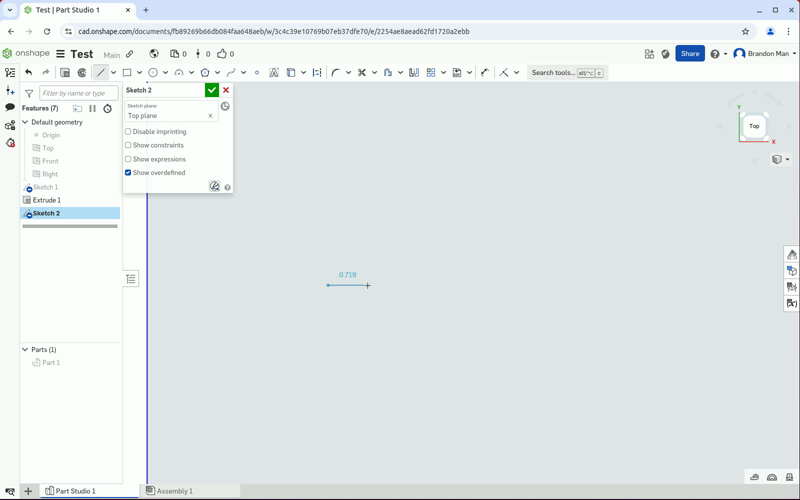
scroll(-6)
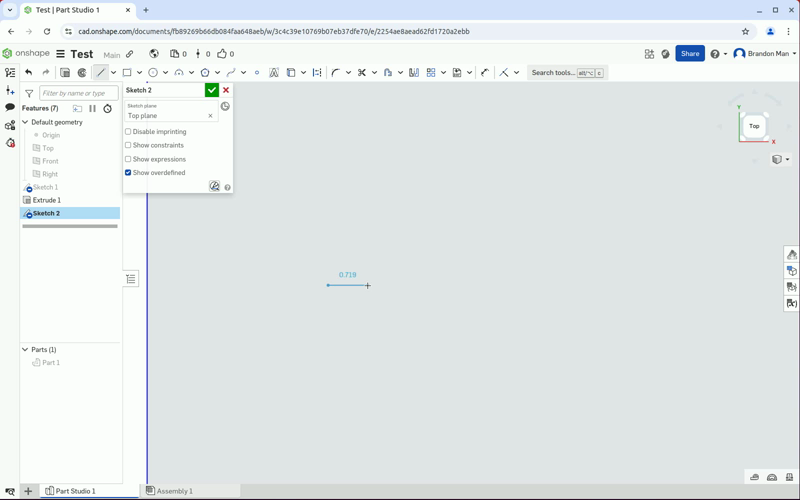
scroll(-6)
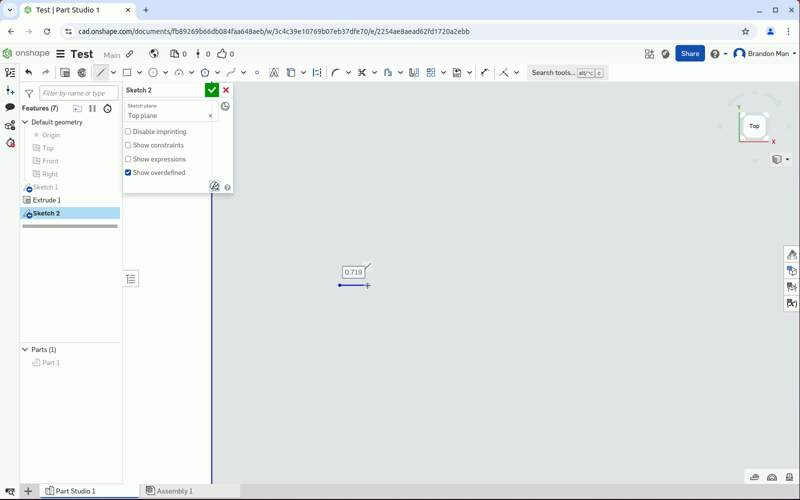
scroll(-6)
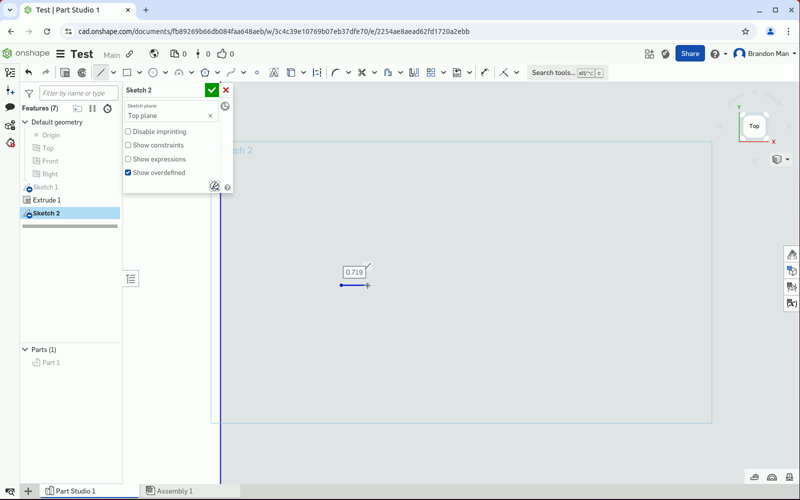
scroll(-6)
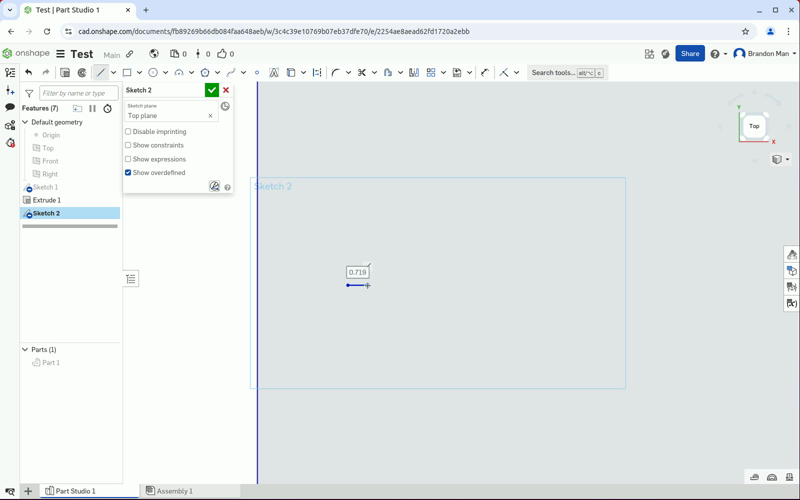
scroll(-6)
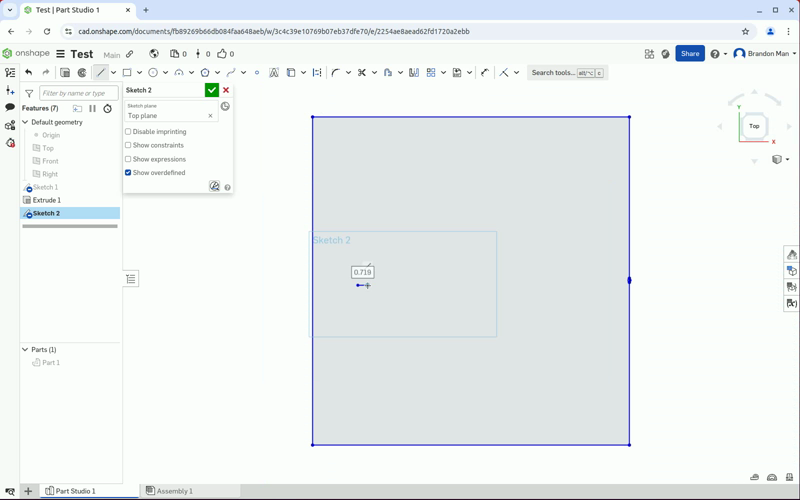
scroll(-6)
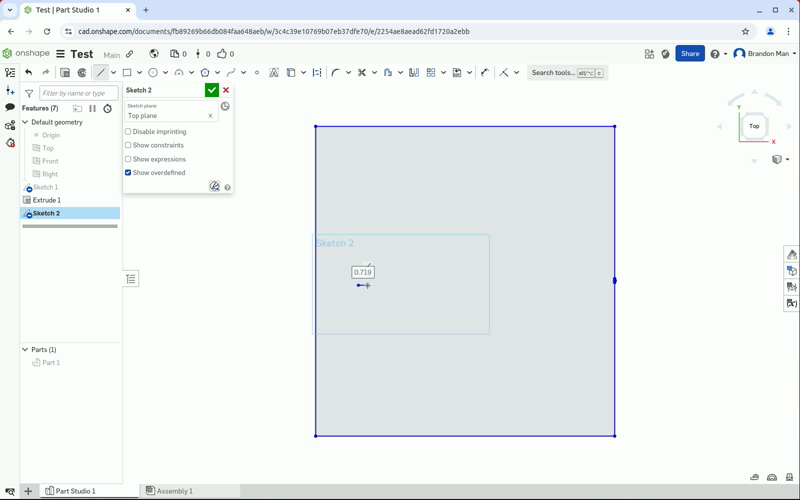
scroll(-6)
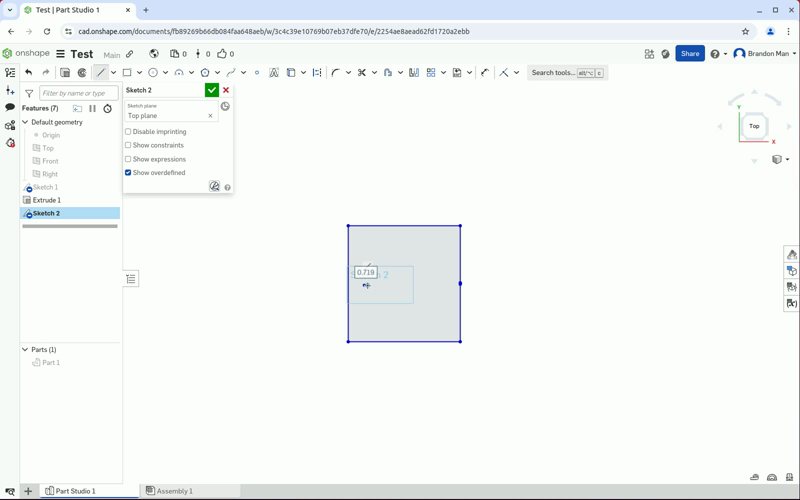
key_up(shift)
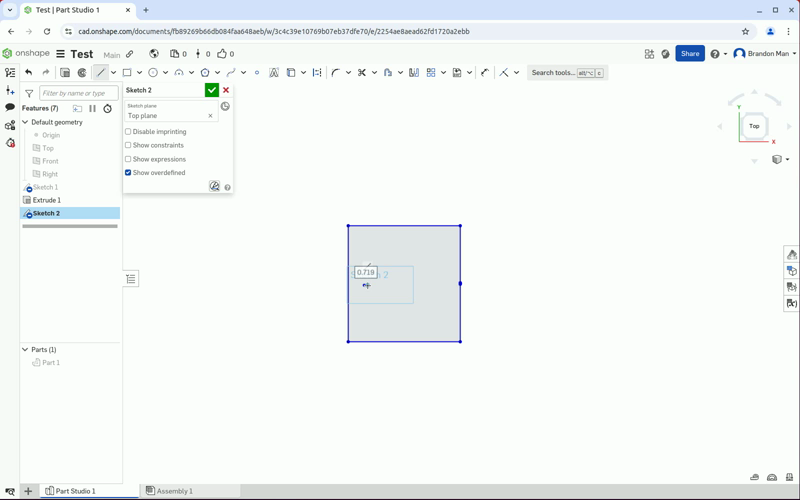
key(esc)
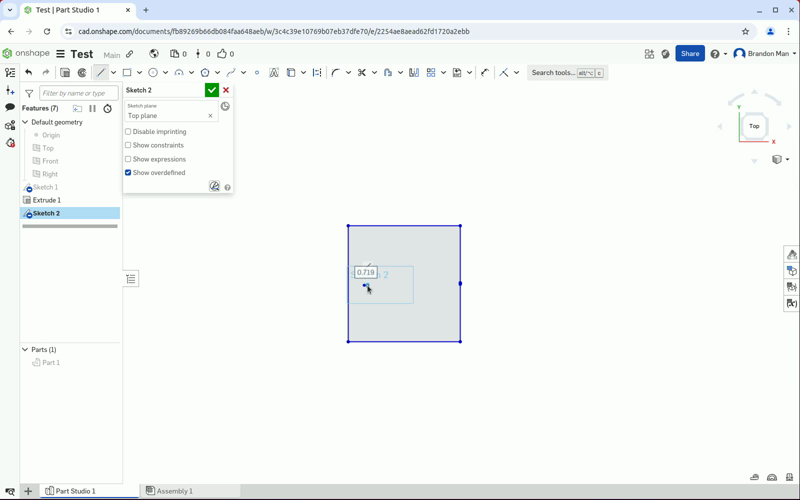
key(a)
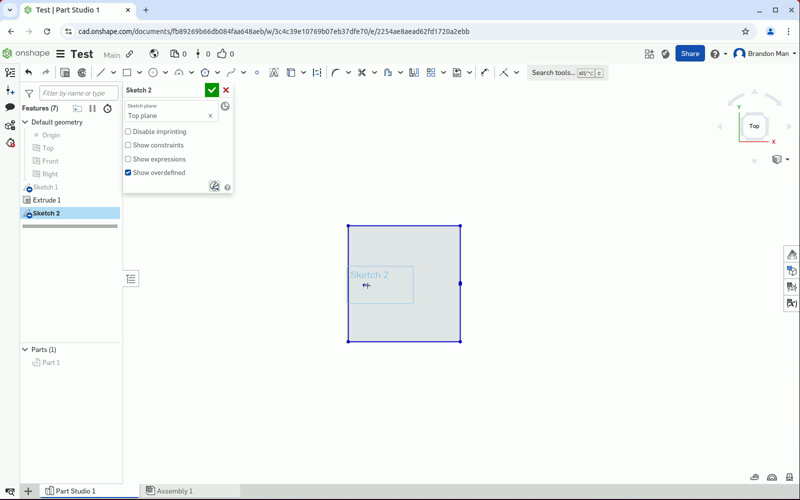
mouse_move(367, 285)
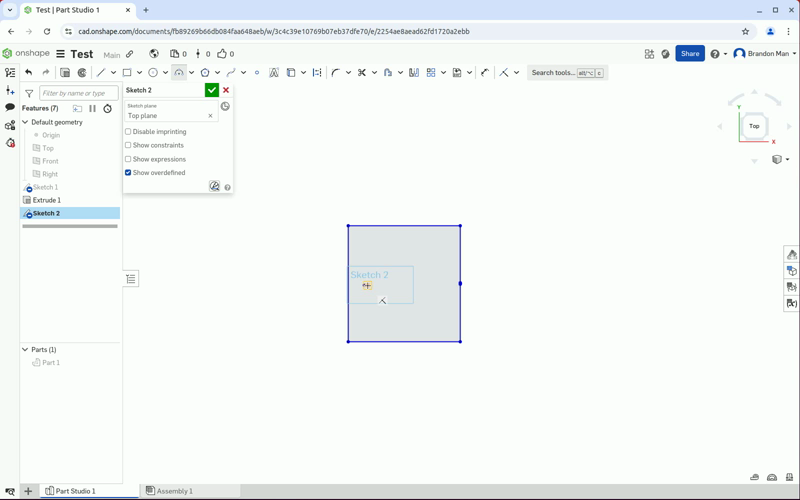
scroll(6)
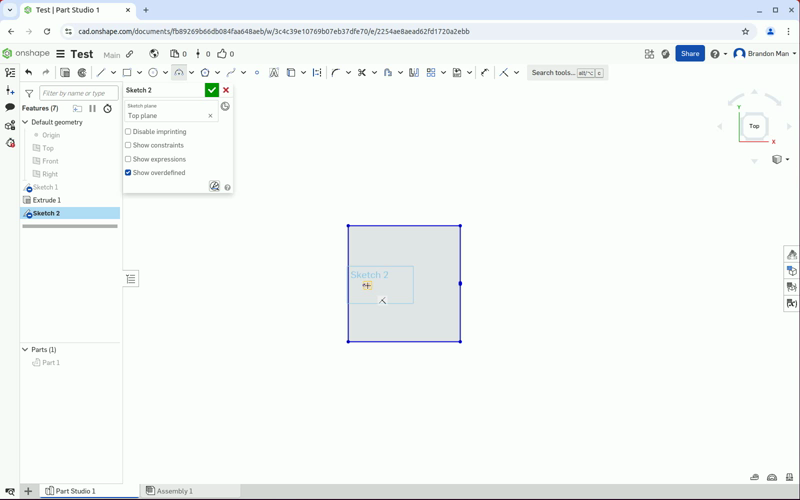
scroll(6)
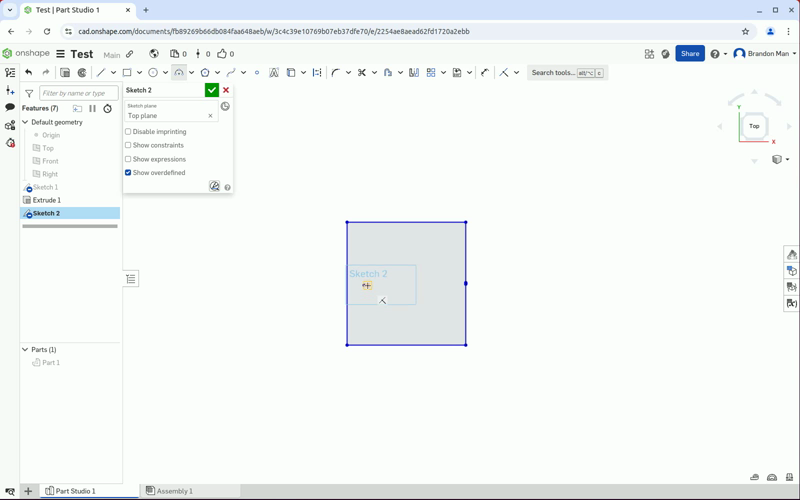
scroll(6)
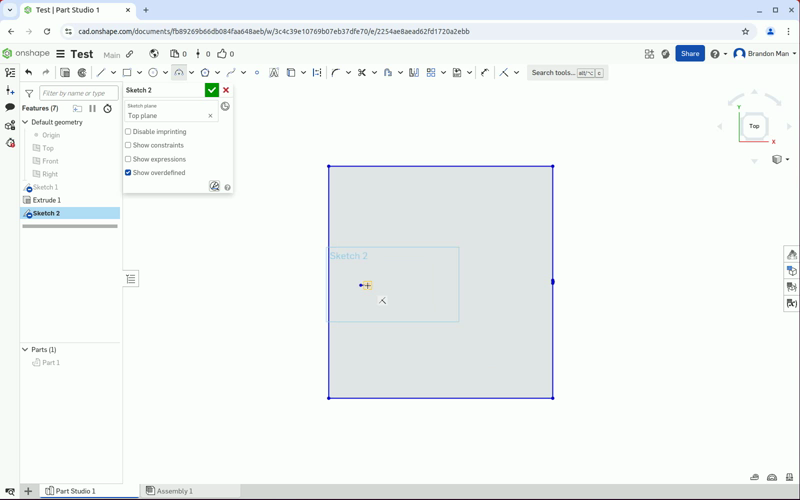
scroll(6)
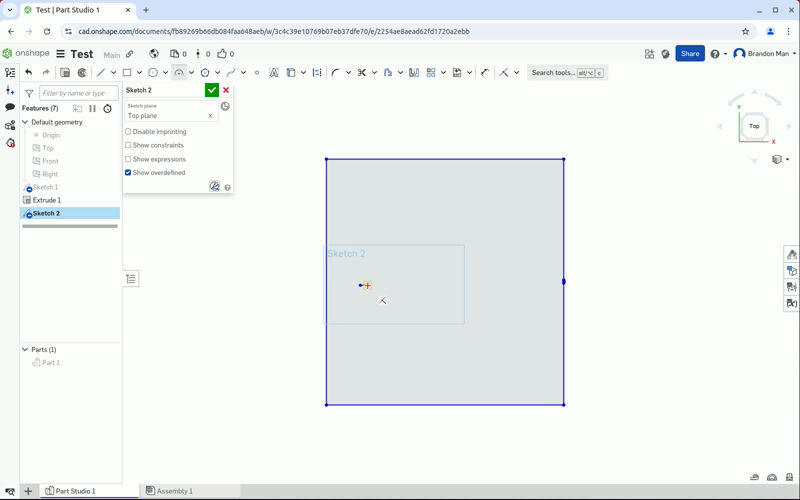
scroll(6)
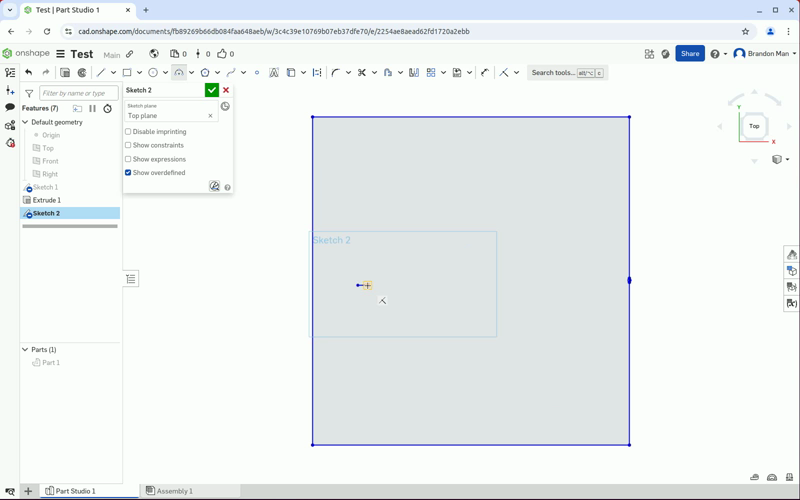
scroll(6)
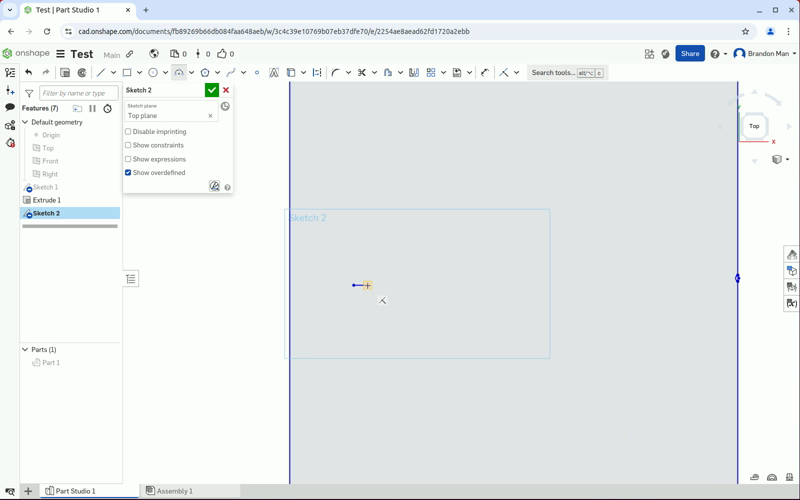
scroll(6)
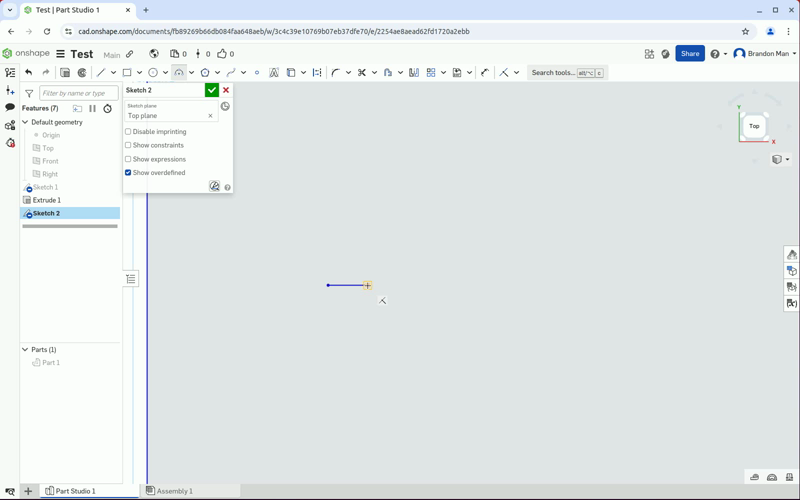
click(367, 285)
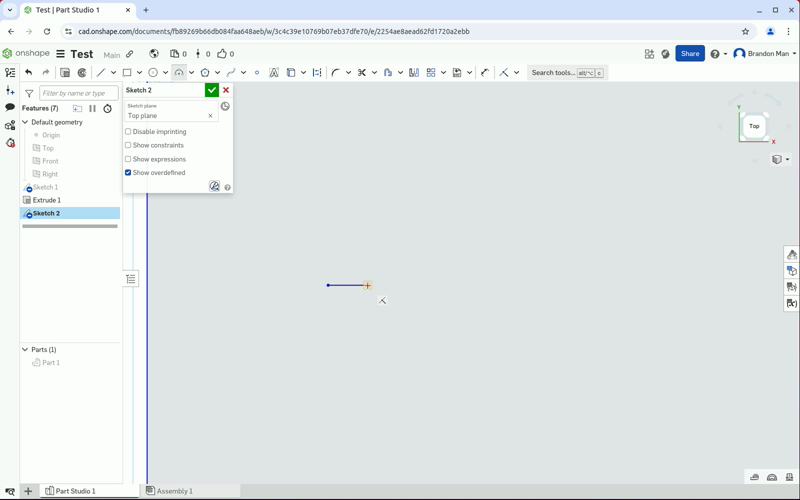
scroll(-6)
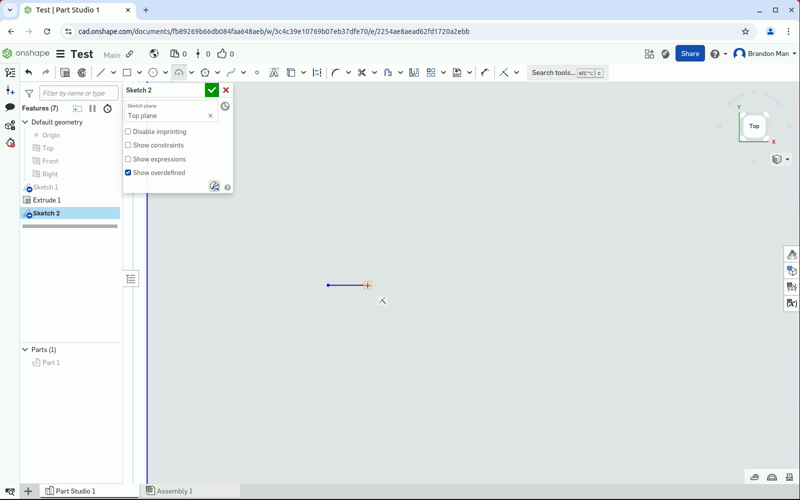
scroll(-6)
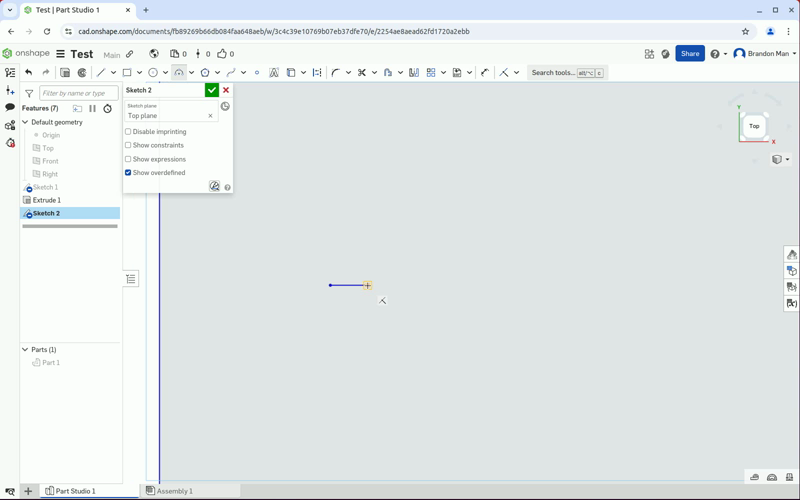
scroll(-6)
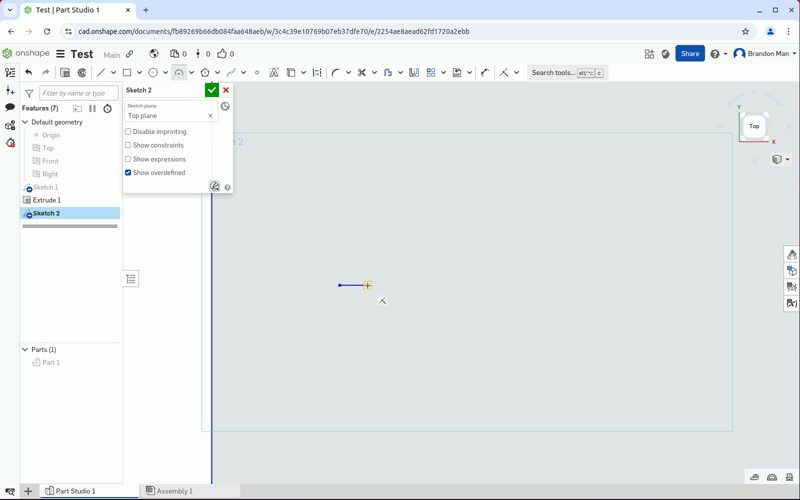
scroll(-6)
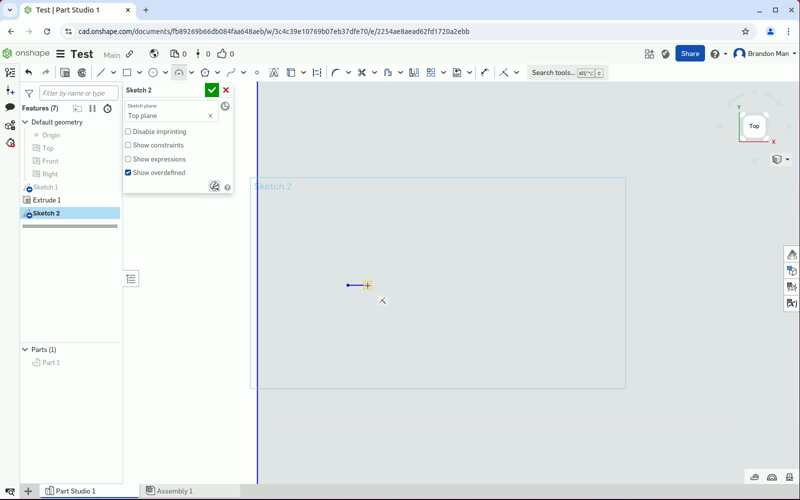
scroll(-6)
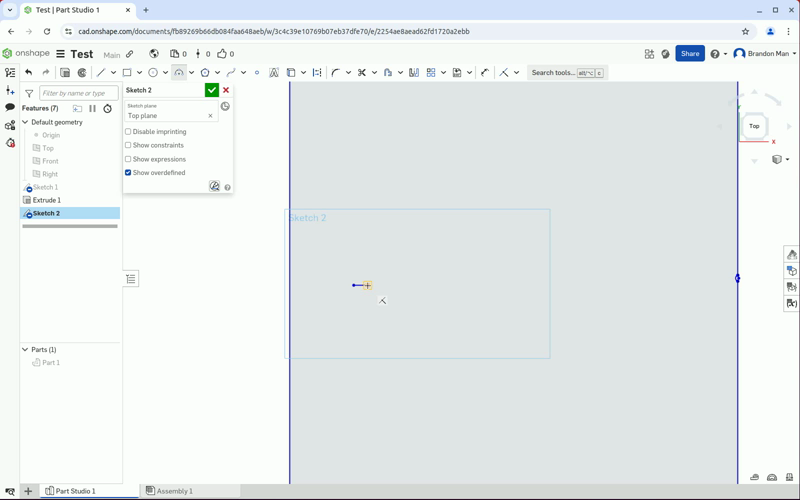
scroll(-6)
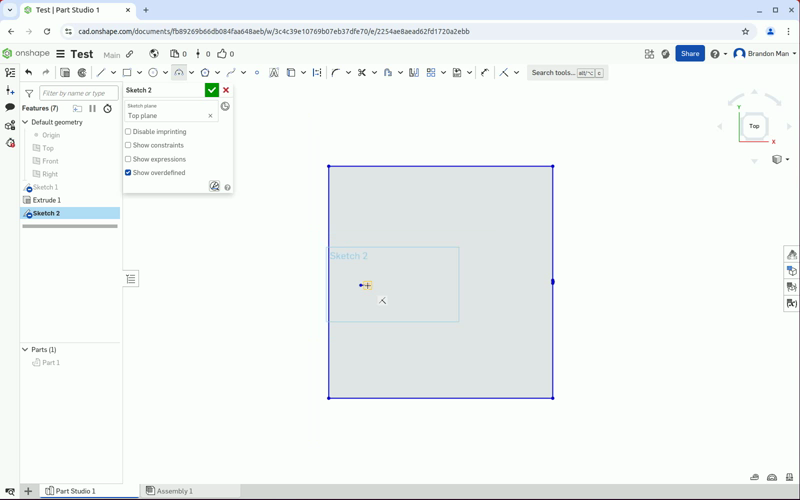
scroll(-6)
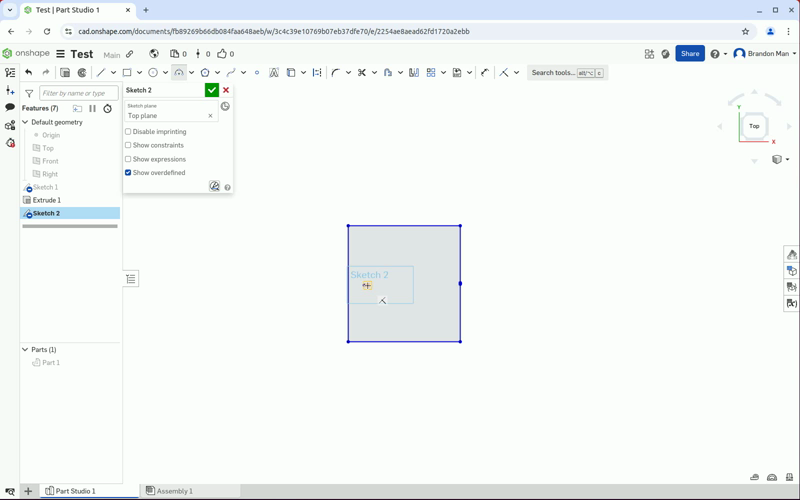
key_down(shift)
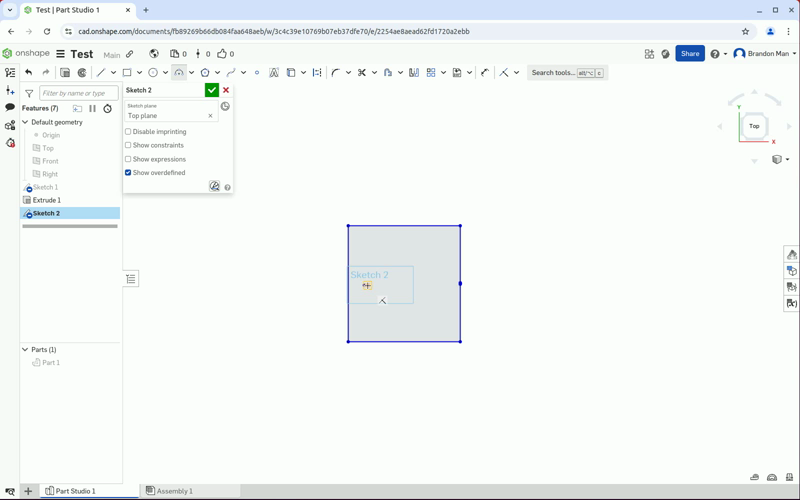
mouse_move(367, 281)
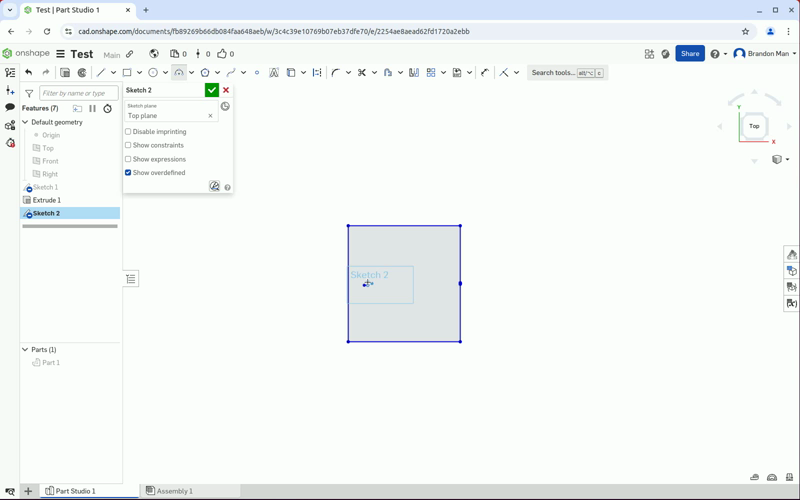
scroll(6)
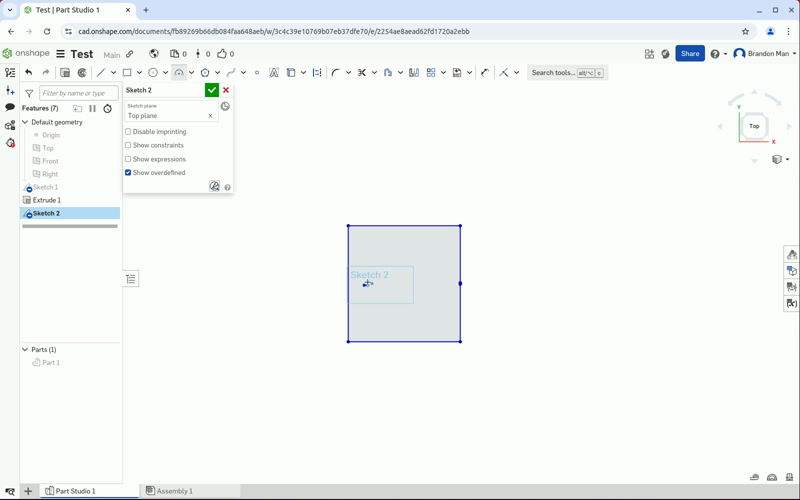
scroll(6)
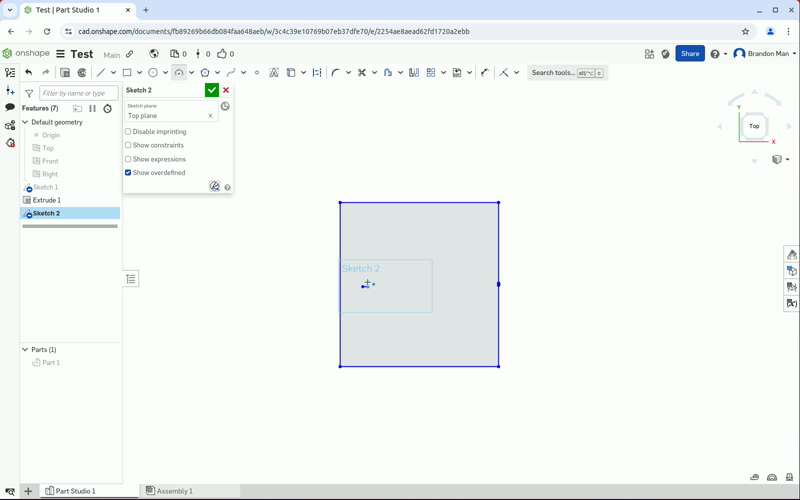
scroll(6)
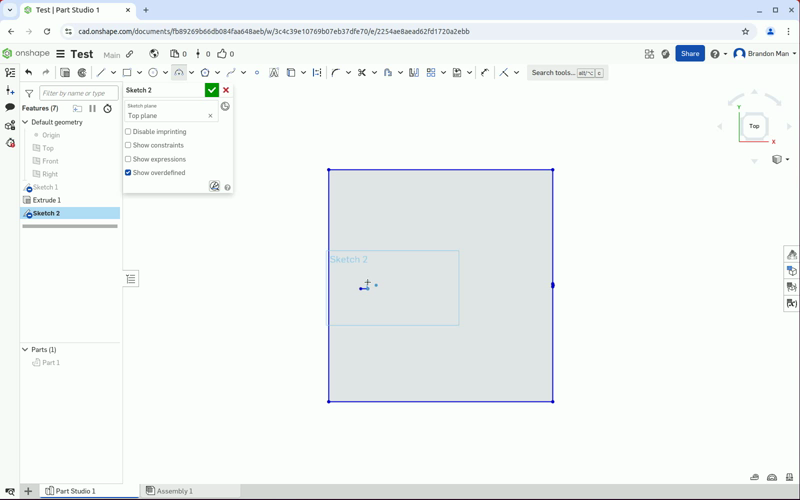
scroll(6)
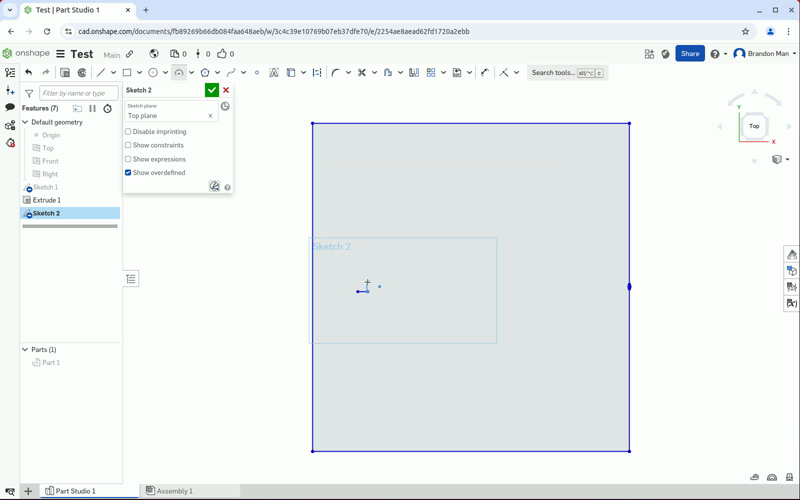
scroll(6)
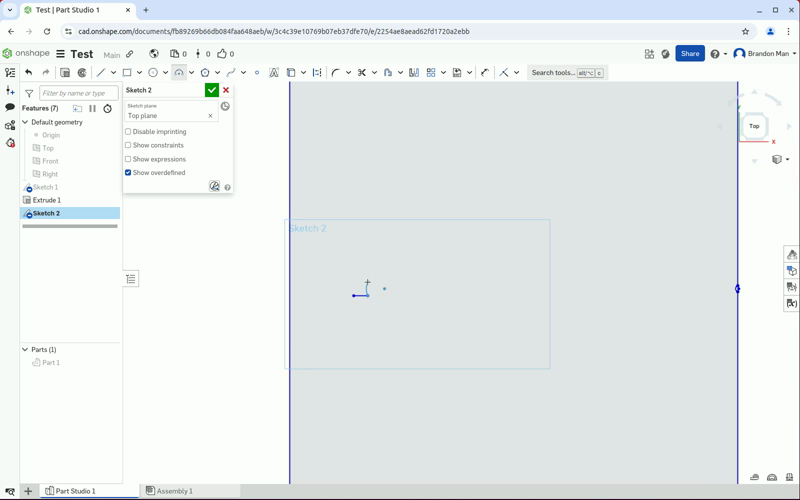
scroll(6)
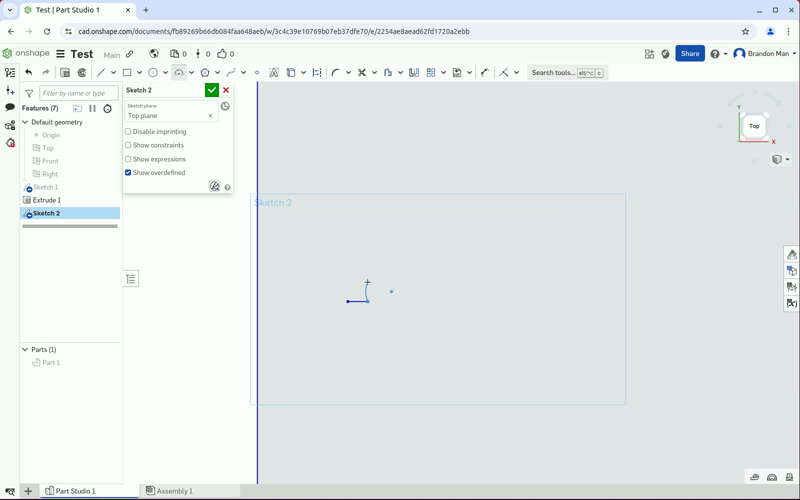
scroll(6)
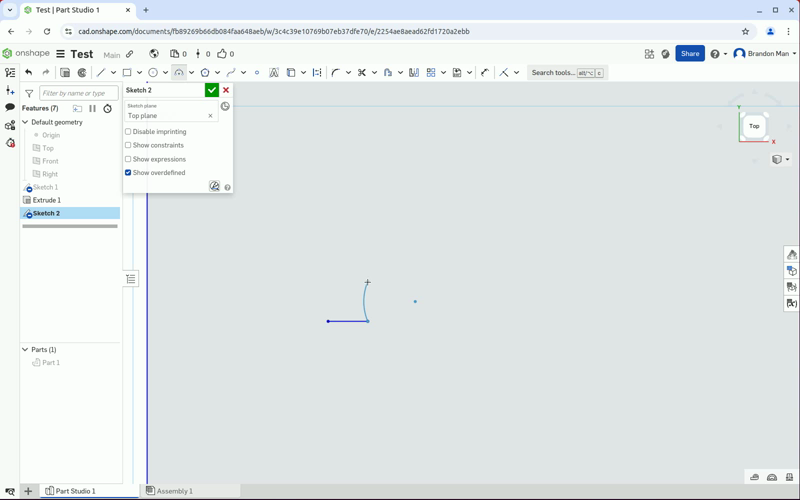
click(367, 281)
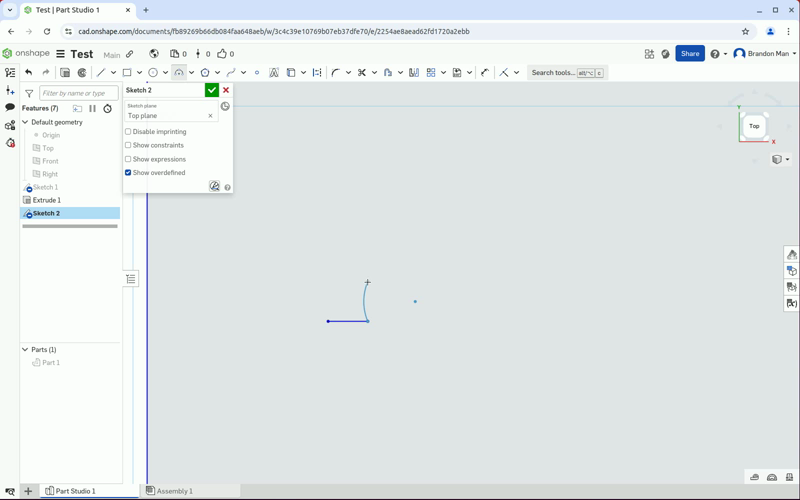
scroll(-6)
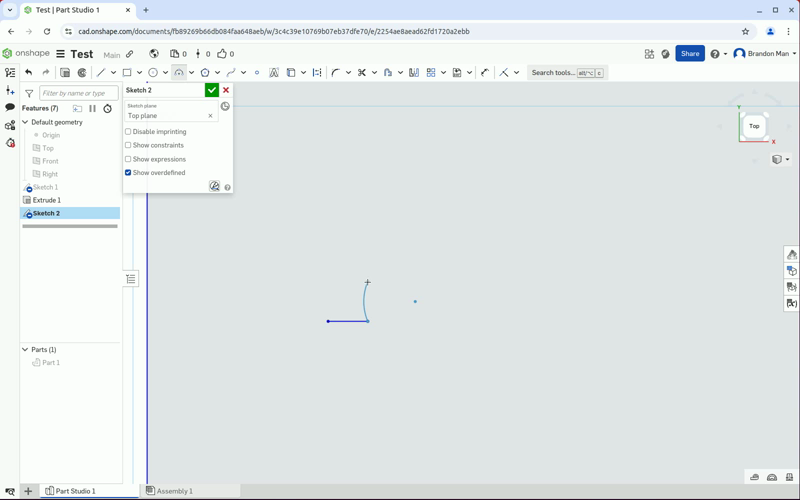
scroll(-6)
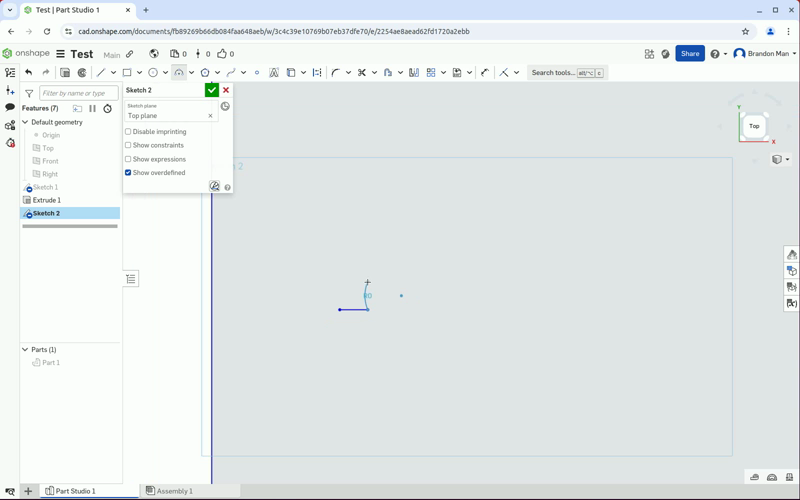
scroll(-6)
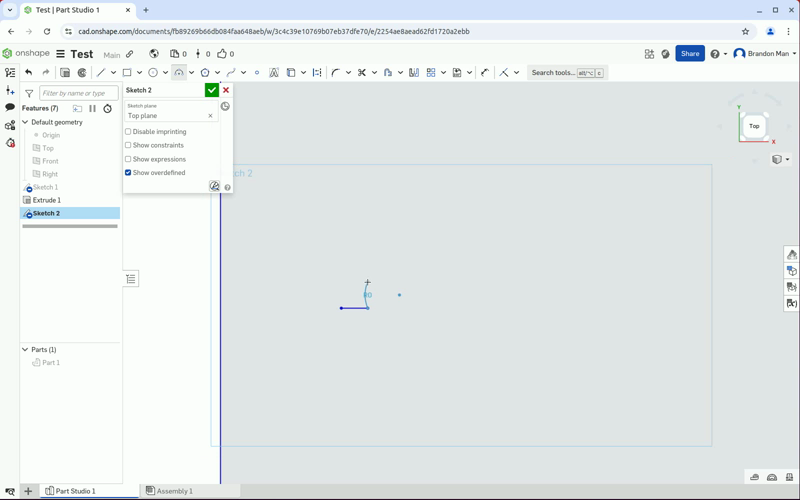
scroll(-6)
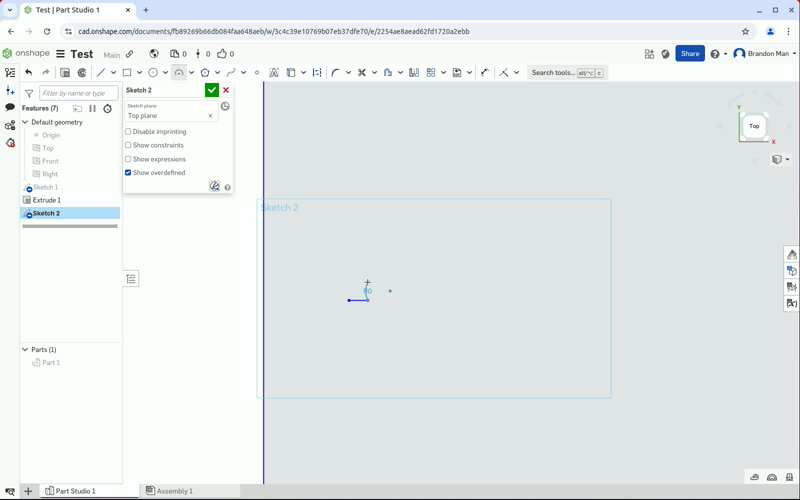
scroll(-6)
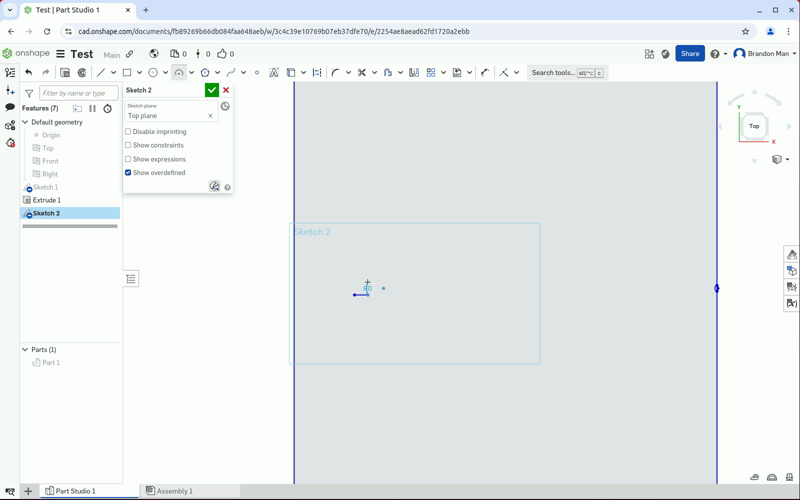
scroll(-6)
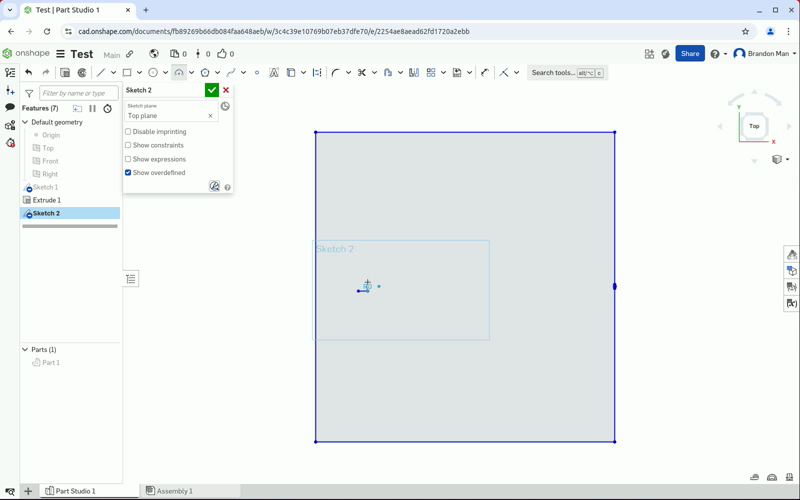
scroll(-6)
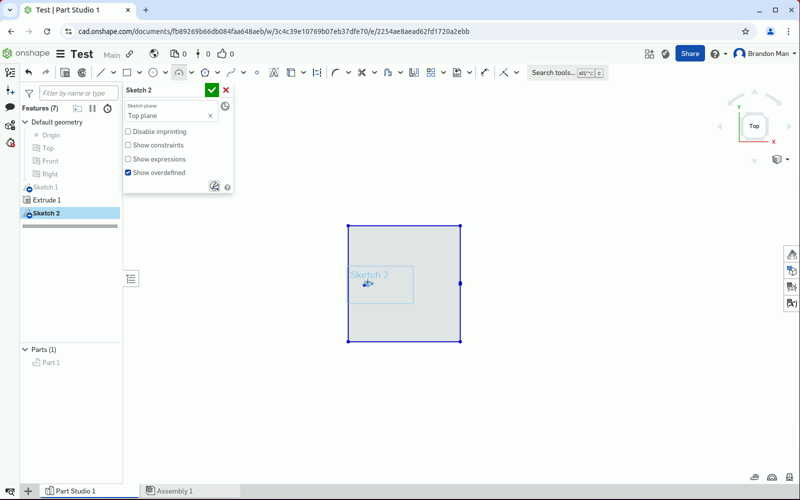
mouse_move(369, 283)
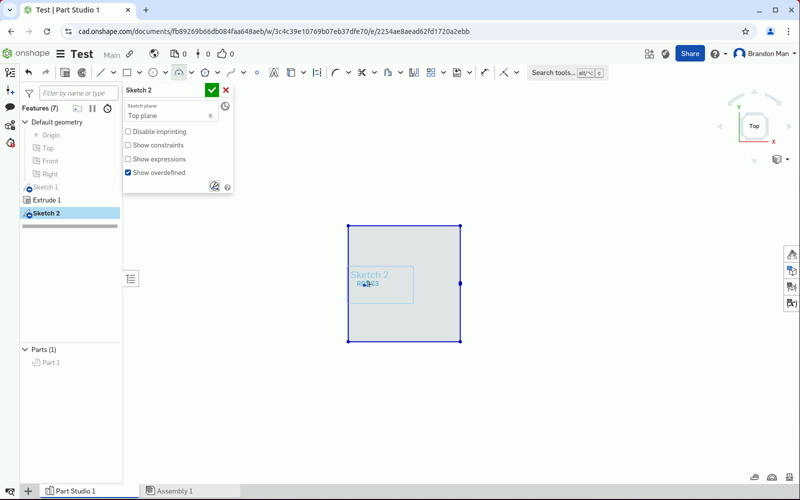
scroll(6)
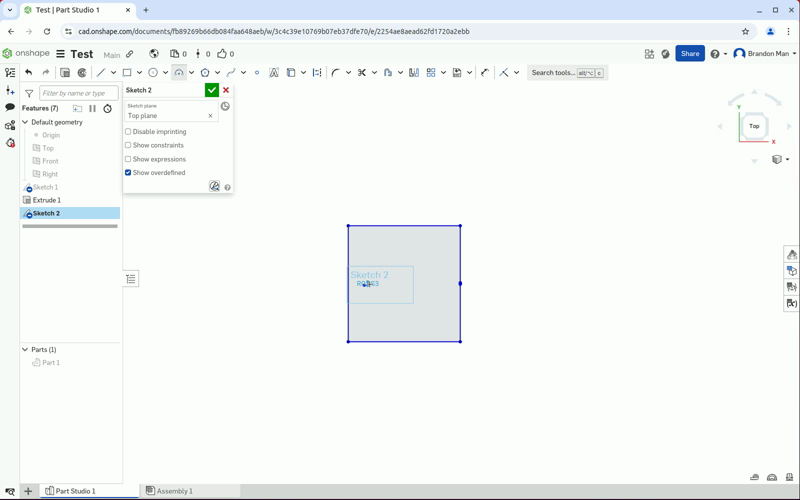
scroll(6)
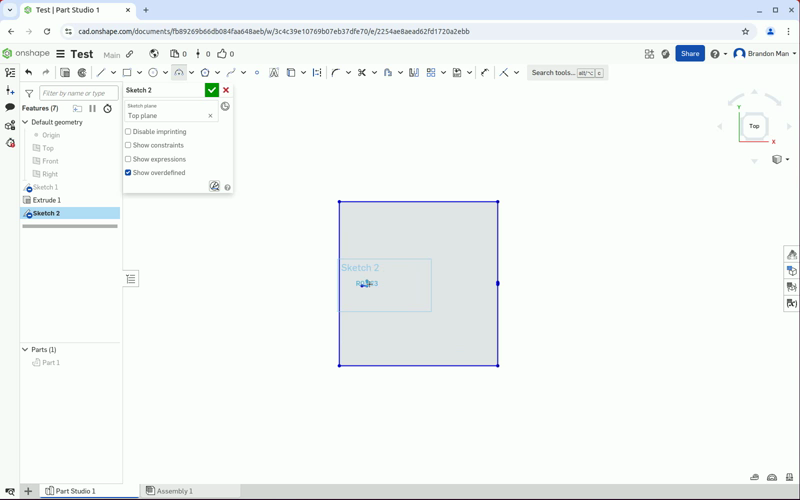
scroll(6)
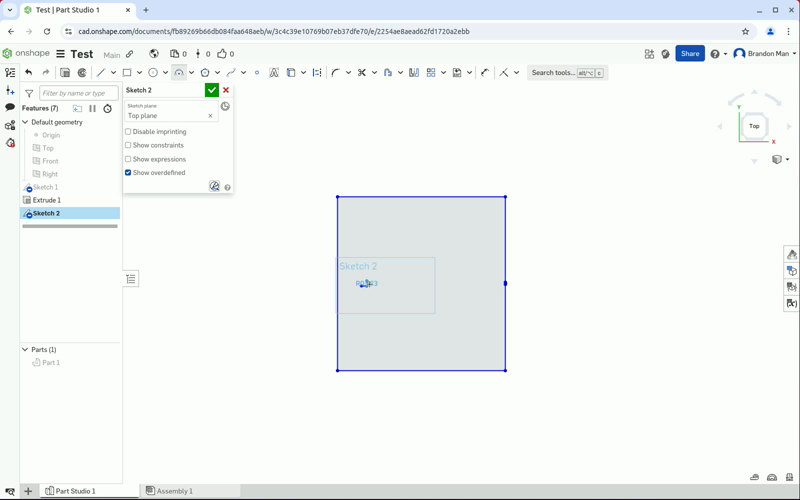
scroll(6)
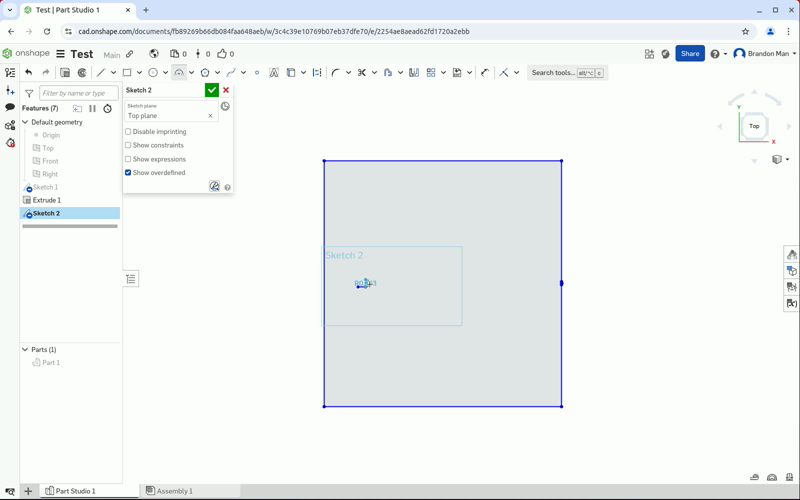
scroll(6)
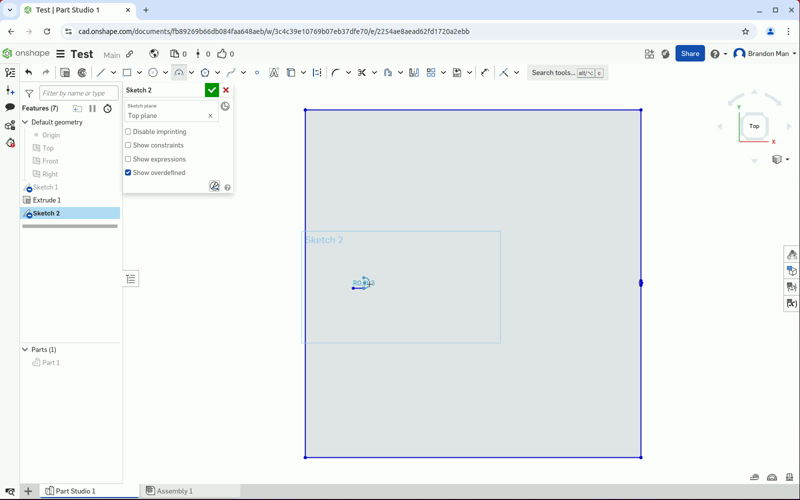
scroll(6)
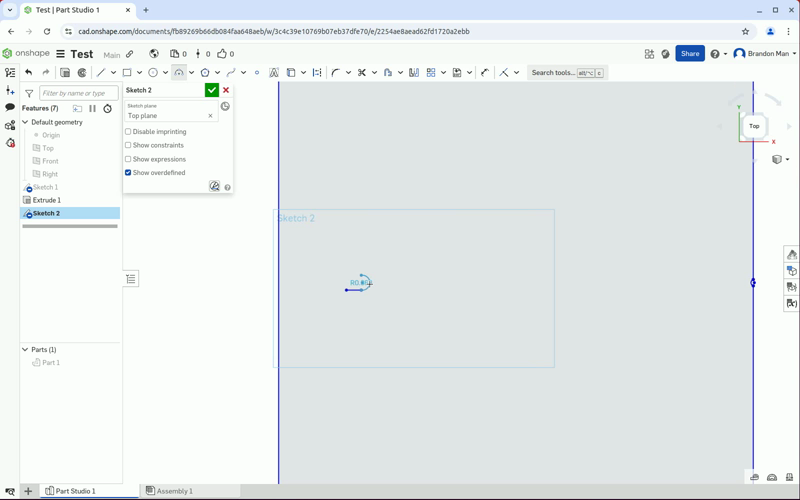
scroll(6)
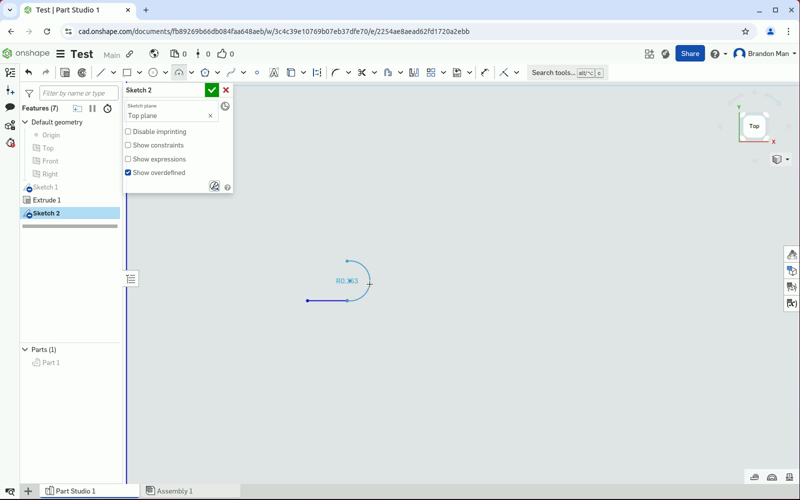
click(369, 283)
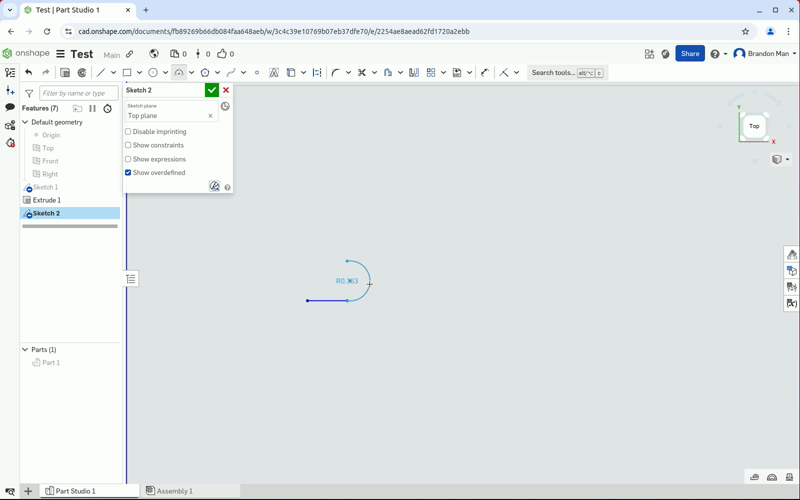
scroll(-6)
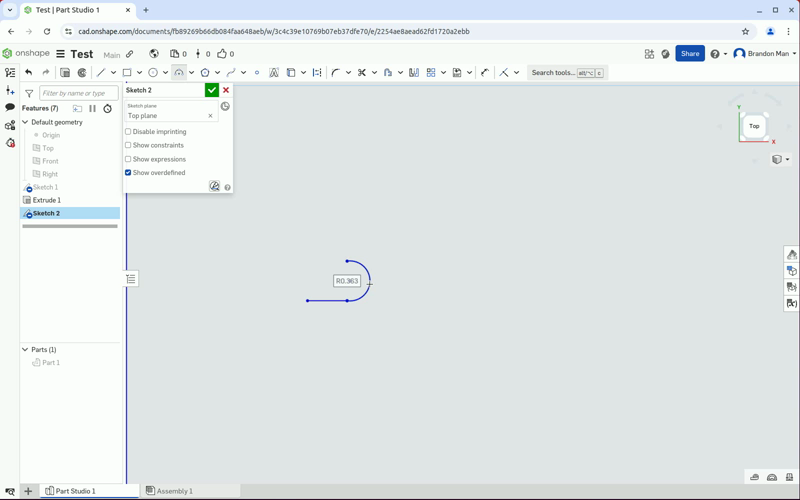
scroll(-6)
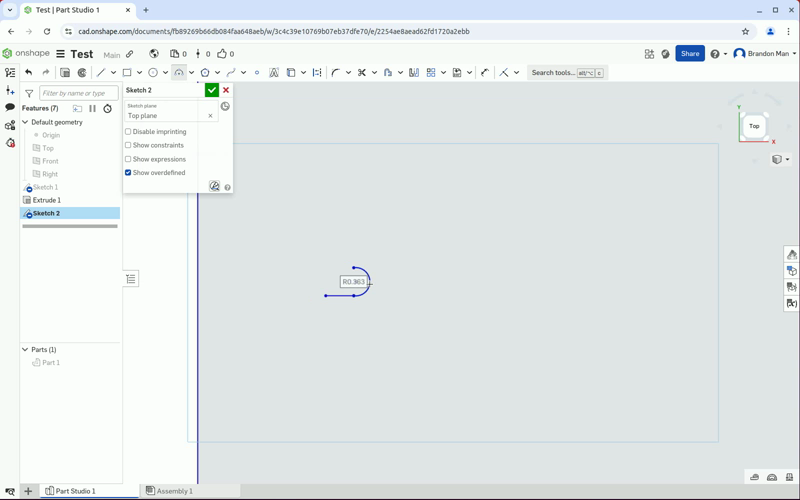
scroll(-6)
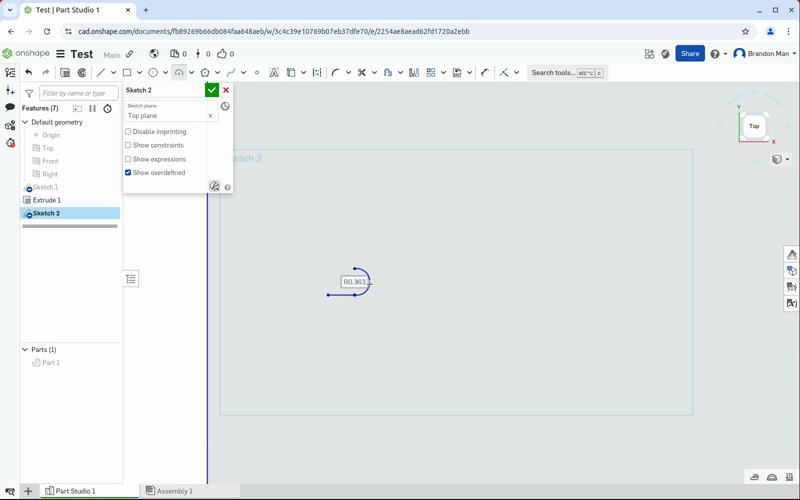
scroll(-6)
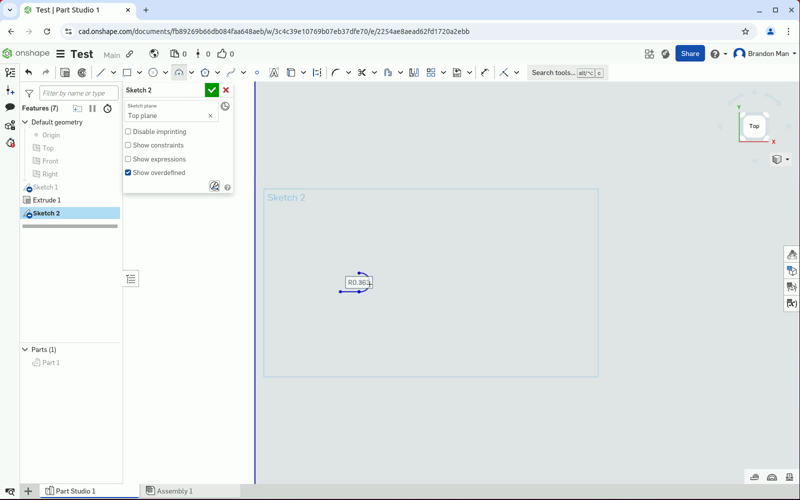
scroll(-6)
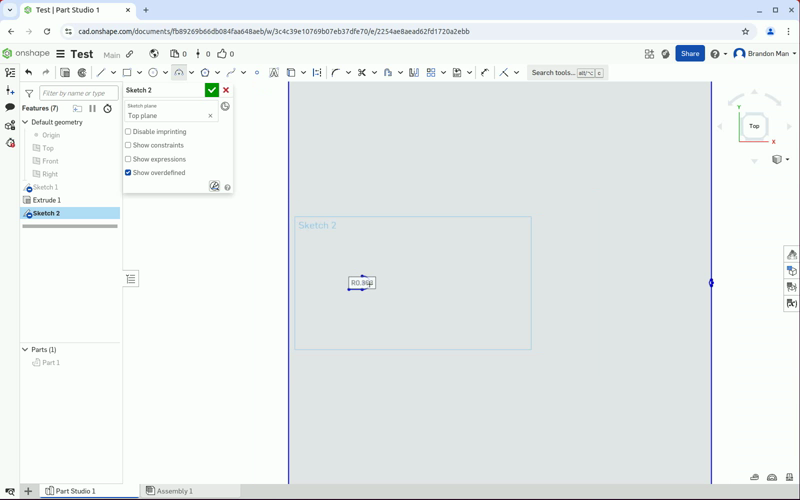
scroll(-6)
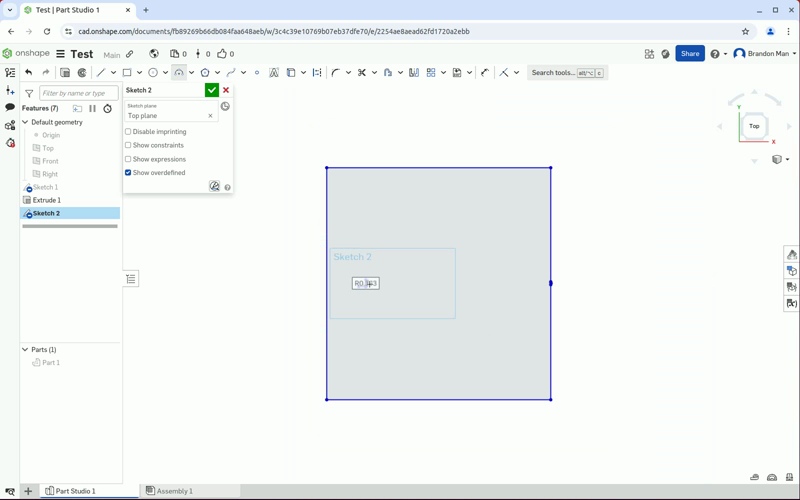
scroll(-6)
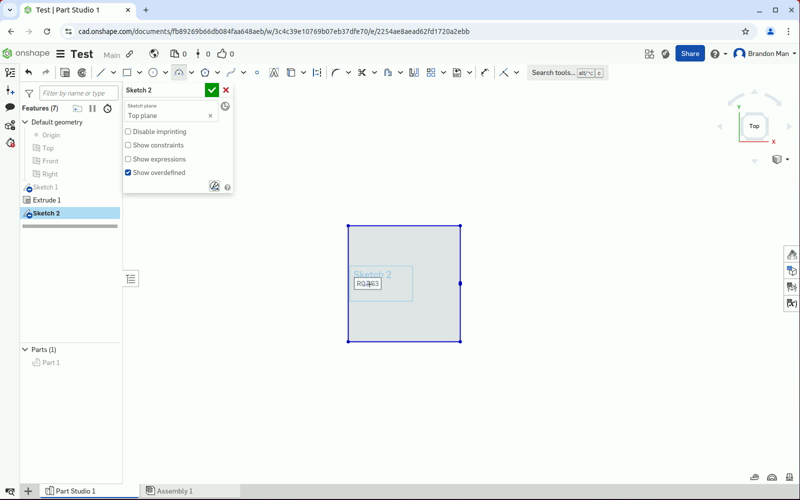
key_up(shift)
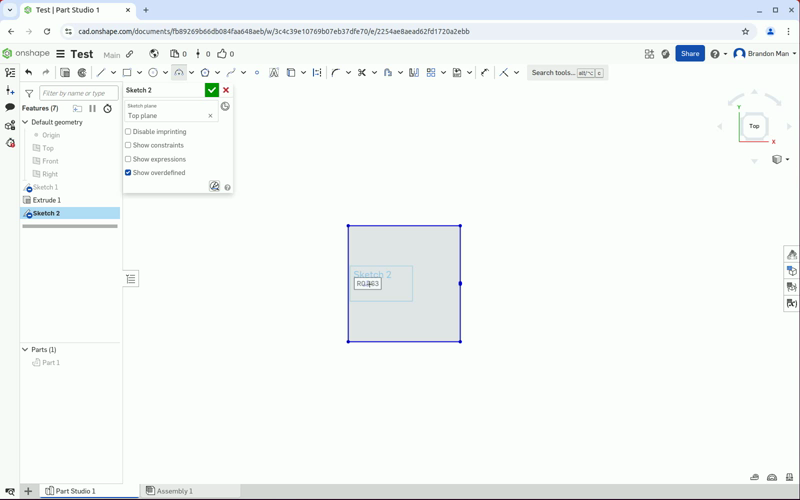
key(esc)
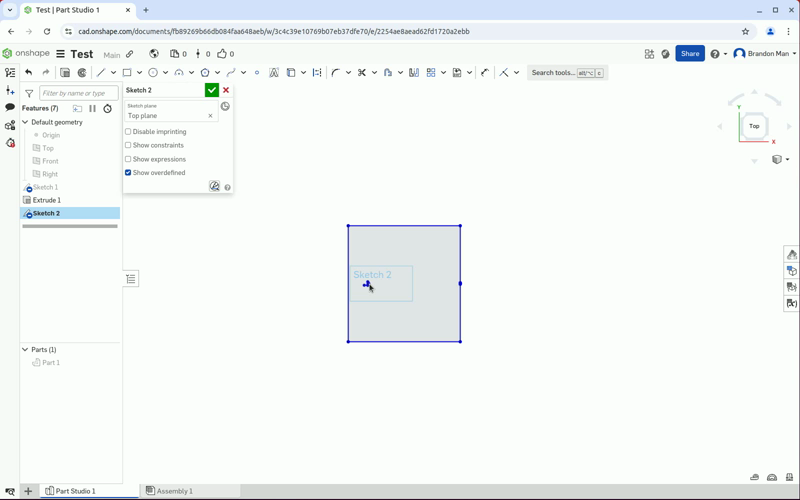
key(l)
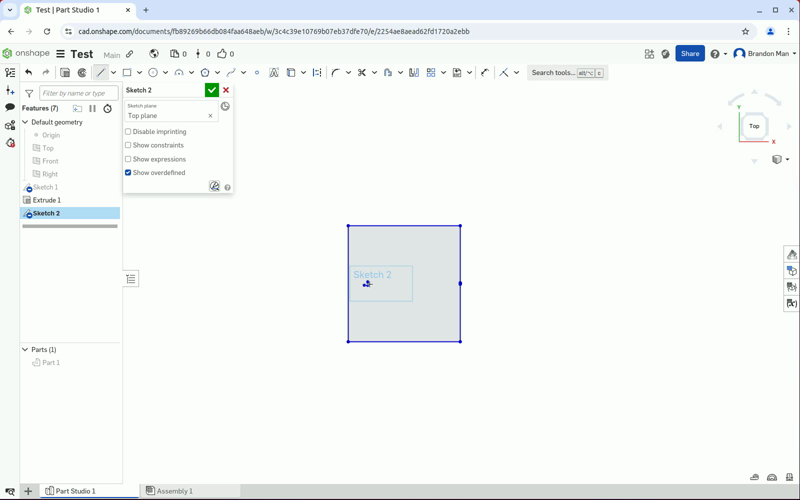
mouse_move(367, 281)
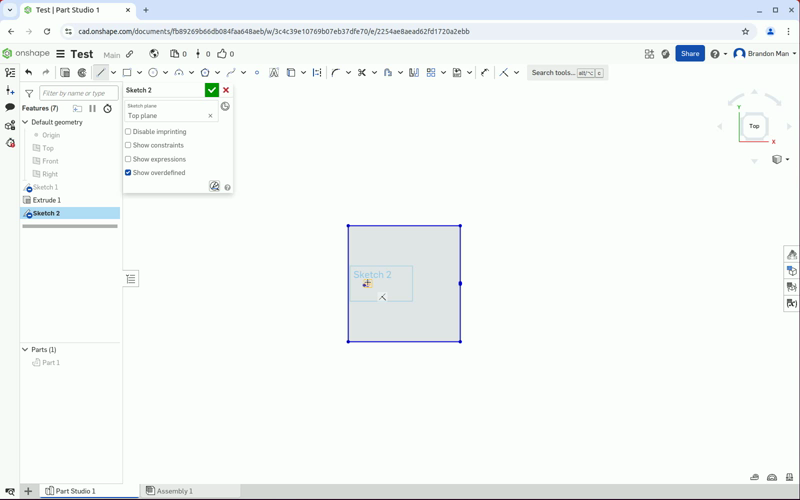
scroll(6)
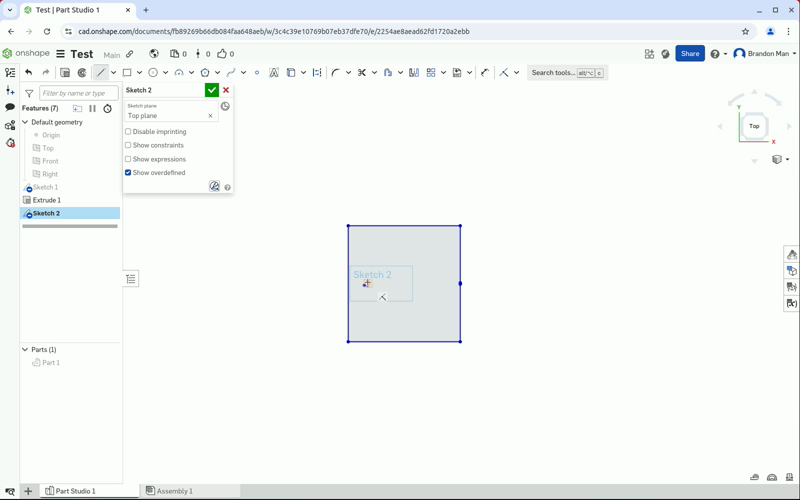
scroll(6)
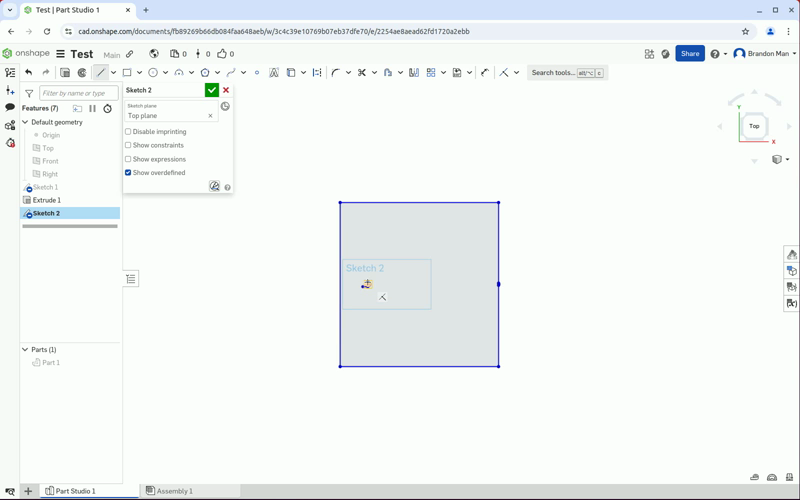
scroll(6)
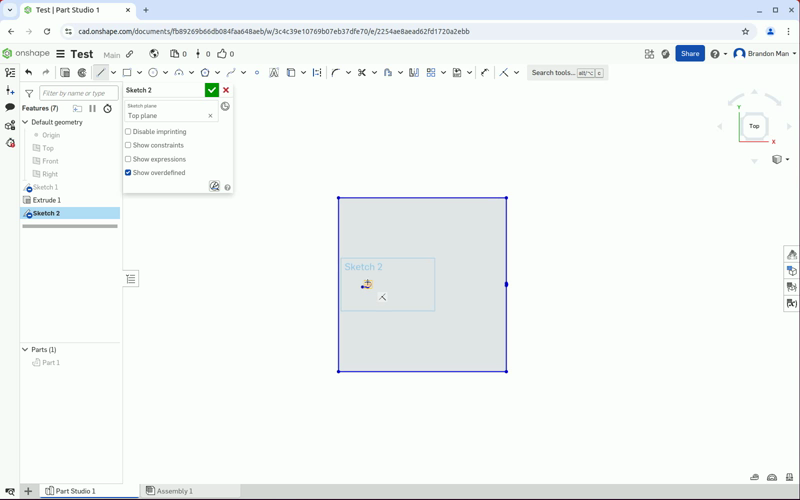
scroll(6)
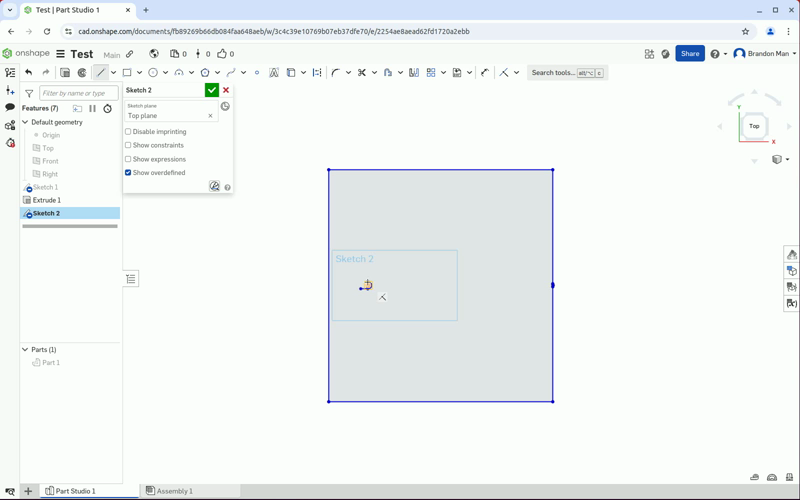
scroll(6)
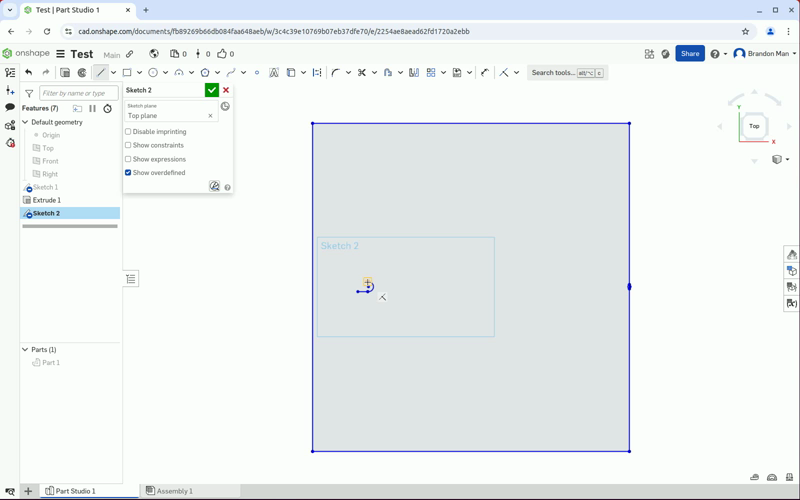
scroll(6)
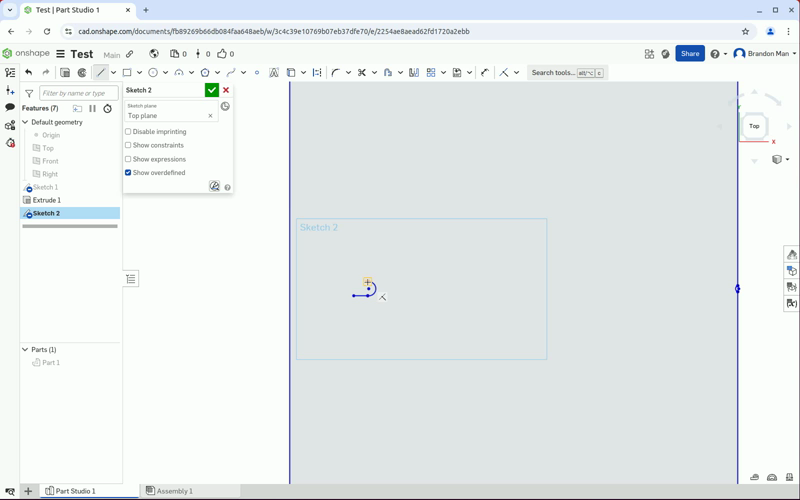
scroll(6)
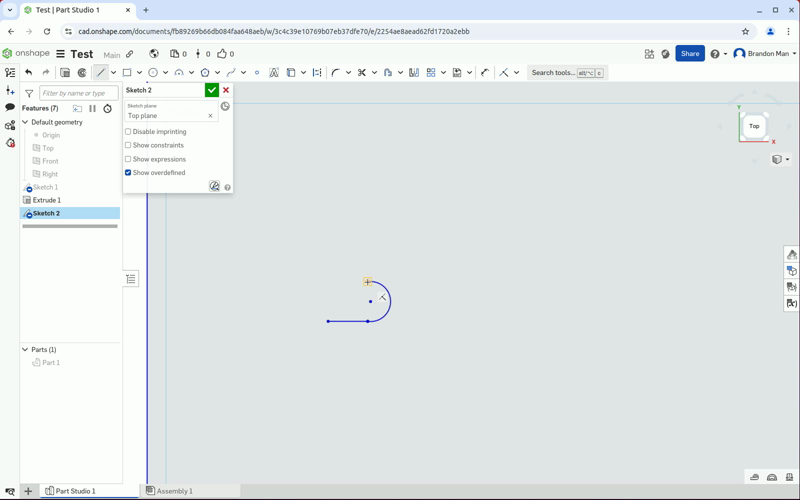
click(367, 281)
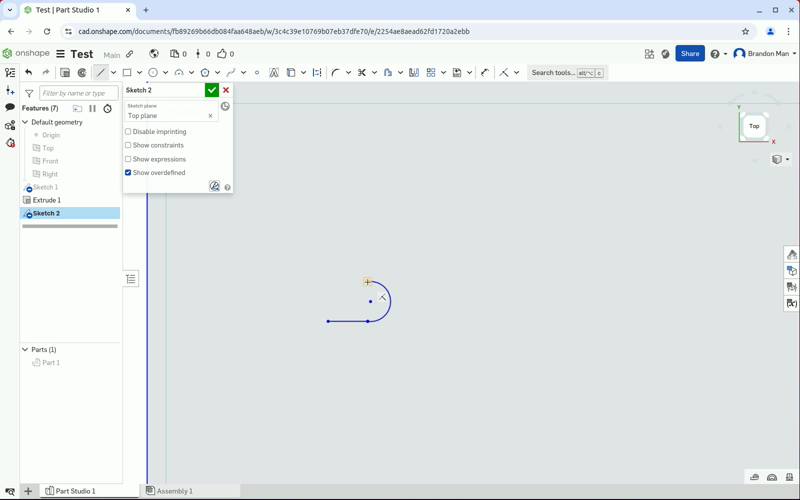
scroll(-6)
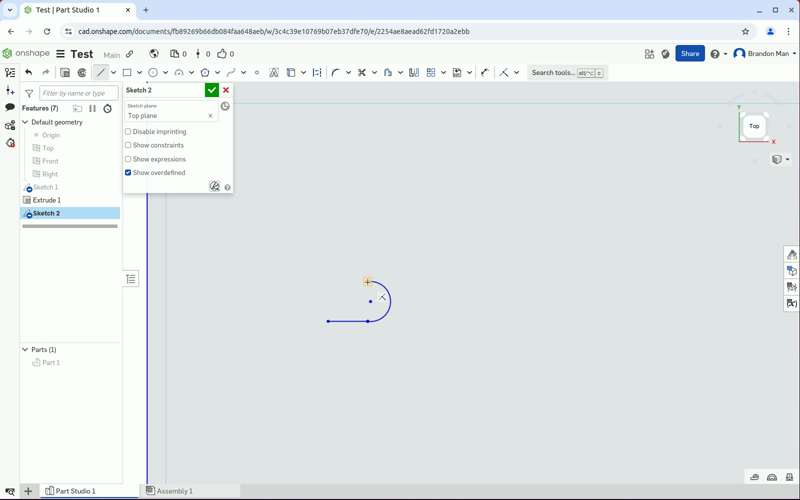
scroll(-6)
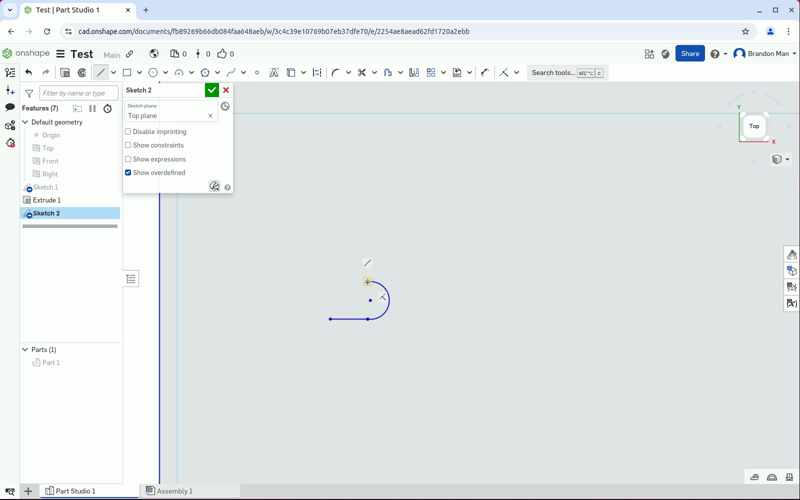
scroll(-6)
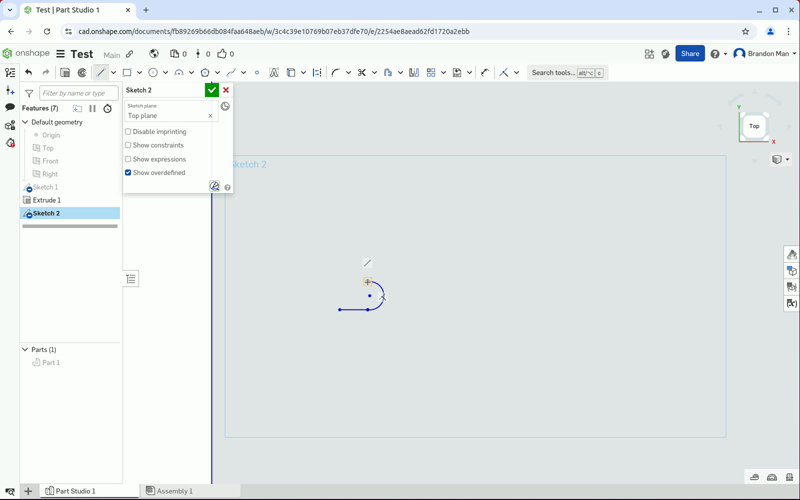
scroll(-6)
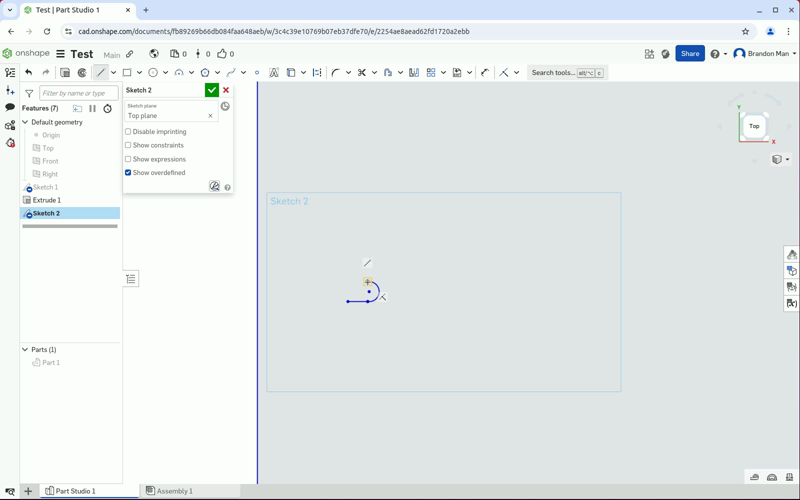
scroll(-6)
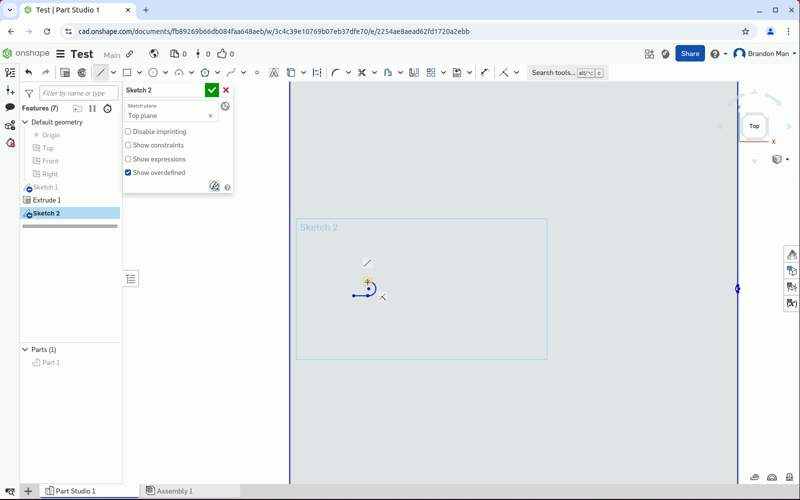
scroll(-6)
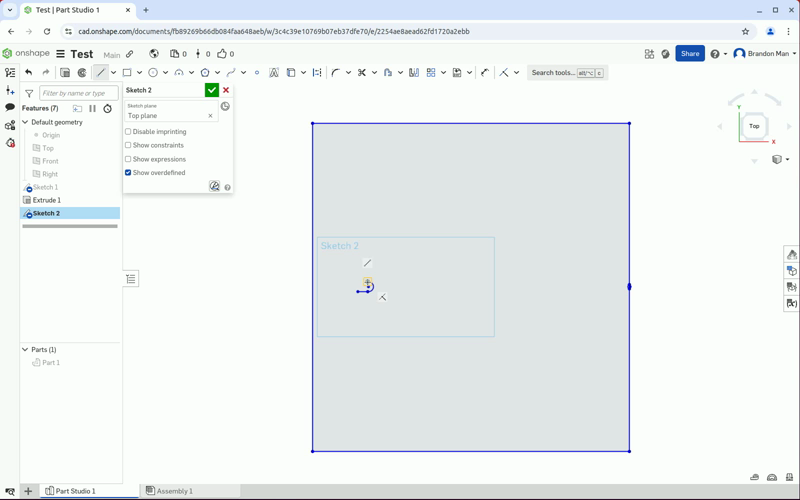
scroll(-6)
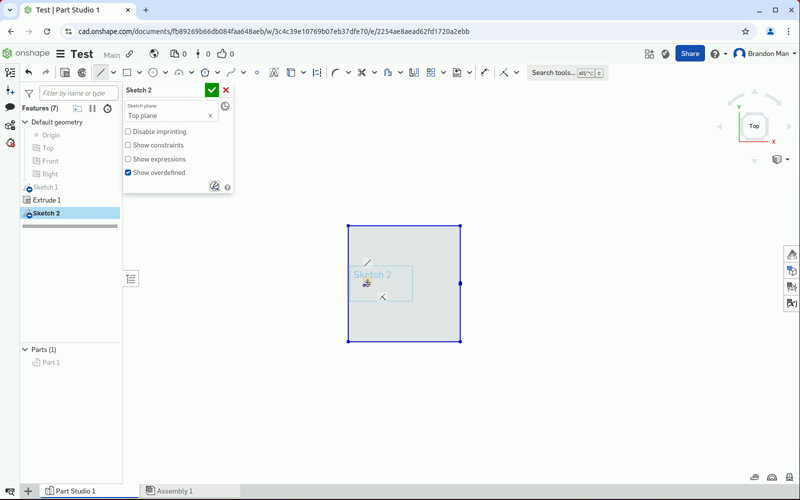
key_down(shift)
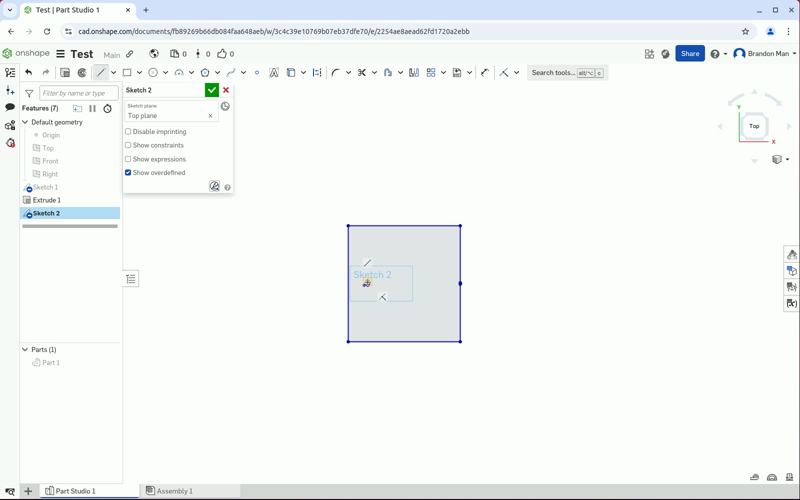
mouse_move(397, 281)
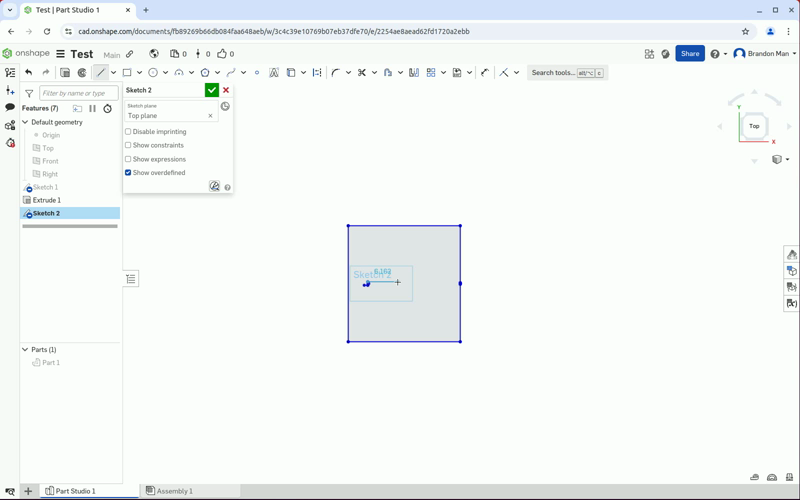
mouse_move(364, 281)
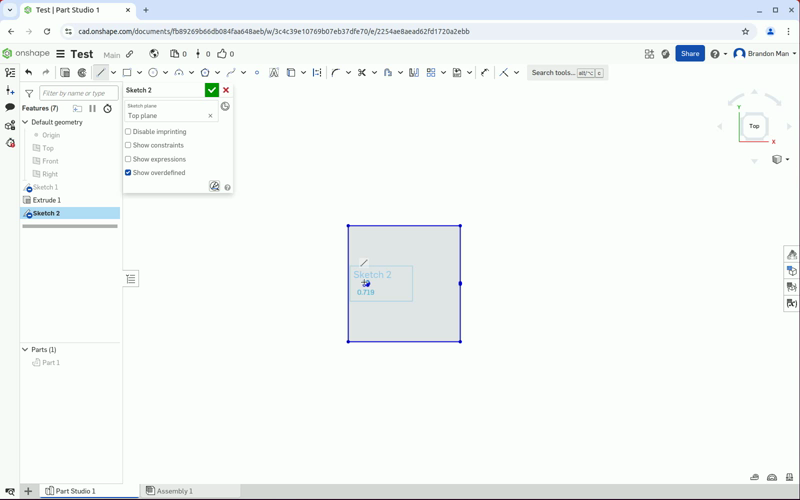
scroll(6)
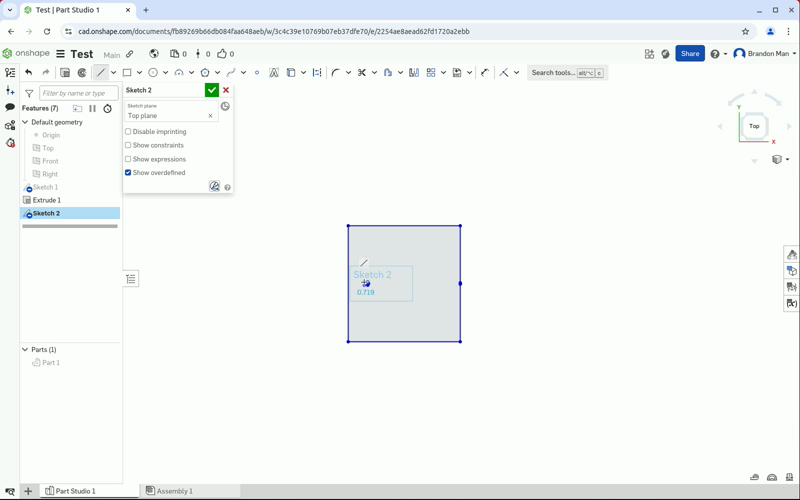
scroll(6)
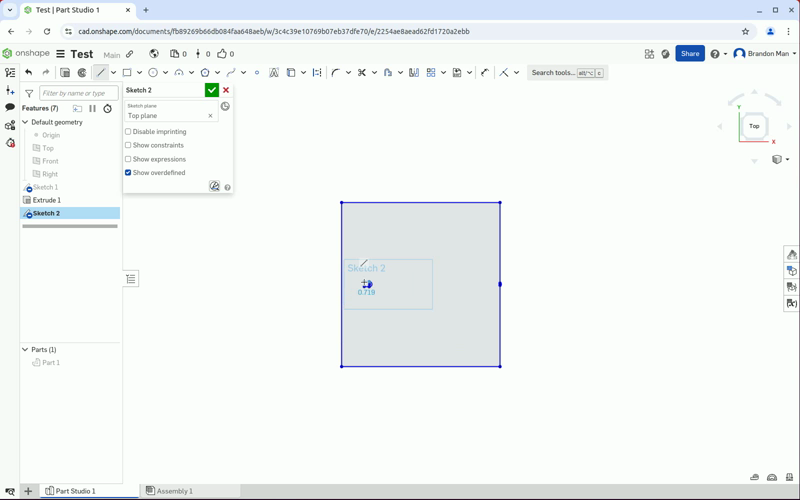
scroll(6)
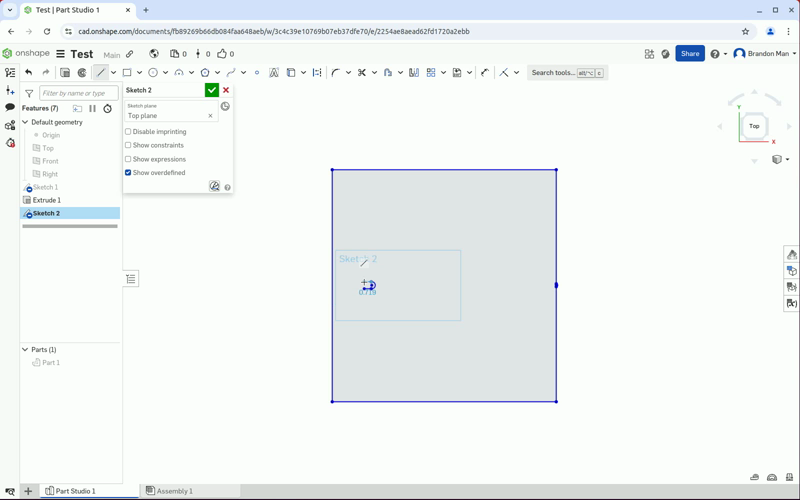
scroll(6)
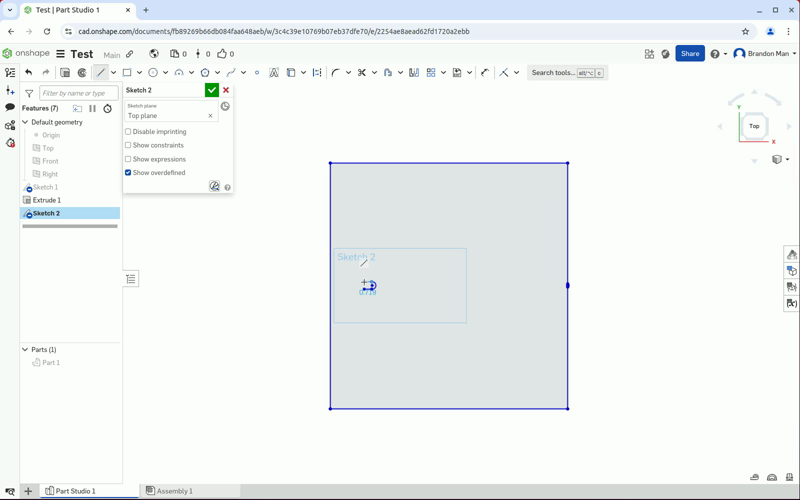
scroll(6)
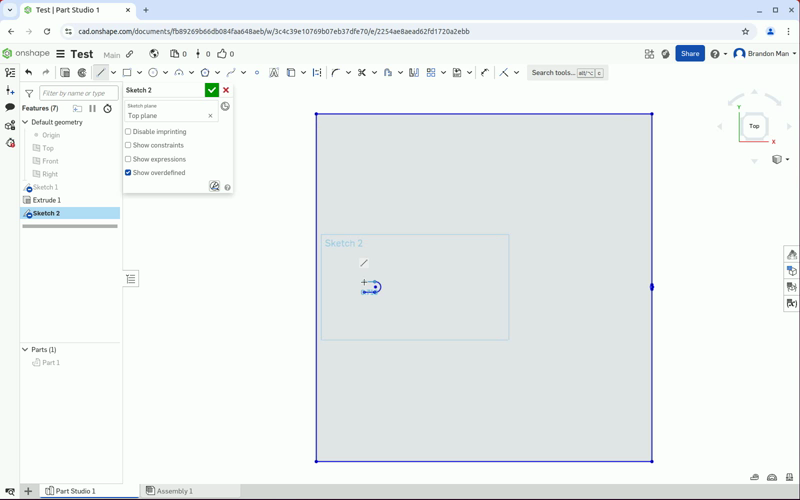
scroll(6)
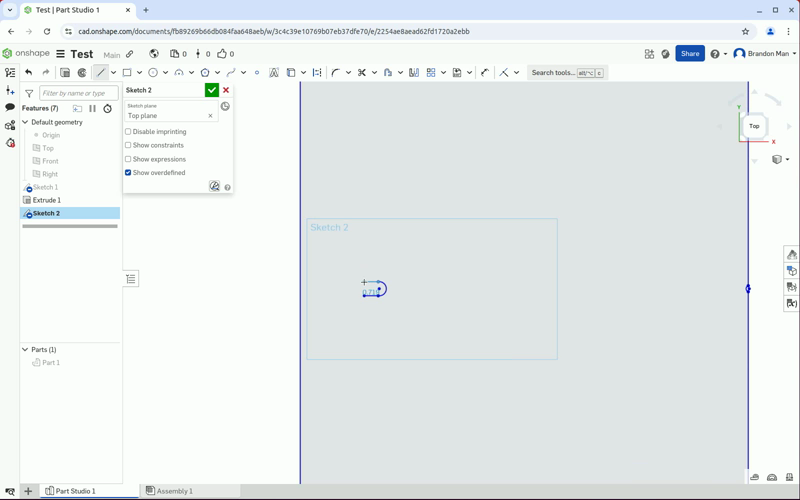
scroll(6)
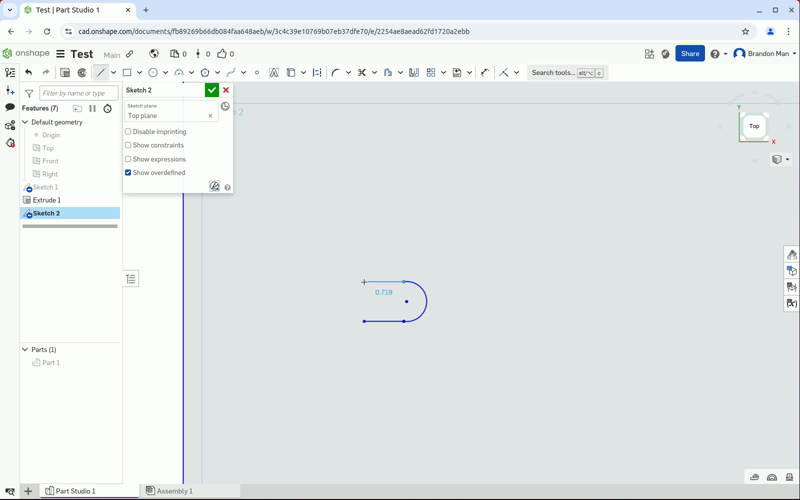
click(364, 281)
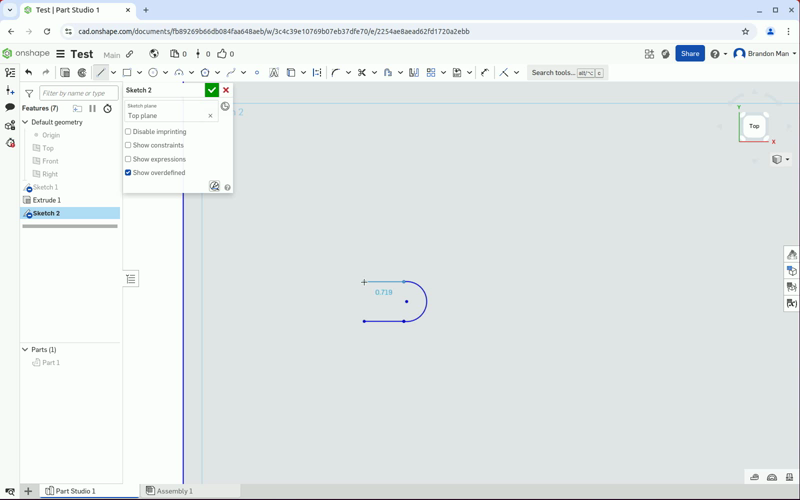
scroll(-6)
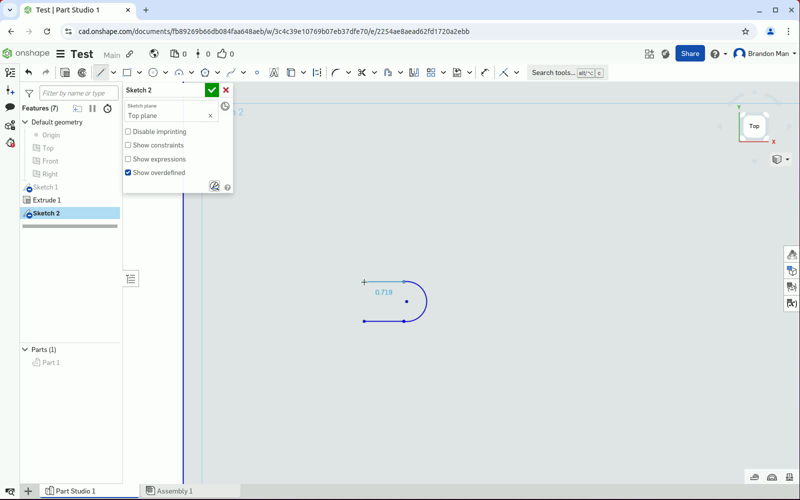
scroll(-6)
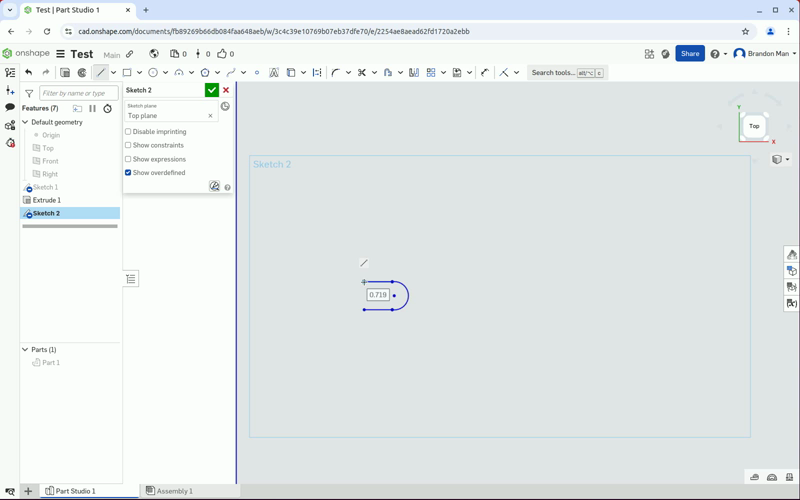
scroll(-6)
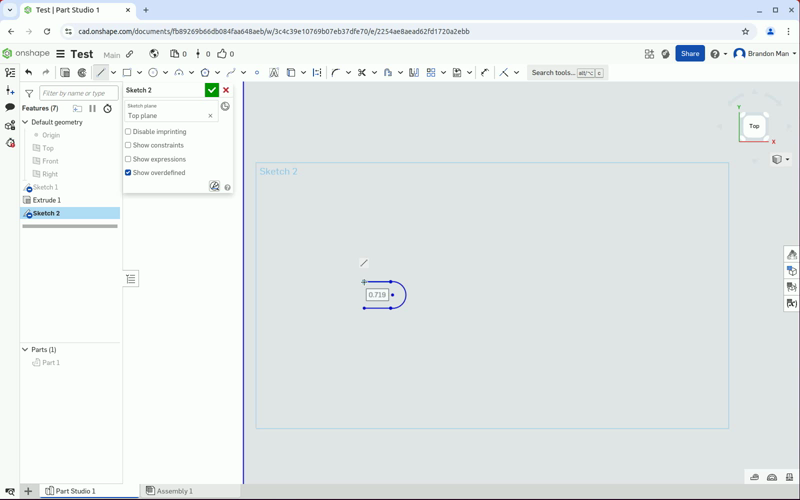
scroll(-6)
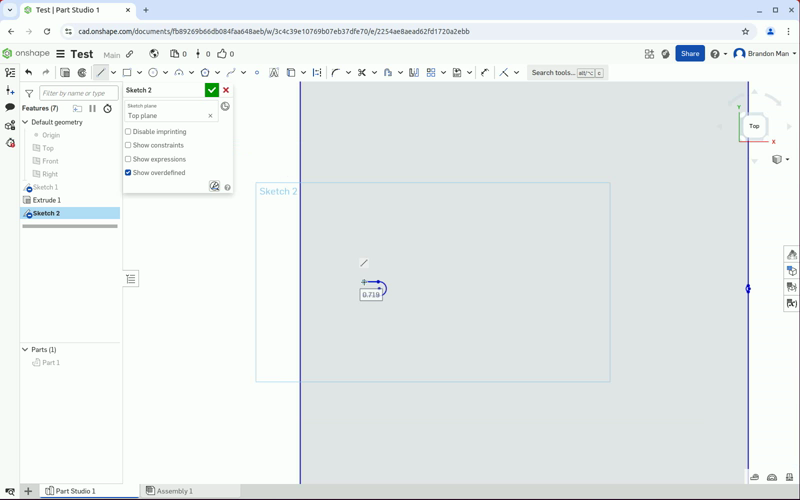
scroll(-6)
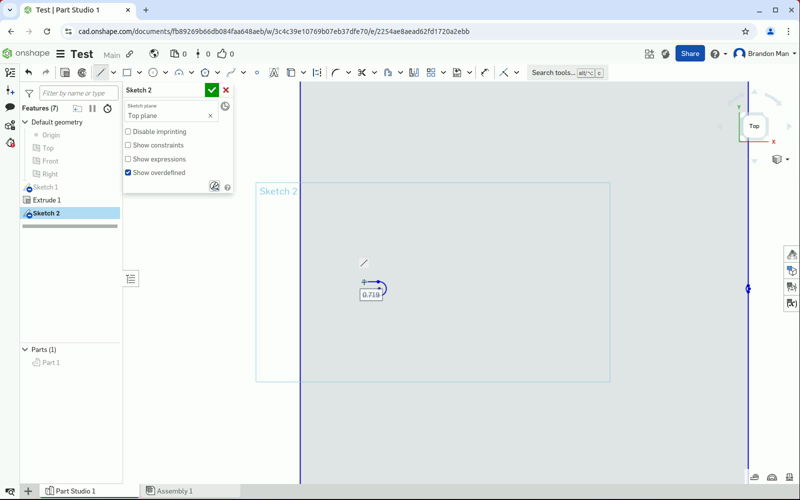
scroll(-6)
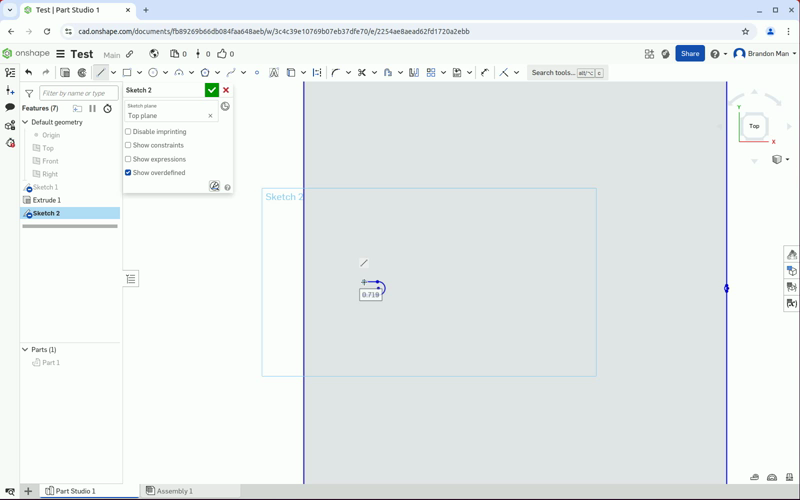
scroll(-6)
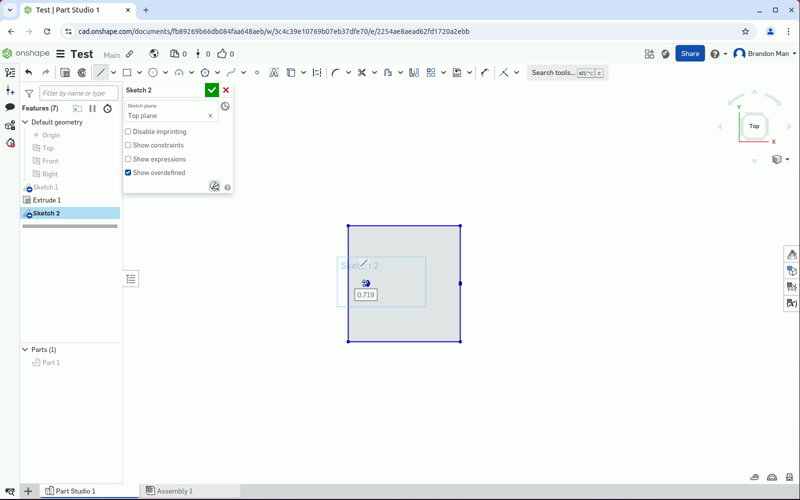
key_up(shift)
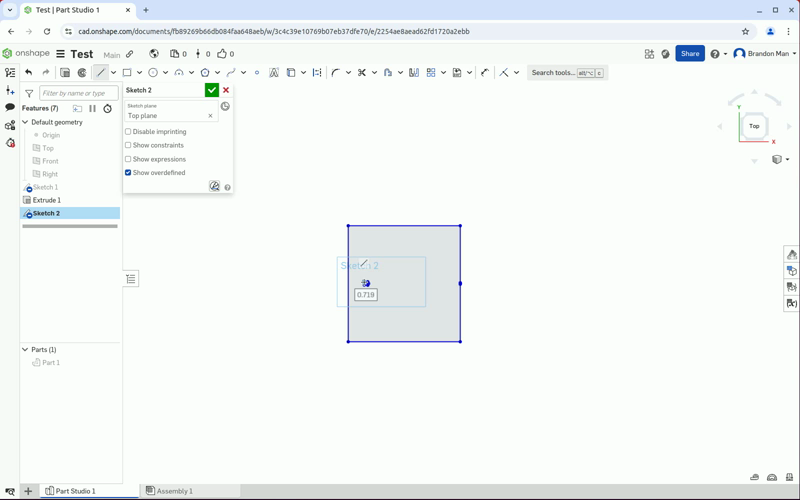
key(esc)
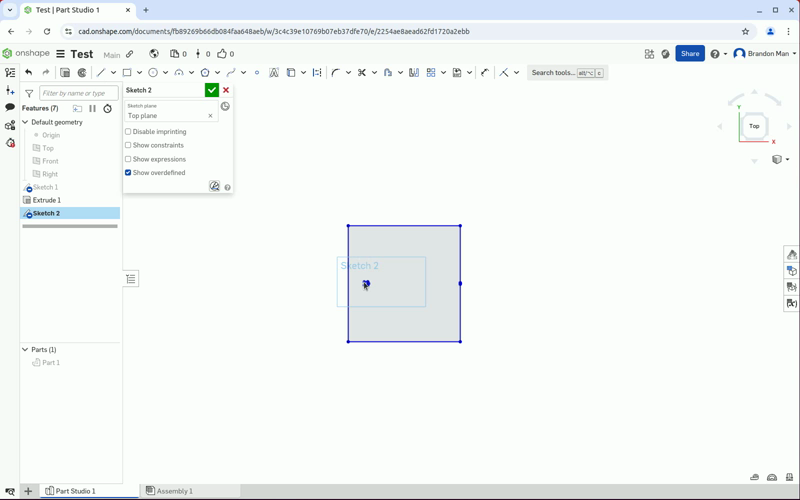
key(a)
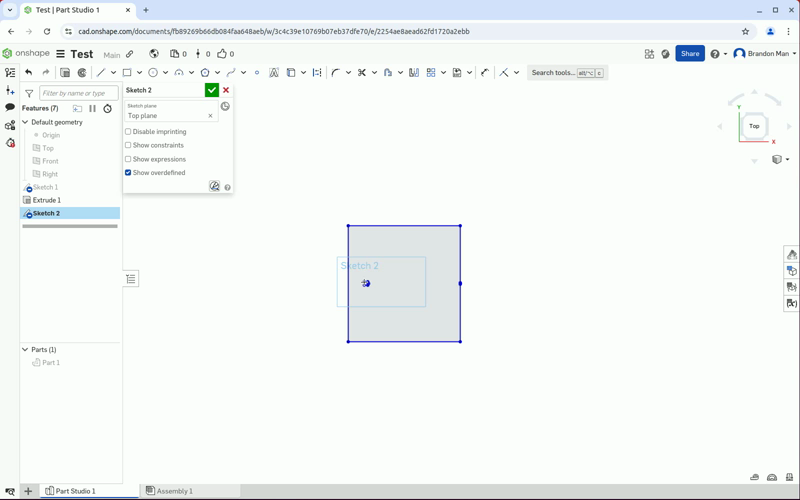
mouse_move(364, 281)
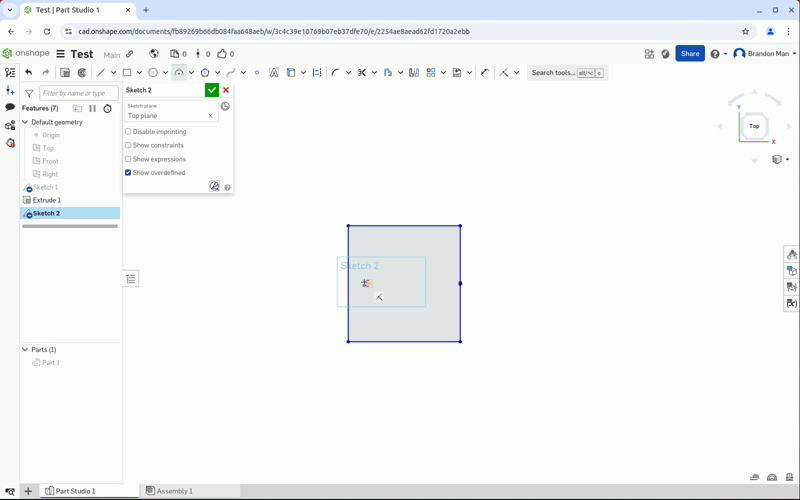
scroll(6)
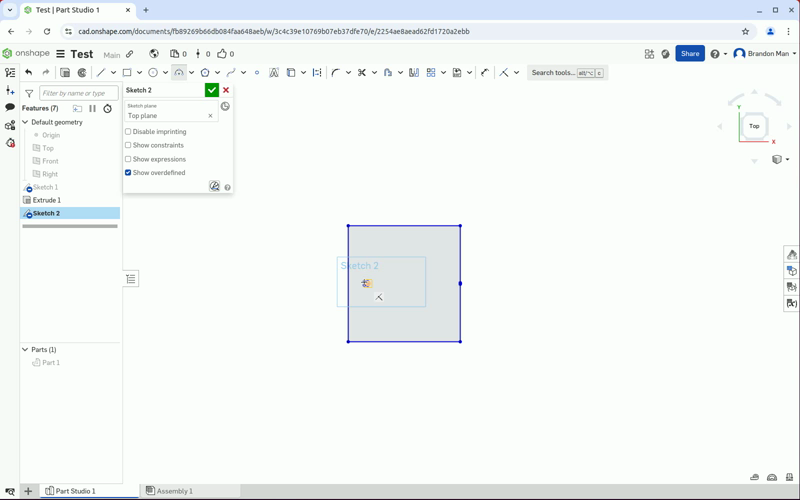
scroll(6)
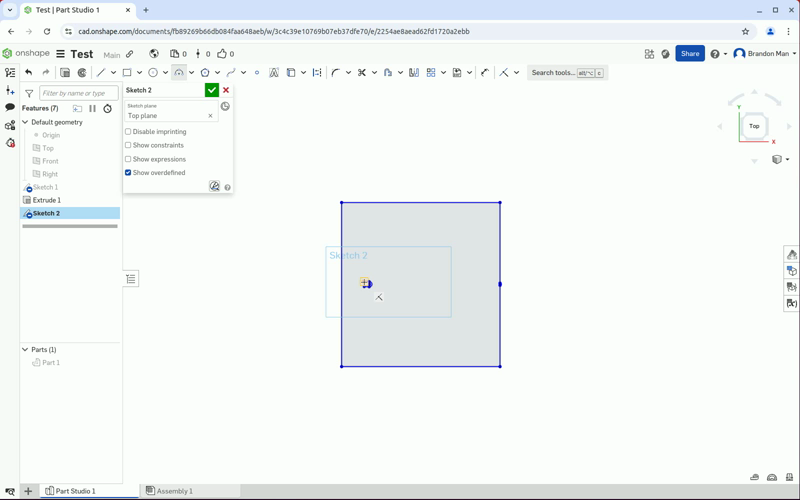
scroll(6)
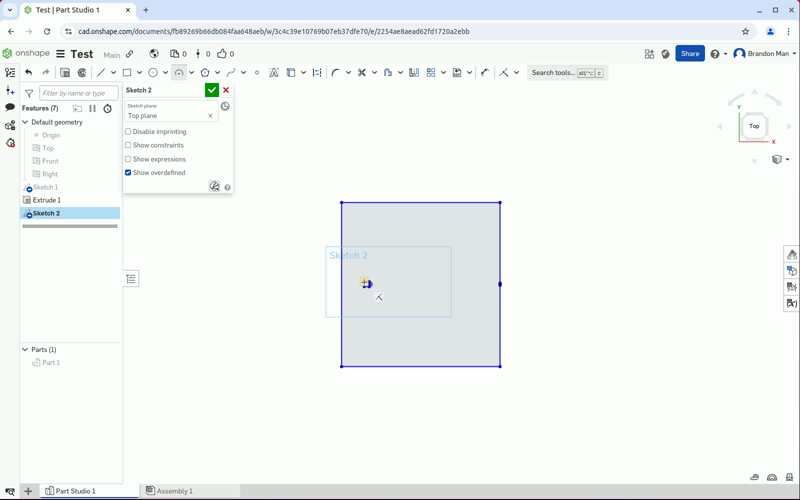
scroll(6)
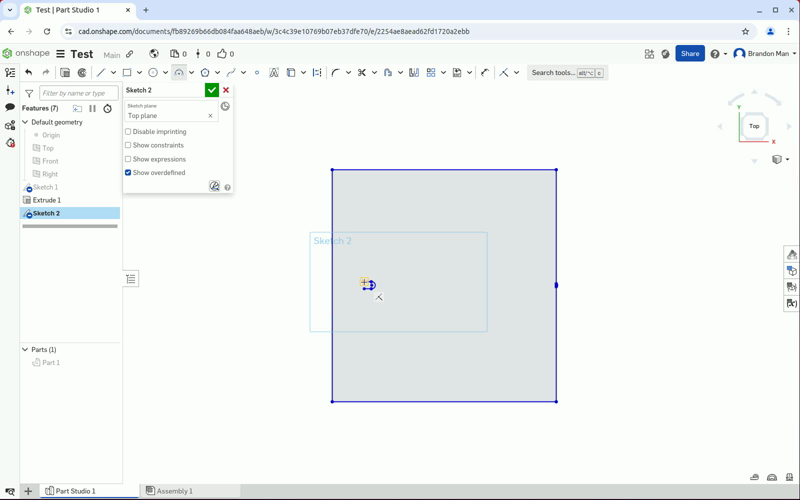
scroll(6)
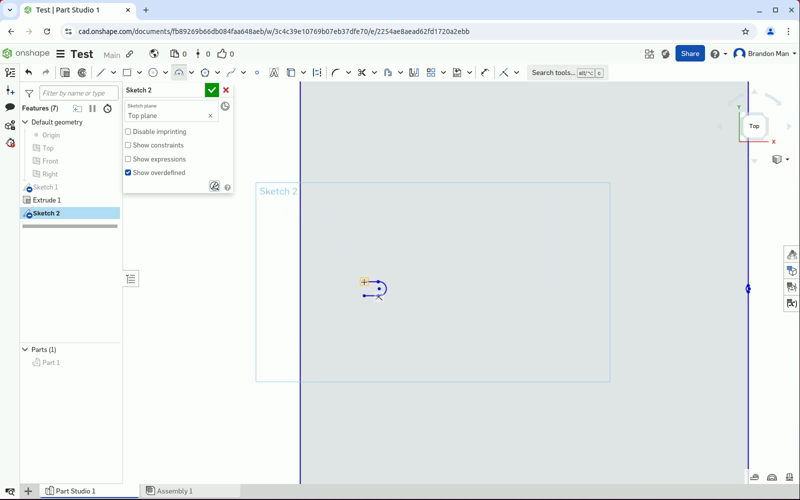
scroll(6)
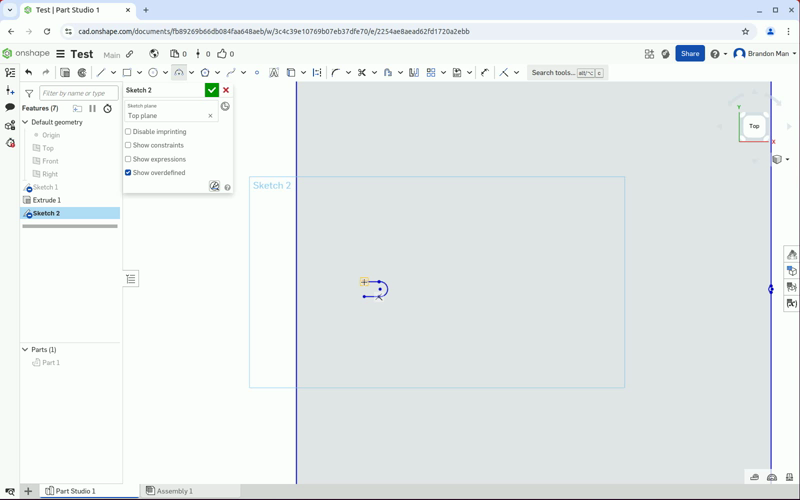
scroll(6)
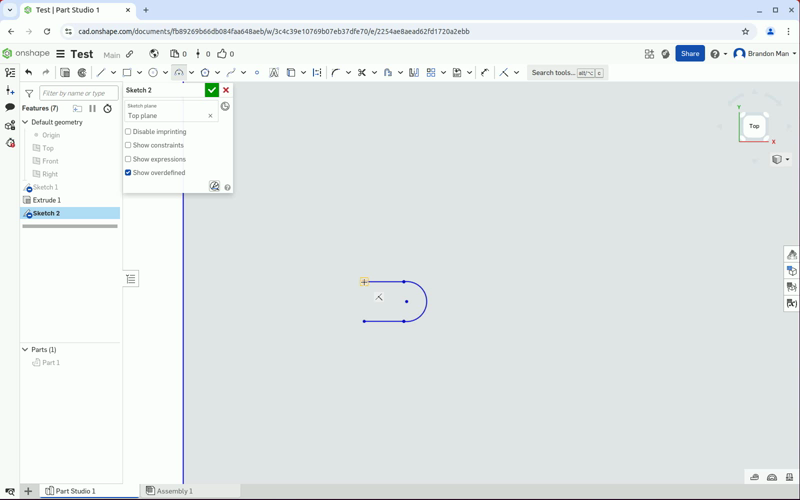
click(364, 281)
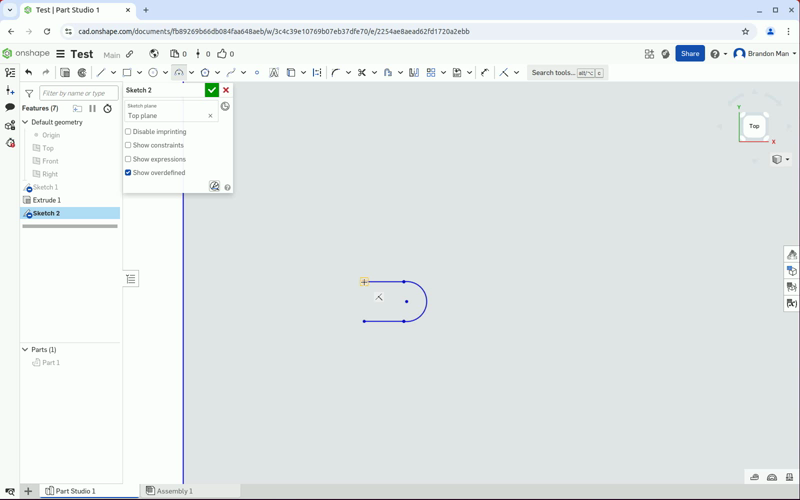
scroll(-6)
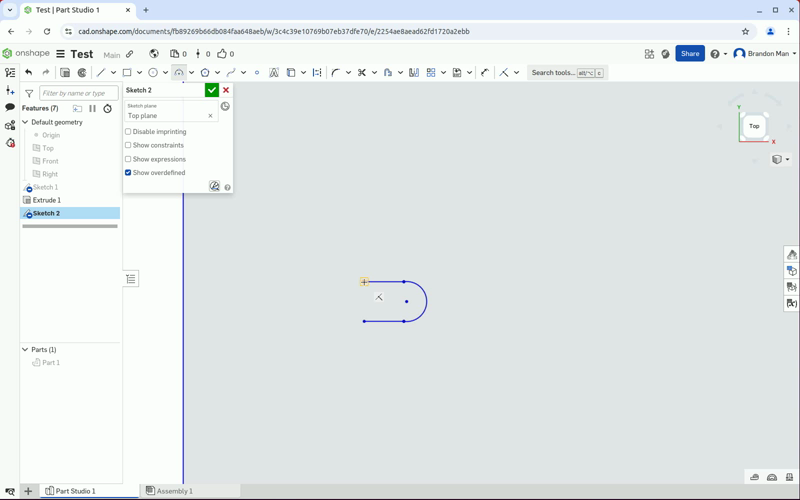
scroll(-6)
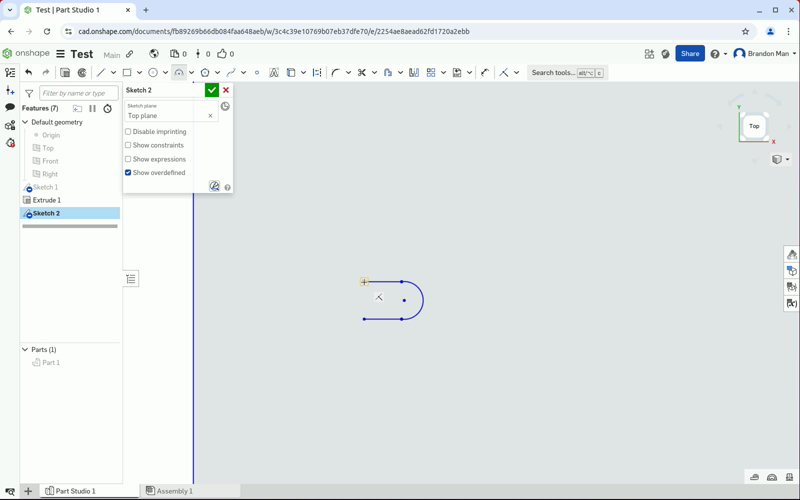
scroll(-6)
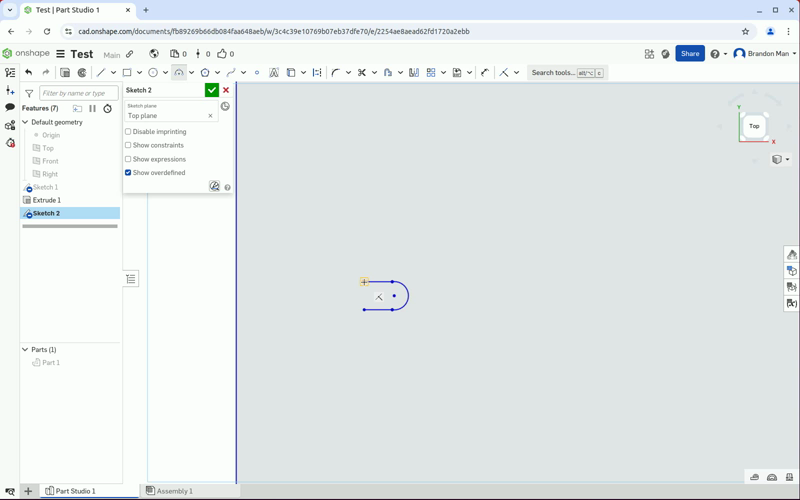
scroll(-6)
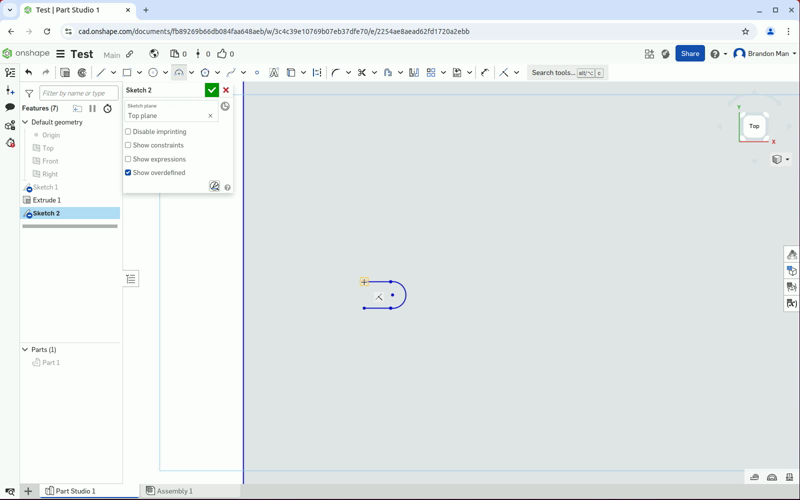
scroll(-6)
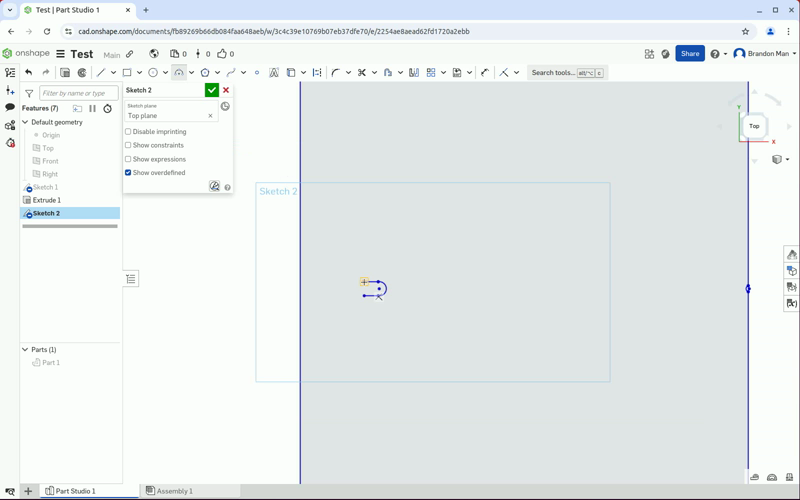
scroll(-6)
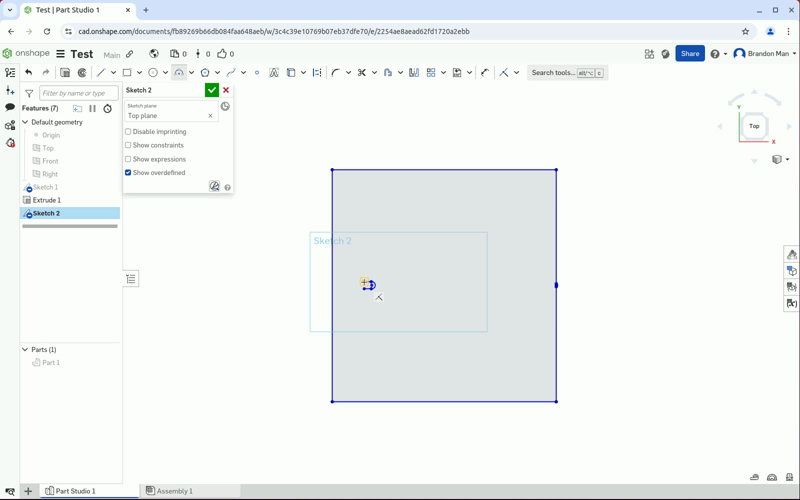
scroll(-6)
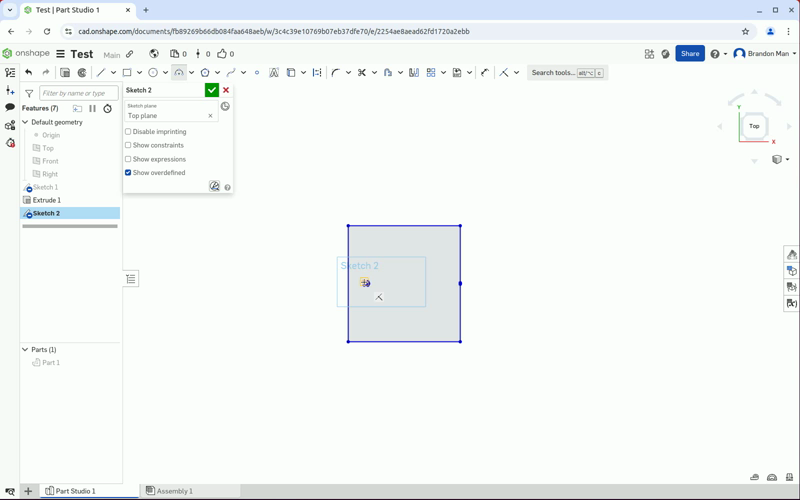
mouse_move(364, 285)
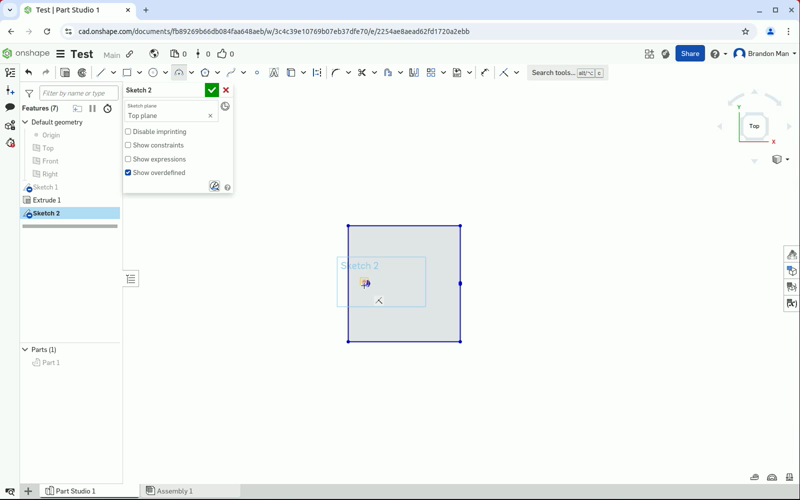
scroll(6)
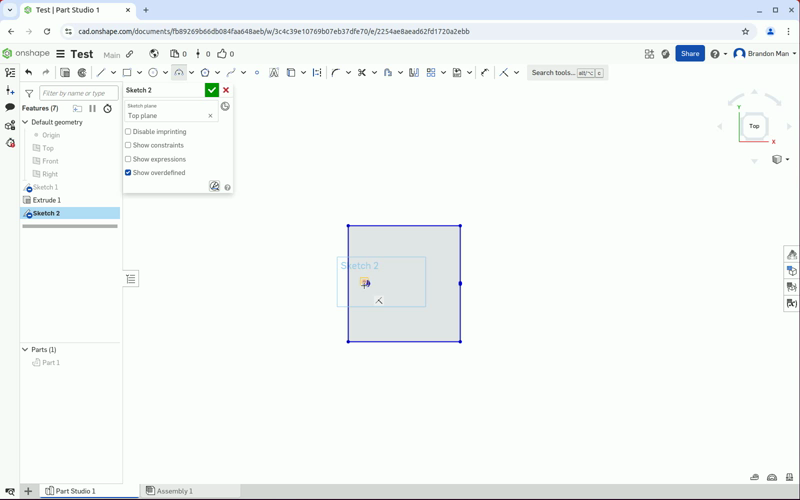
scroll(6)
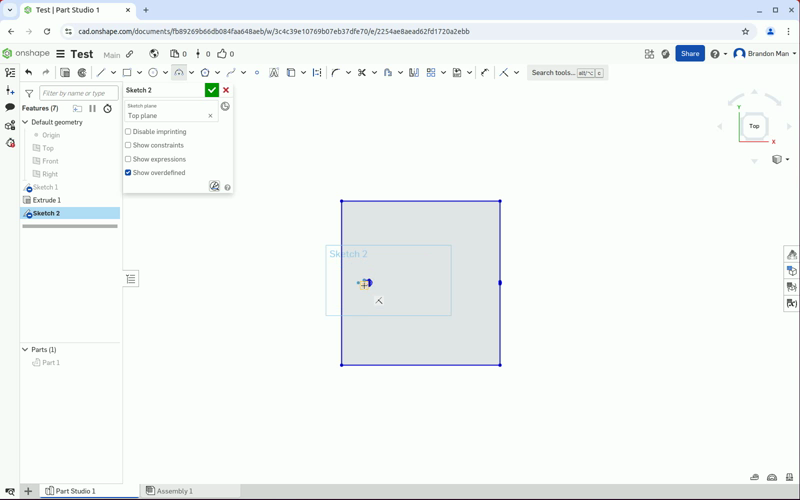
scroll(6)
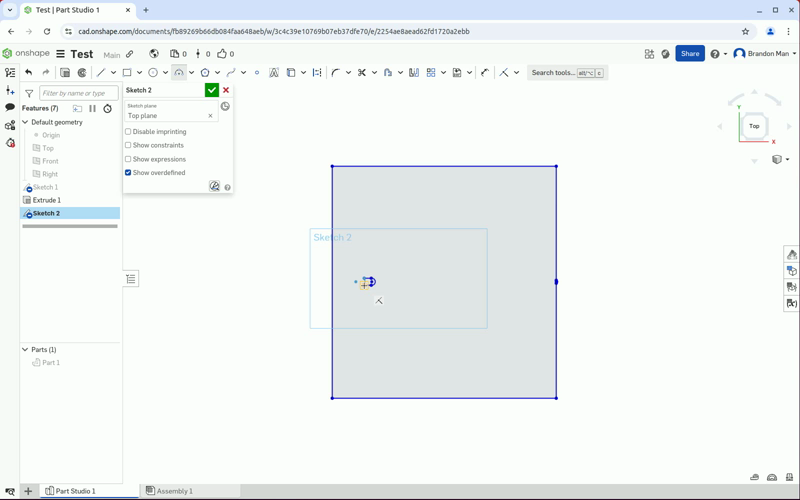
scroll(6)
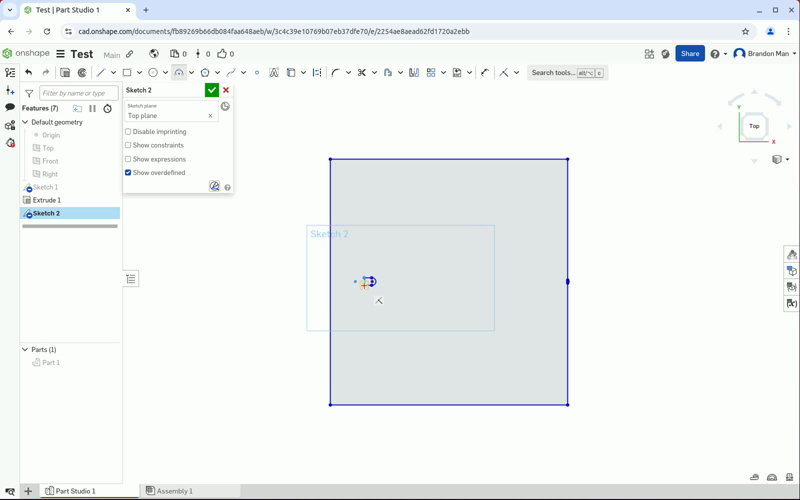
scroll(6)
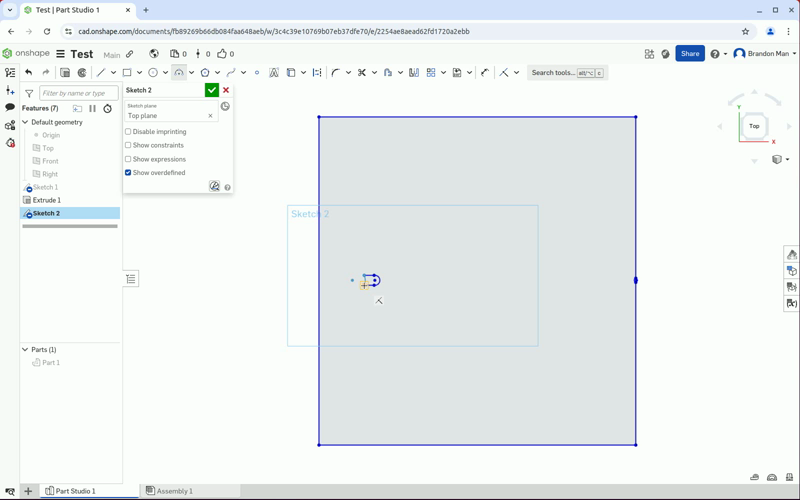
scroll(6)
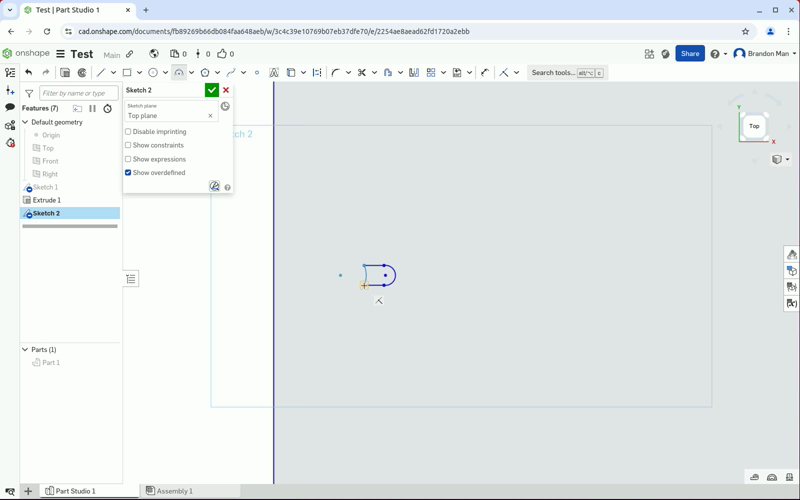
scroll(6)
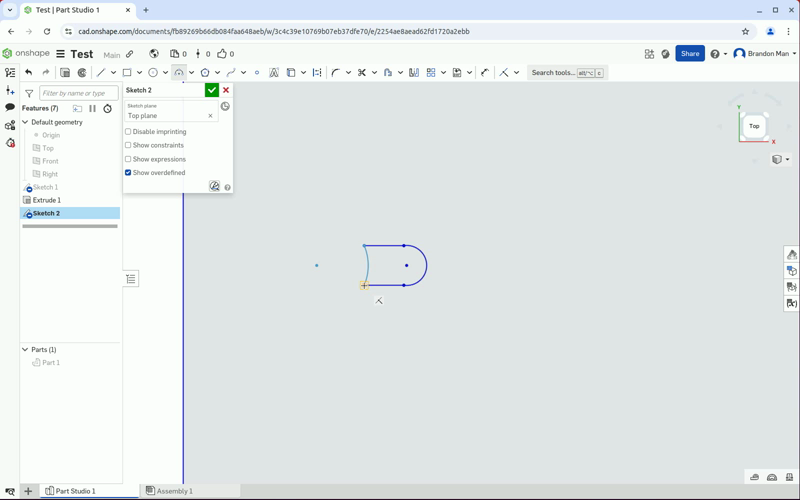
click(364, 285)
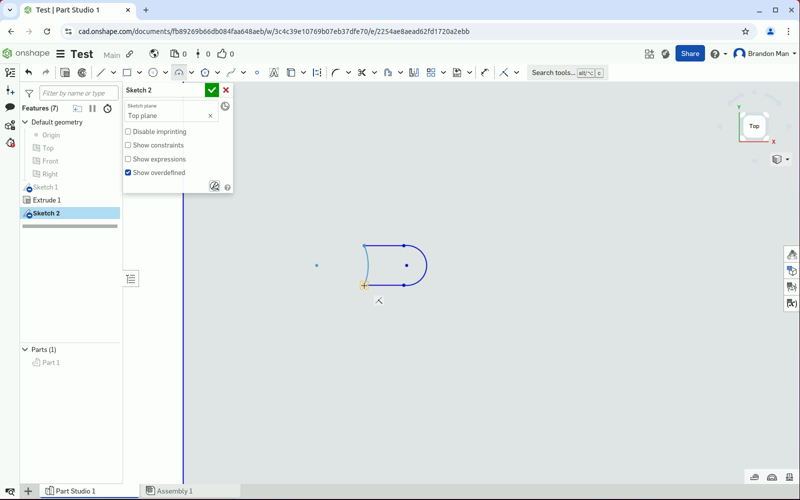
scroll(-6)
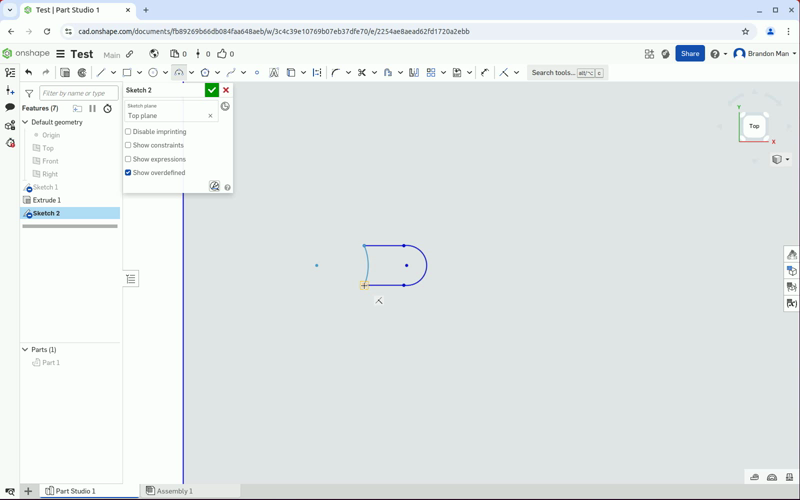
scroll(-6)
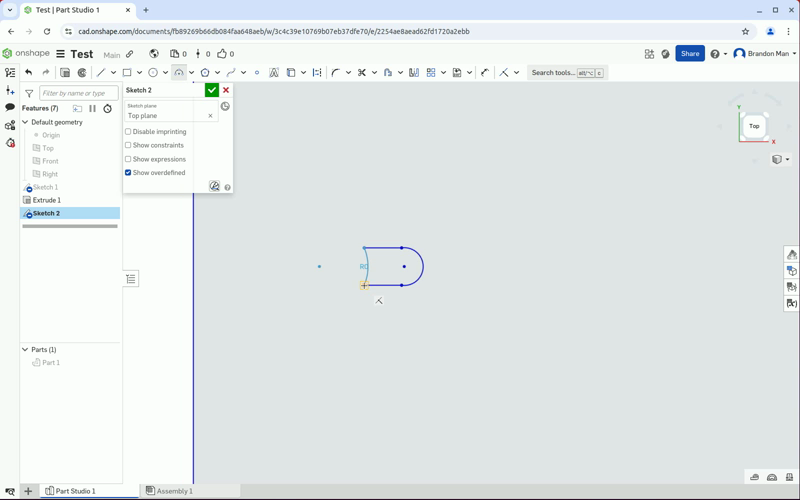
scroll(-6)
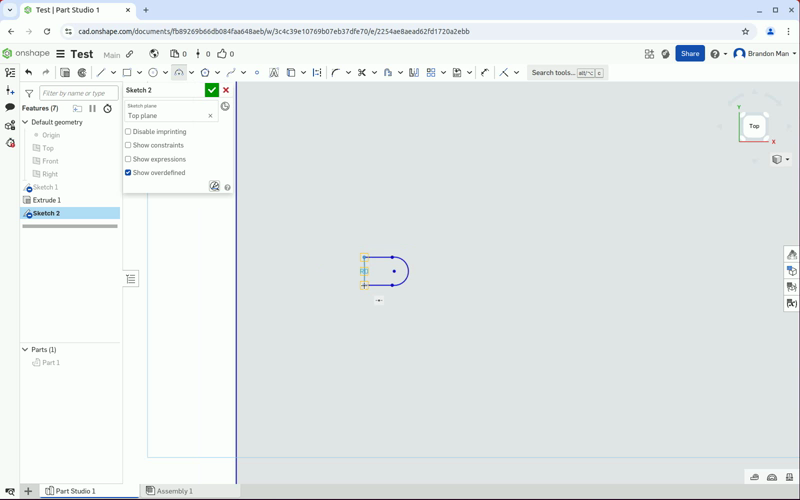
scroll(-6)
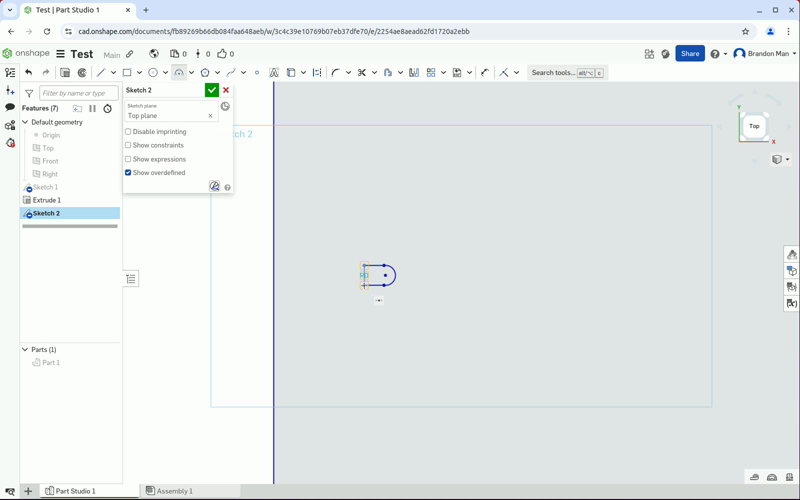
scroll(-6)
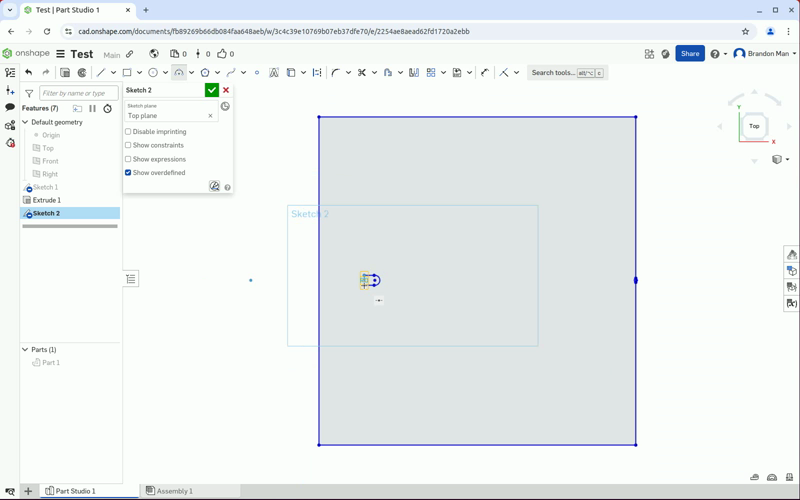
scroll(-6)
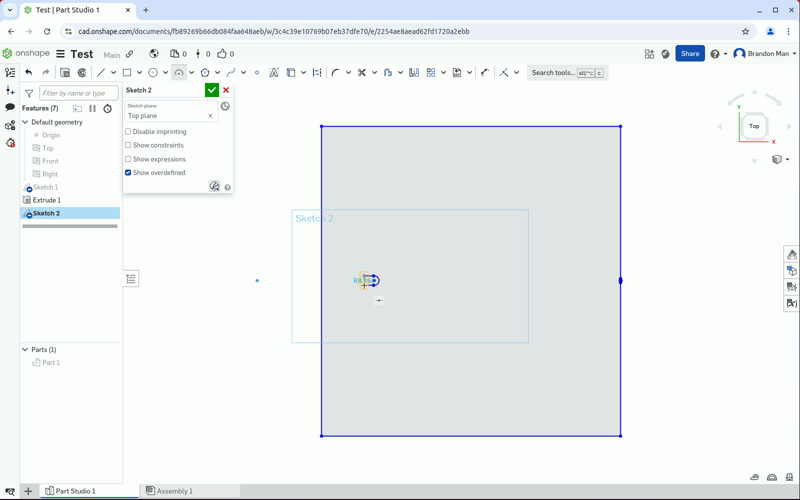
scroll(-6)
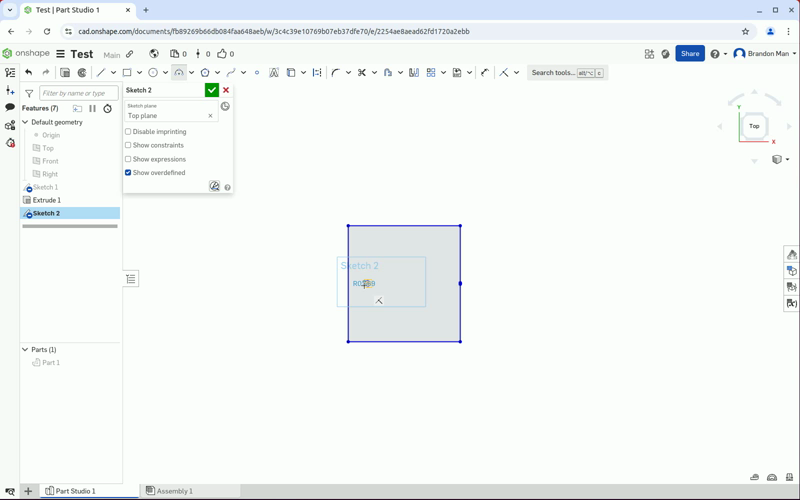
key_down(shift)
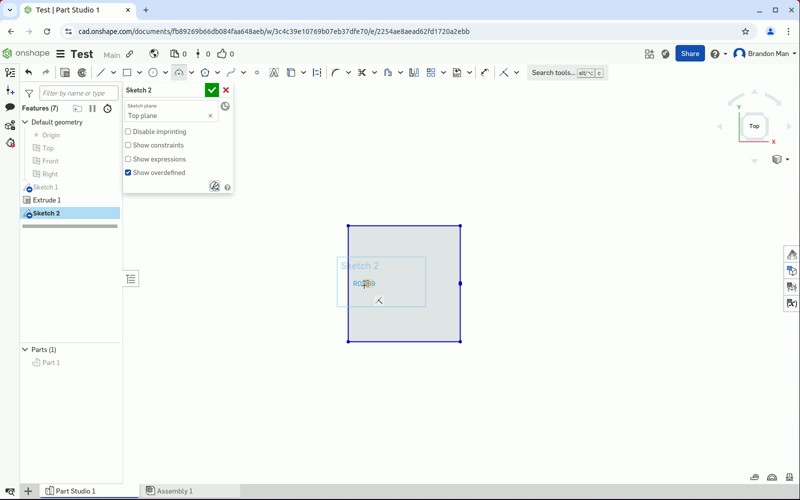
mouse_move(350, 283)
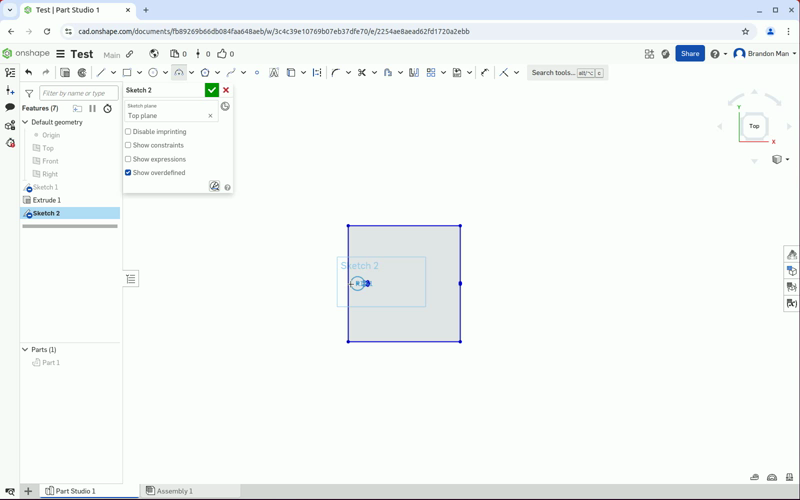
scroll(6)
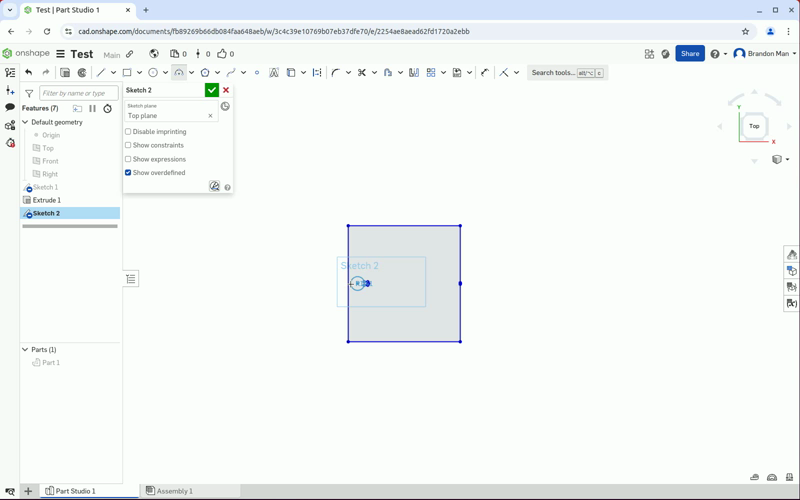
scroll(6)
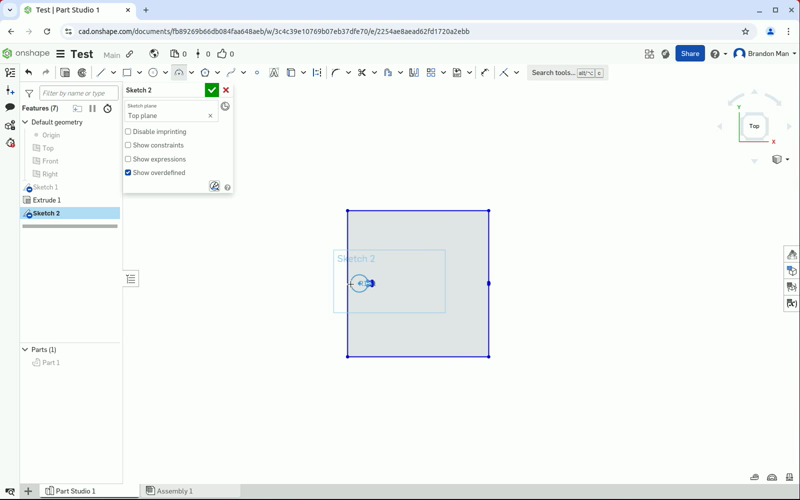
scroll(6)
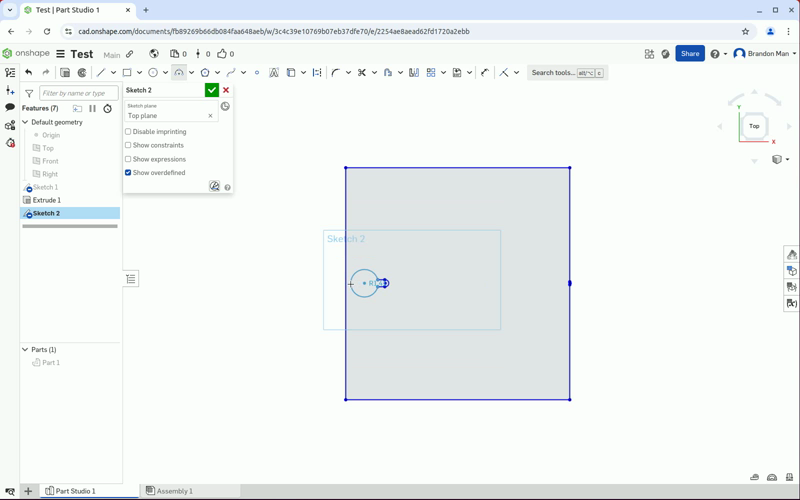
scroll(6)
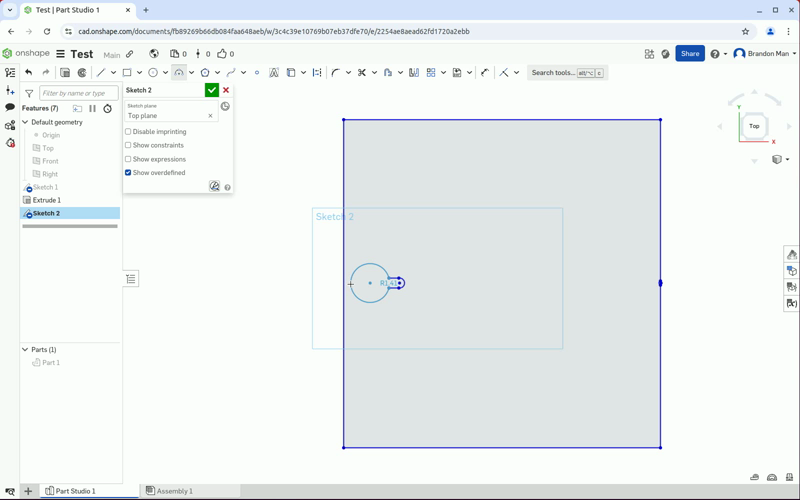
scroll(6)
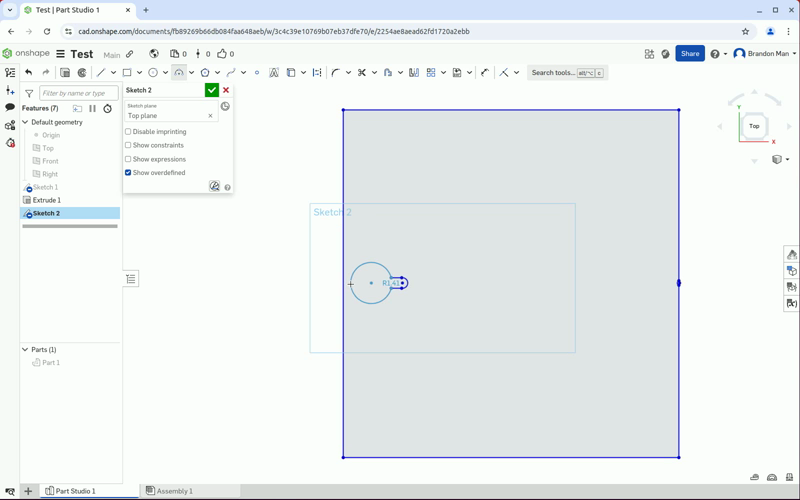
scroll(6)
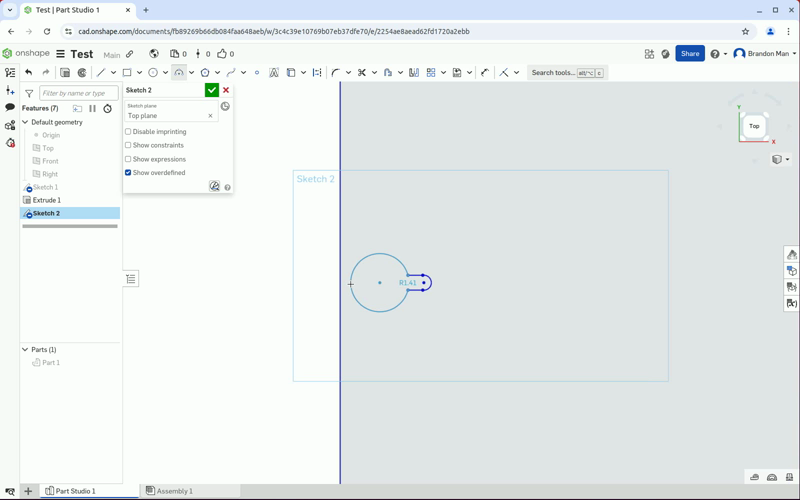
scroll(6)
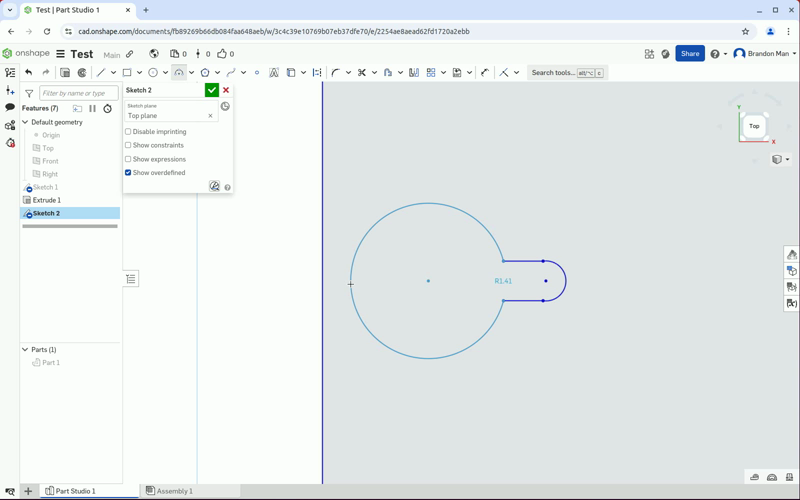
click(350, 283)
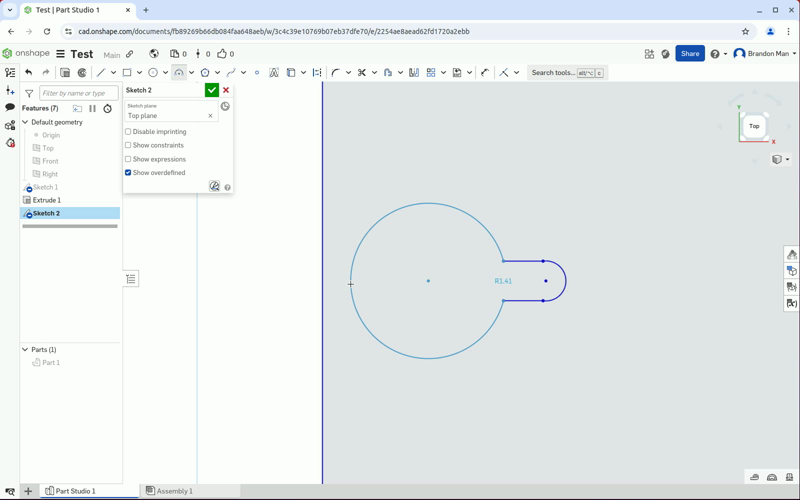
scroll(-6)
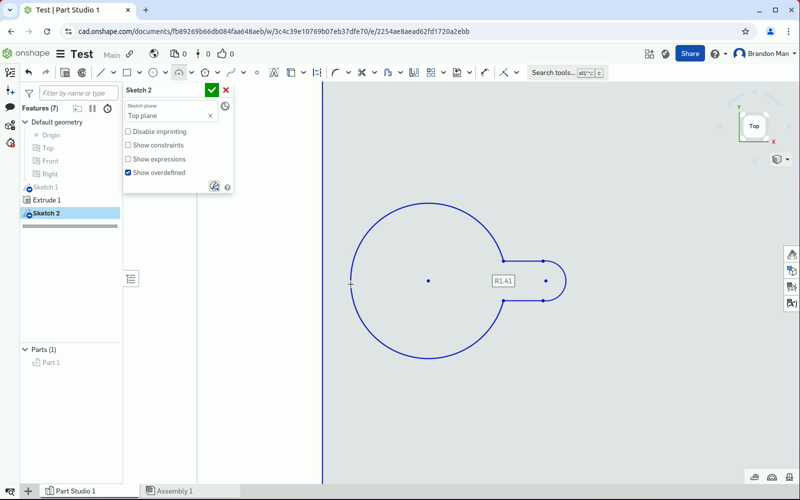
scroll(-6)
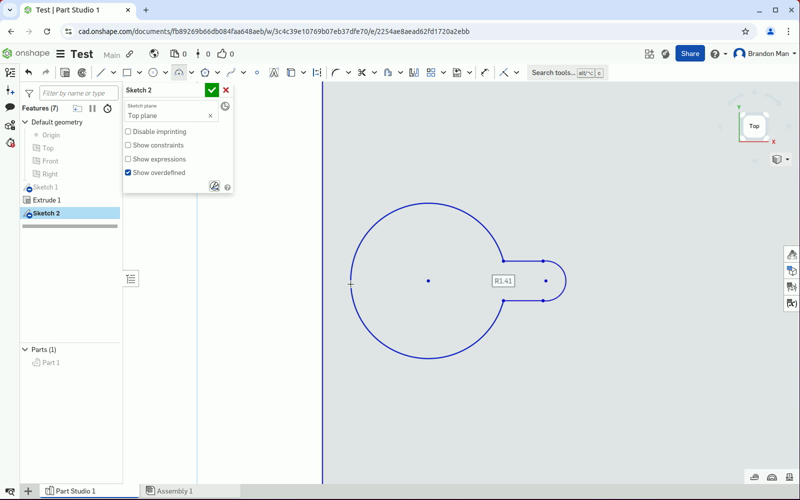
scroll(-6)
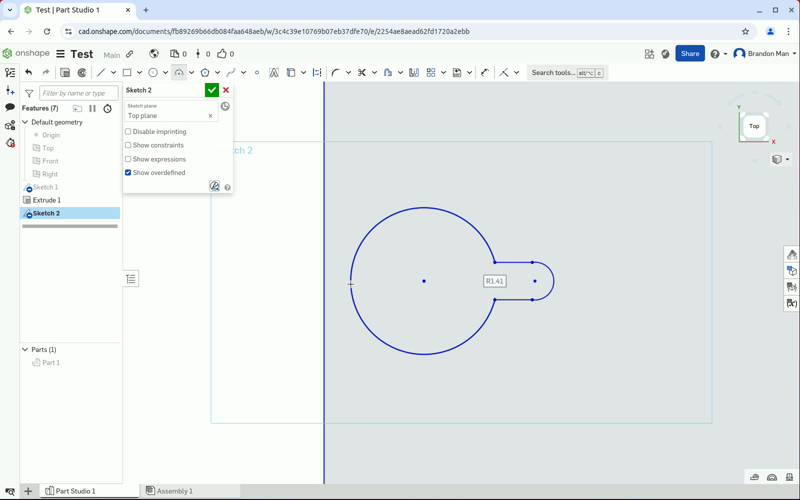
scroll(-6)
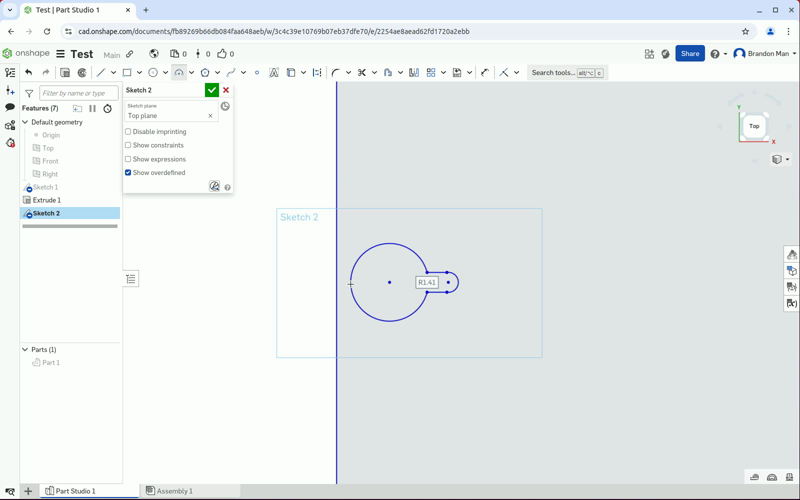
scroll(-6)
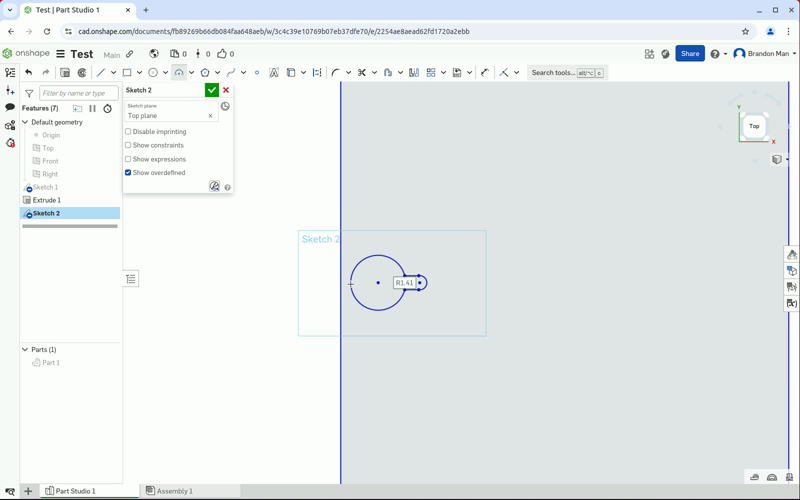
scroll(-6)
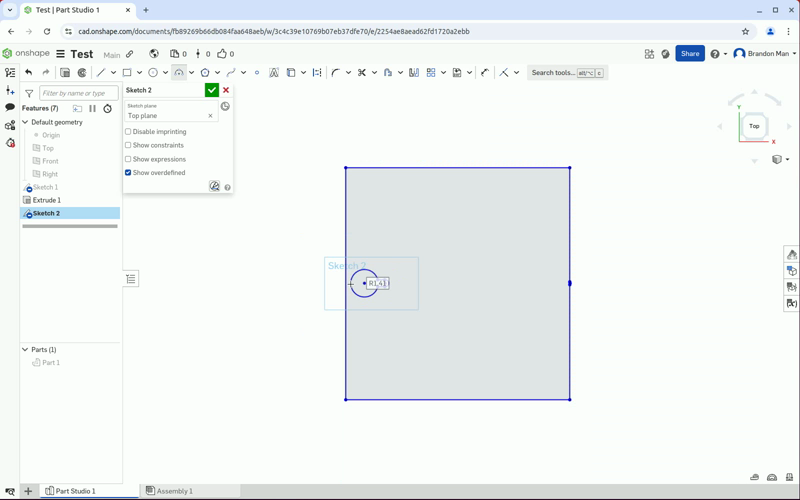
scroll(-6)
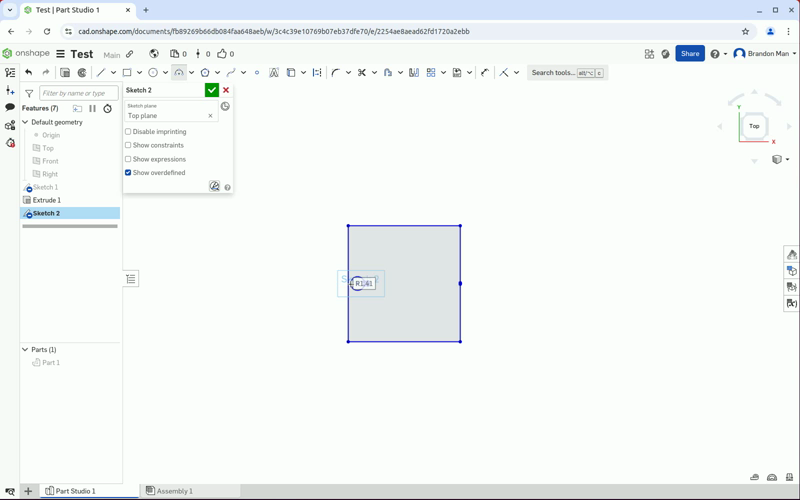
key_up(shift)
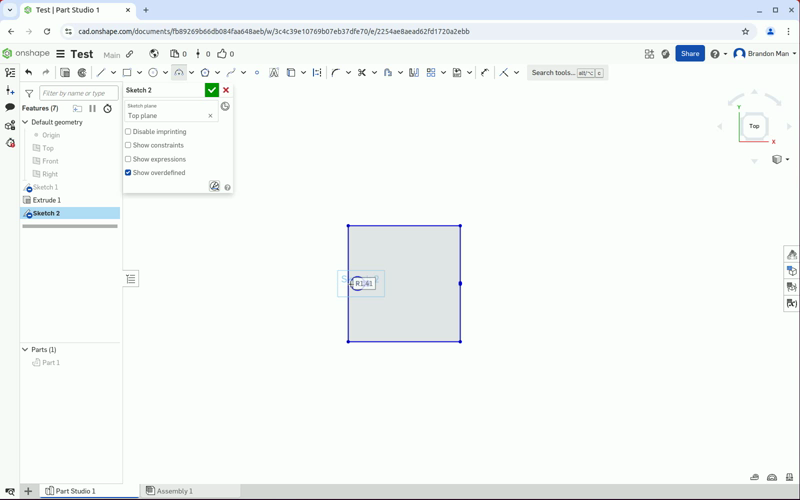
key(esc)
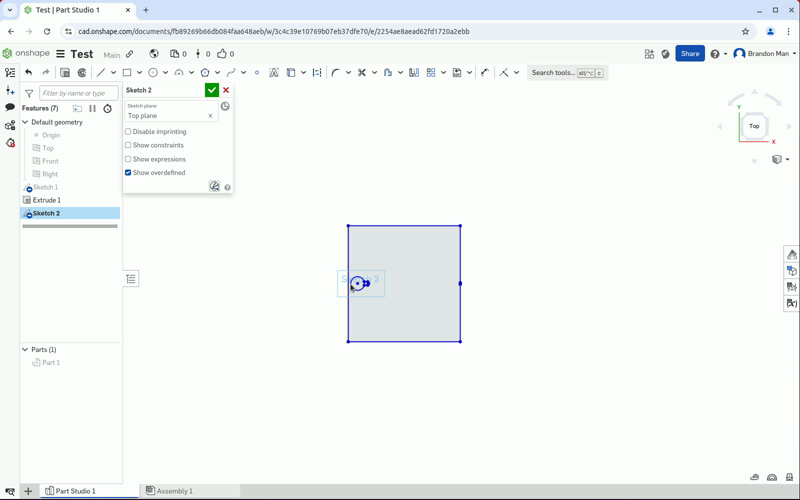
mouse_move(385, 240)
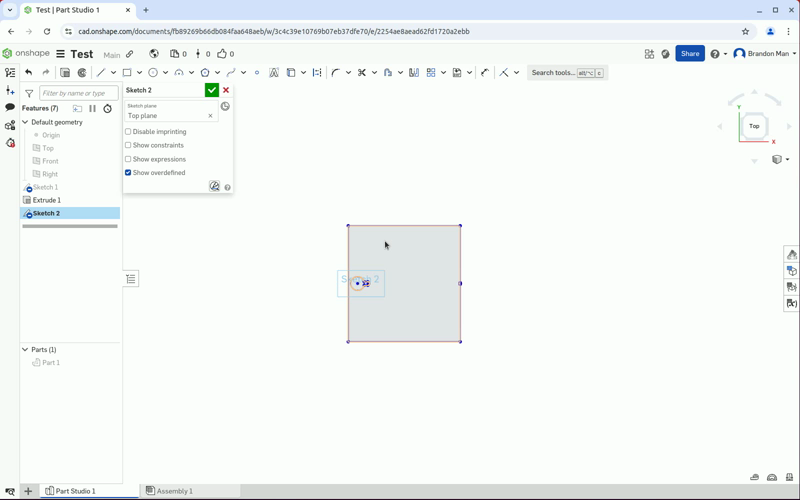
click(385, 240)
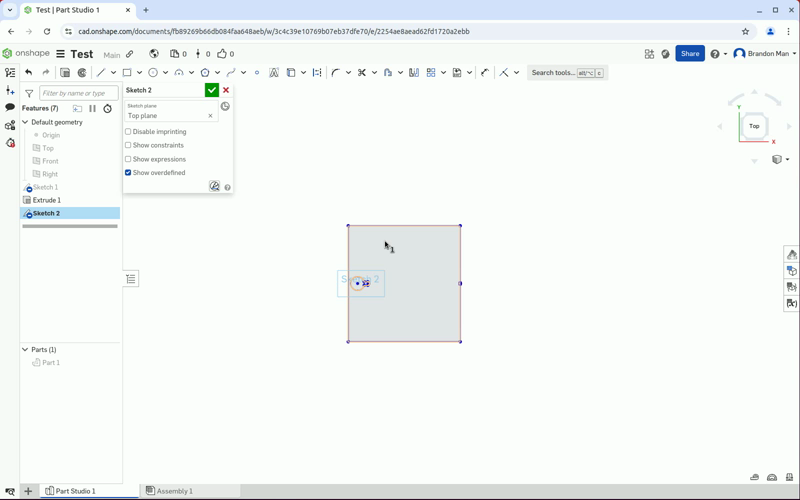
mouse_move(73, 352)
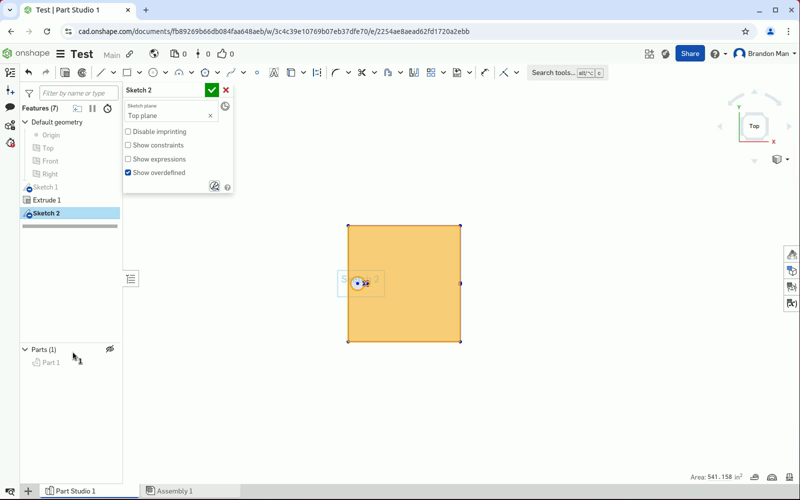
key(shift+y)
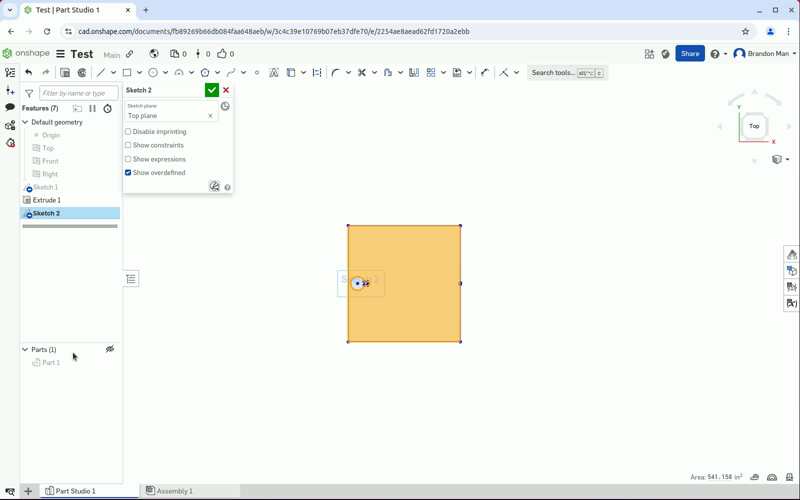
key(shift+e)
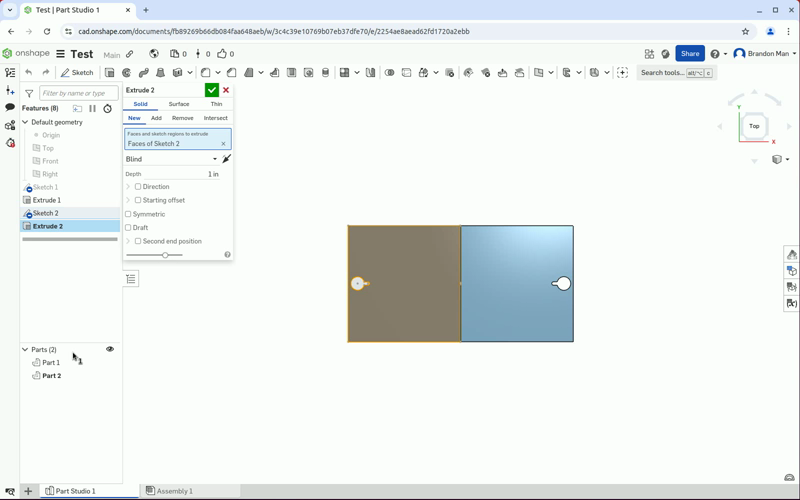
mouse_move(143, 106)
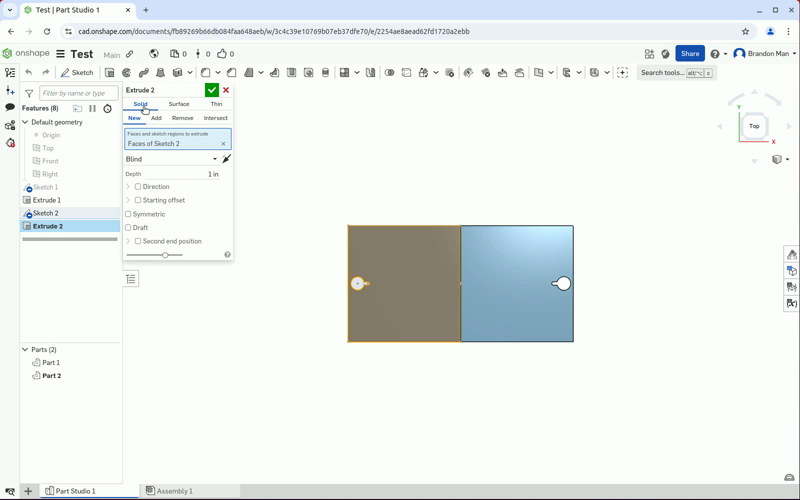
click(143, 106)
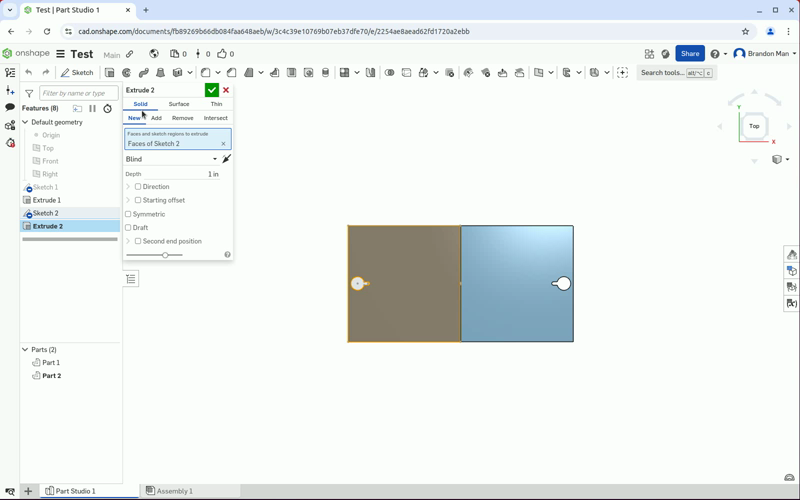
mouse_move(137, 120)
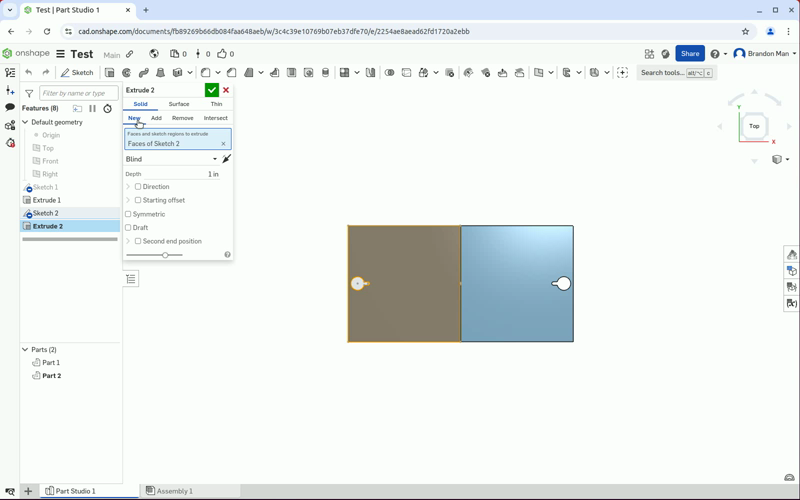
click(137, 120)
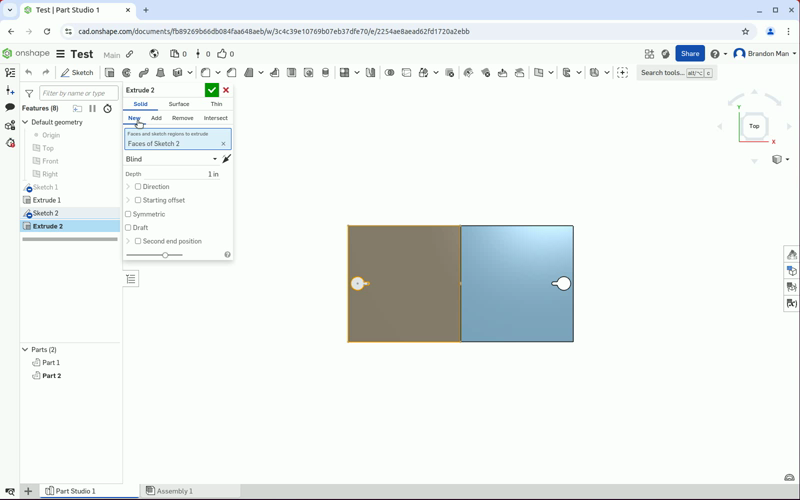
key(tab, 4)
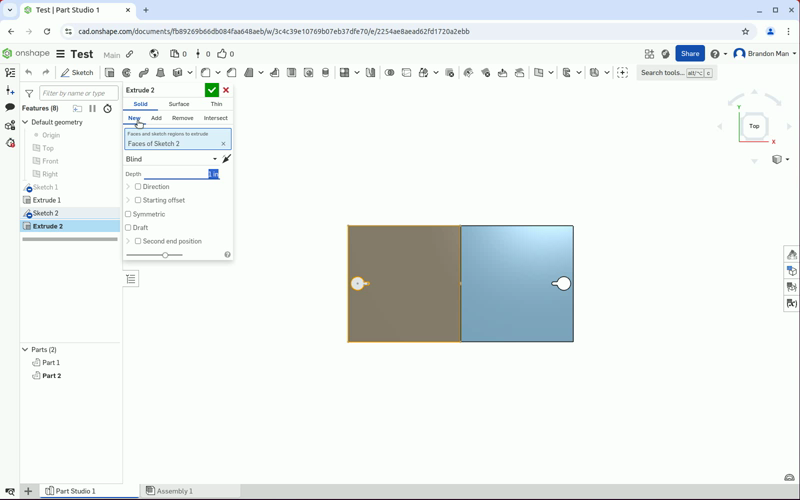
text(0.963)
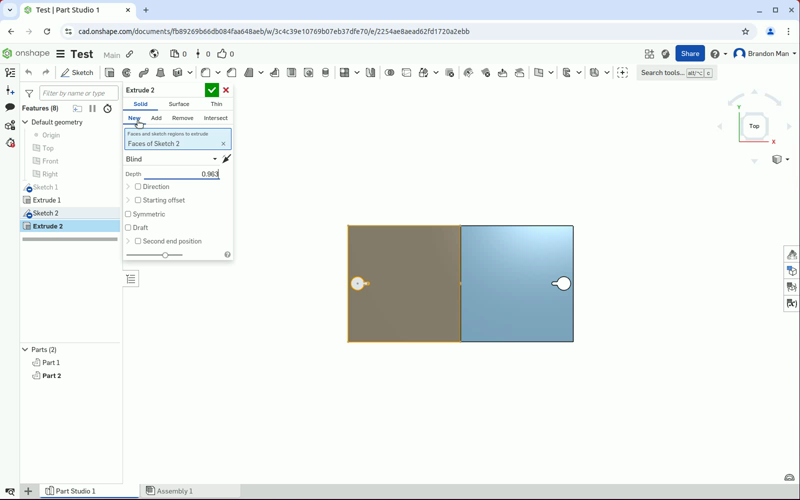
key(enter)
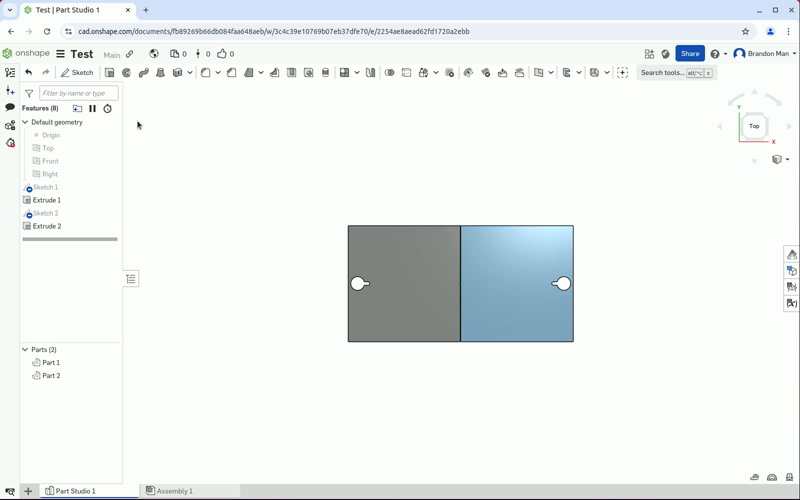
key(shift+h)
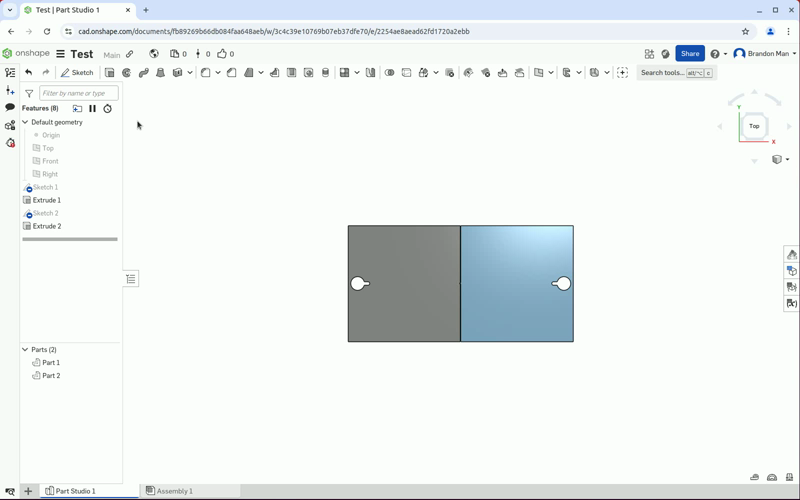
key(shift+h)
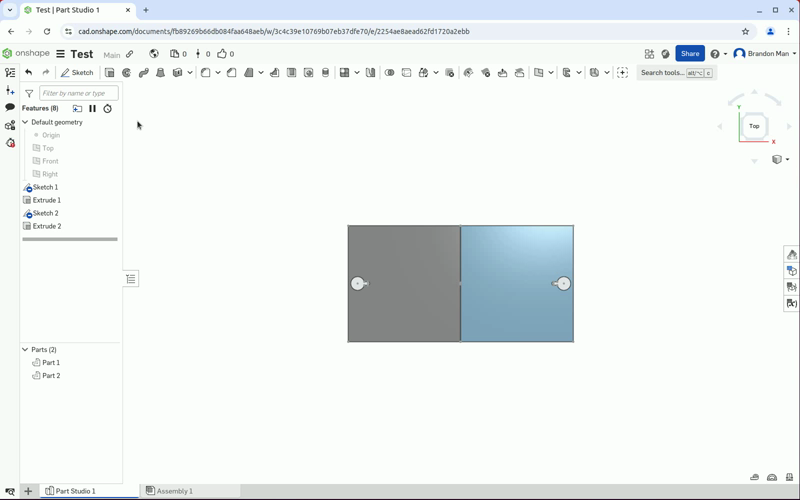
key(shift+7)
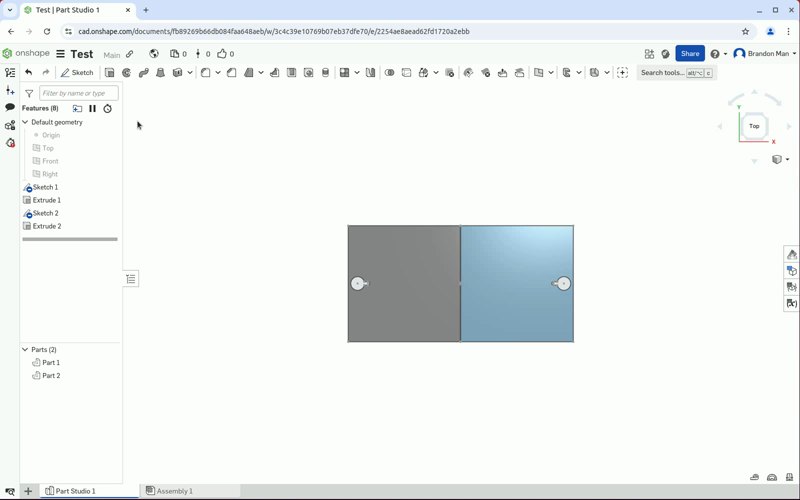
key(up, 3)
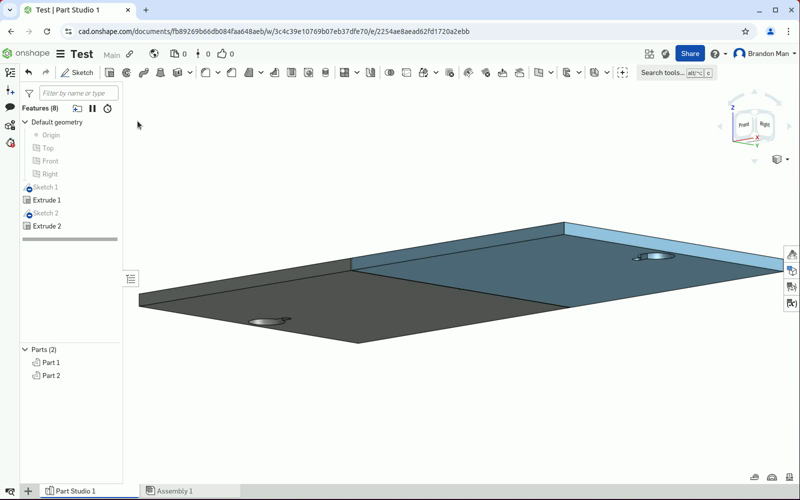
key(left, 3)
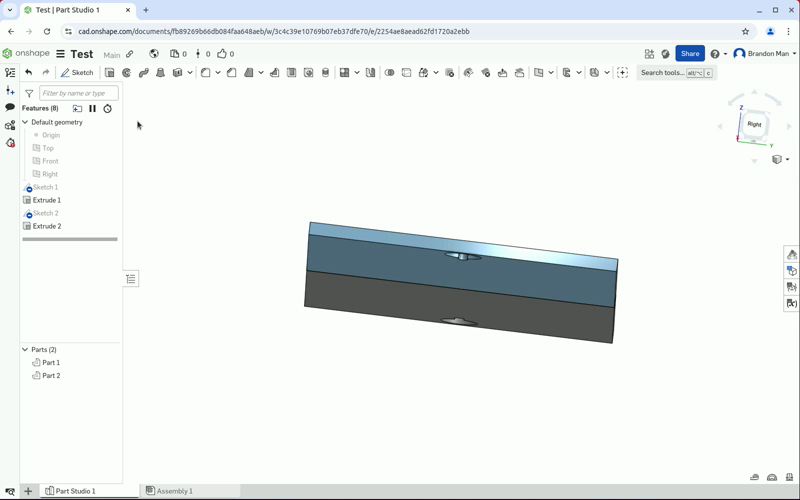
key(right, 3)
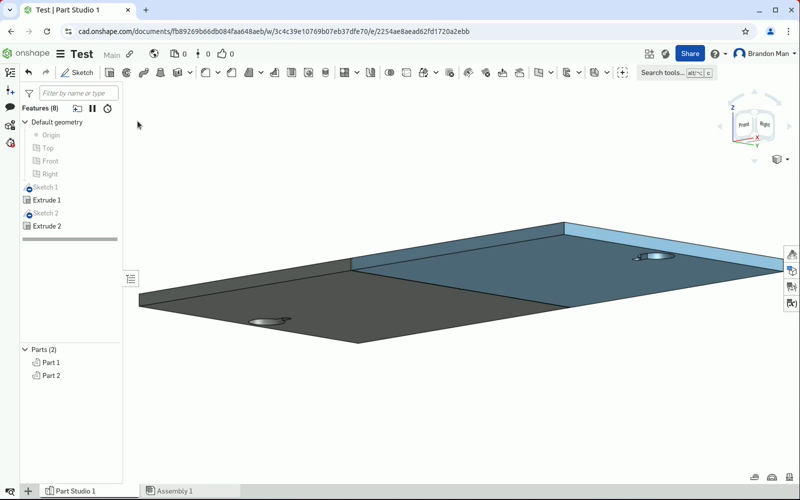
key(down, 3)
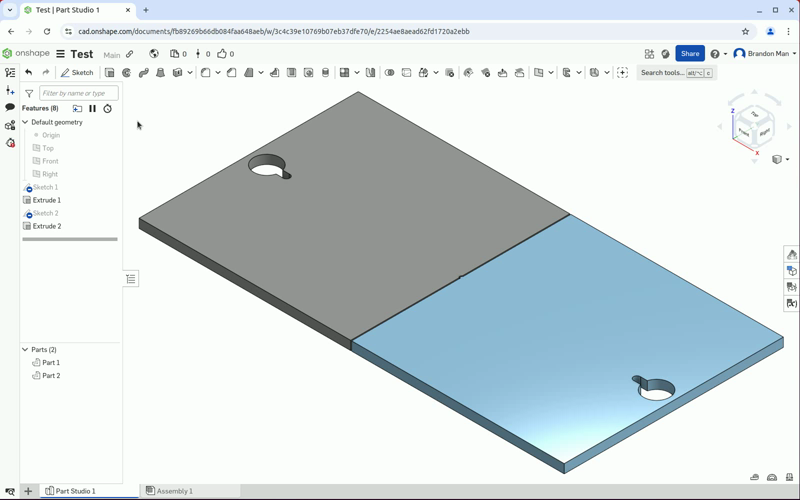
mouse_move(73, 189)
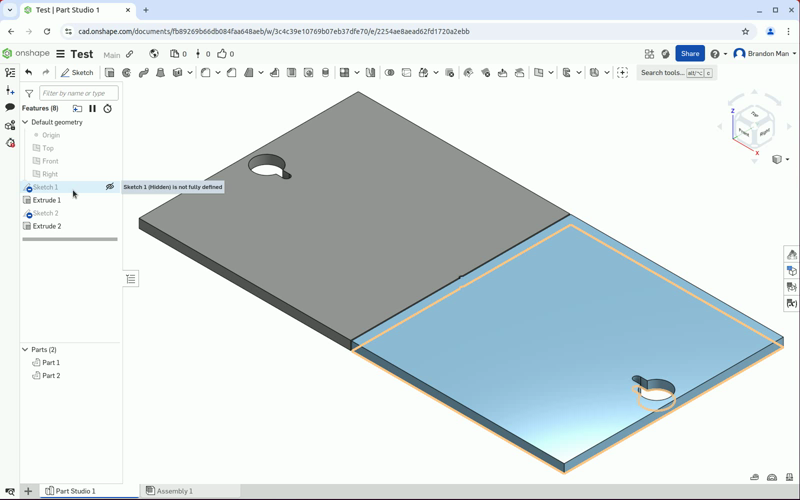
click(73, 189)